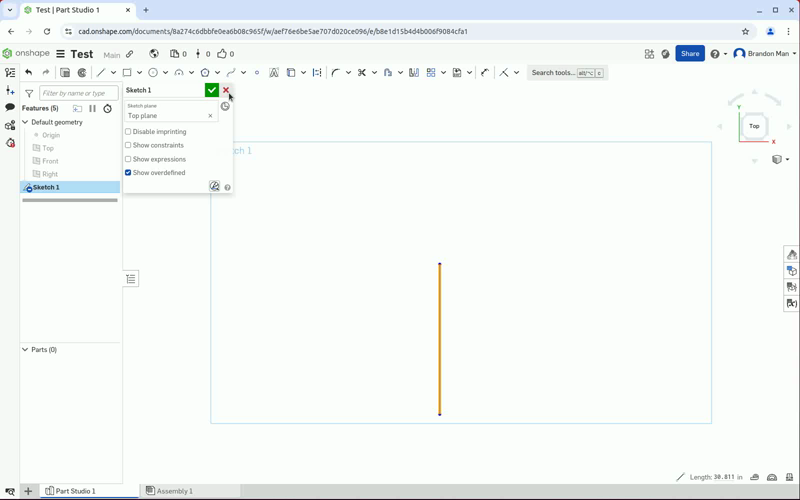
key(shift+h)
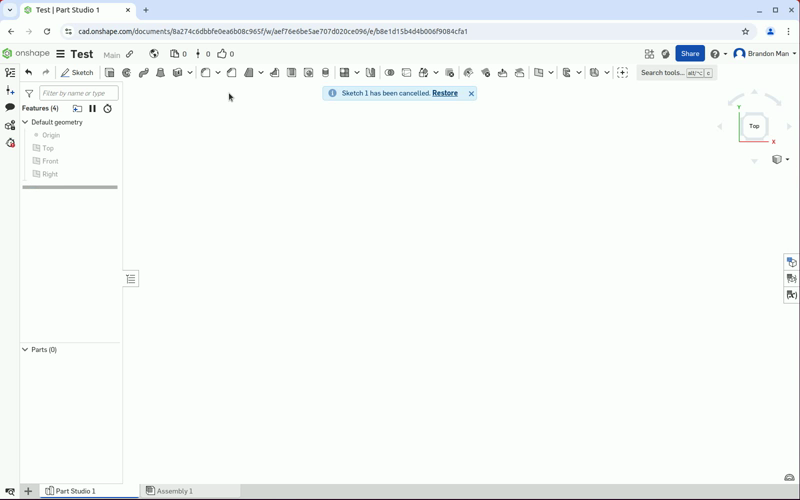
mouse_move(73, 352)
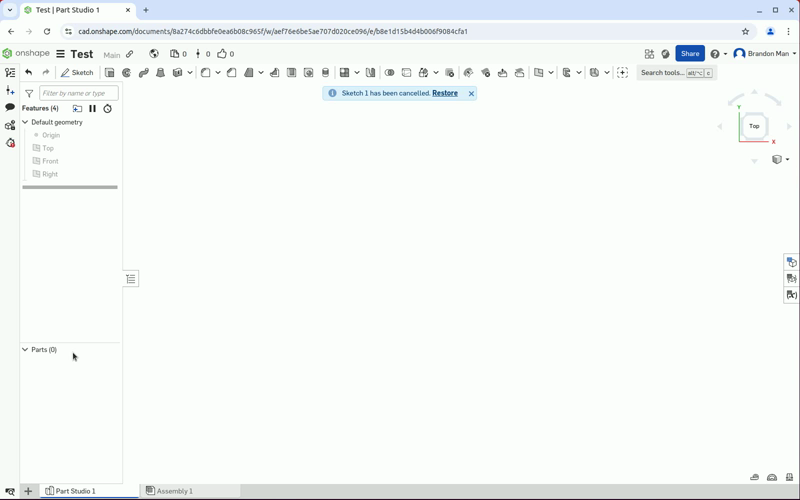
key(y)
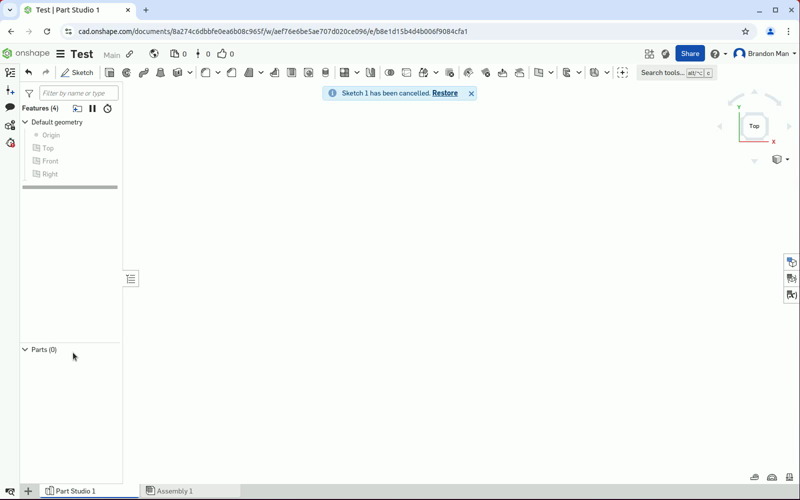
key(shift+p)
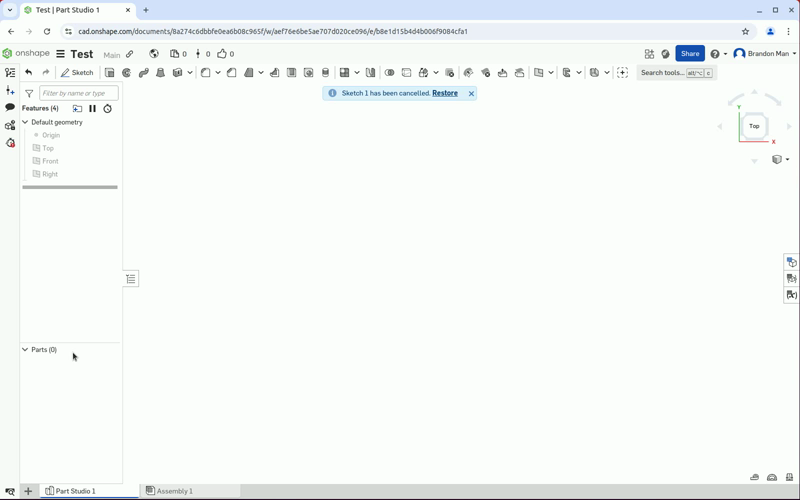
key(space)
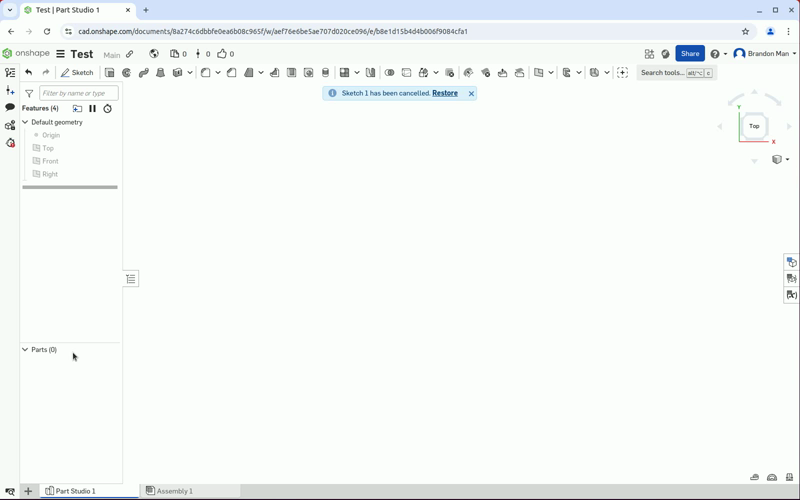
key_down(shift)
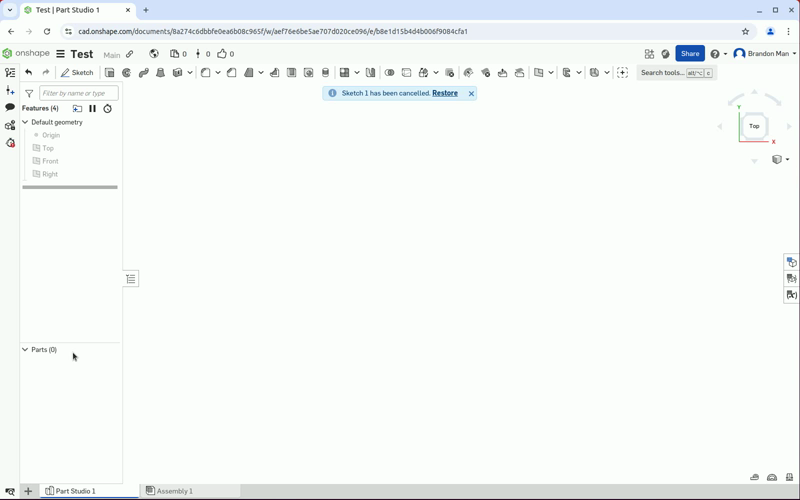
key(up)
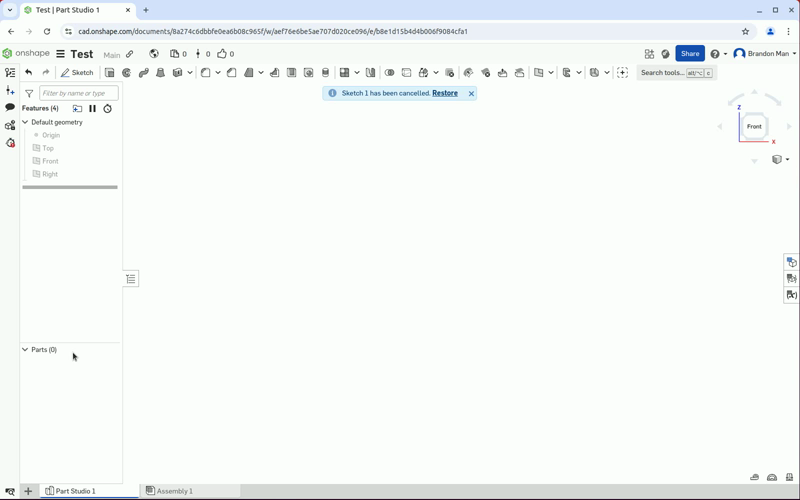
key_up(shift)
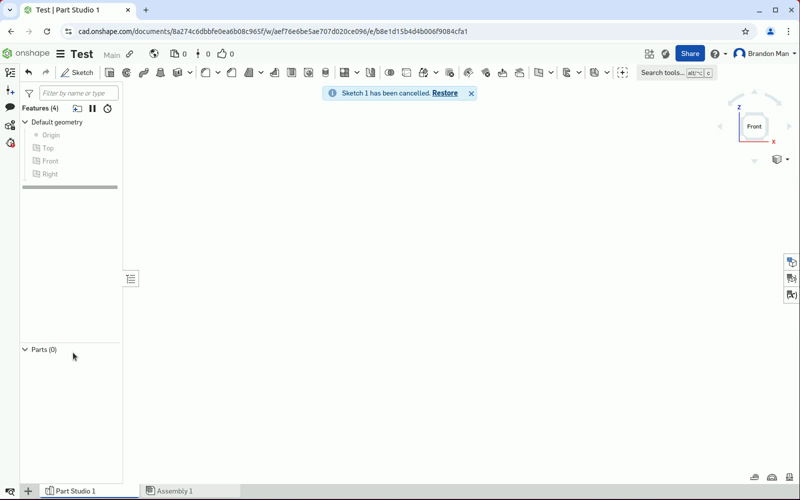
mouse_move(73, 352)
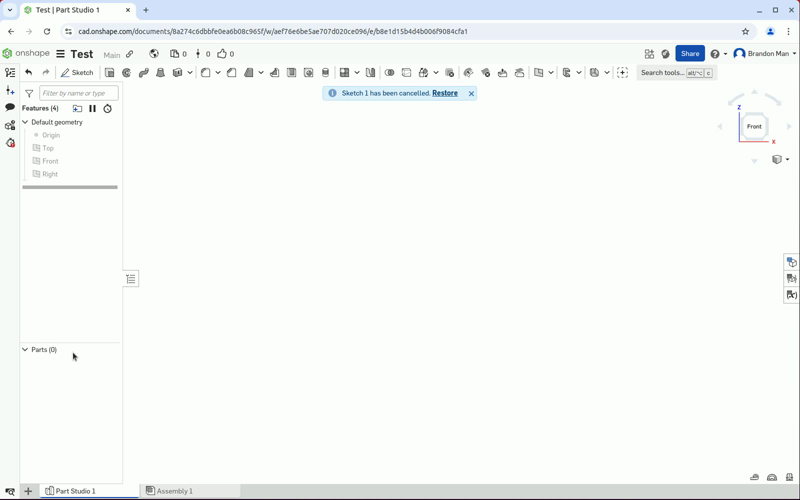
key(shift+y)
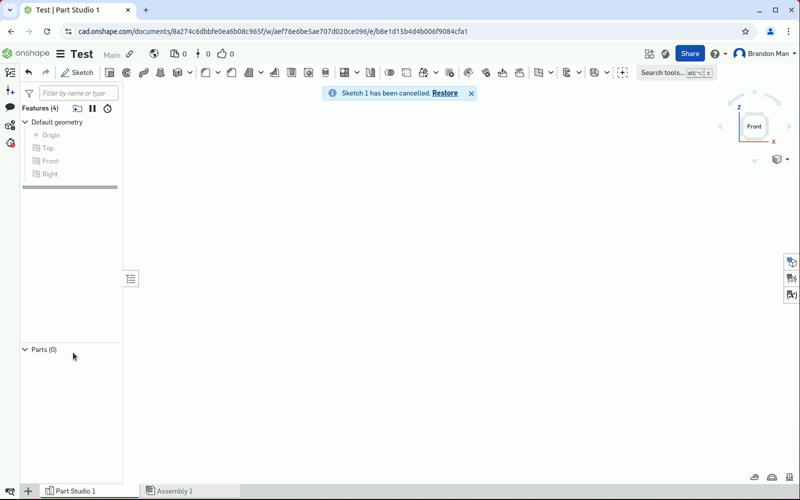
key(shift+s)
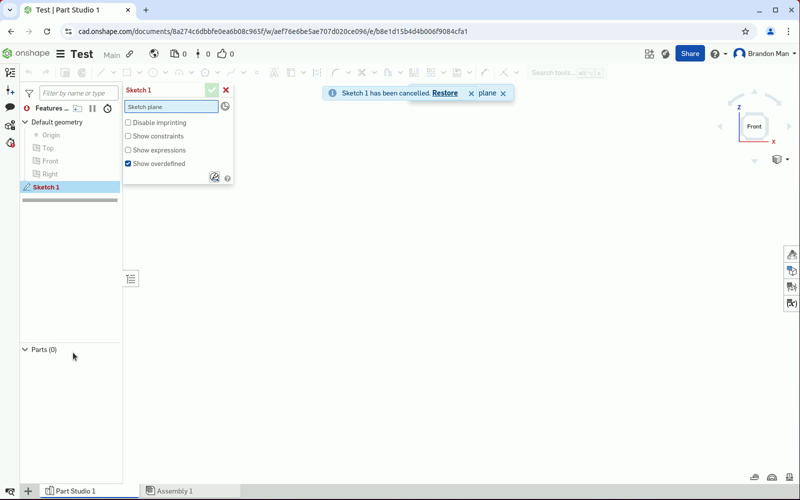
mouse_move(73, 163)
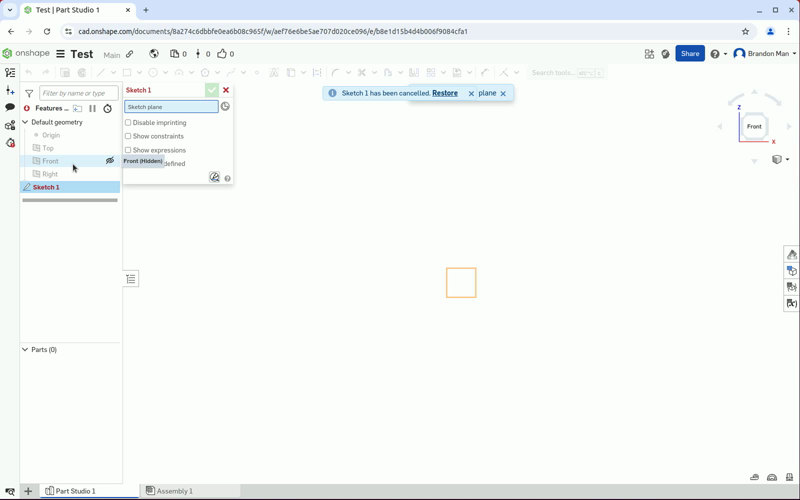
click(73, 163)
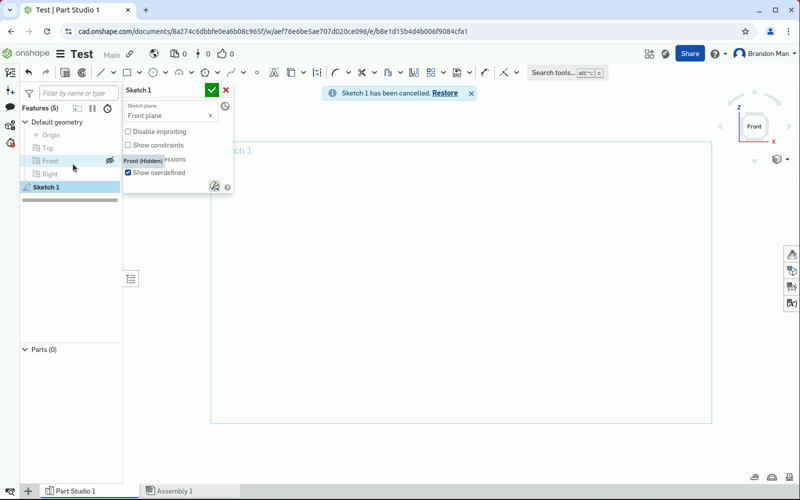
mouse_move(73, 352)
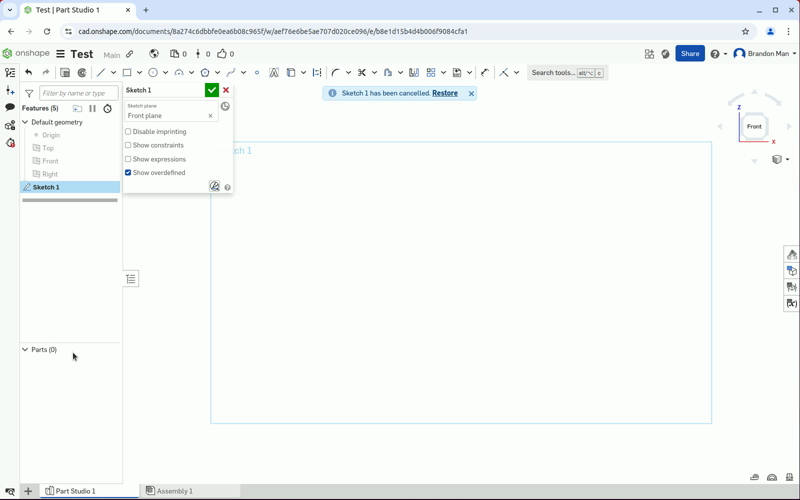
key(y)
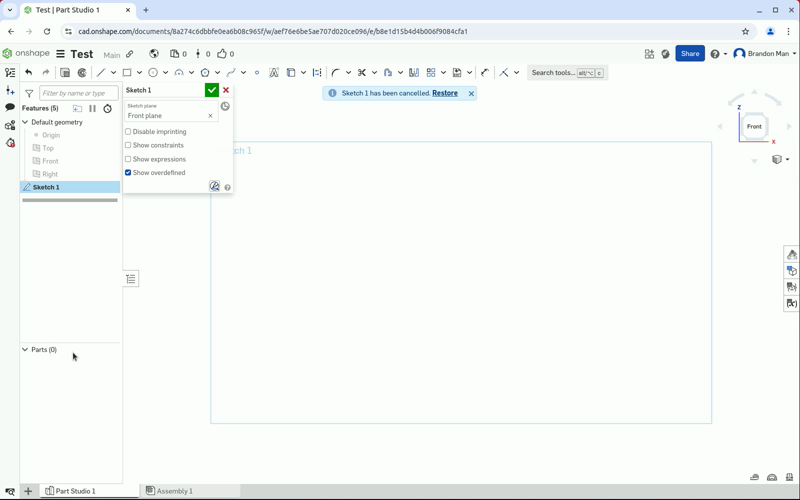
key(l)
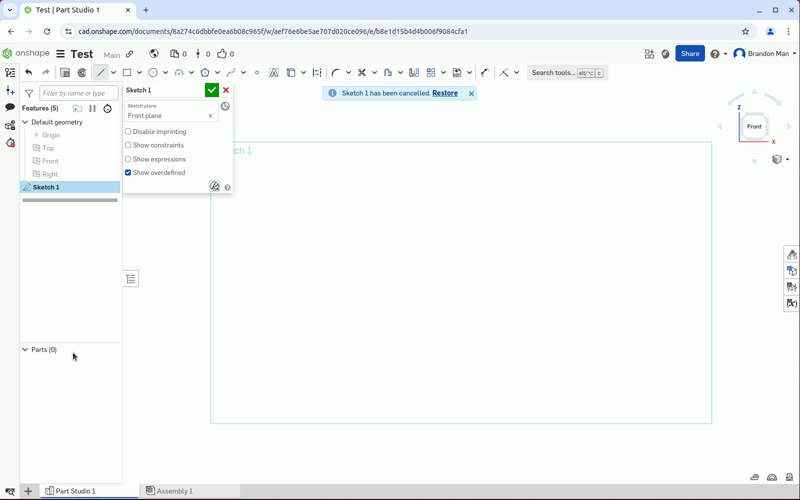
key_down(shift)
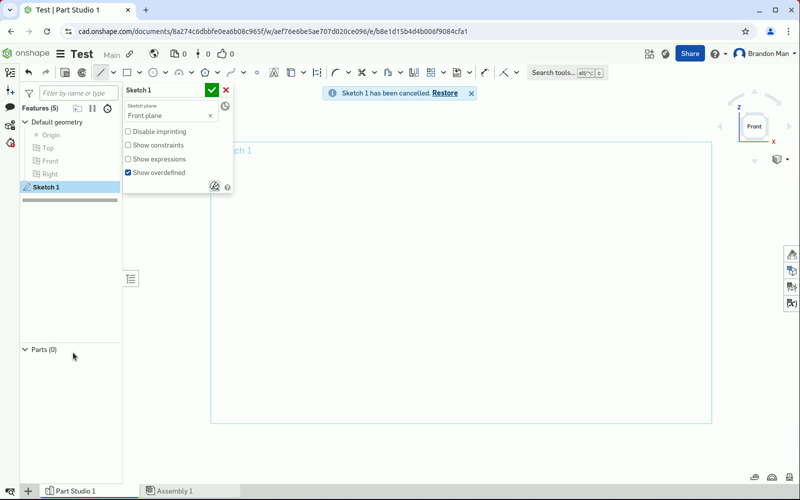
mouse_move(443, 312)
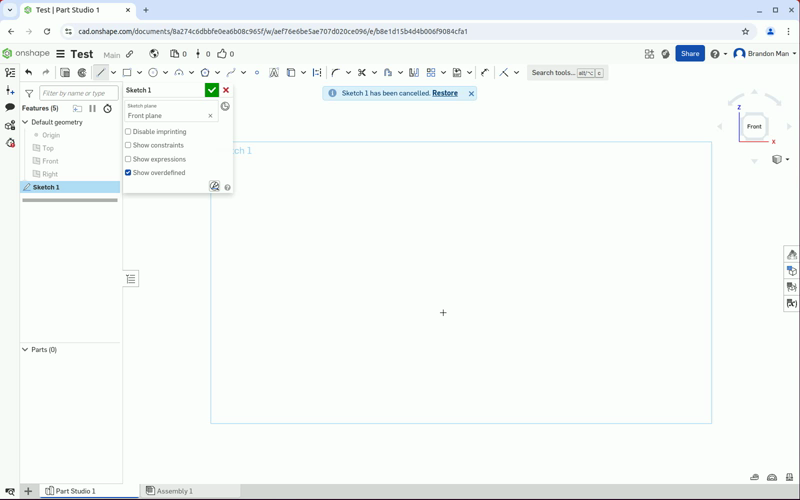
click(443, 312)
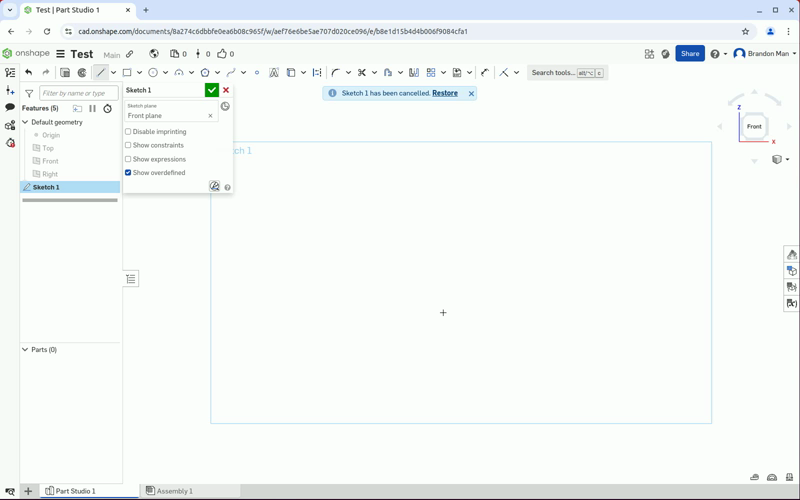
key_up(shift)
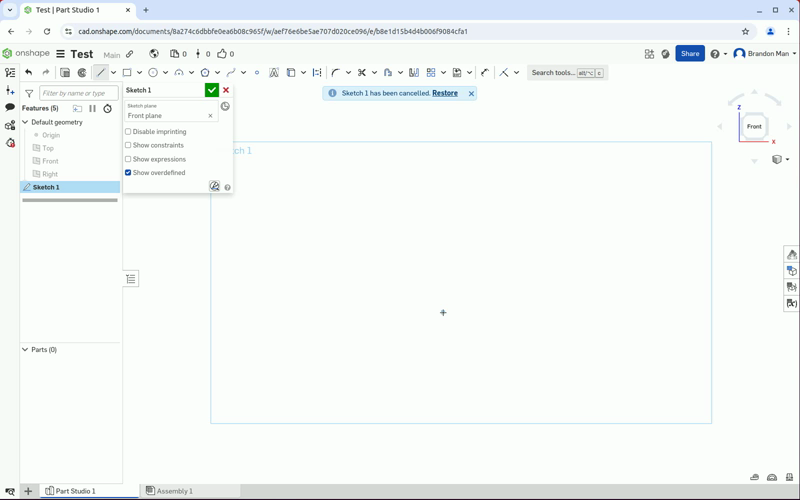
key_down(shift)
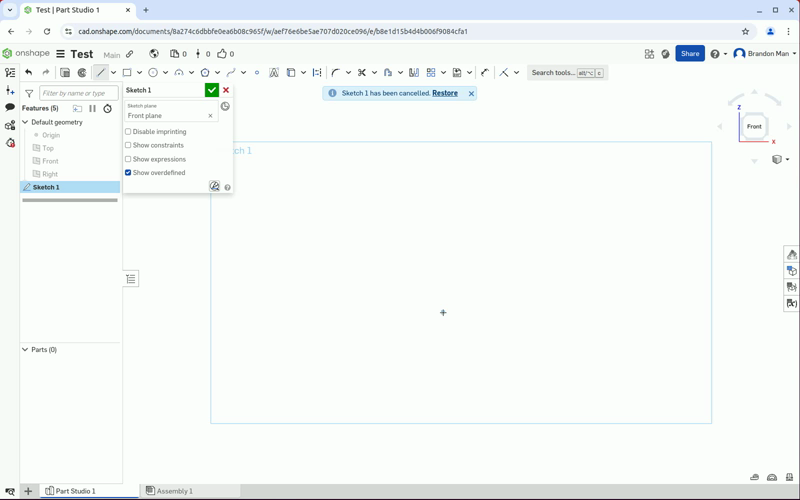
mouse_move(473, 312)
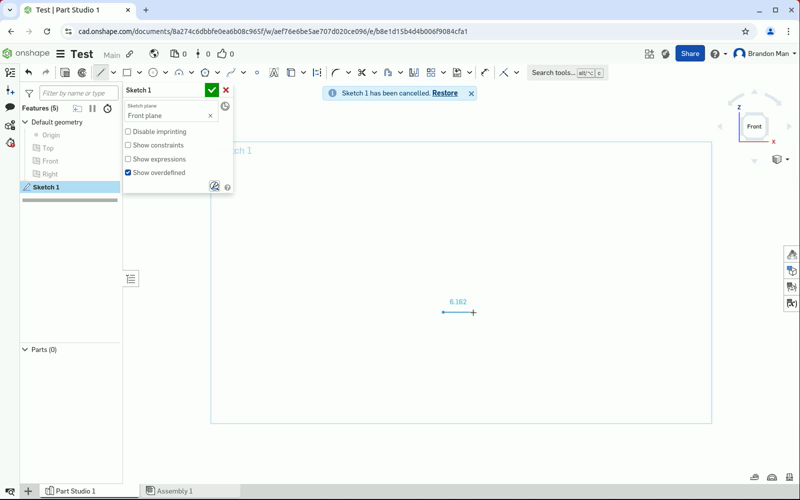
mouse_move(479, 312)
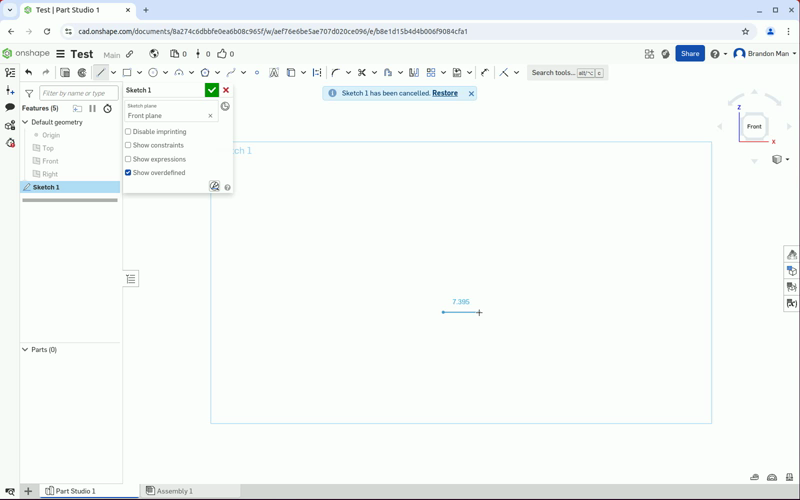
click(479, 312)
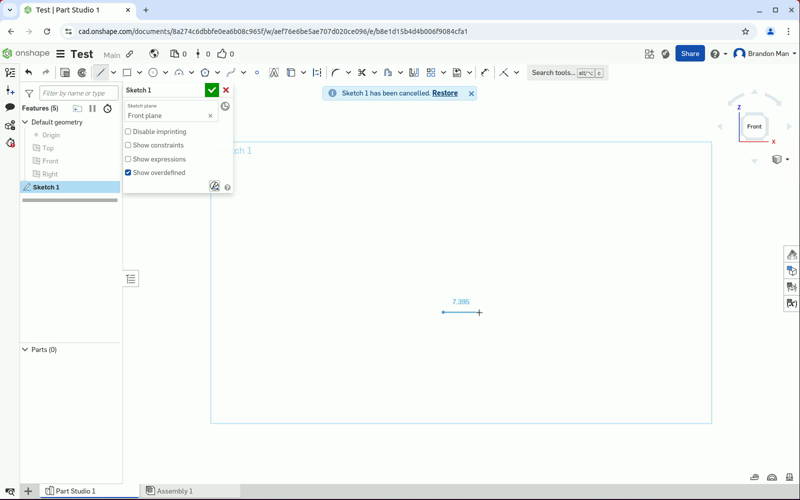
key_up(shift)
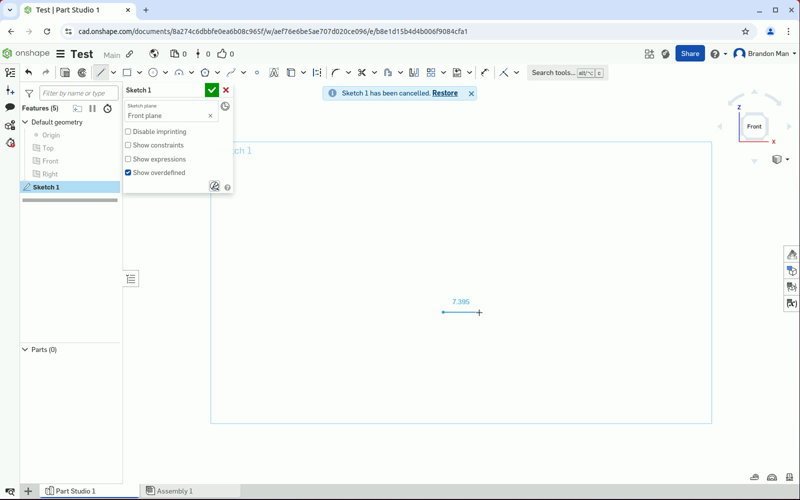
key_down(shift)
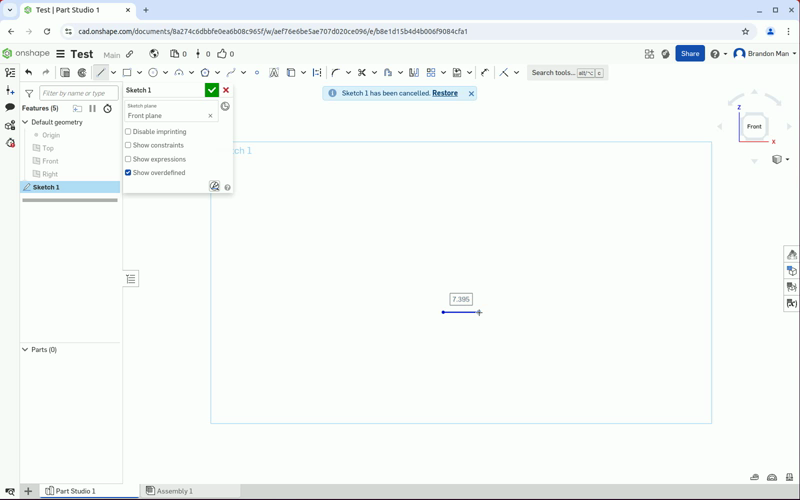
mouse_move(479, 170)
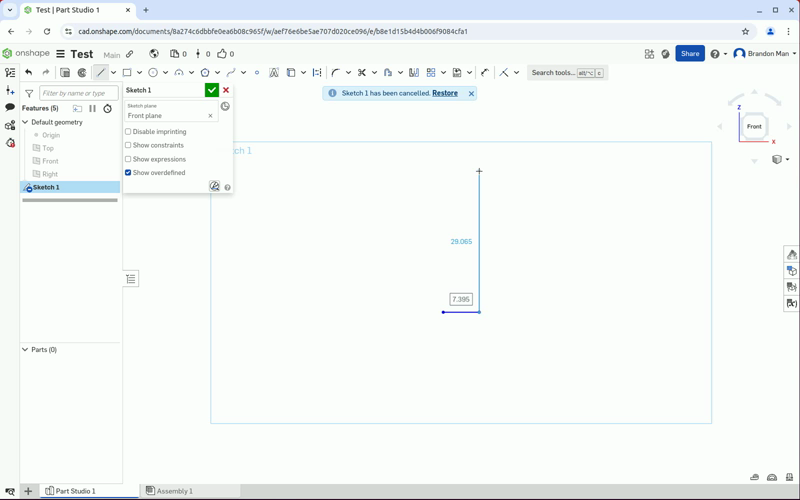
click(479, 170)
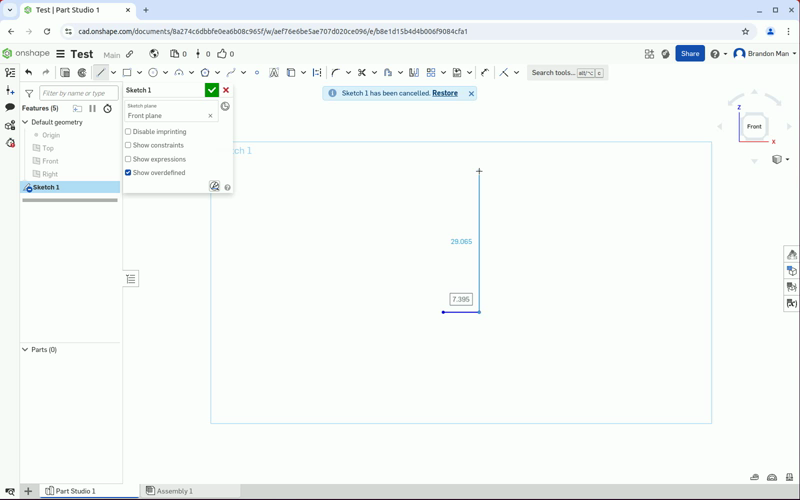
key_up(shift)
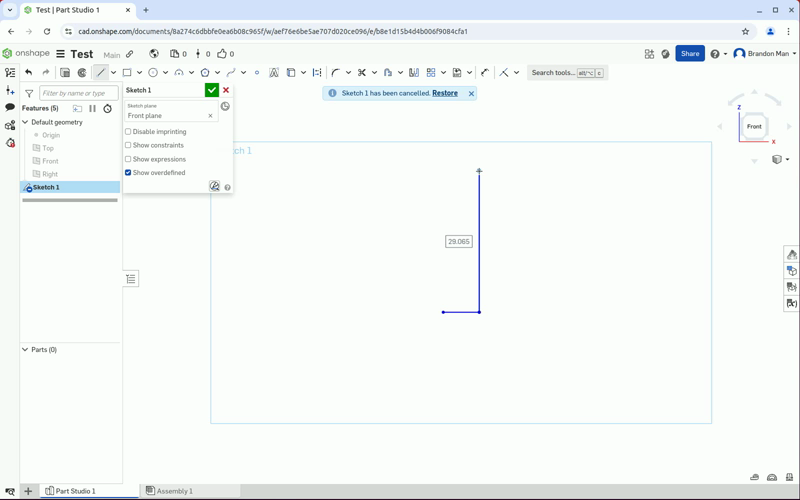
key_down(shift)
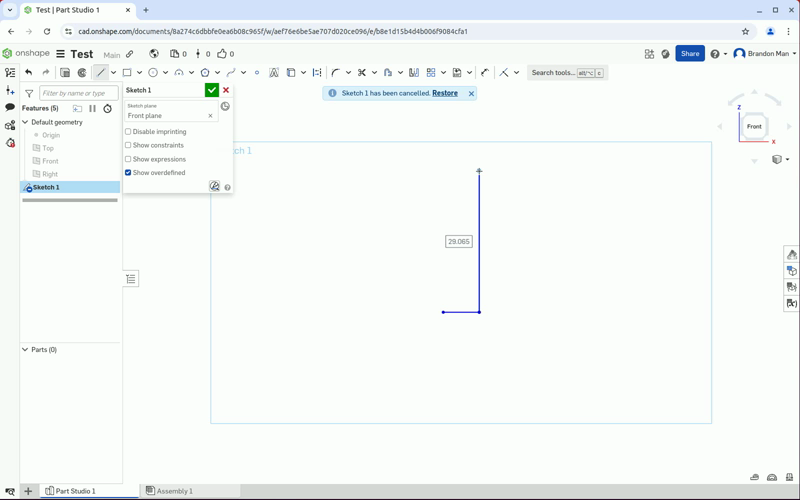
mouse_move(509, 170)
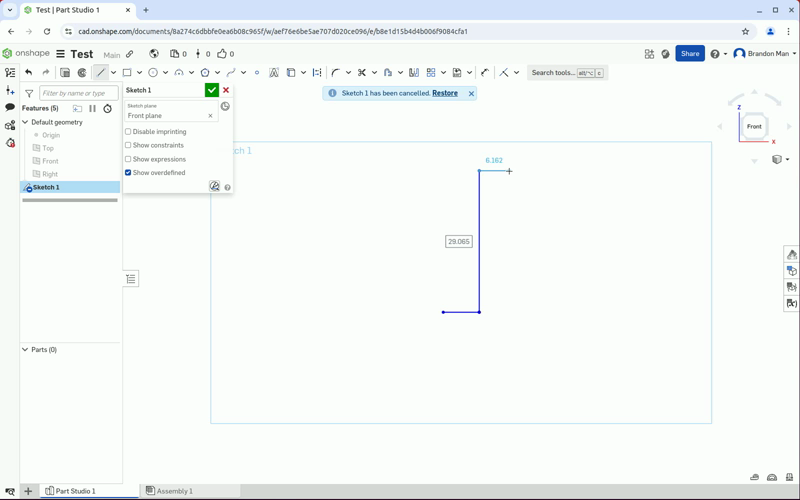
mouse_move(443, 170)
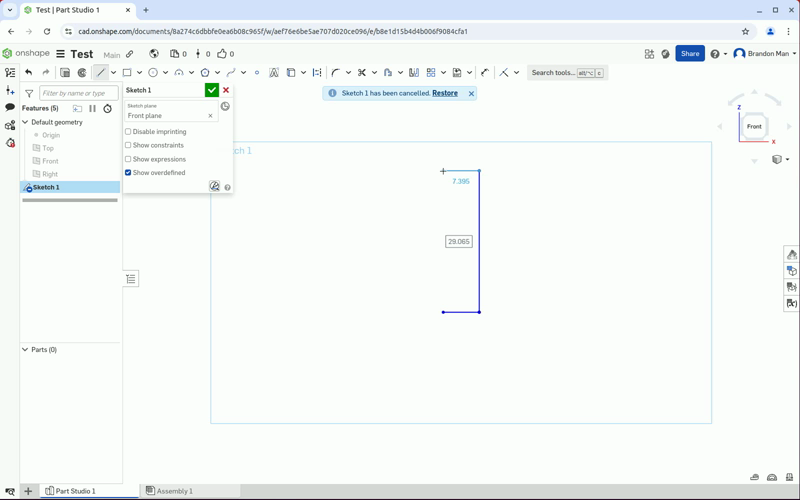
click(443, 170)
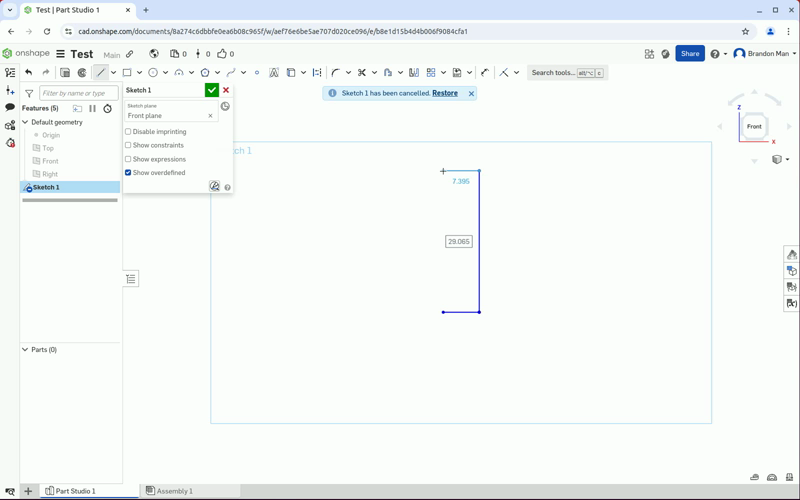
key_up(shift)
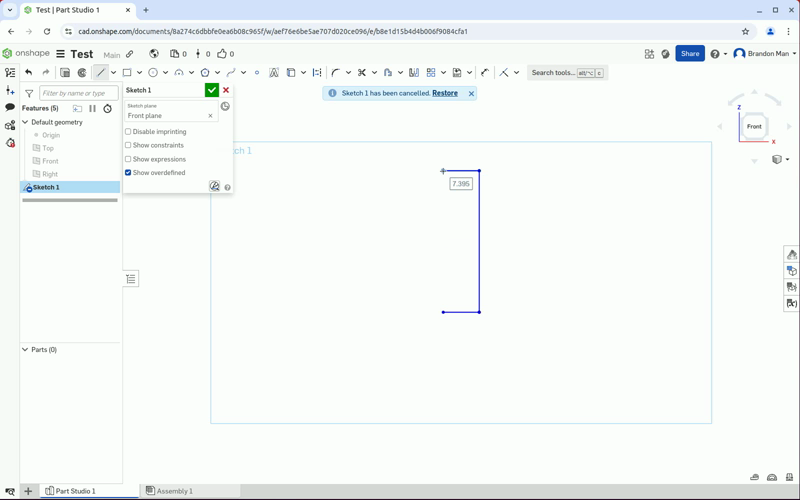
key_down(shift)
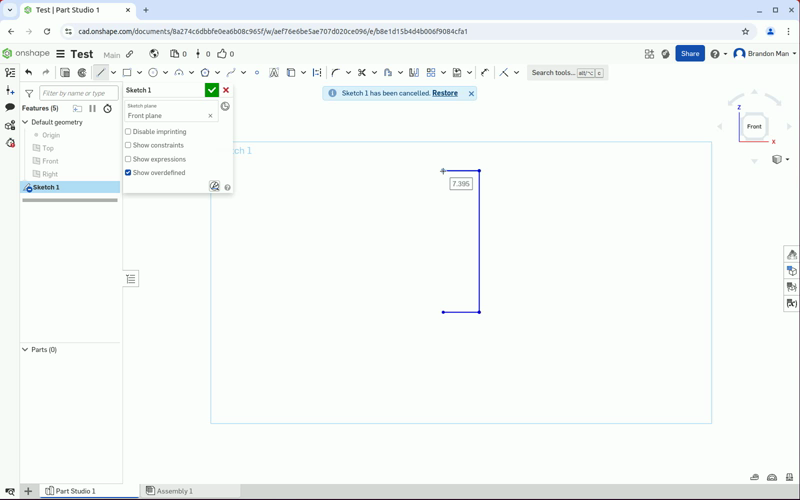
mouse_move(443, 312)
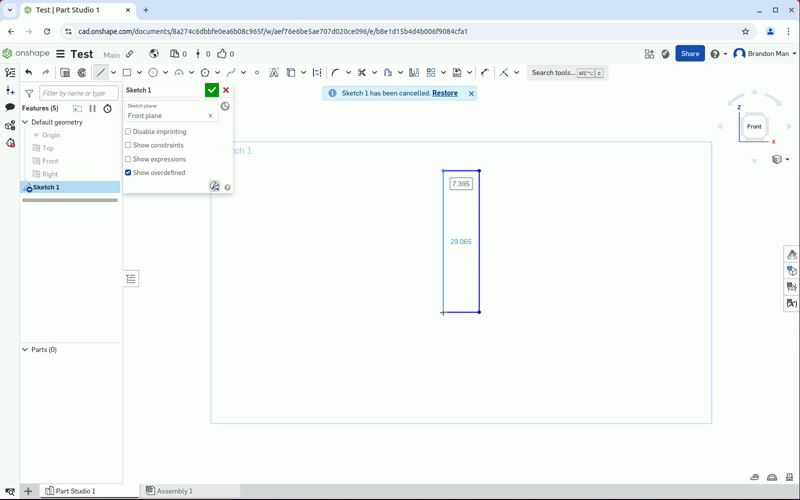
key_up(shift)
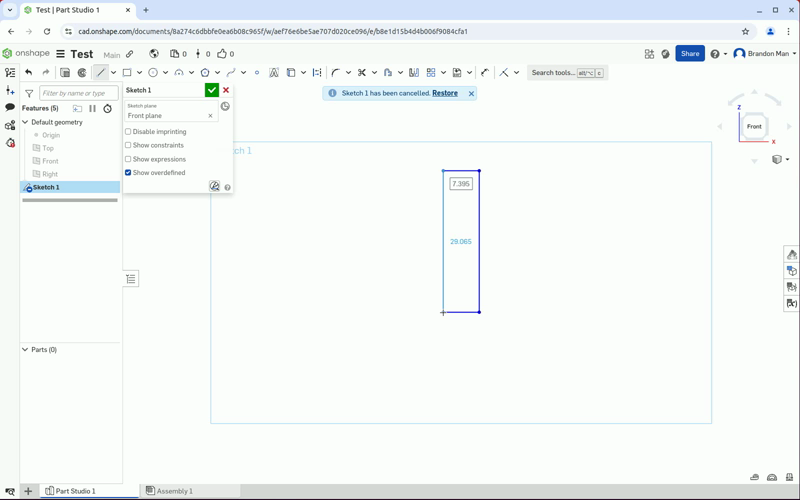
click(443, 312)
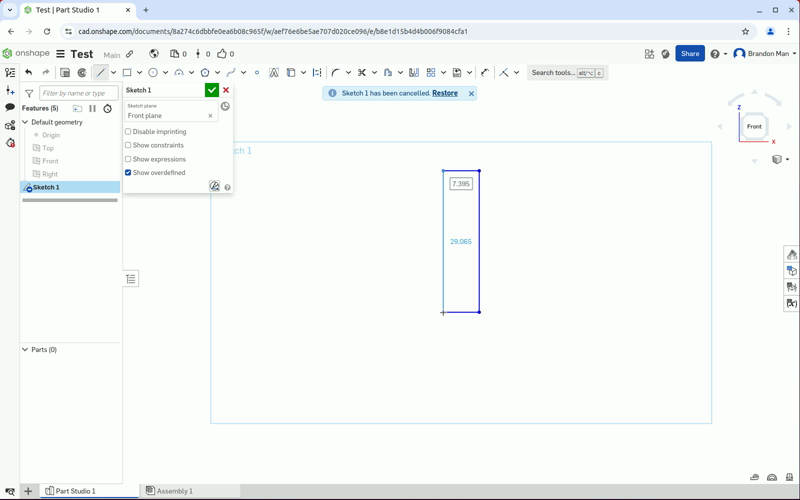
key(esc)
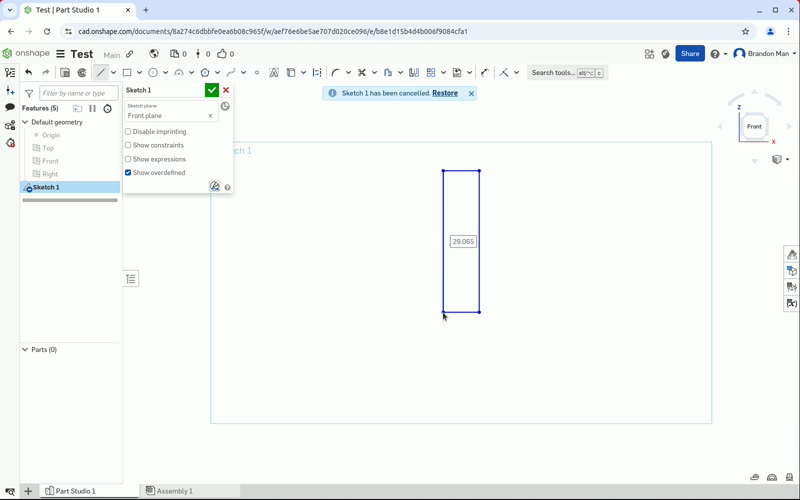
mouse_move(451, 175)
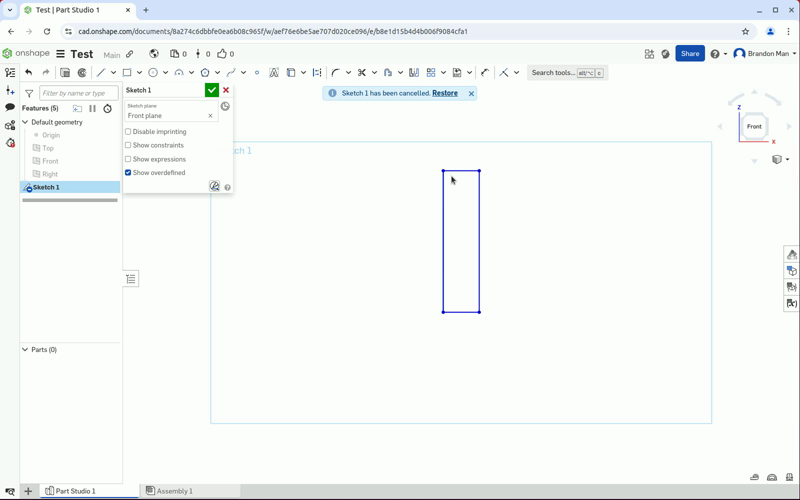
click(451, 175)
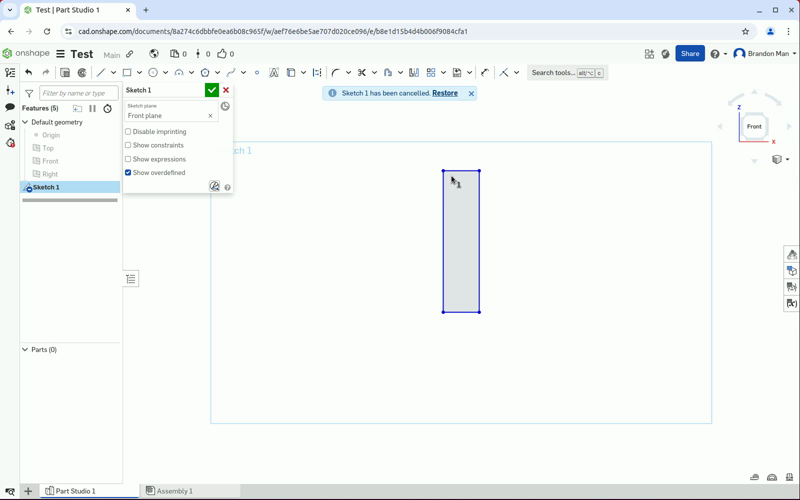
mouse_move(73, 352)
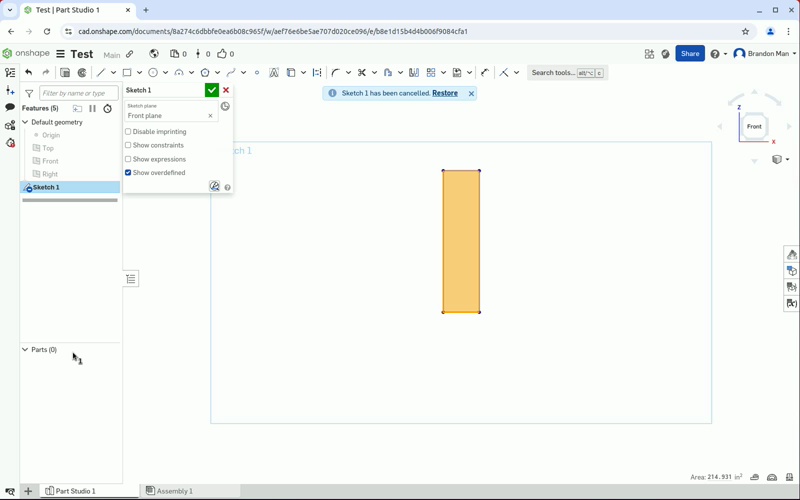
key(shift+y)
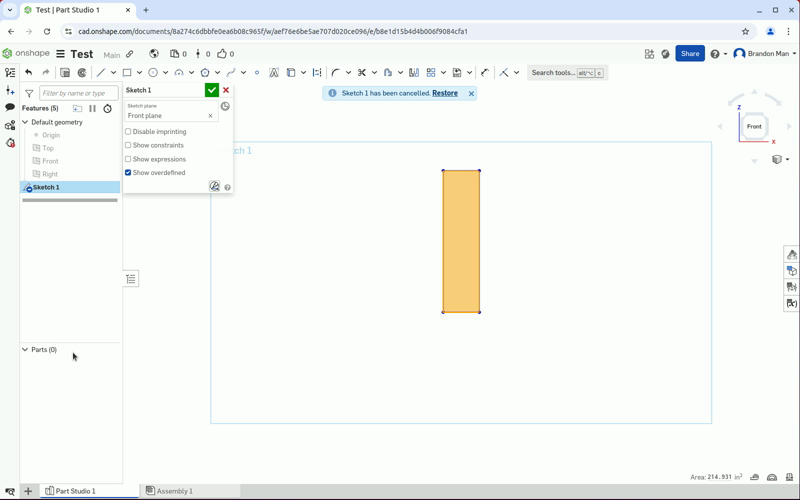
key(shift+e)
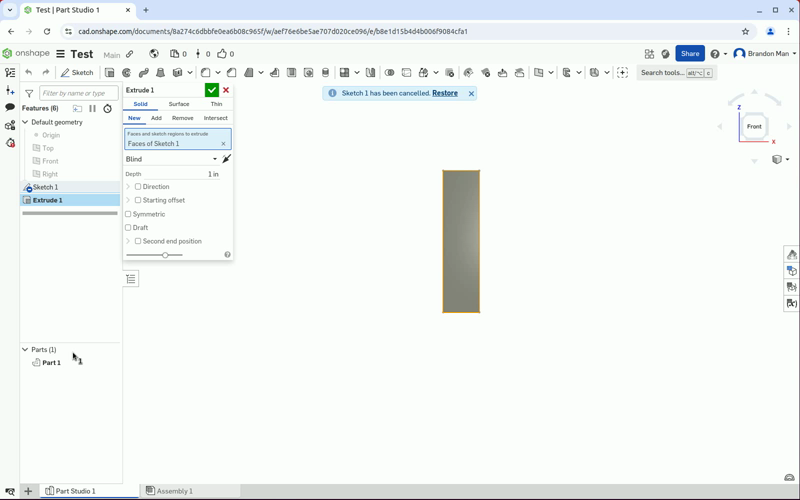
mouse_move(143, 106)
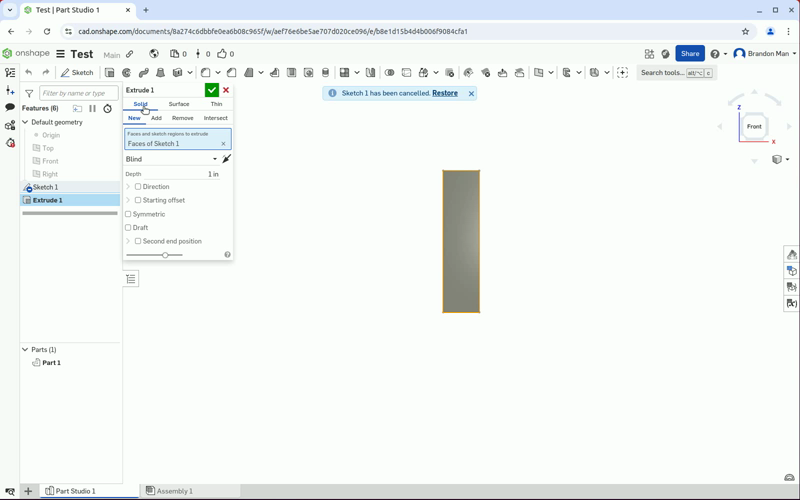
click(143, 106)
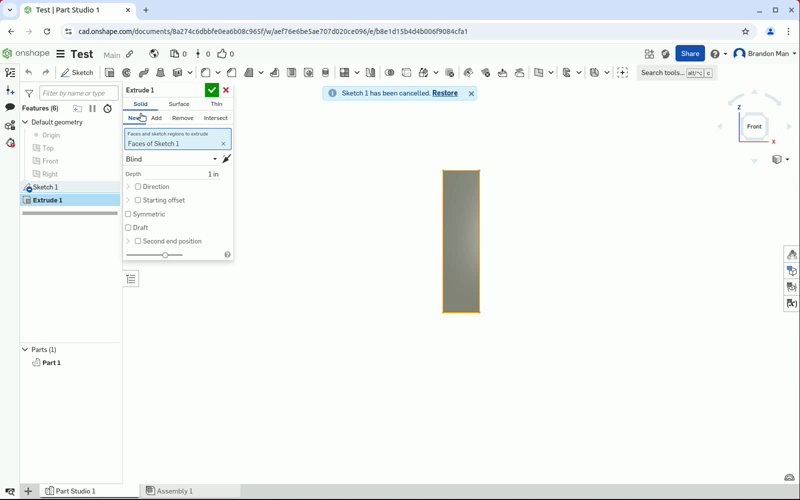
mouse_move(137, 120)
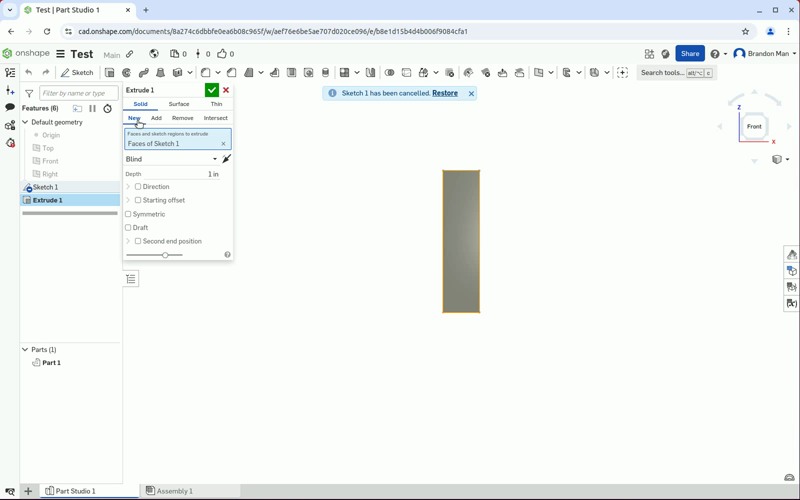
click(137, 120)
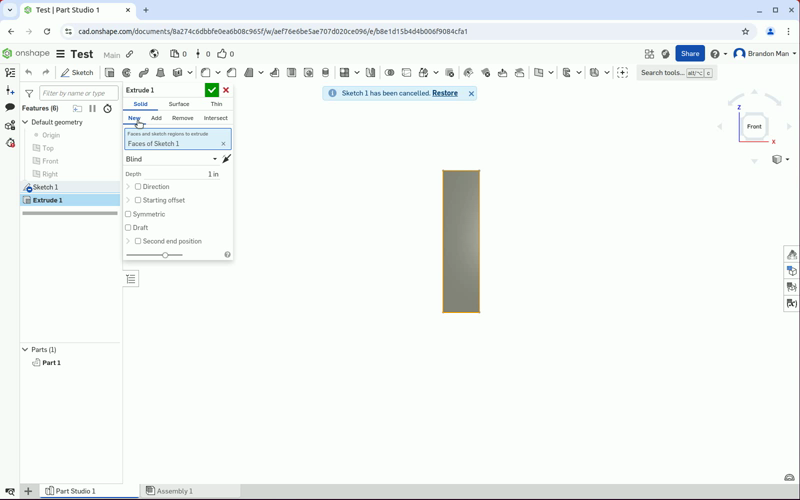
key(tab, 4)
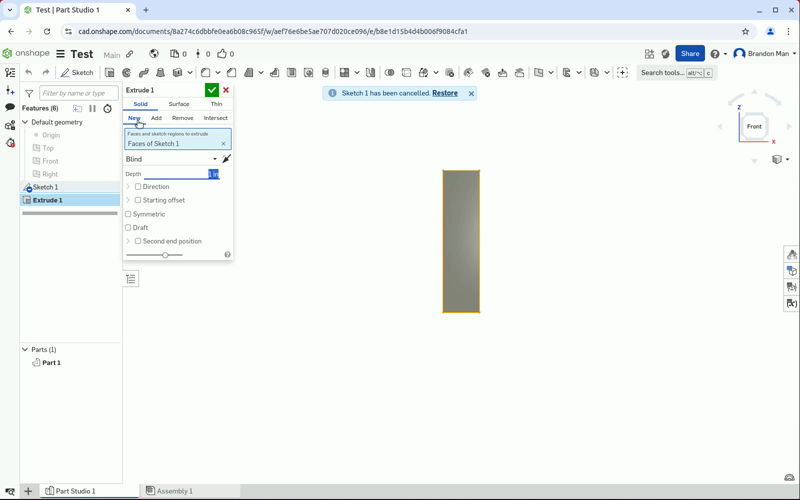
text(2.166)
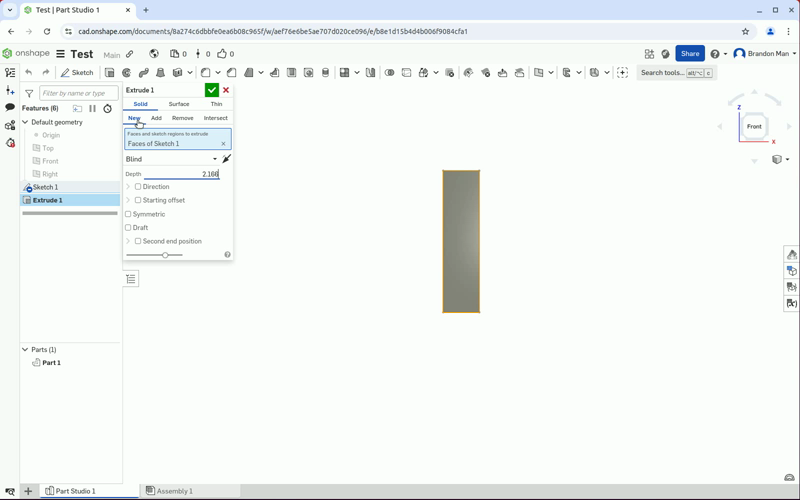
key(enter)
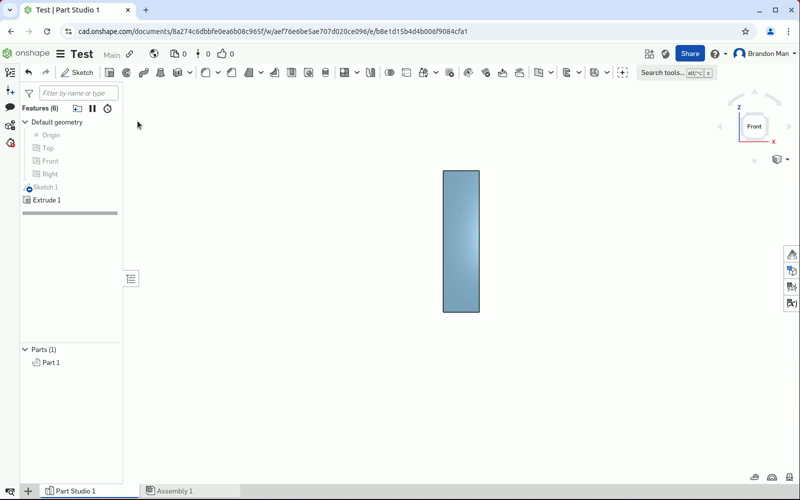
key(shift+h)
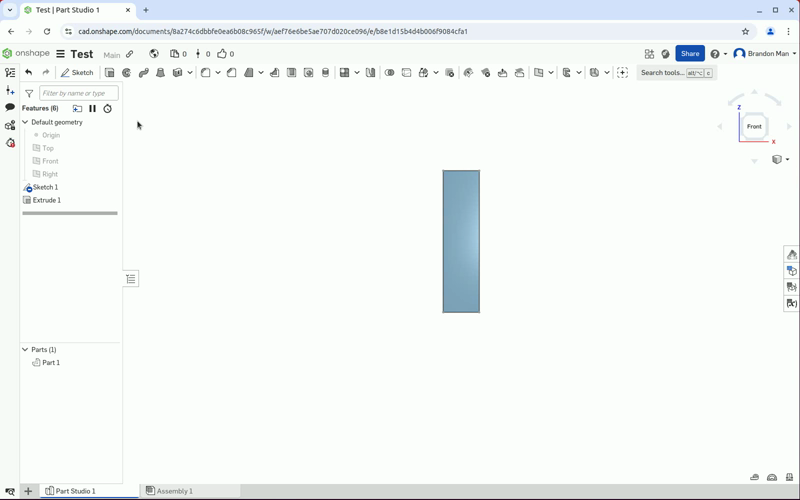
key(shift+h)
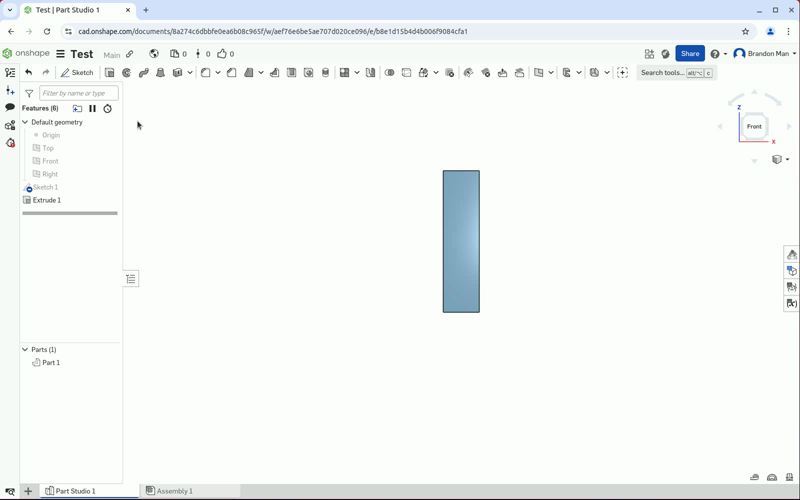
mouse_move(73, 189)
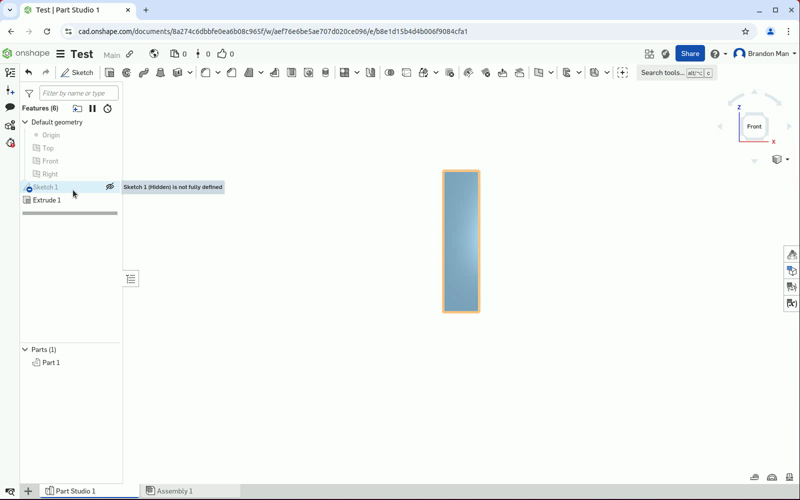
click(73, 189)
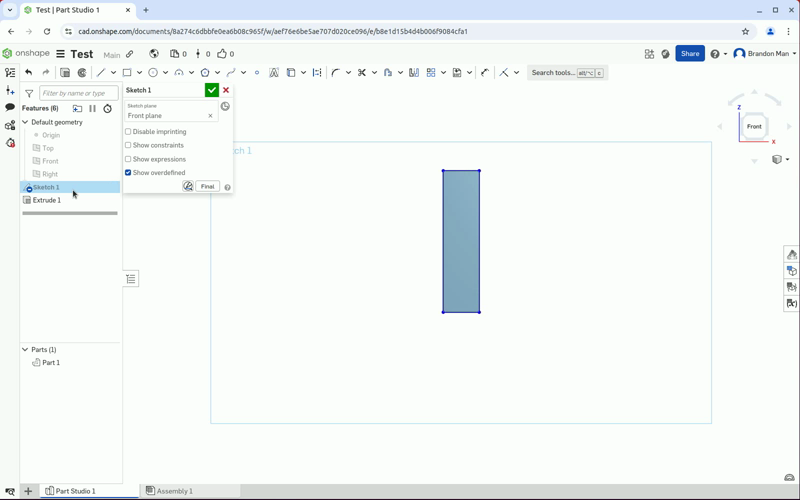
mouse_move(229, 92)
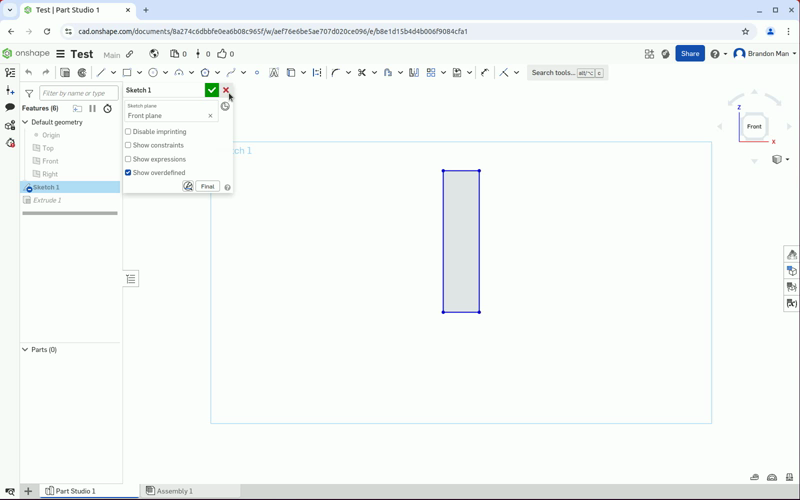
click(229, 92)
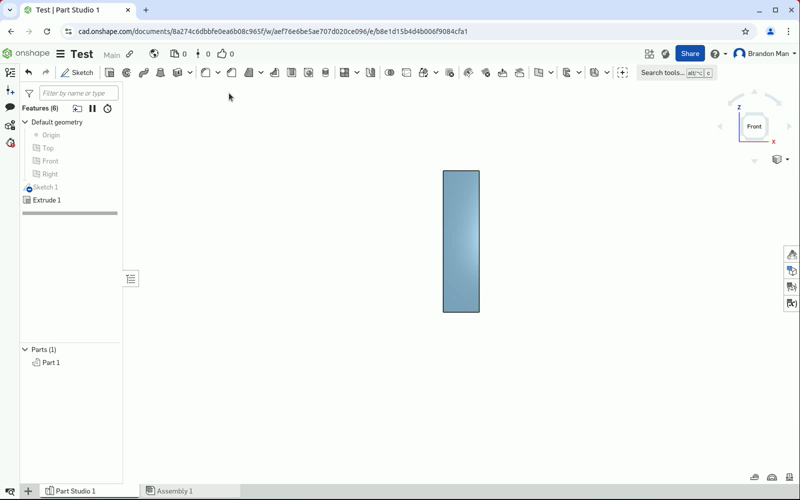
mouse_move(541, 75)
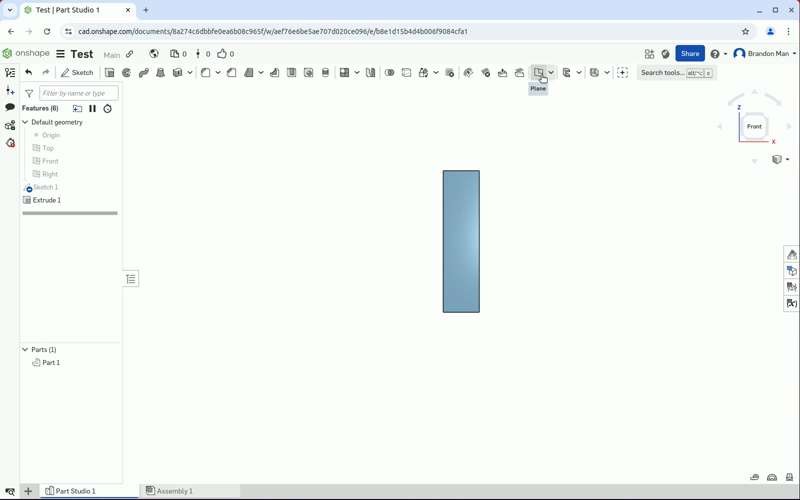
click(541, 75)
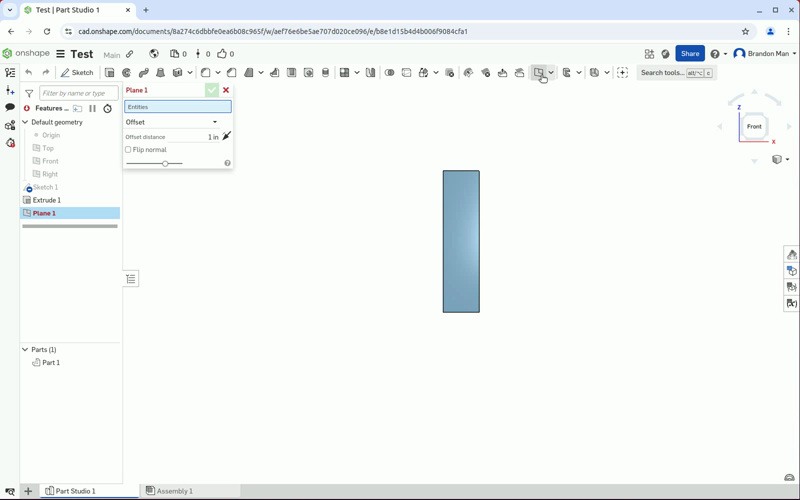
mouse_move(73, 163)
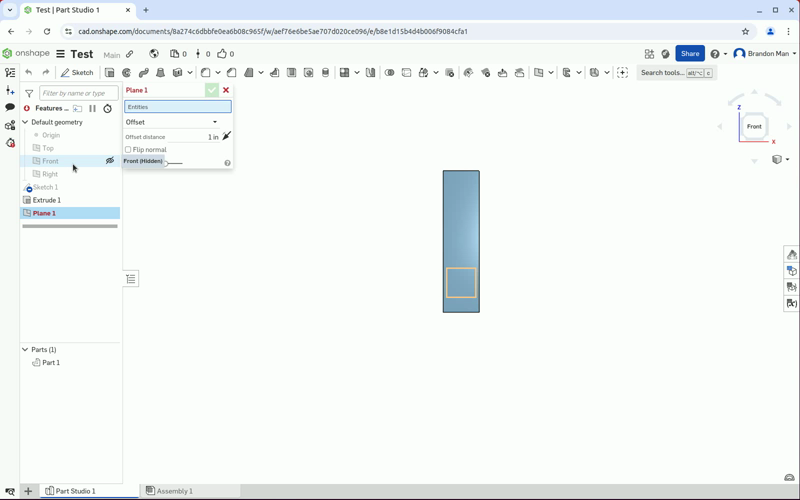
click(73, 163)
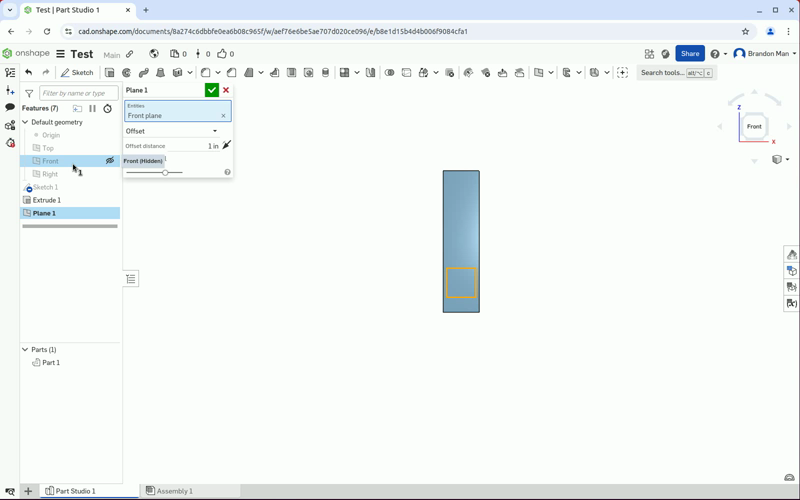
key(tab, 2)
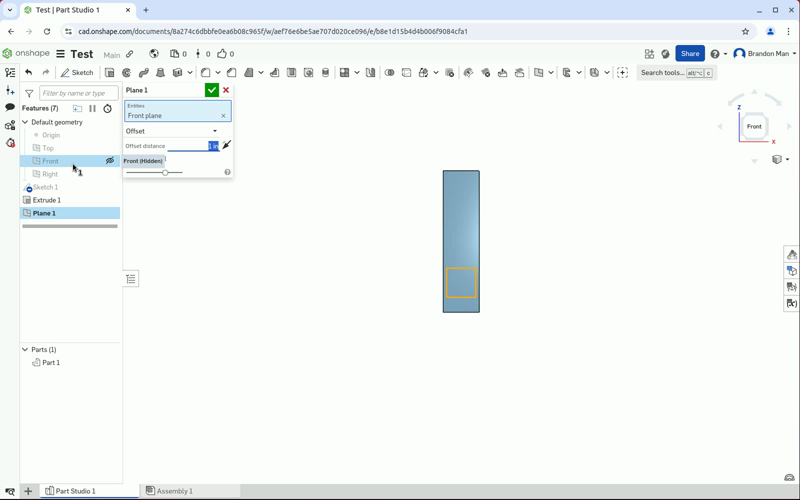
text(2.157)
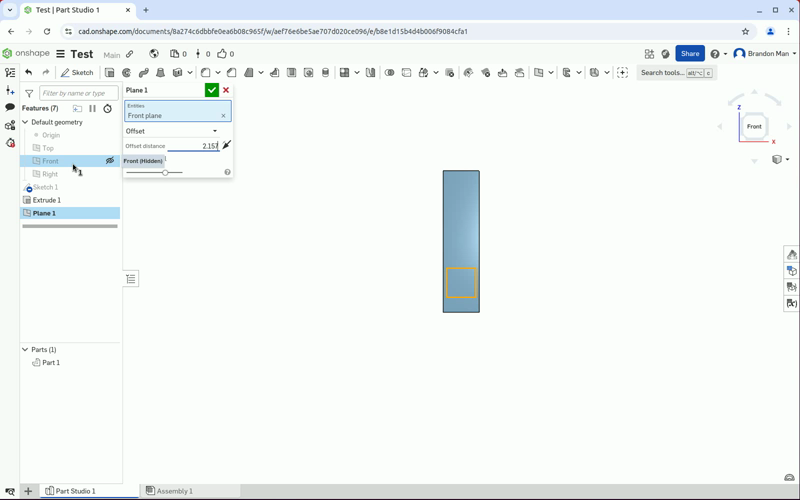
key(enter, 2)
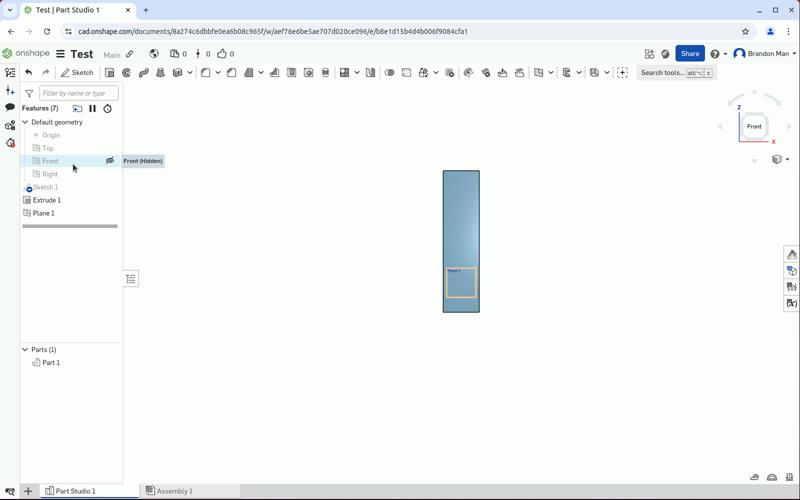
key(shift+s)
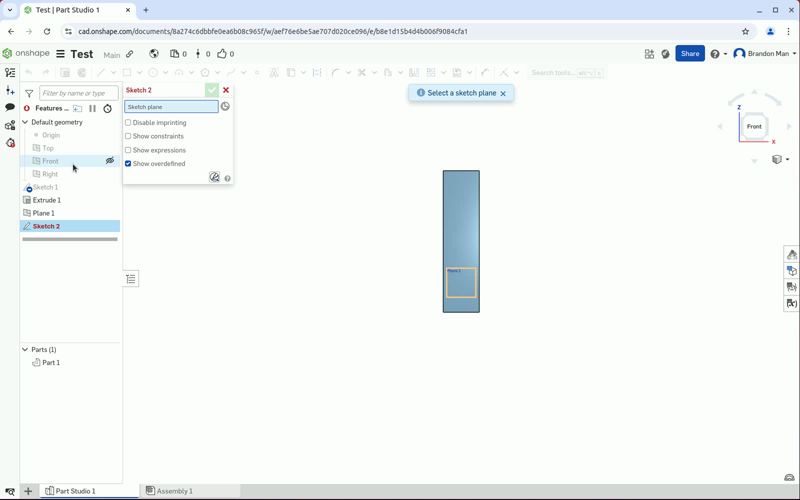
mouse_move(73, 215)
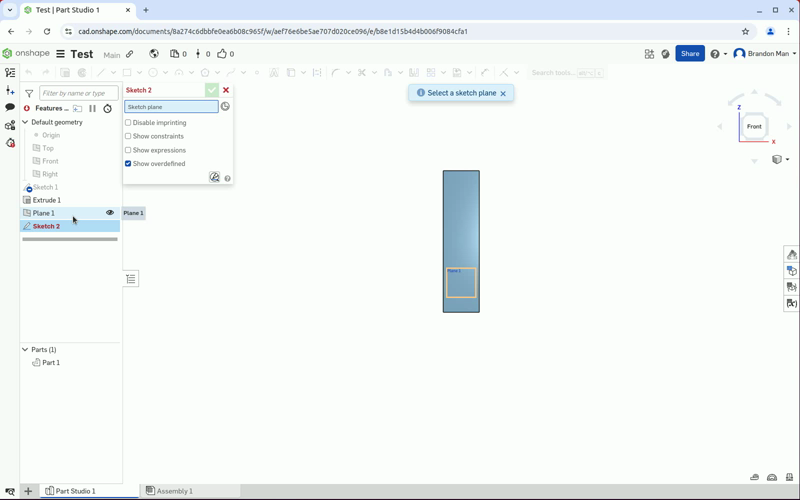
click(73, 215)
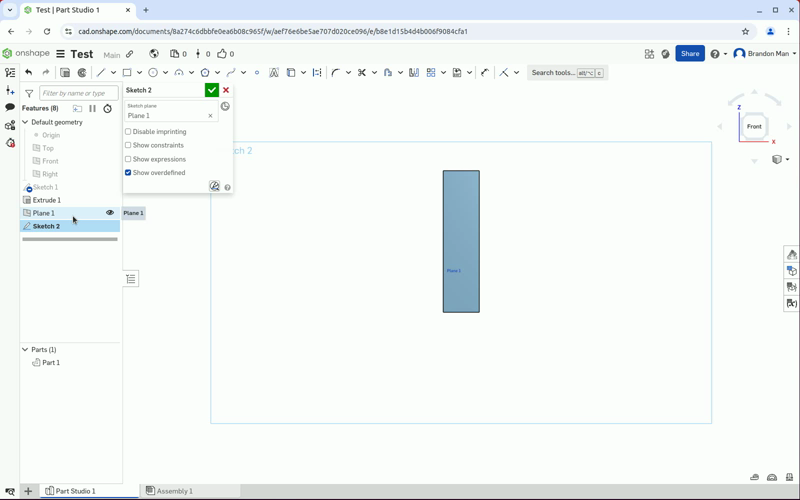
mouse_move(73, 352)
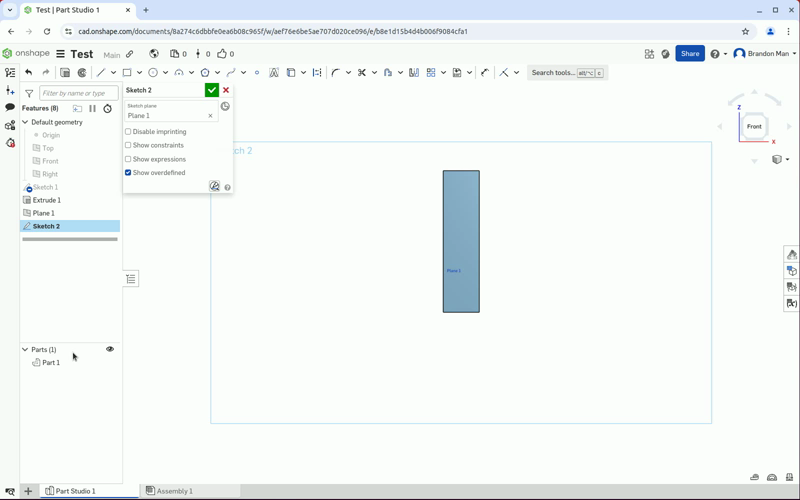
key(y)
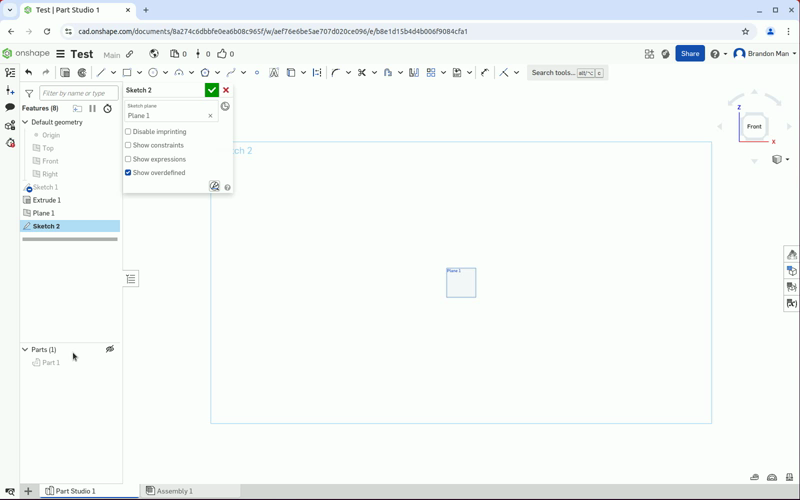
key(l)
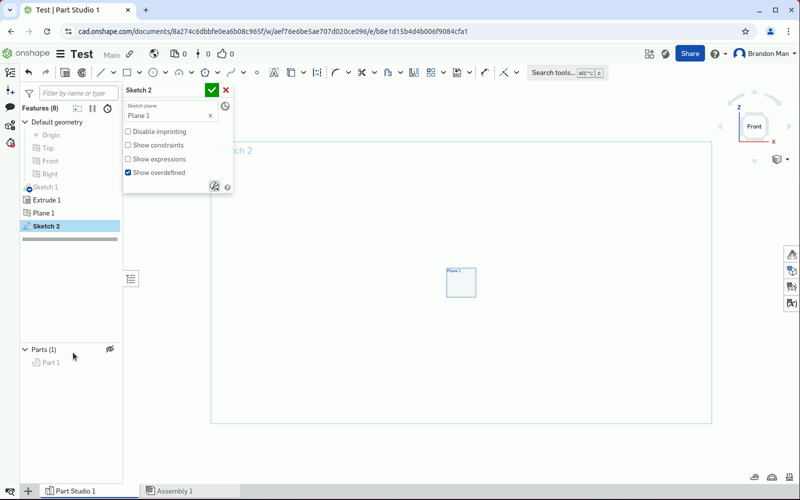
key_down(shift)
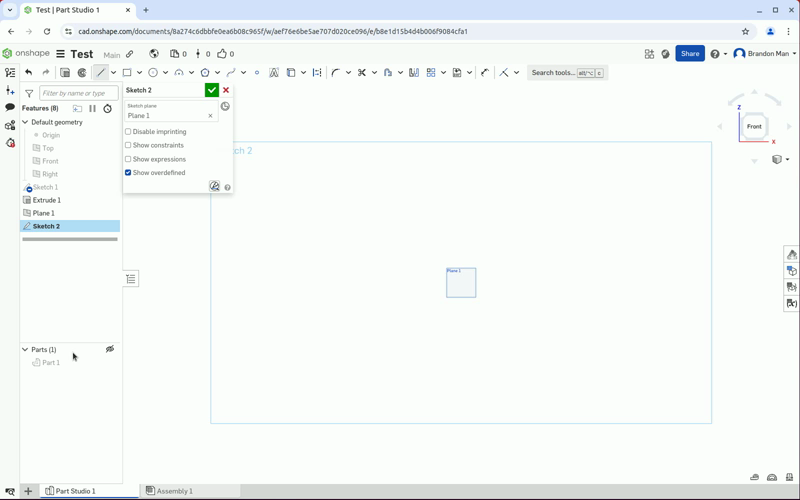
mouse_move(443, 312)
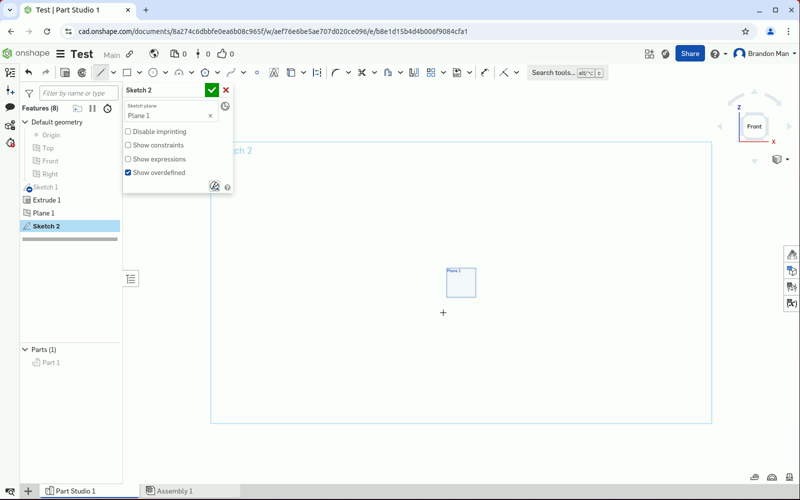
click(443, 312)
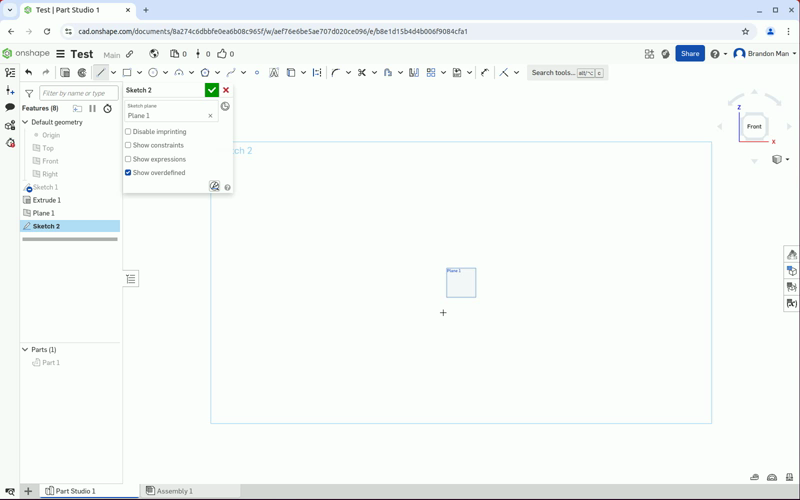
key_up(shift)
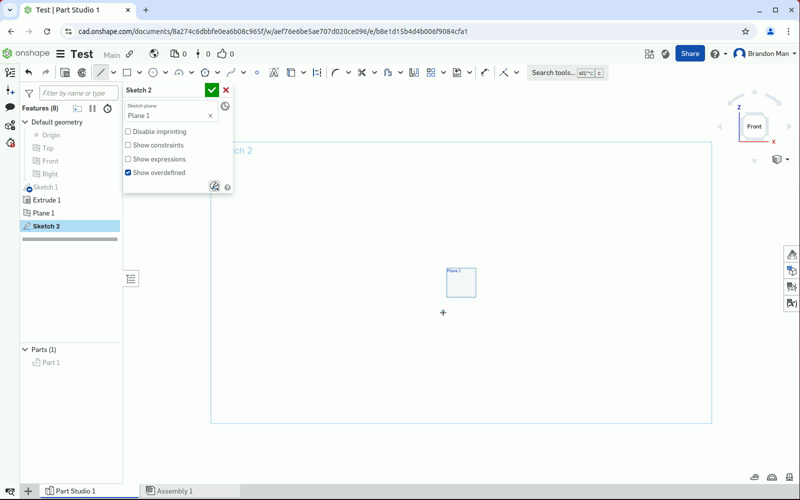
key_down(shift)
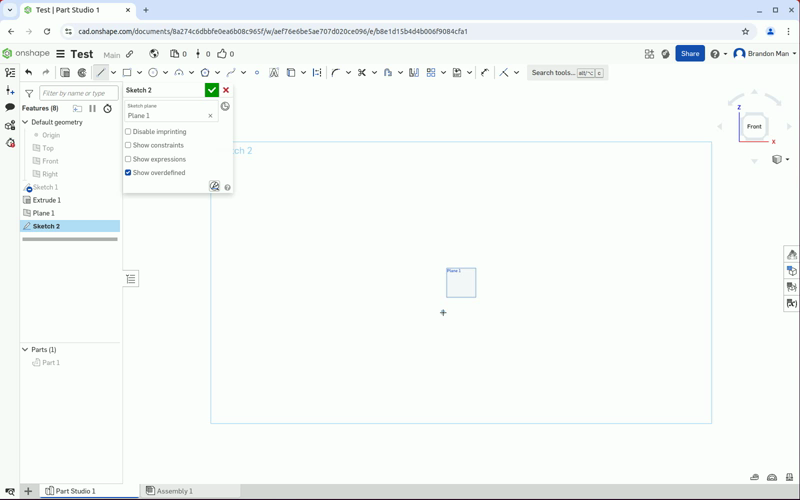
mouse_move(473, 312)
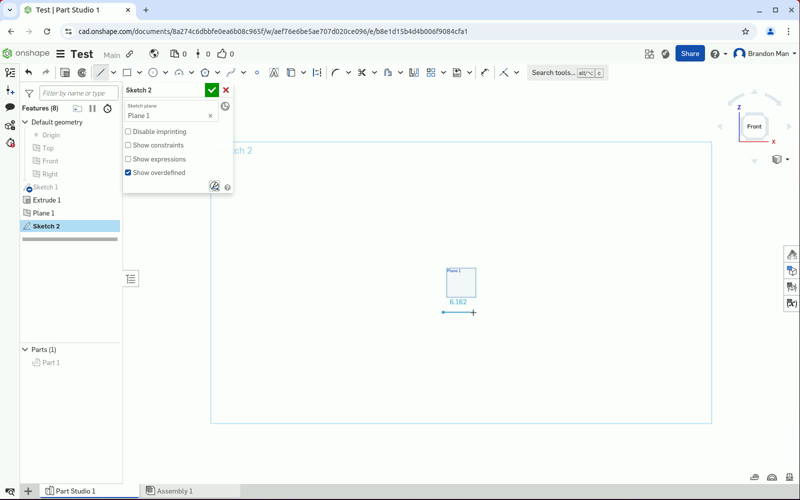
mouse_move(458, 312)
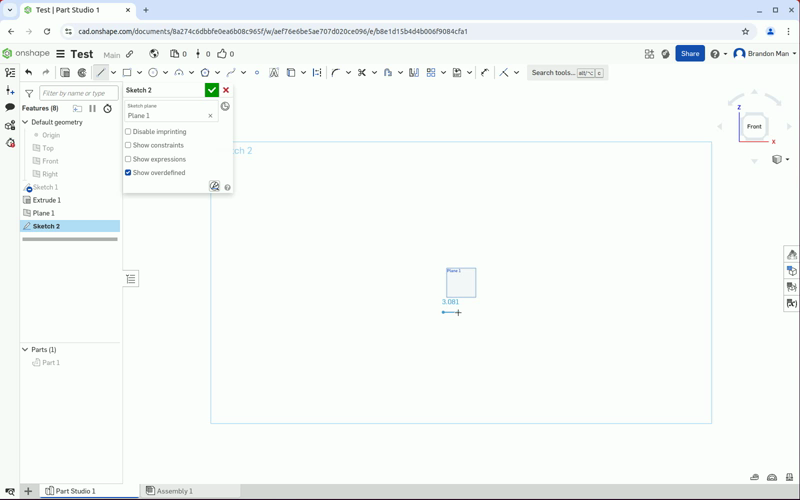
click(458, 312)
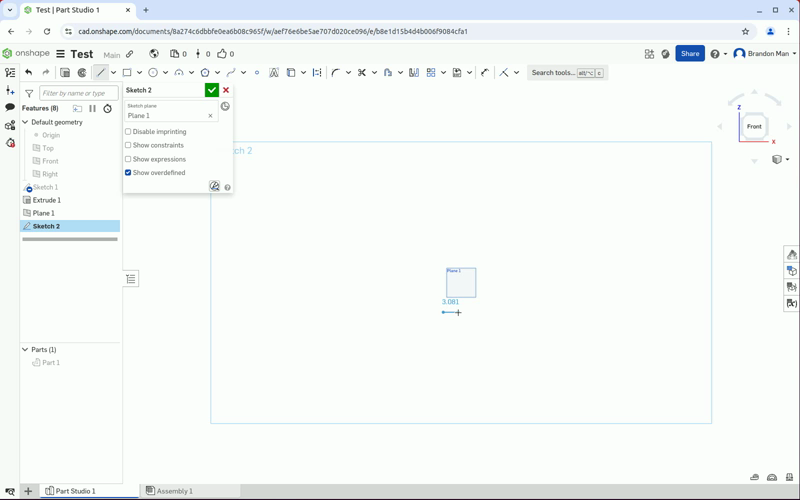
key_up(shift)
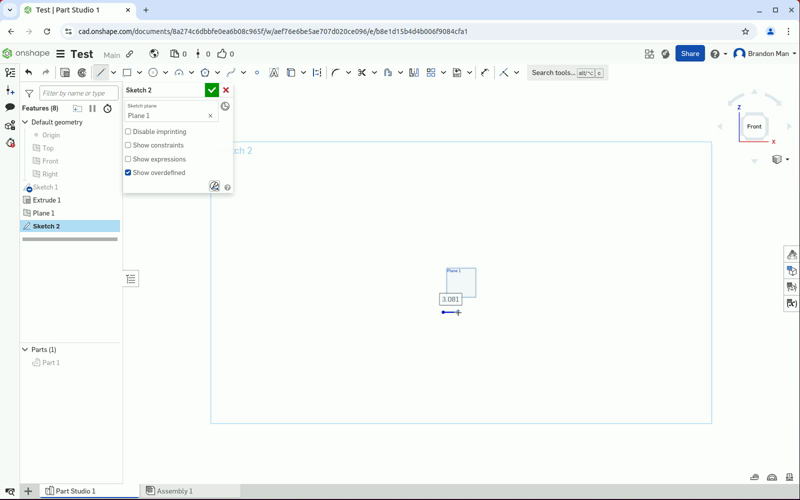
key_down(shift)
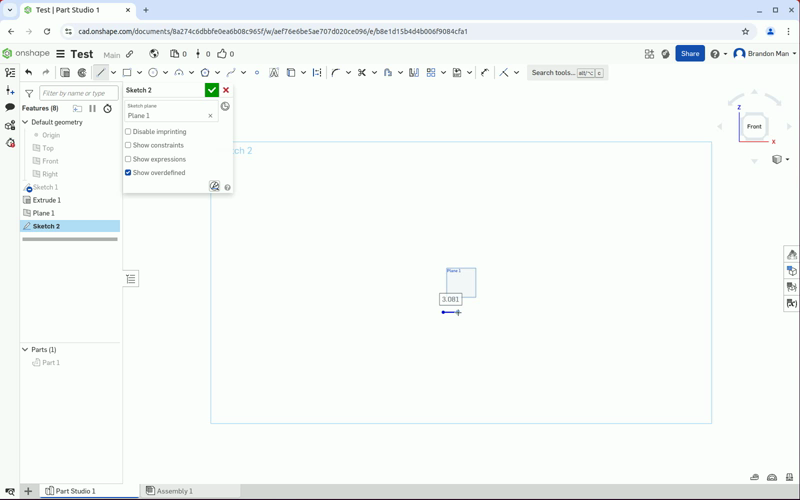
mouse_move(458, 240)
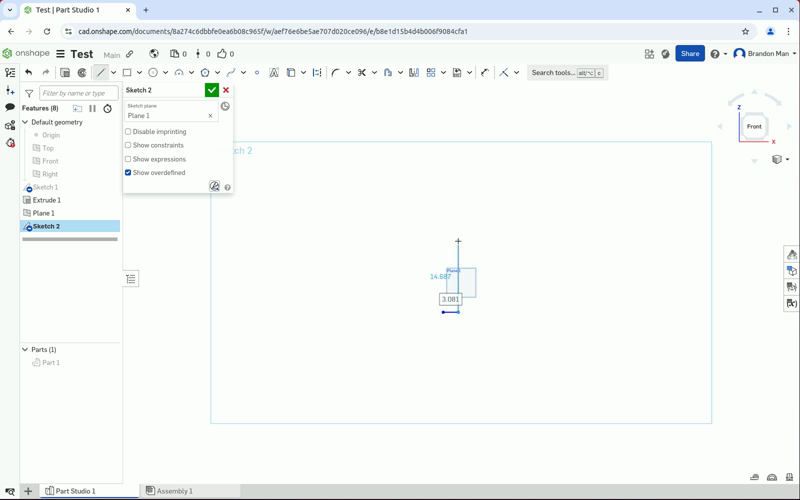
click(458, 240)
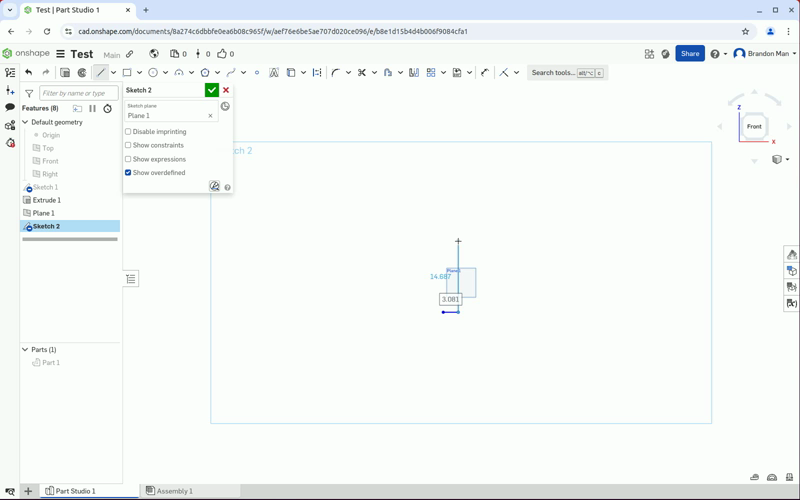
key_up(shift)
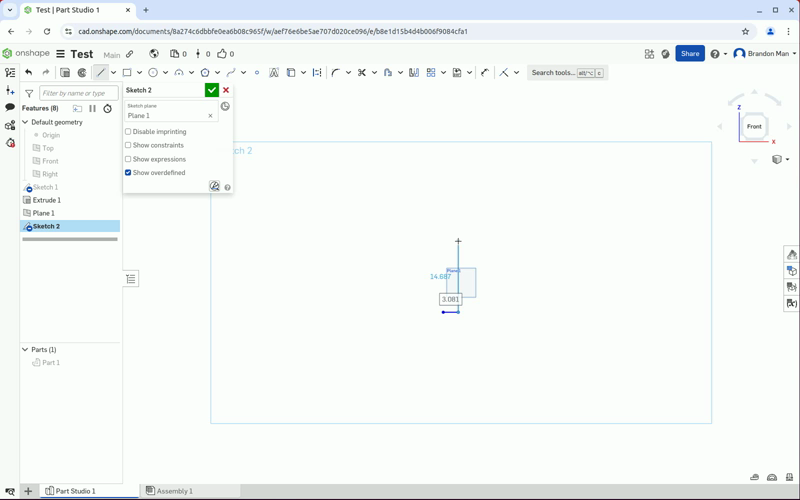
key_down(shift)
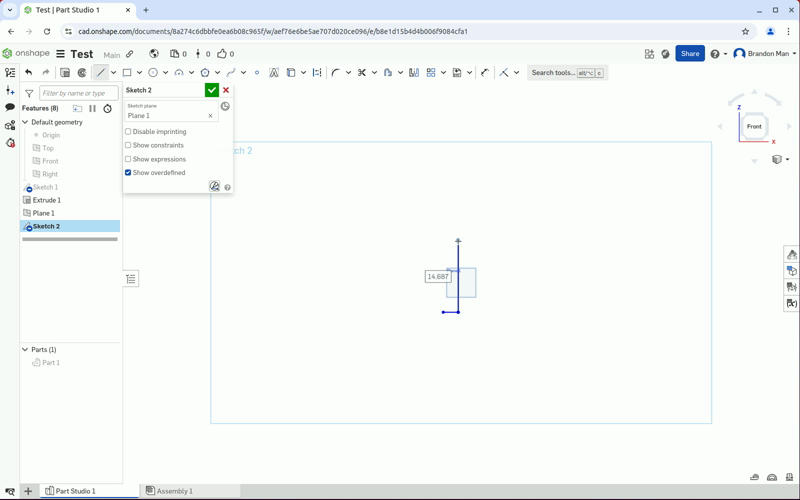
mouse_move(458, 170)
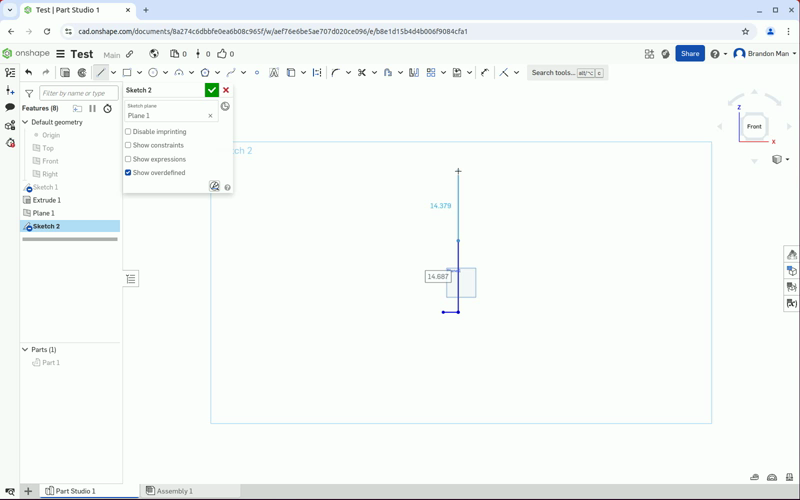
click(458, 170)
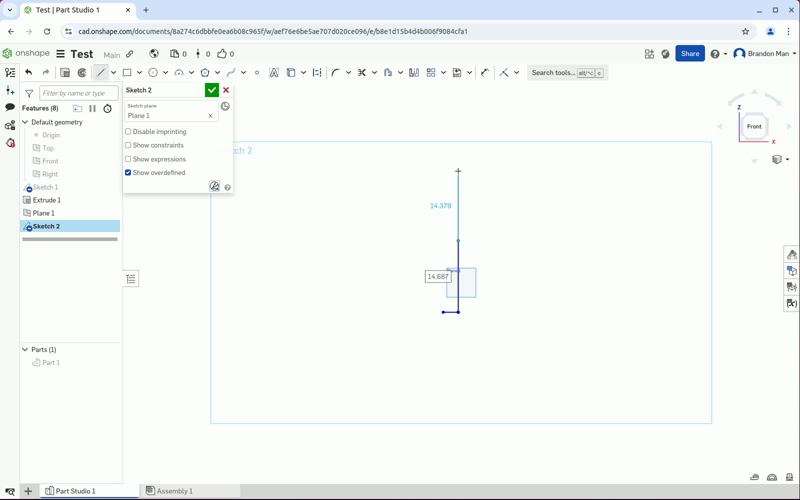
key_up(shift)
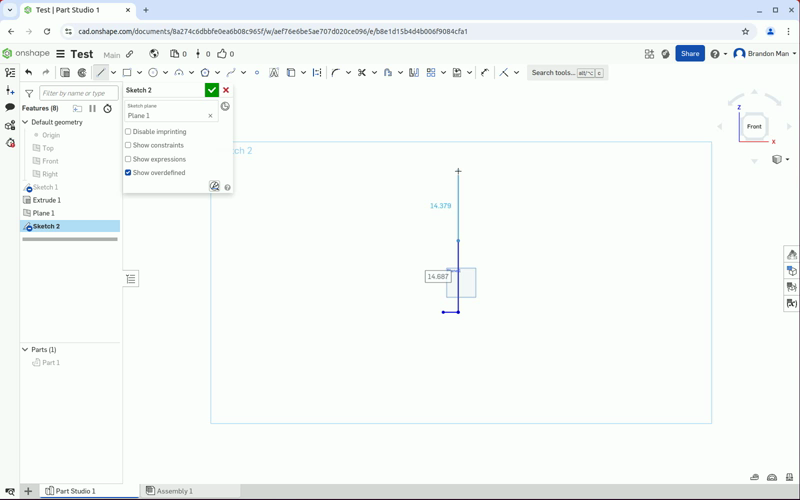
key_down(shift)
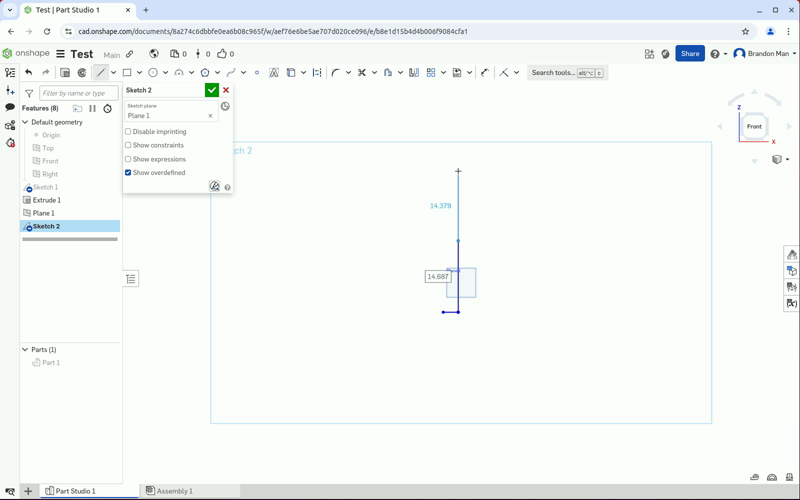
mouse_move(488, 170)
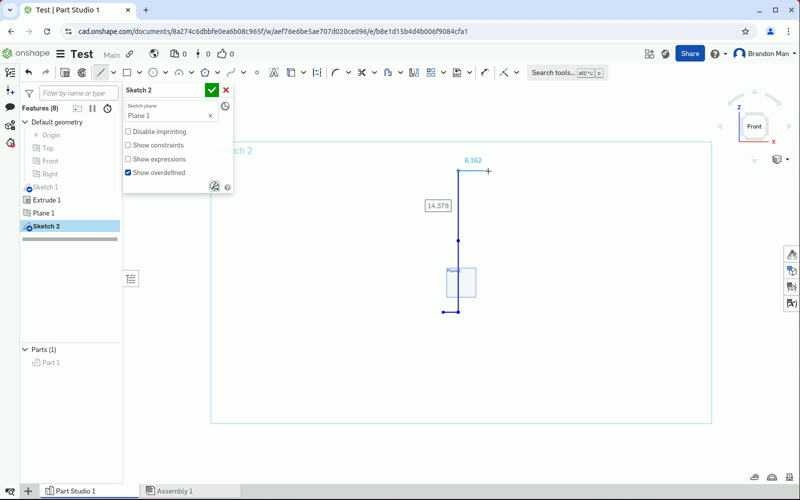
mouse_move(443, 170)
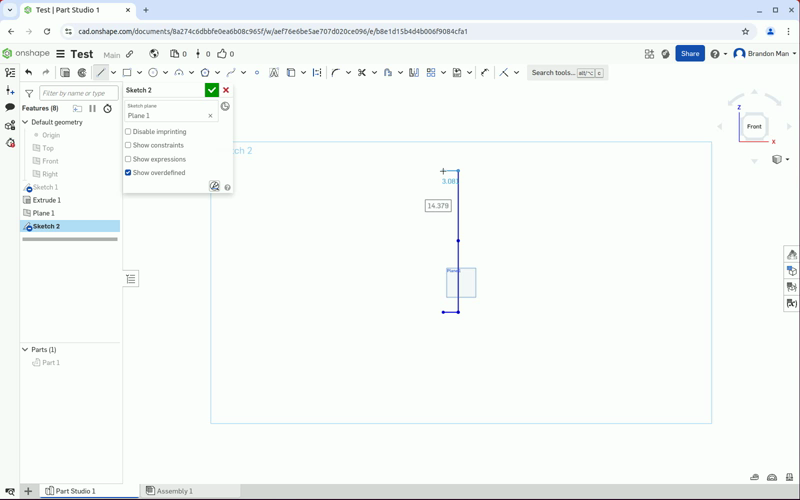
click(443, 170)
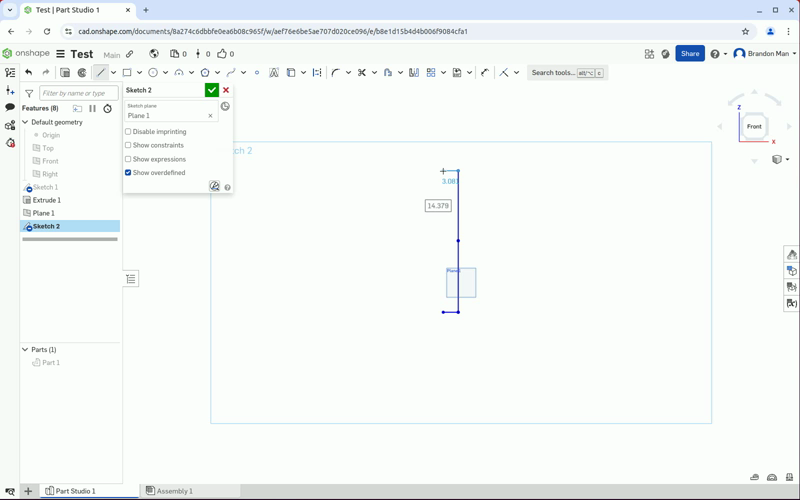
key_up(shift)
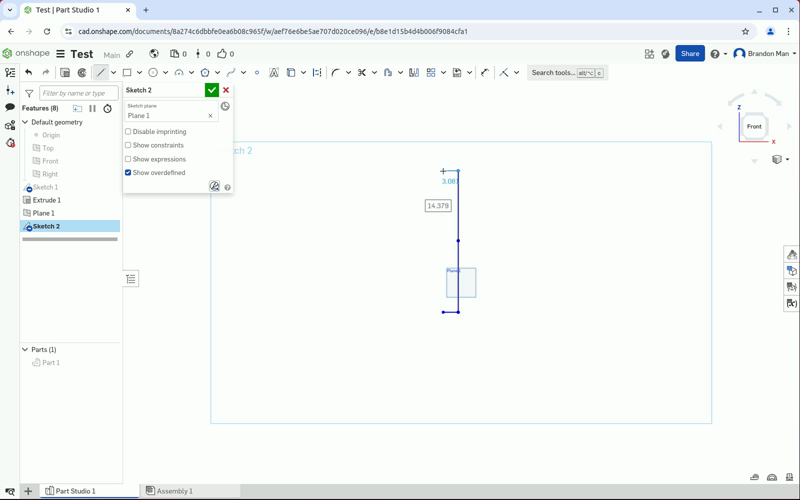
key_down(shift)
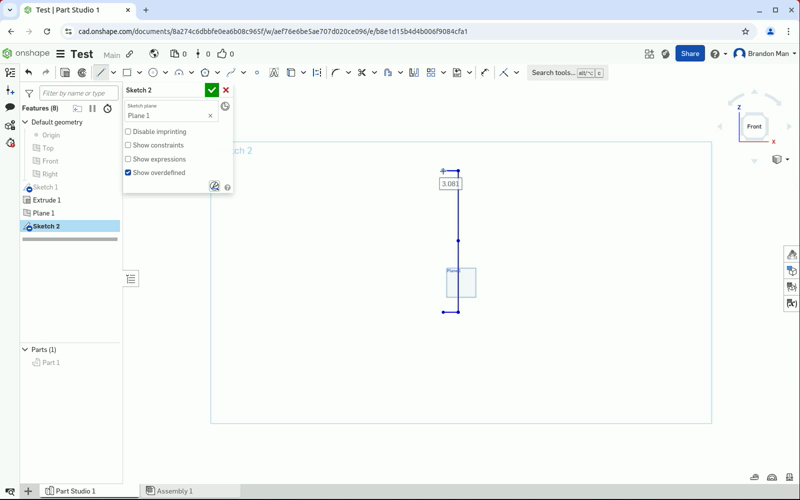
mouse_move(473, 170)
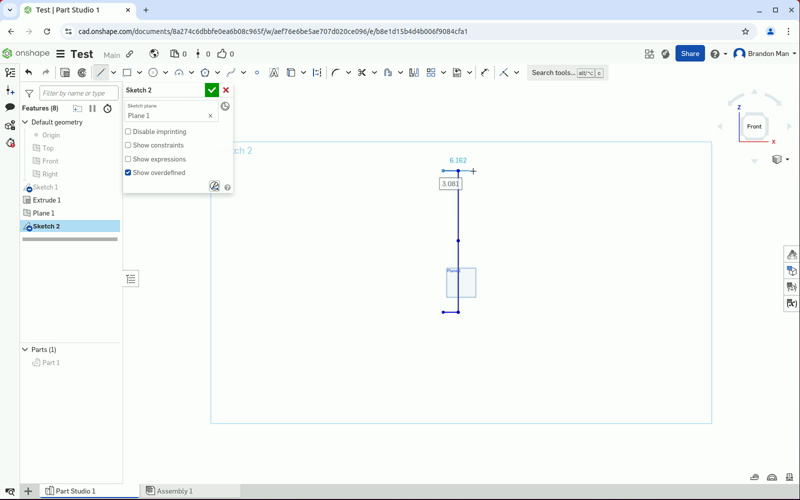
mouse_move(443, 185)
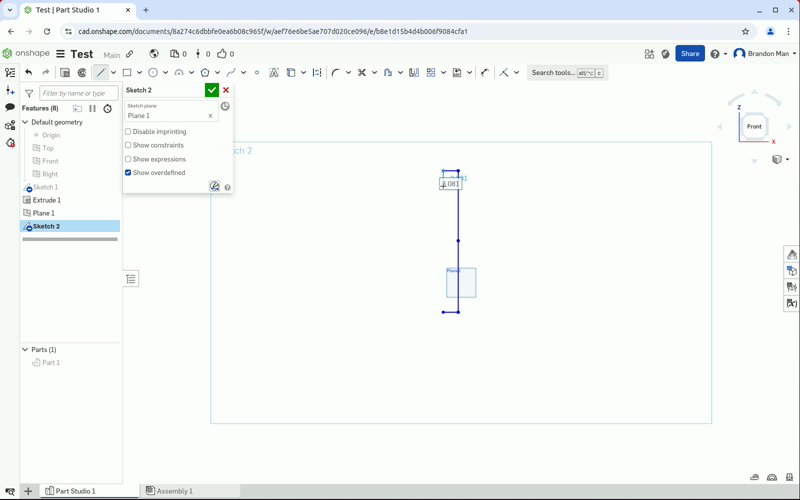
click(443, 185)
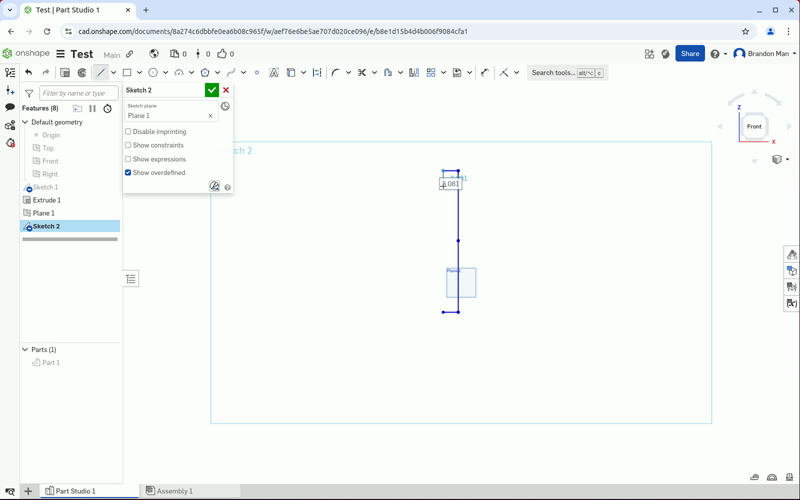
key_up(shift)
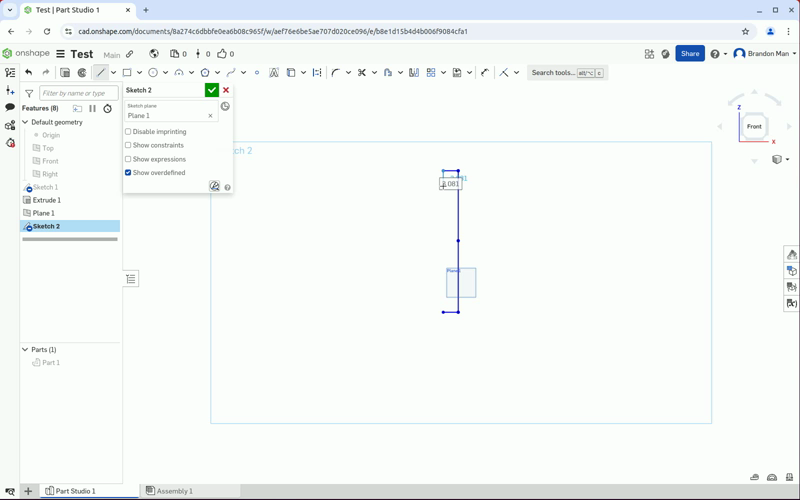
key_down(shift)
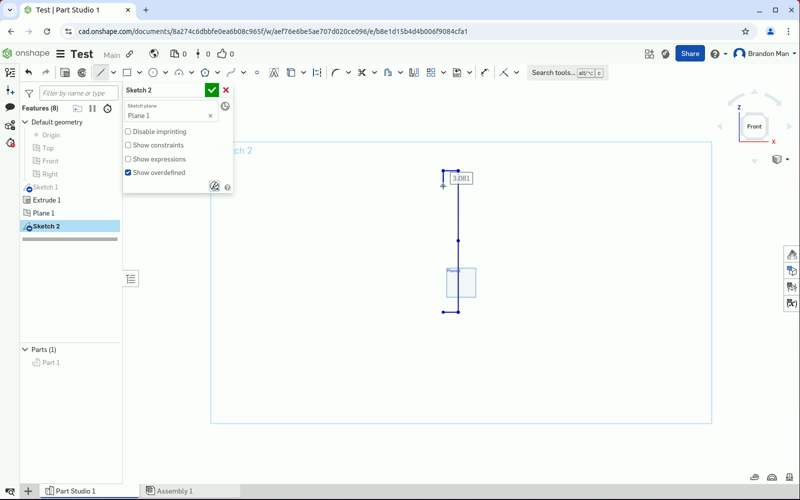
mouse_move(473, 185)
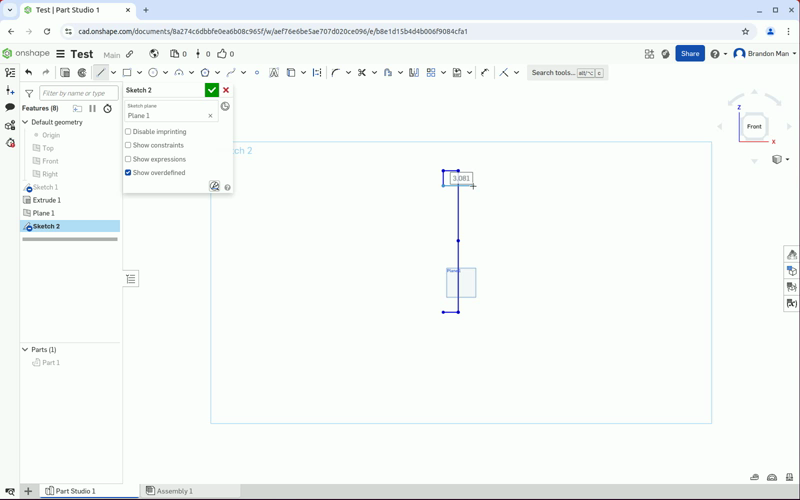
mouse_move(449, 200)
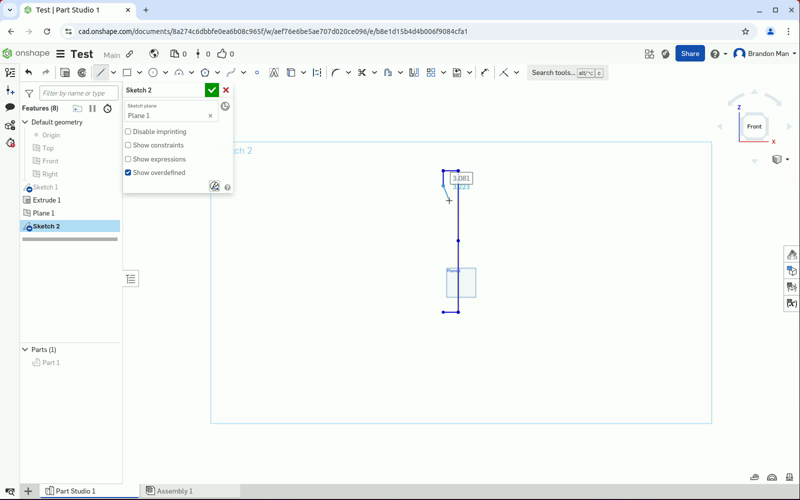
click(449, 200)
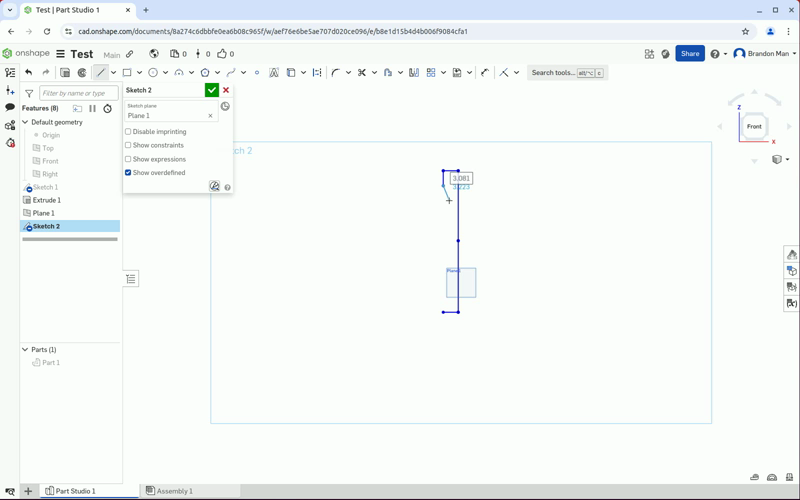
key_up(shift)
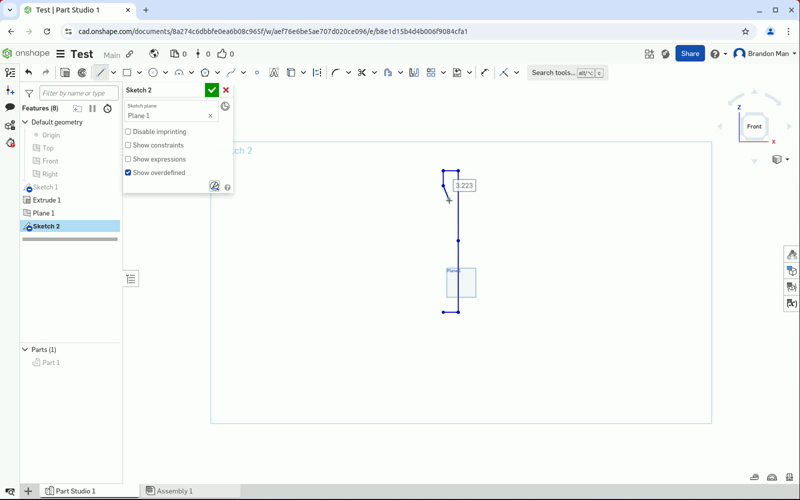
key_down(shift)
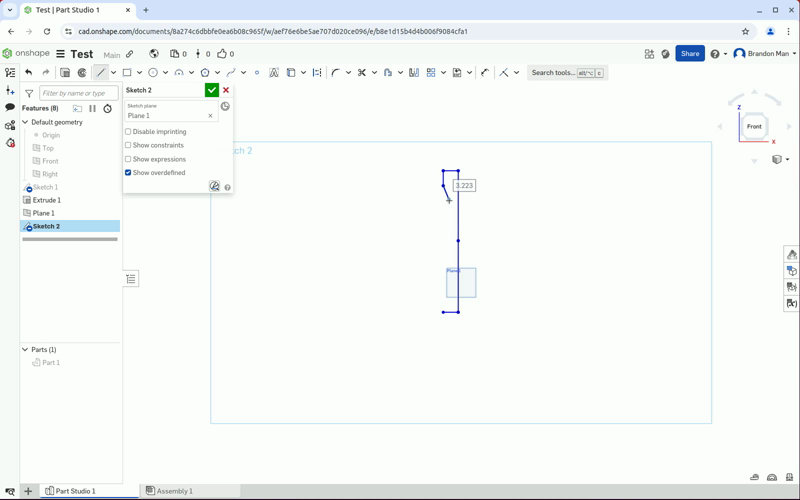
mouse_move(479, 200)
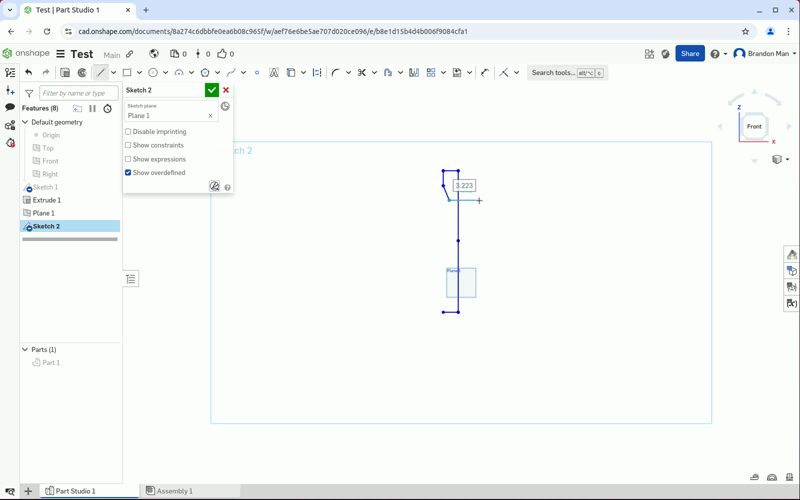
mouse_move(449, 240)
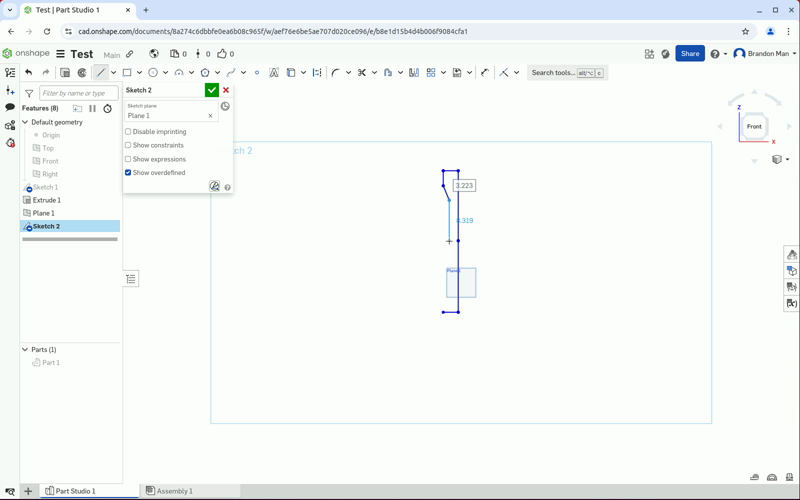
click(449, 240)
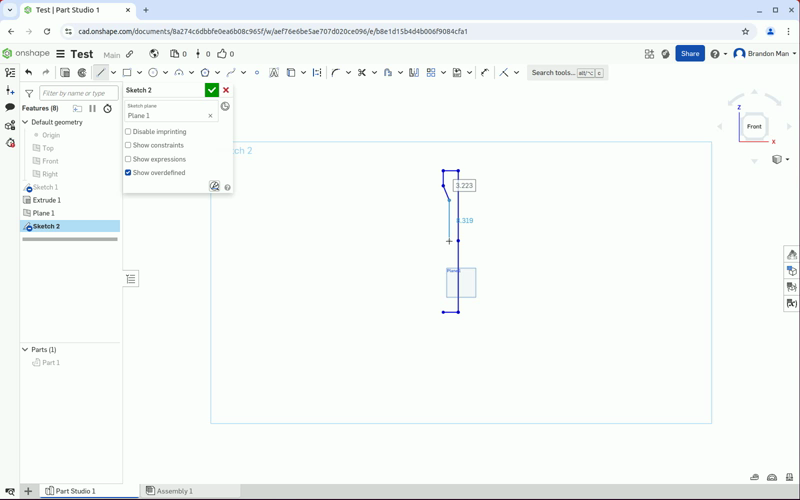
key_up(shift)
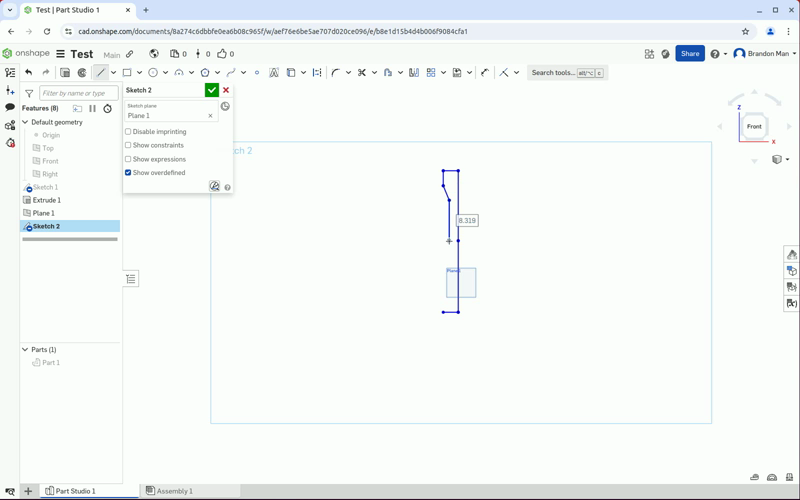
key_down(shift)
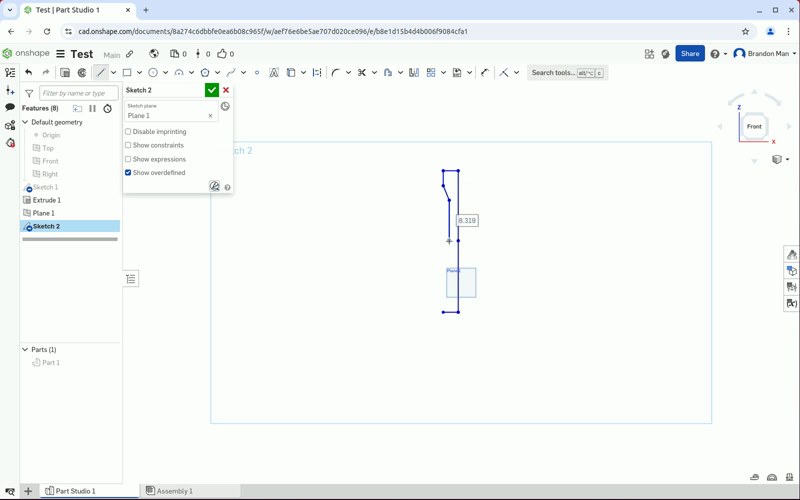
mouse_move(479, 240)
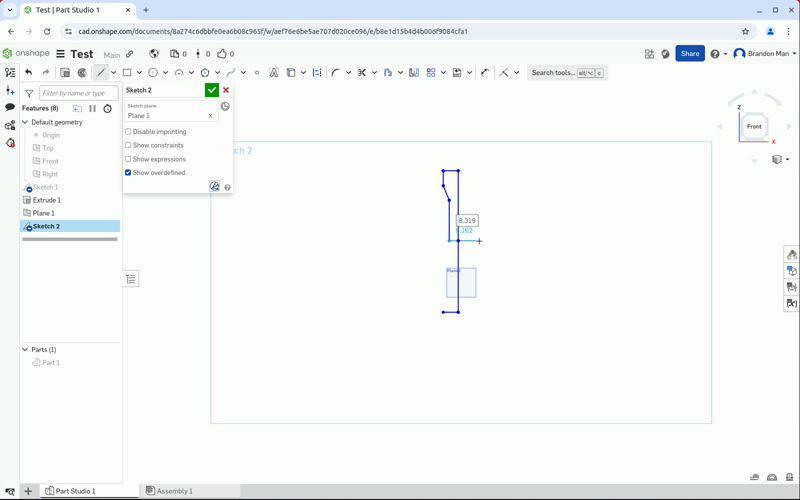
mouse_move(449, 282)
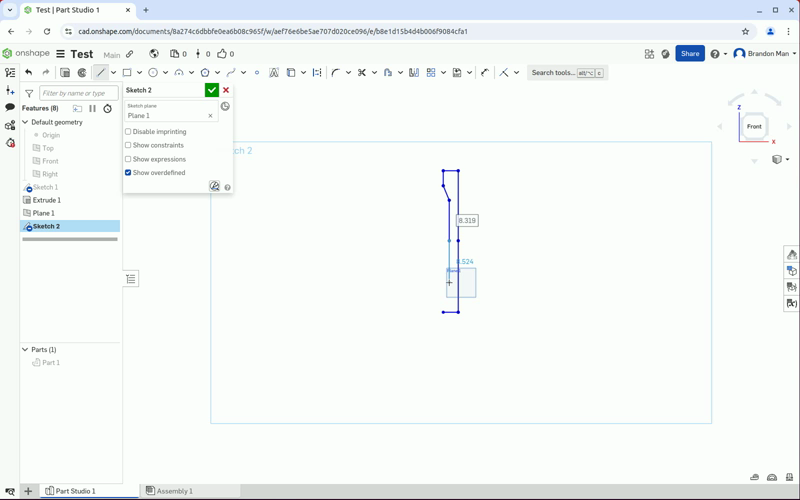
click(449, 282)
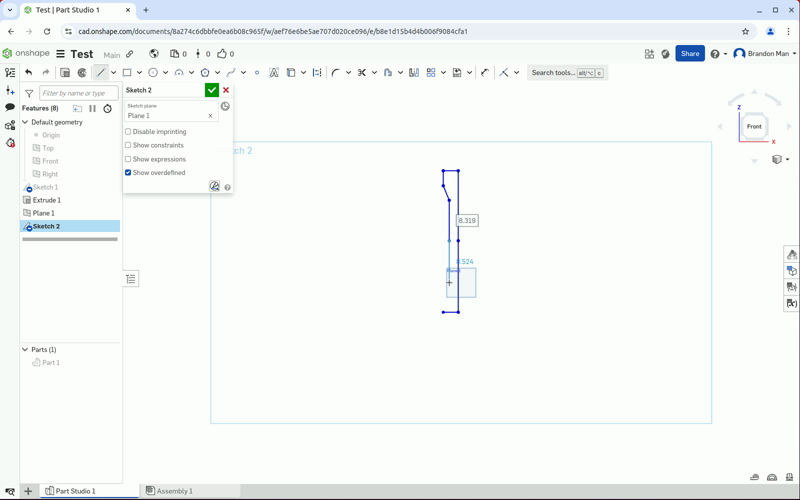
key_up(shift)
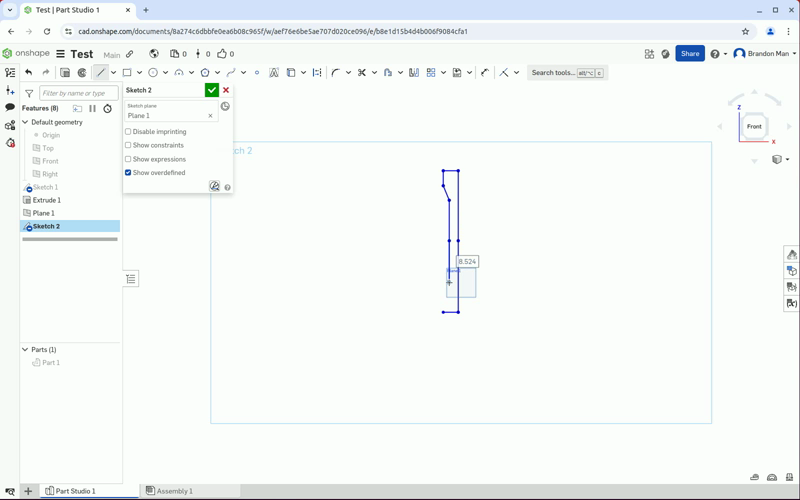
key_down(shift)
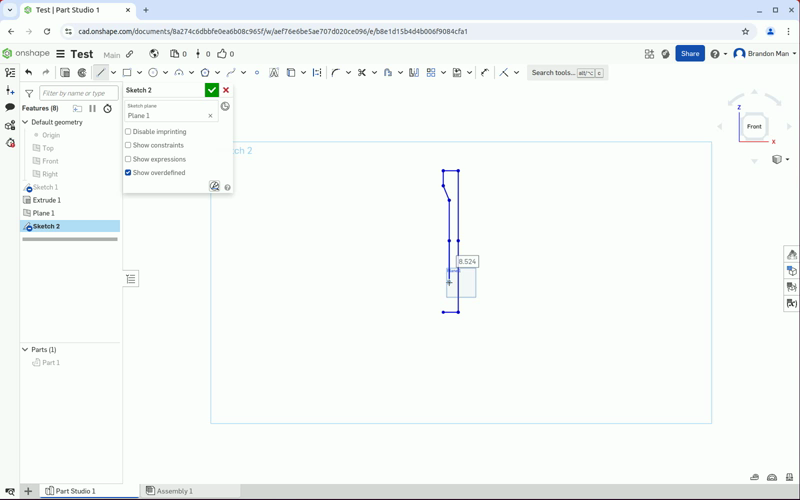
mouse_move(479, 282)
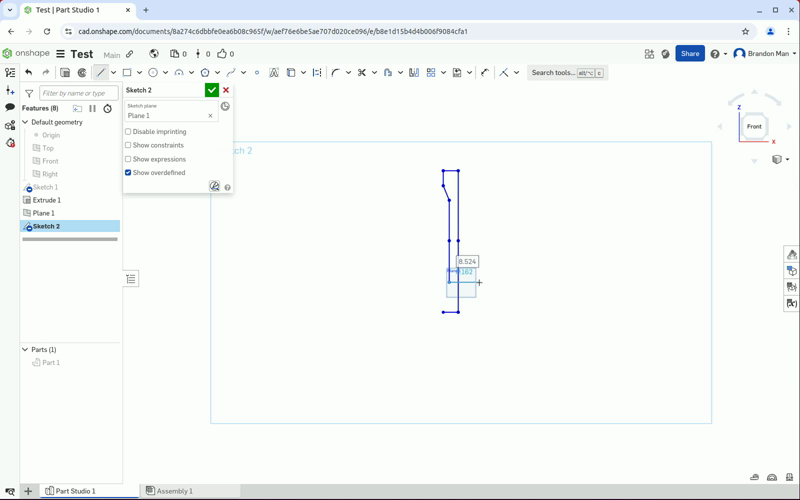
mouse_move(443, 297)
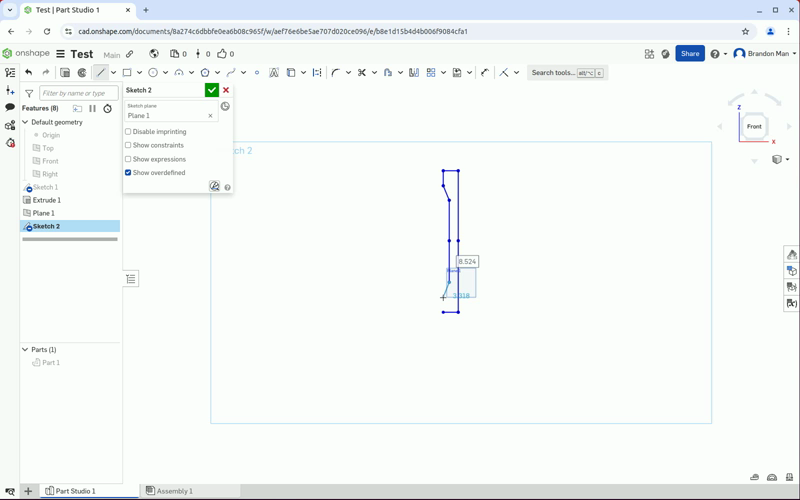
click(443, 297)
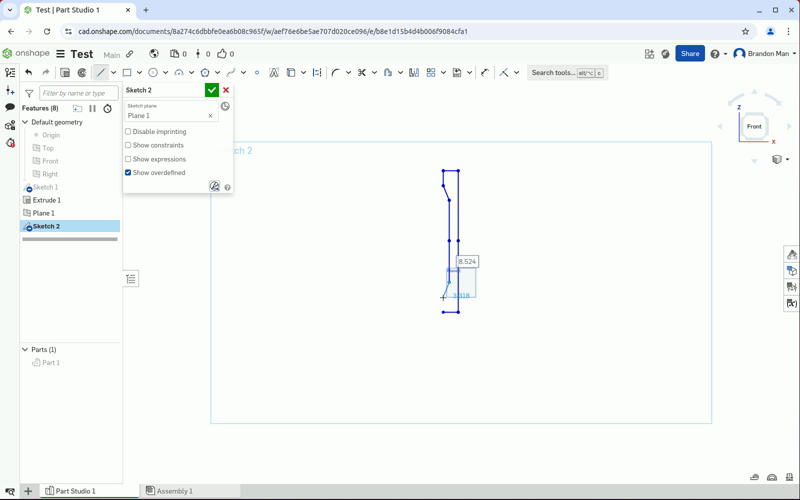
key_up(shift)
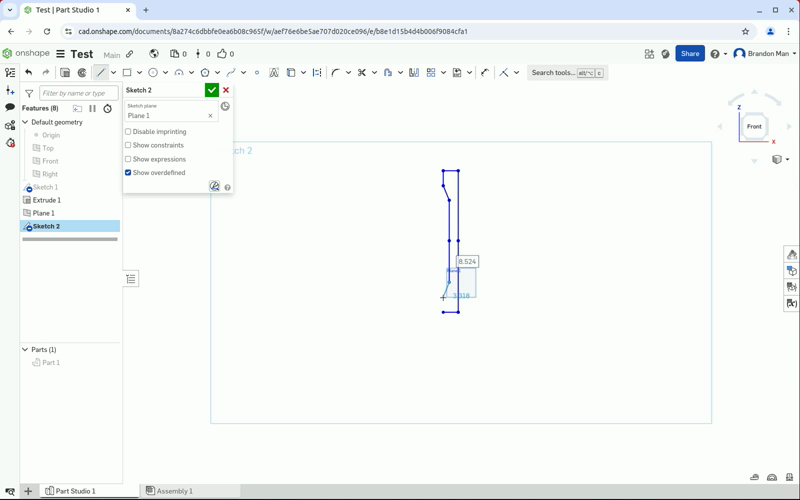
mouse_move(473, 297)
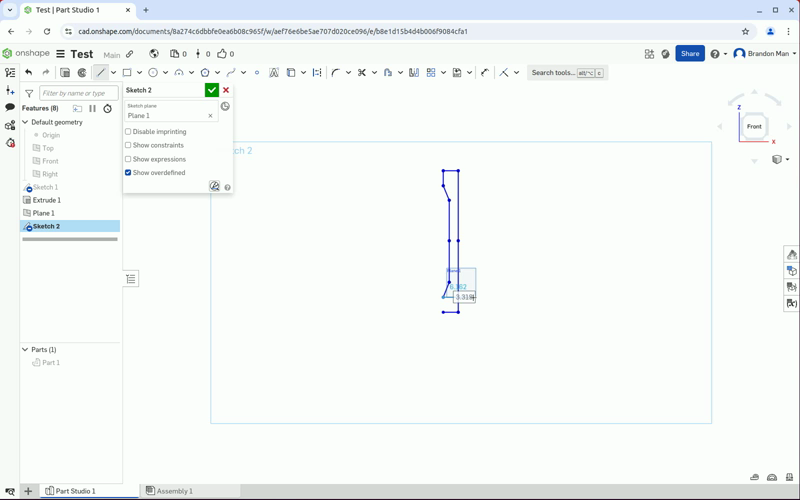
key_down(shift)
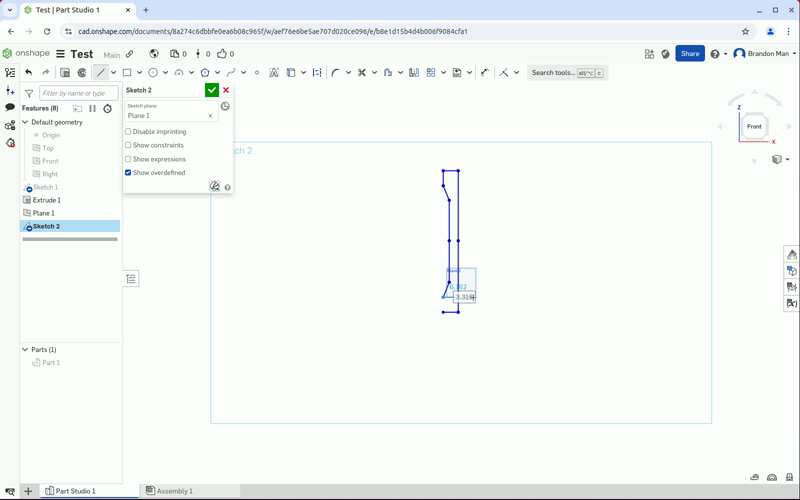
mouse_move(443, 312)
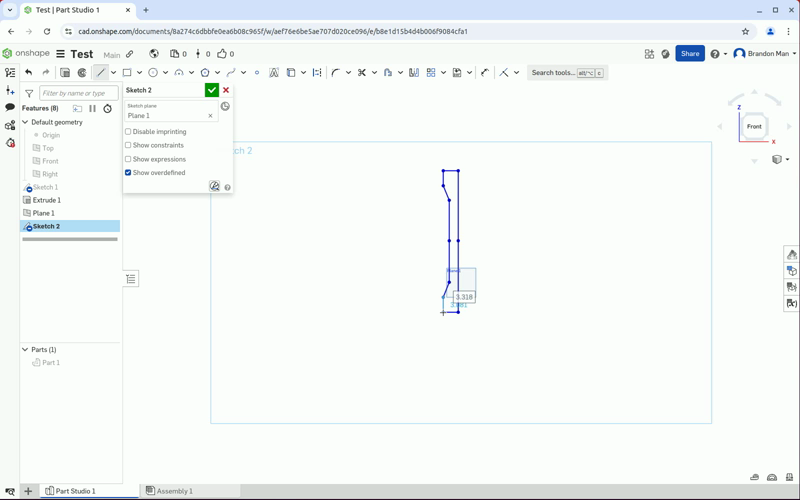
key_up(shift)
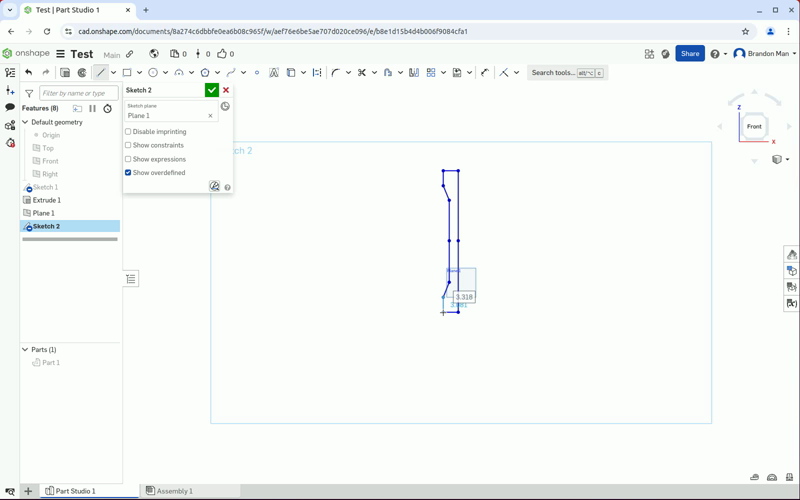
click(443, 312)
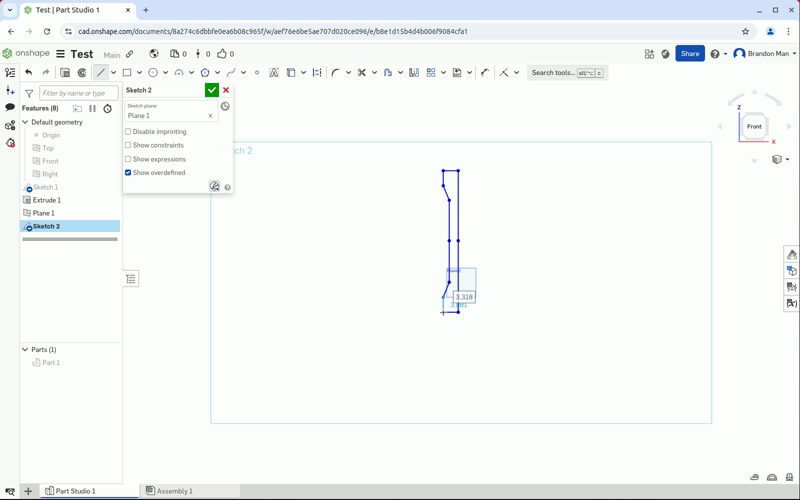
key(esc)
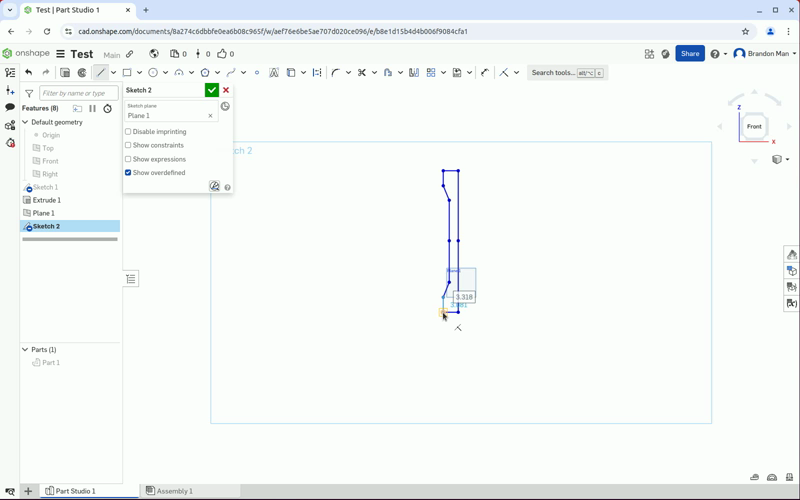
mouse_move(450, 310)
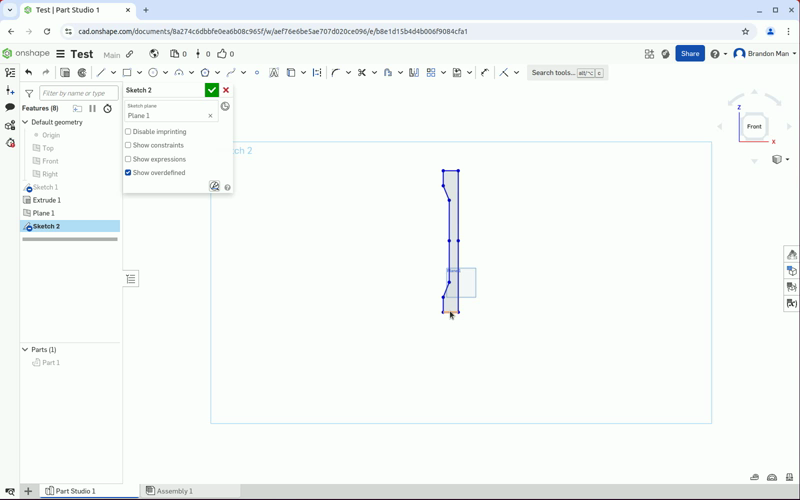
scroll(6)
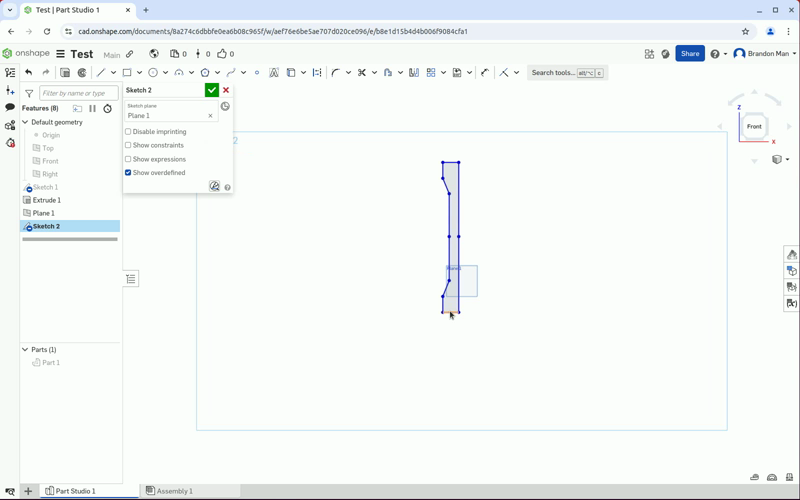
scroll(6)
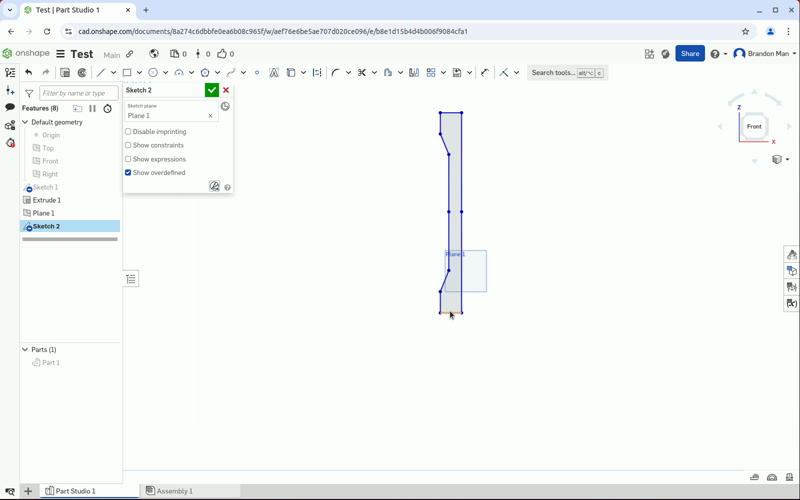
scroll(6)
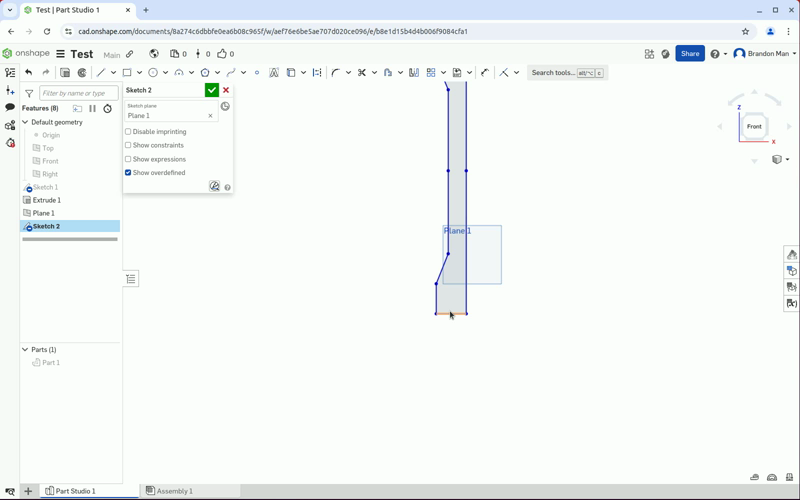
scroll(6)
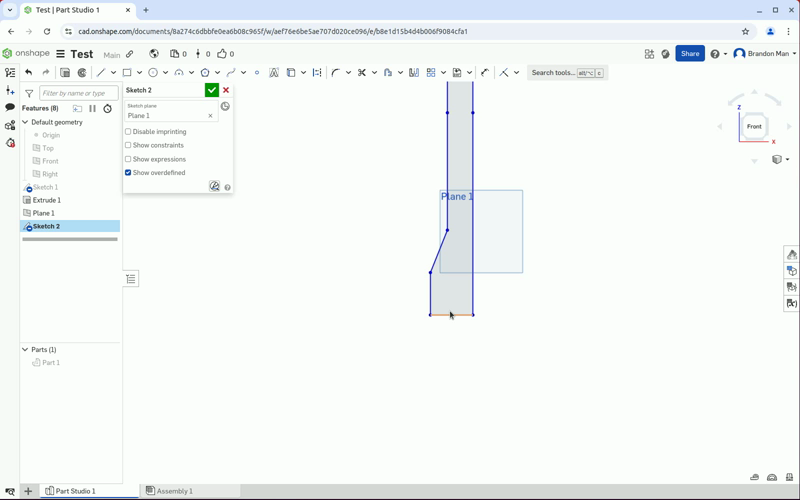
scroll(6)
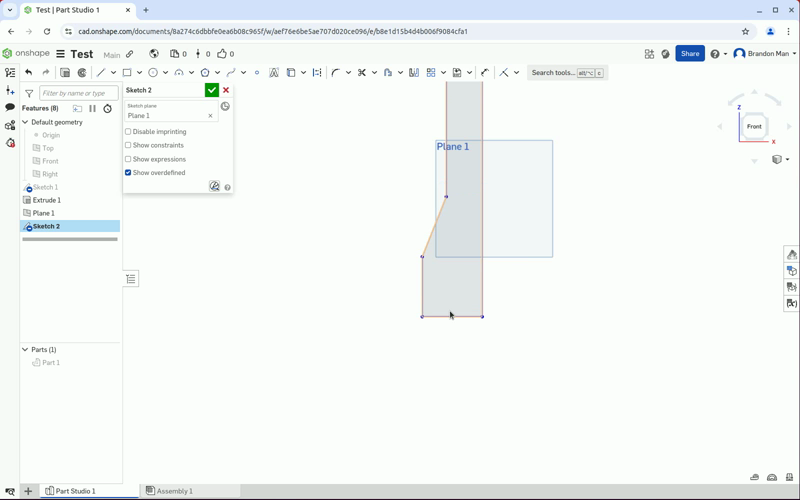
scroll(6)
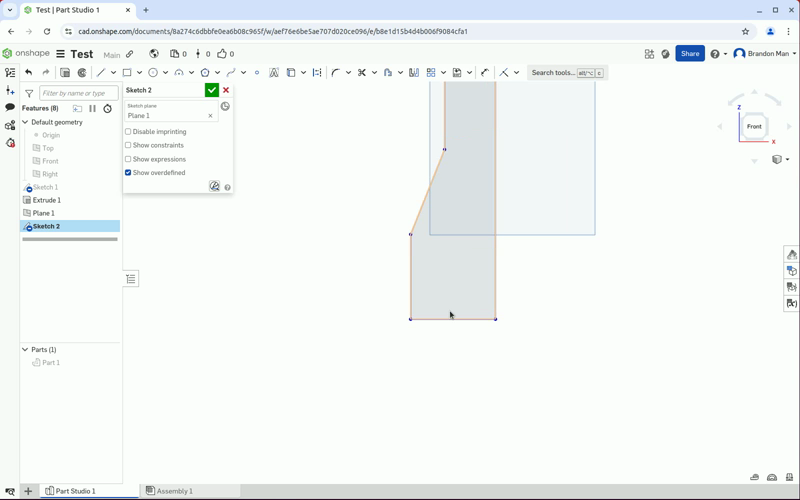
scroll(6)
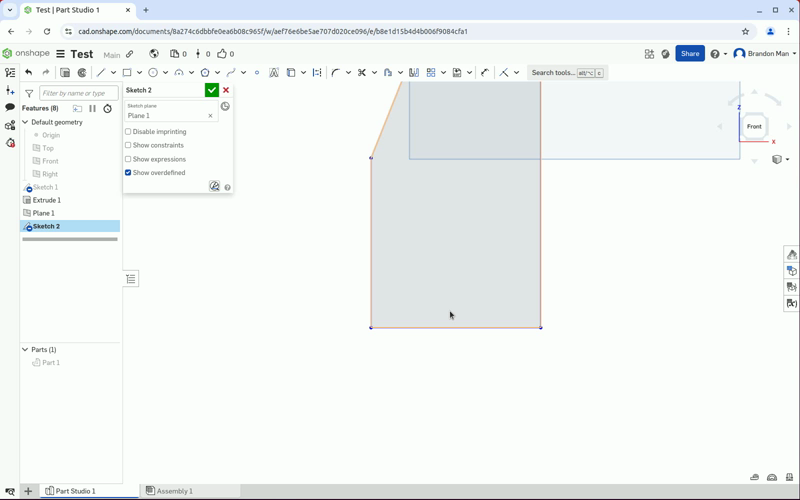
click(450, 310)
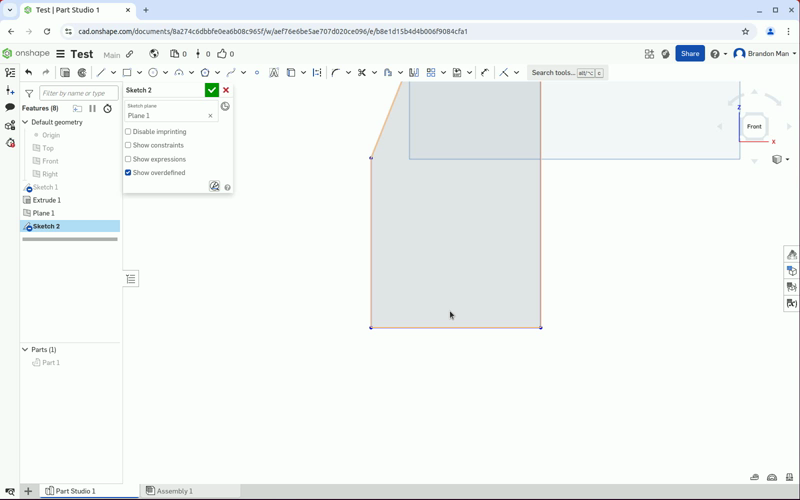
scroll(-6)
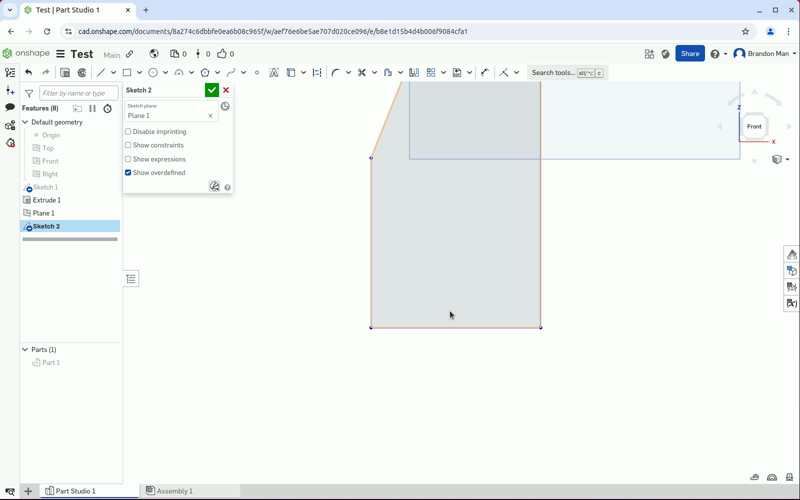
scroll(-6)
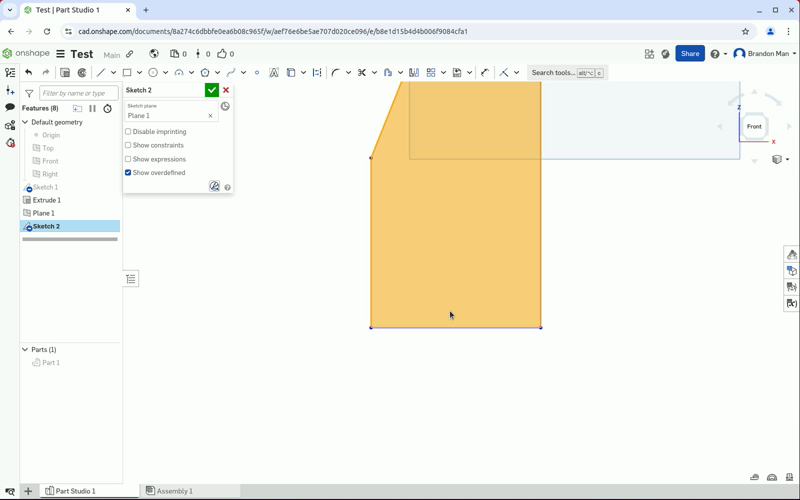
scroll(-6)
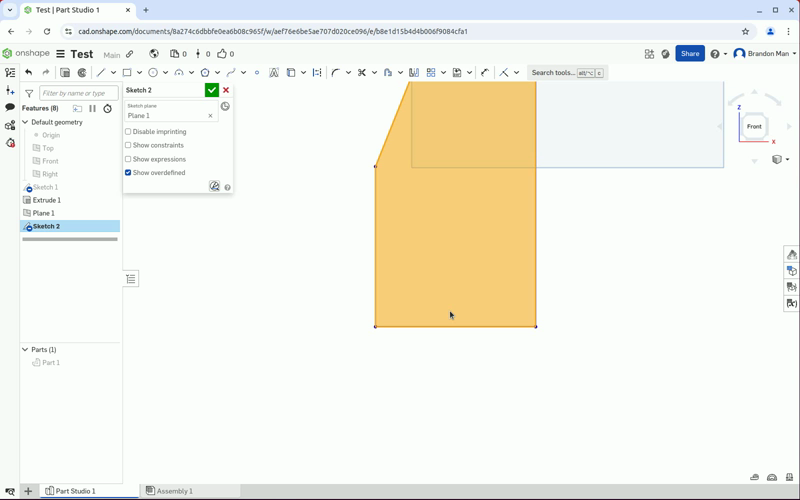
scroll(-6)
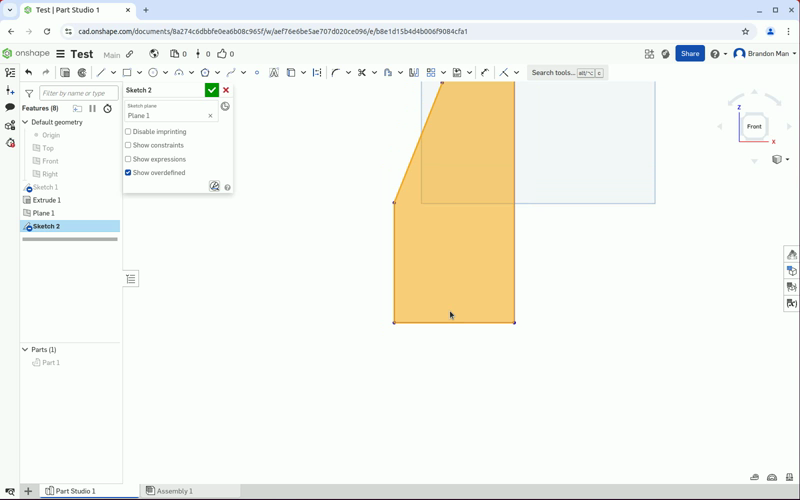
scroll(-6)
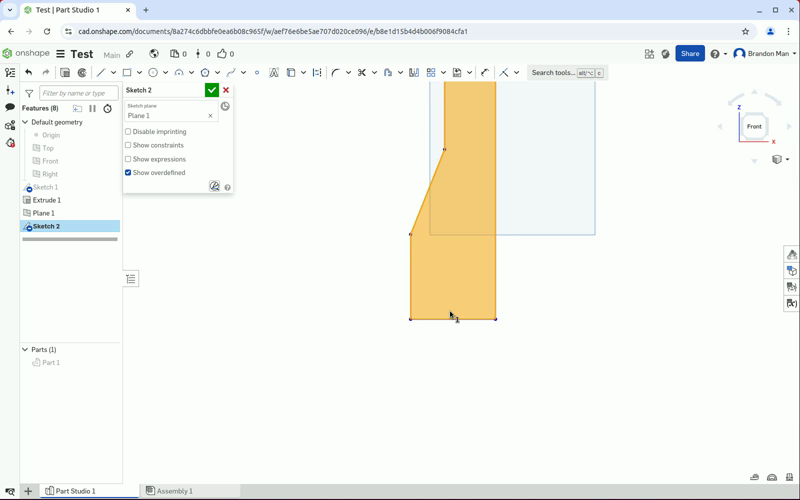
scroll(-6)
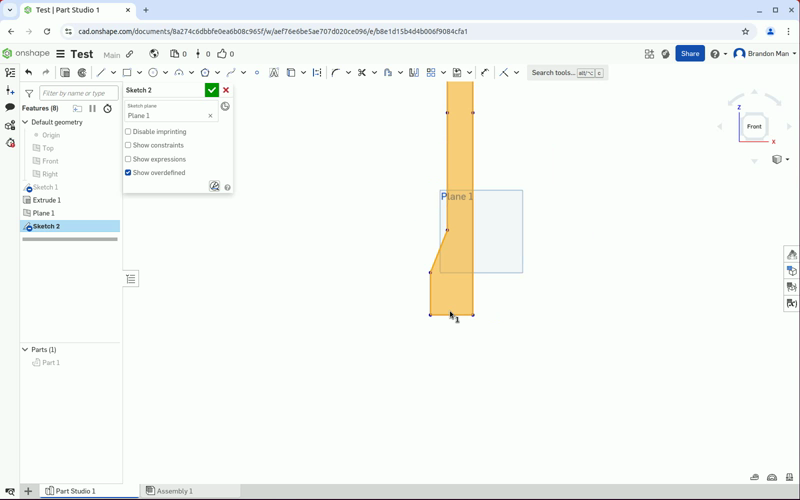
scroll(-6)
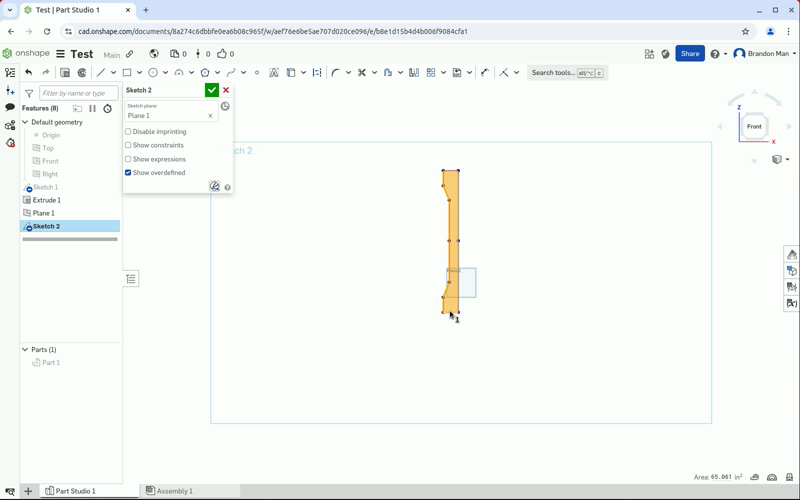
mouse_move(73, 352)
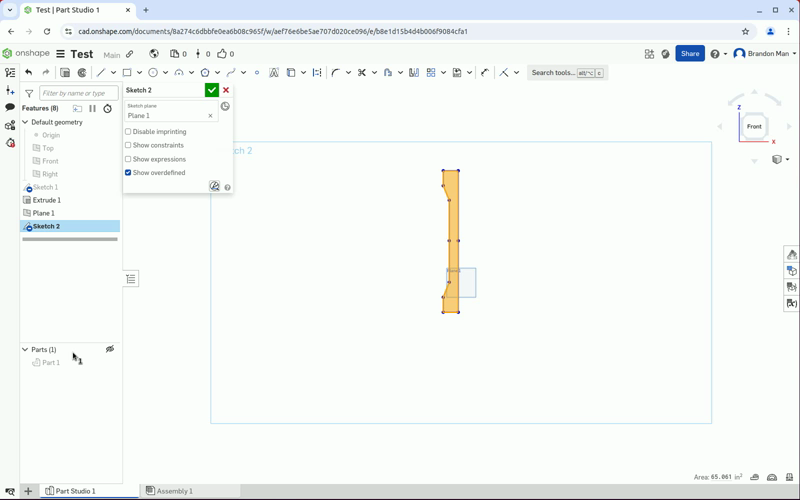
key(shift+y)
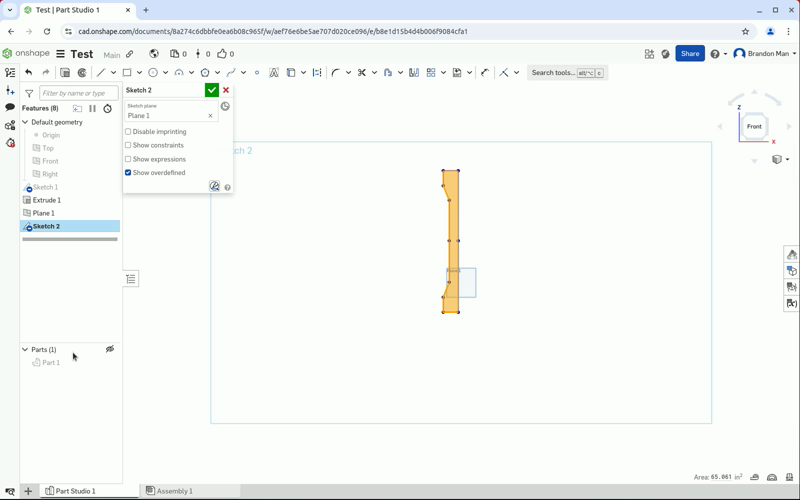
key(shift+e)
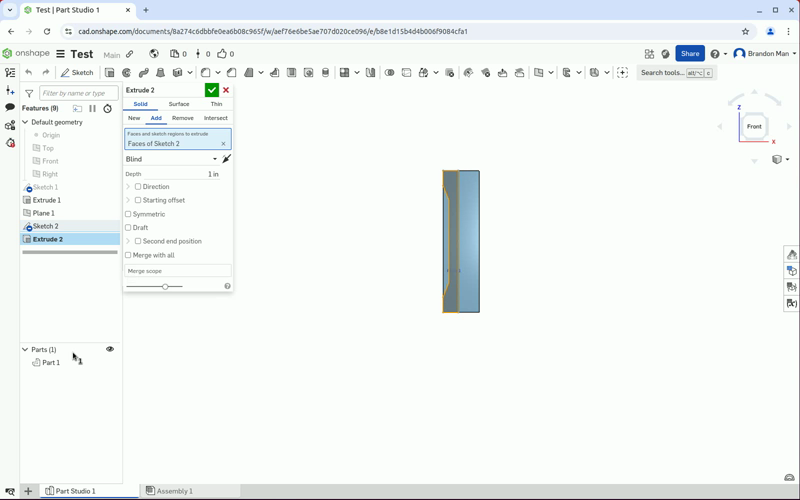
mouse_move(143, 106)
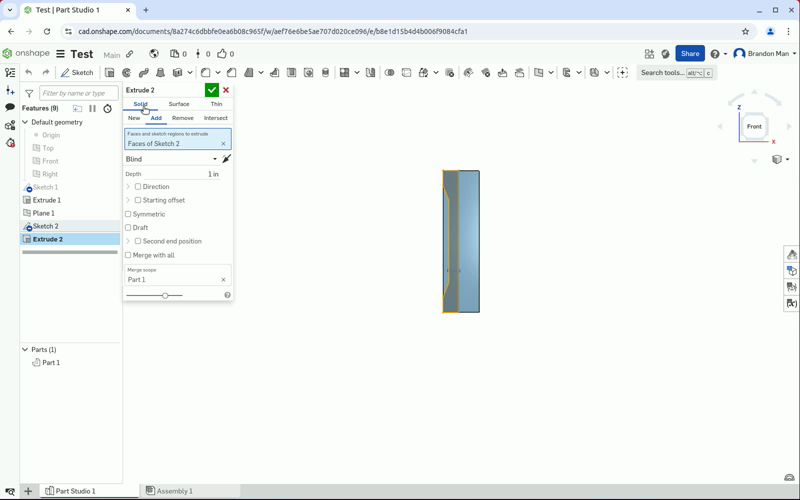
click(143, 106)
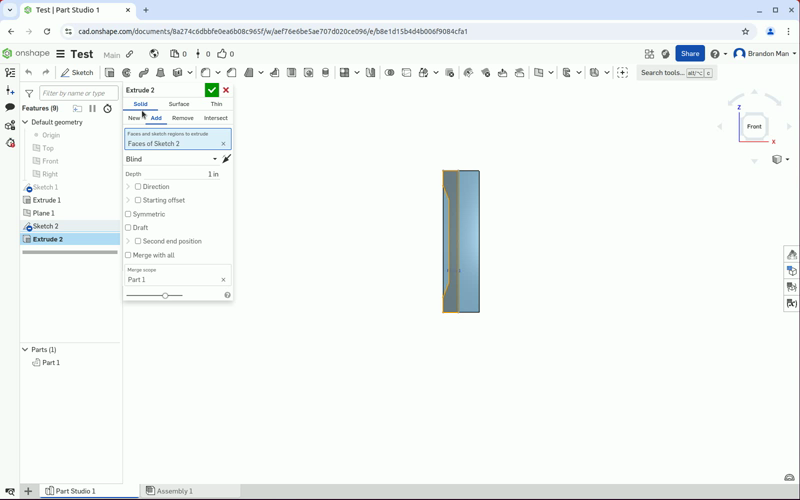
mouse_move(137, 120)
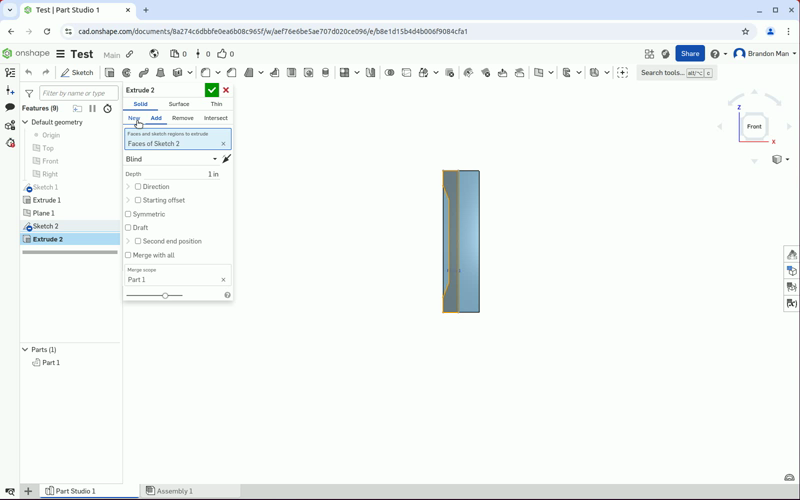
click(137, 120)
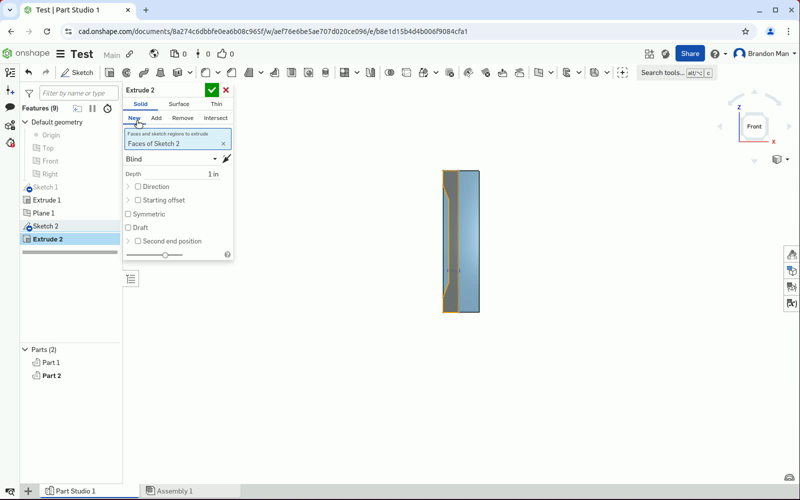
key(tab, 4)
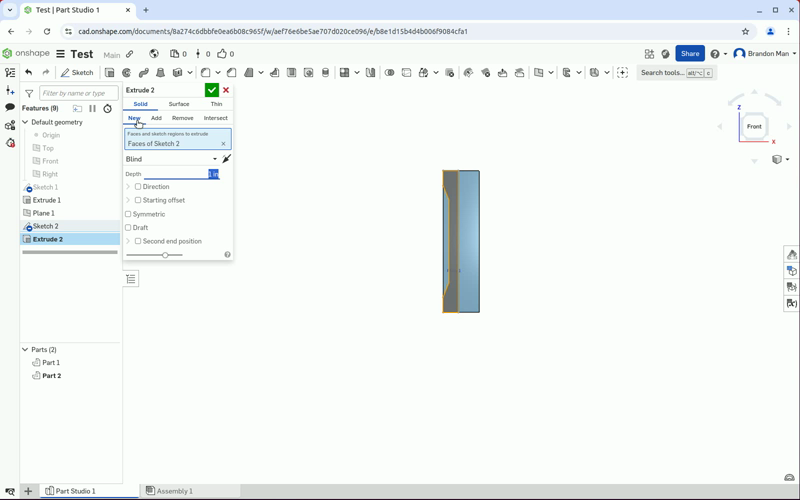
text(0.241)
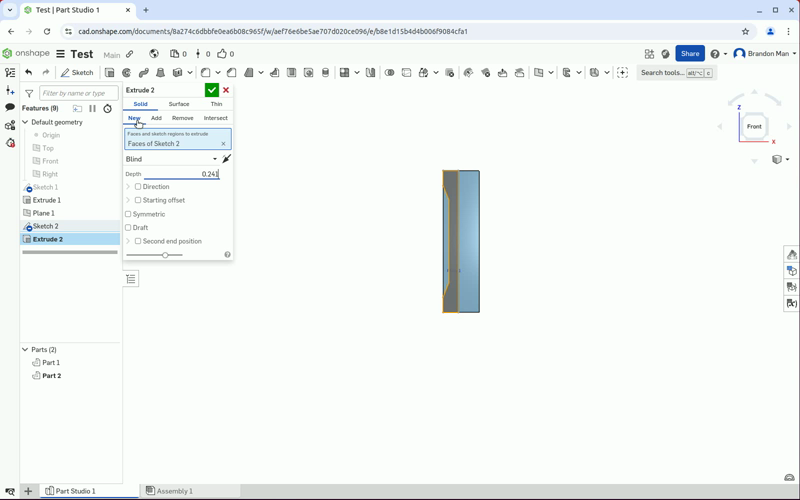
key(enter)
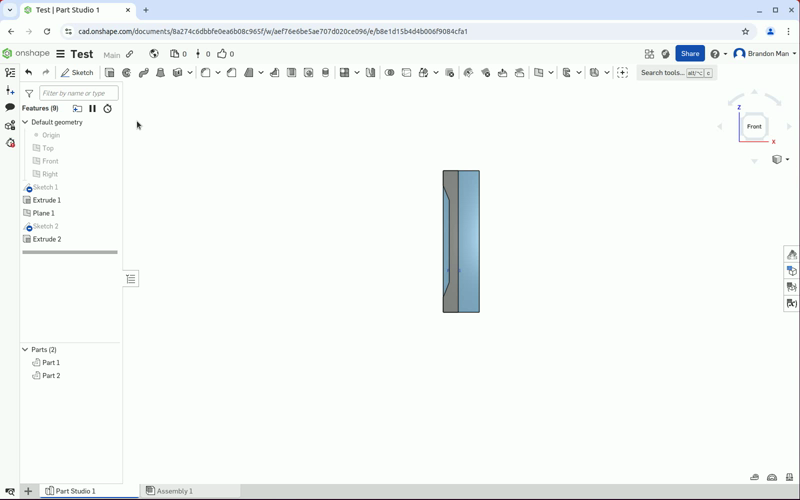
key(shift+h)
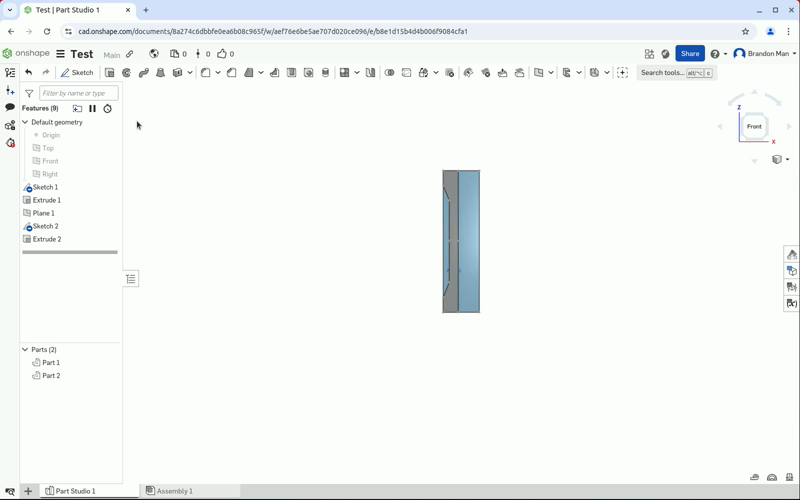
key(shift+h)
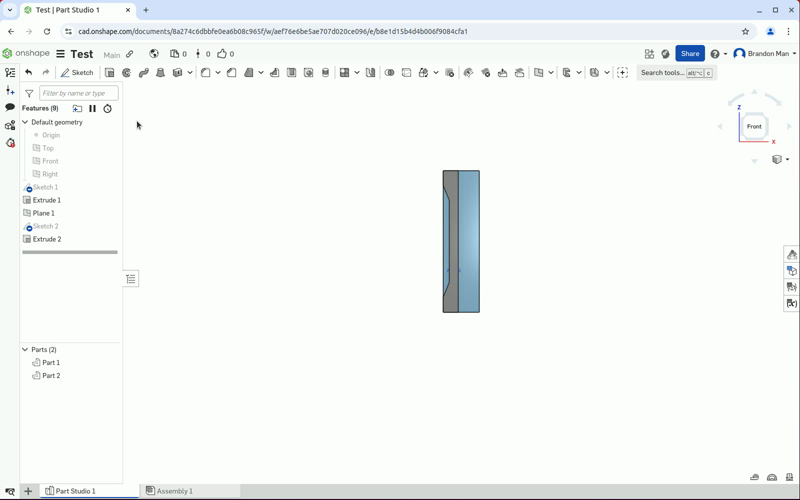
mouse_move(73, 189)
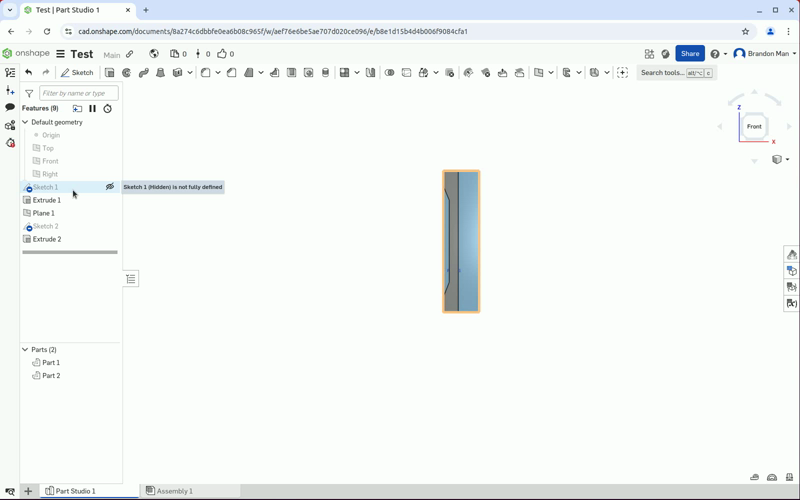
click(73, 189)
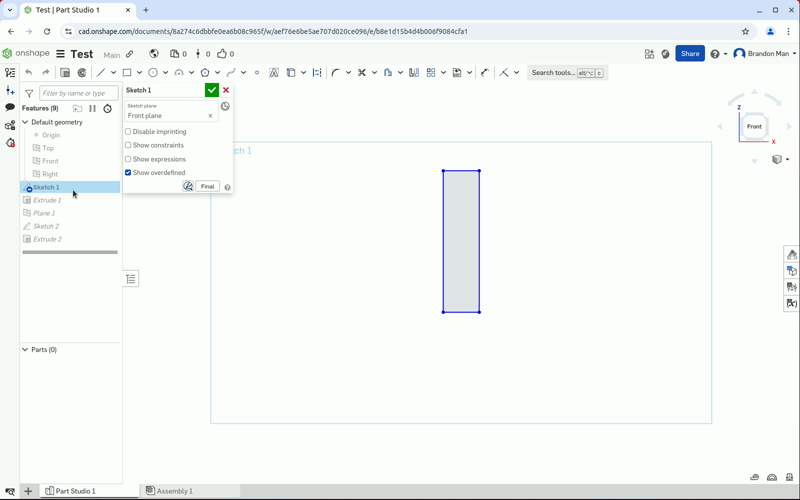
mouse_move(229, 92)
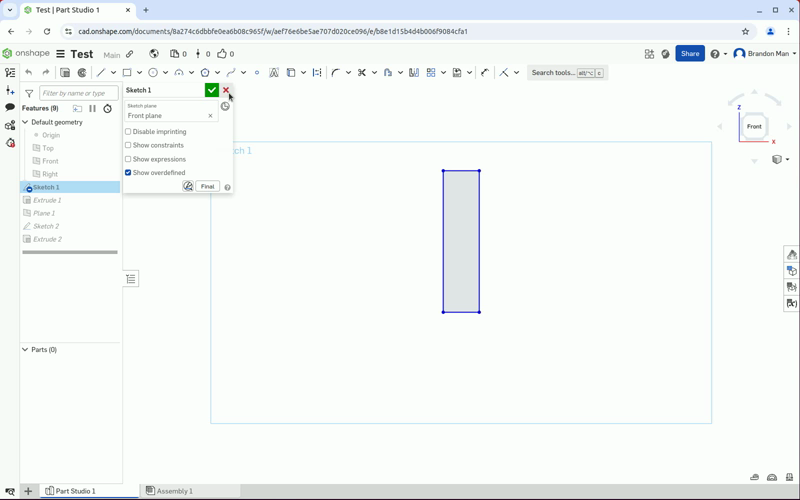
click(229, 92)
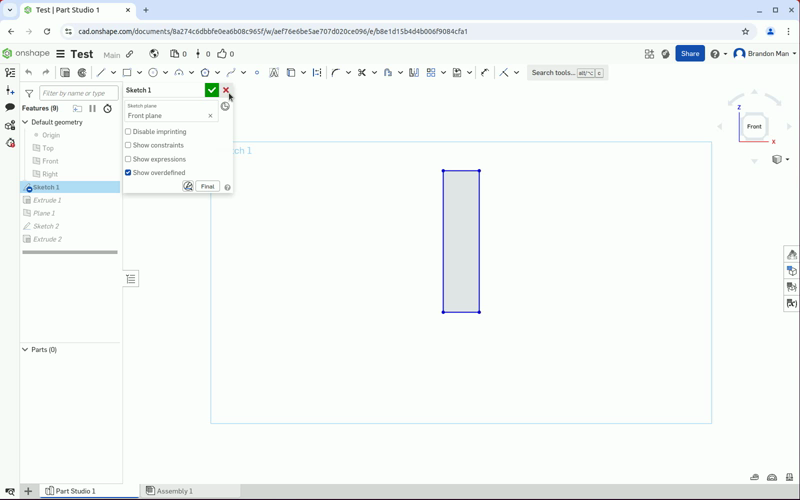
key(shift+s)
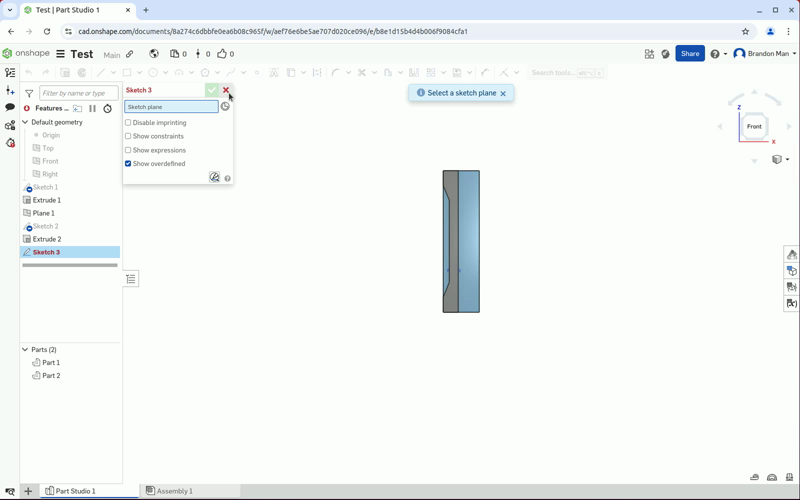
mouse_move(73, 215)
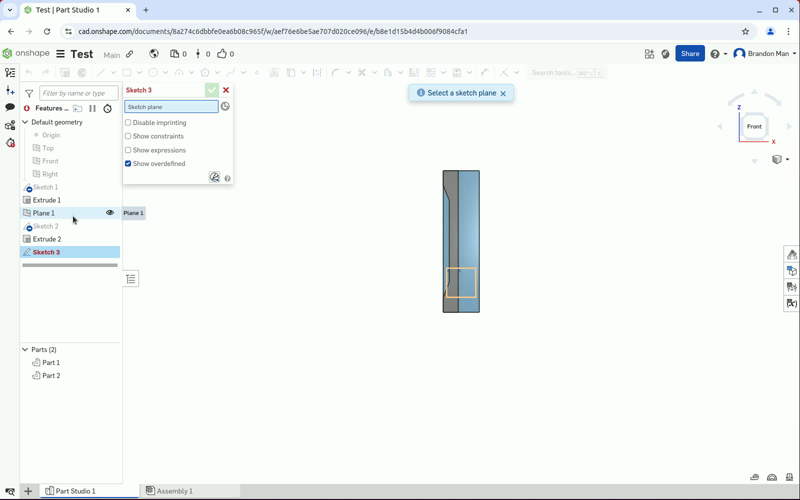
click(73, 215)
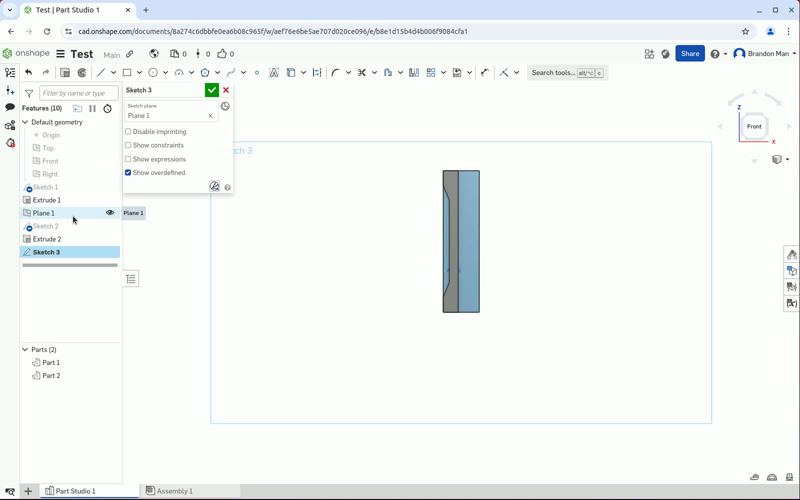
mouse_move(73, 352)
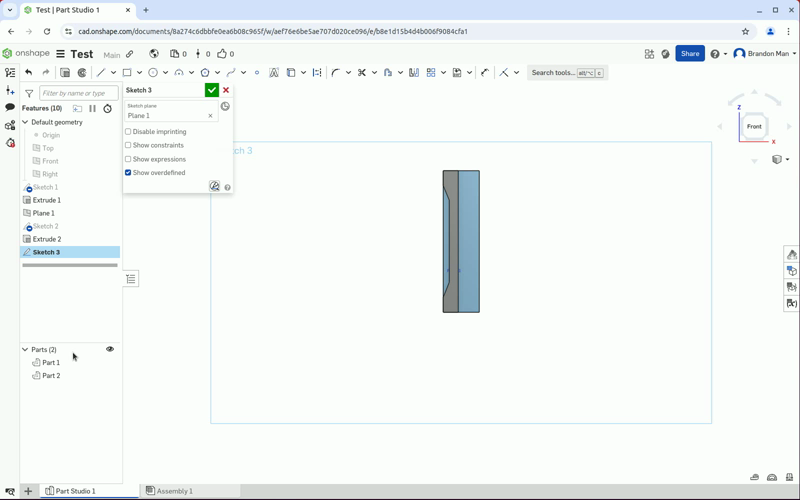
key(y)
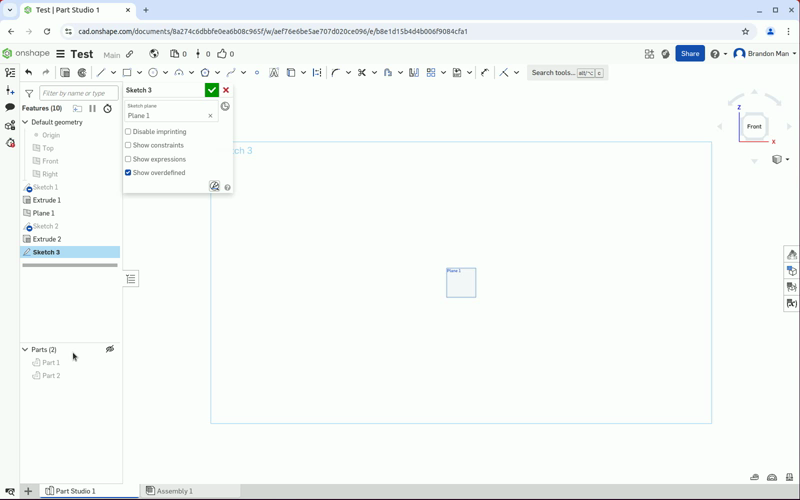
key(l)
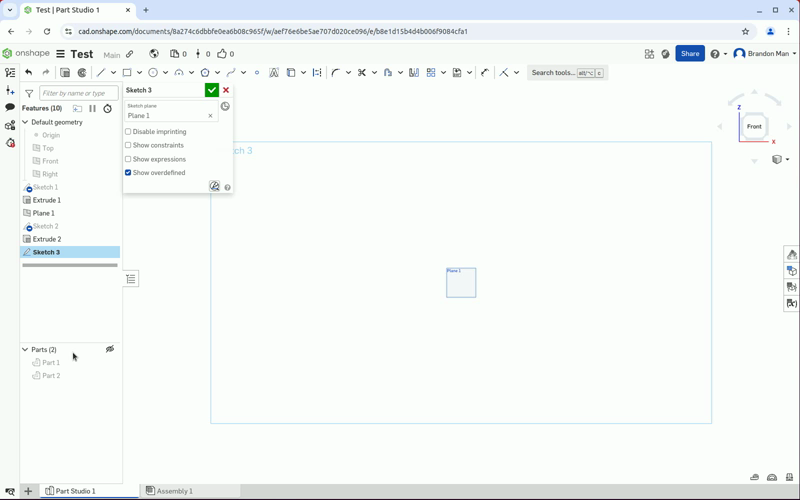
key_down(shift)
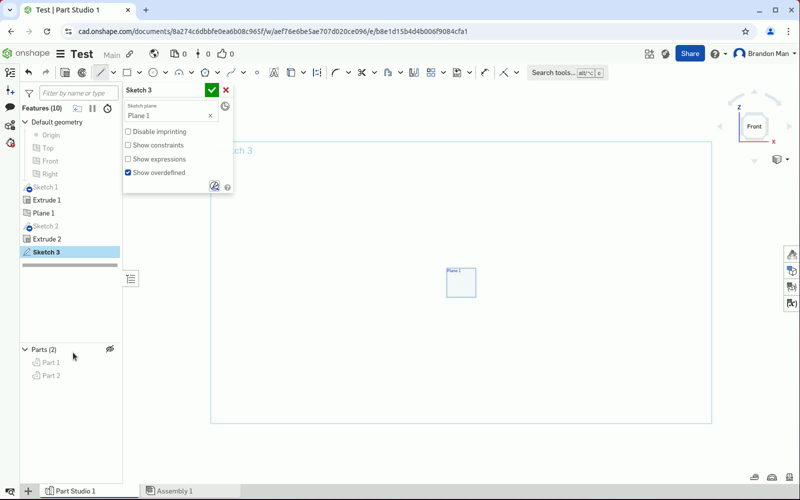
mouse_move(464, 312)
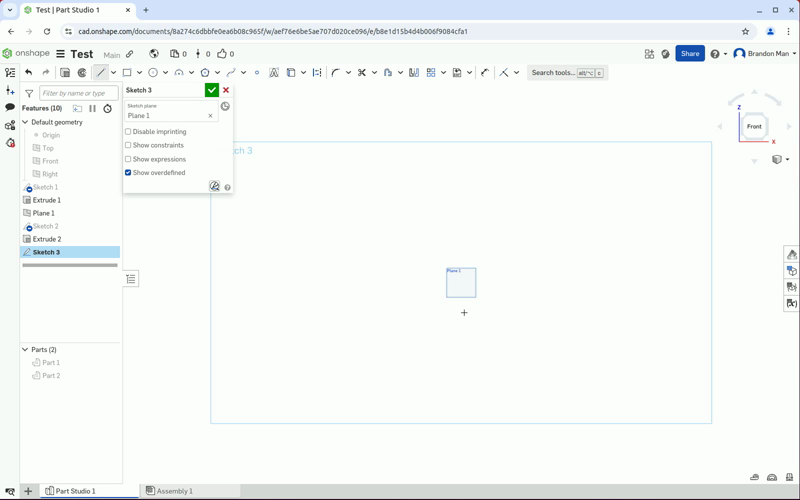
click(464, 312)
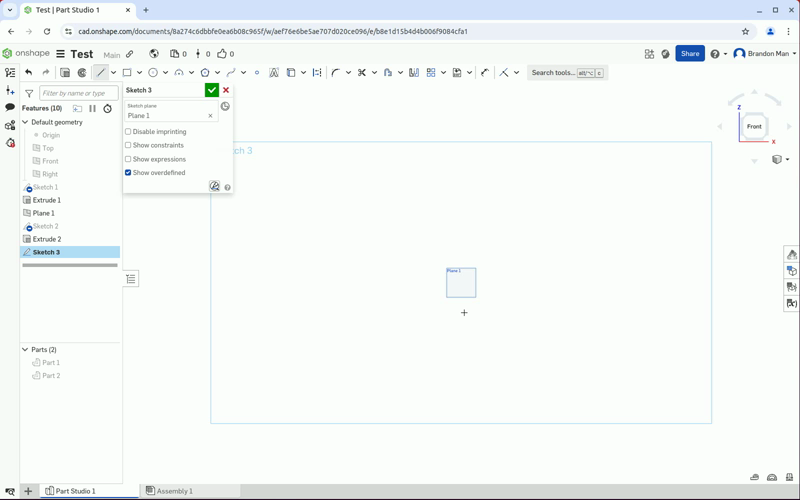
key_up(shift)
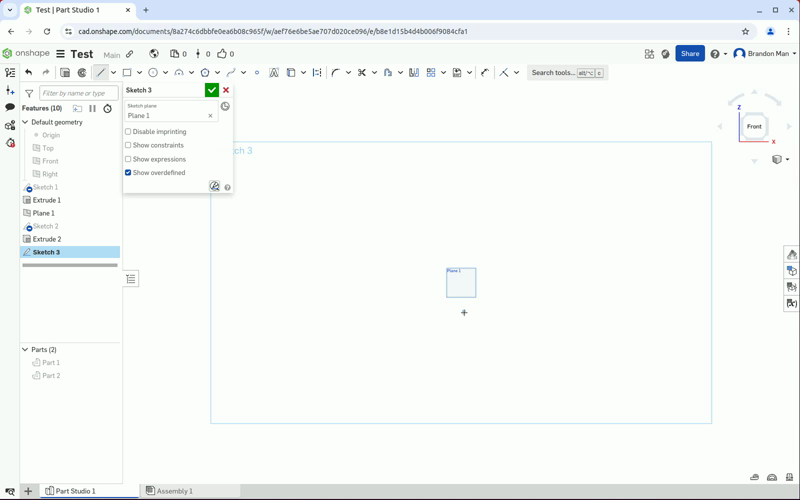
key_down(shift)
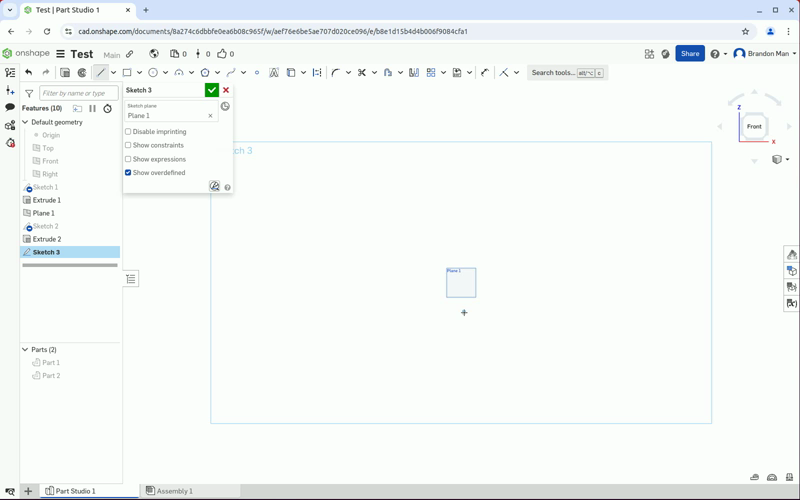
mouse_move(494, 312)
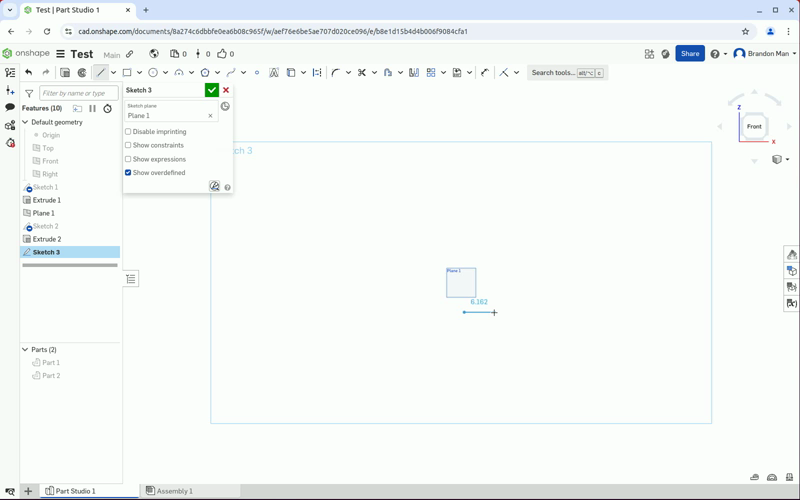
mouse_move(479, 312)
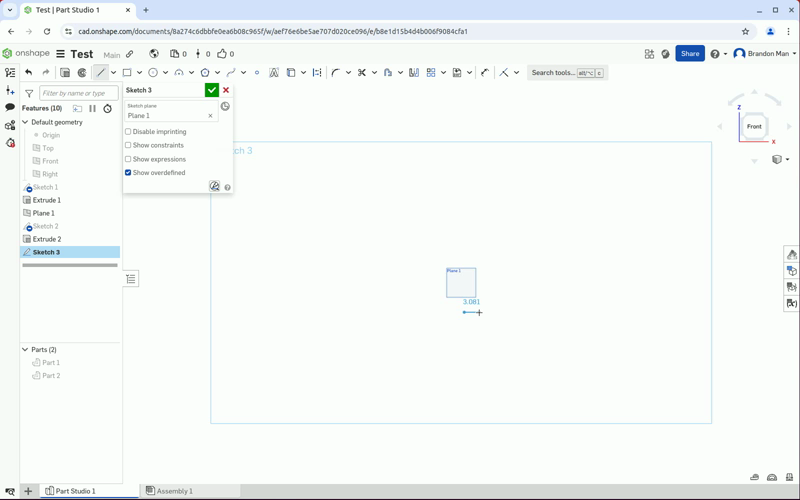
click(479, 312)
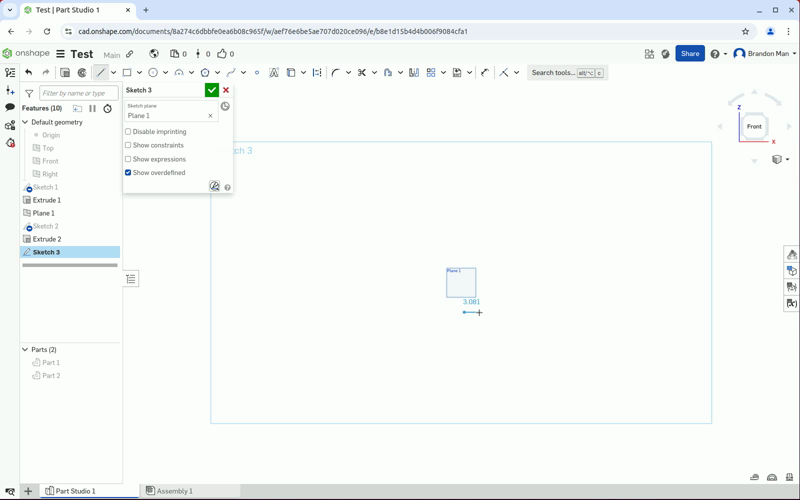
key_up(shift)
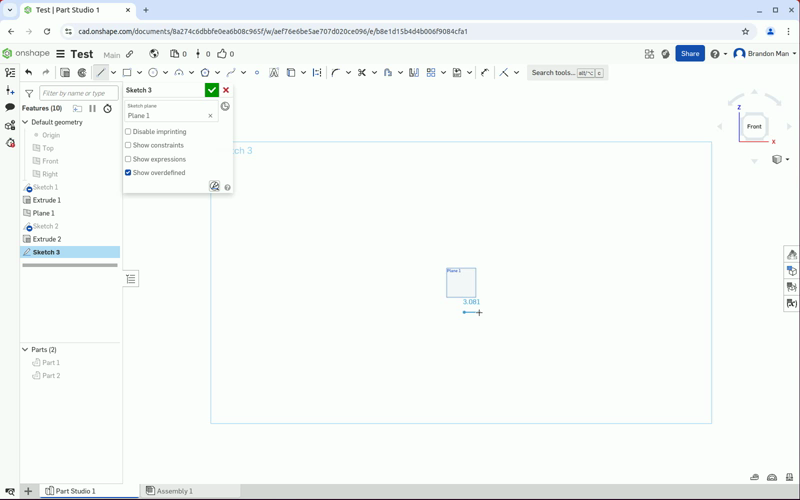
key_down(shift)
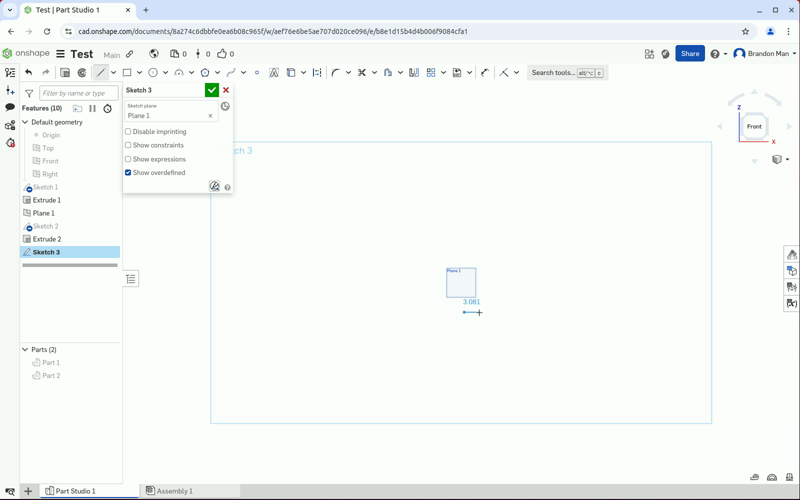
mouse_move(509, 312)
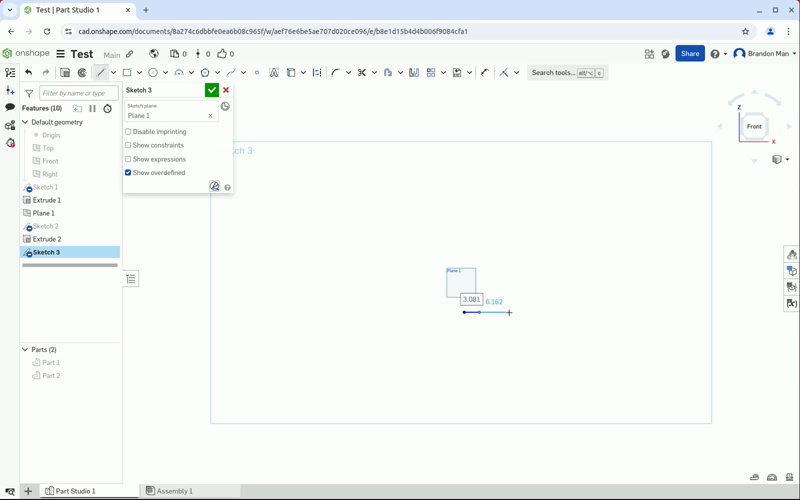
mouse_move(479, 297)
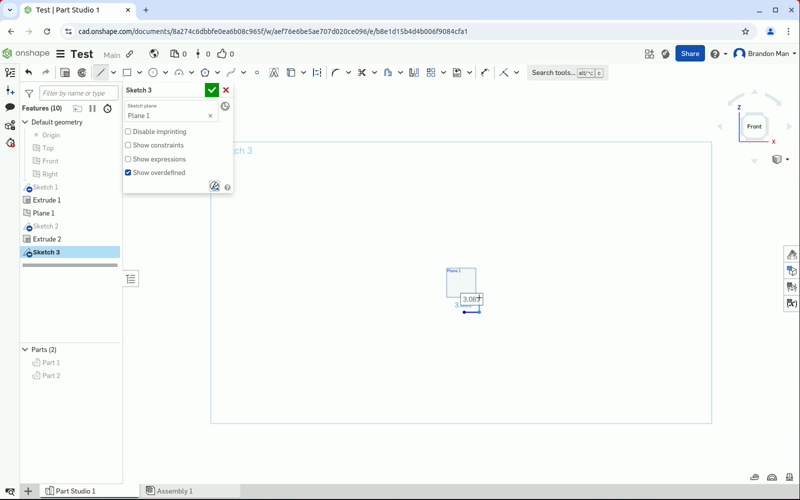
click(479, 297)
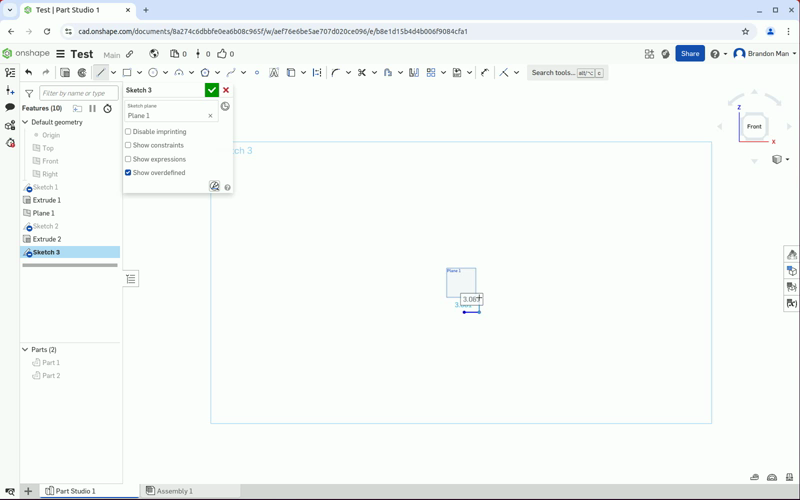
key_up(shift)
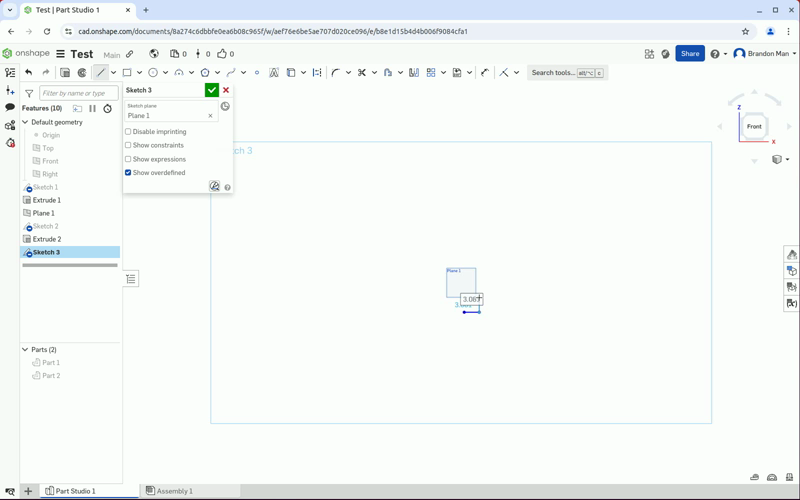
key_down(shift)
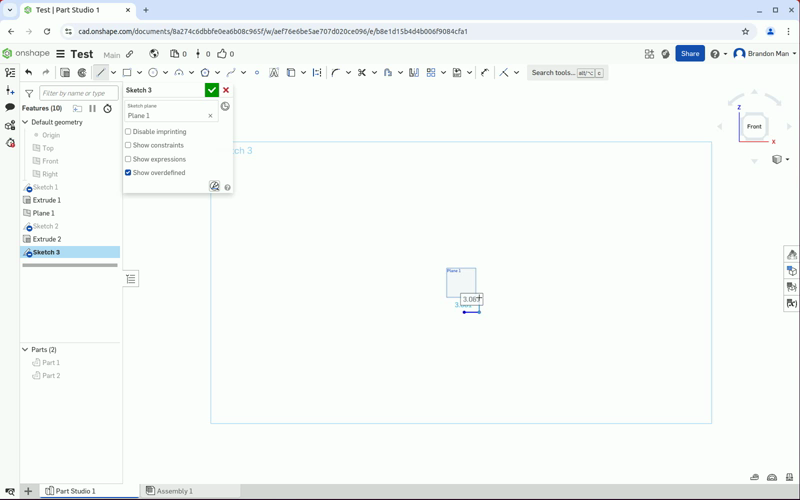
mouse_move(509, 297)
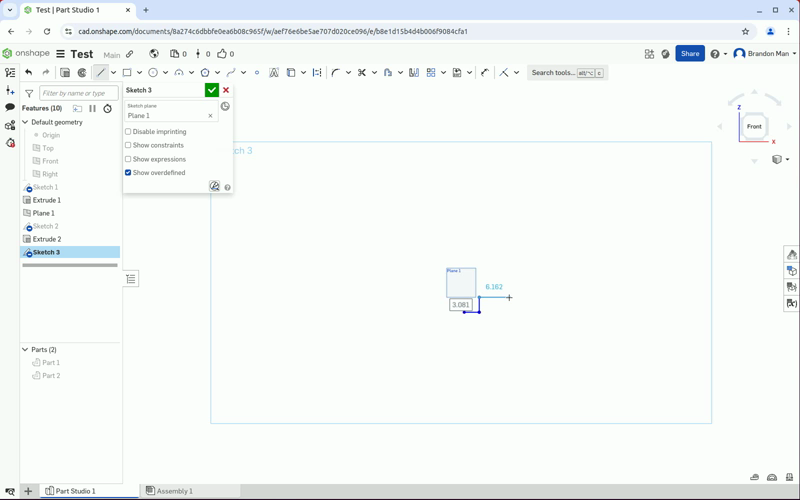
mouse_move(473, 282)
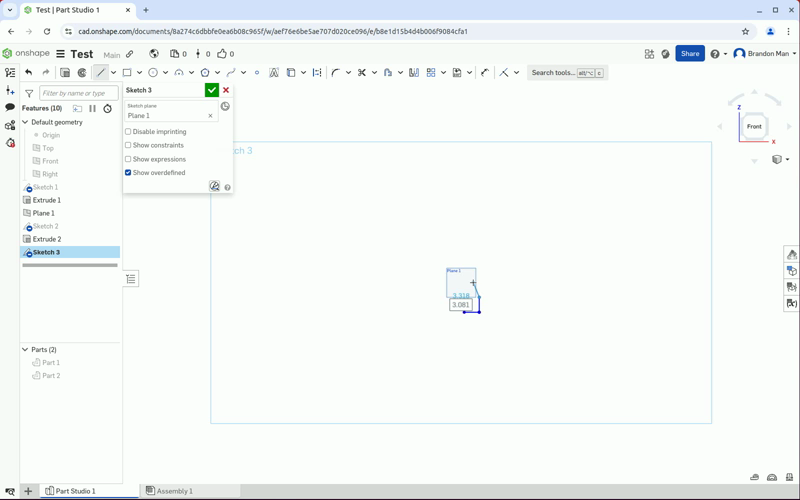
click(473, 282)
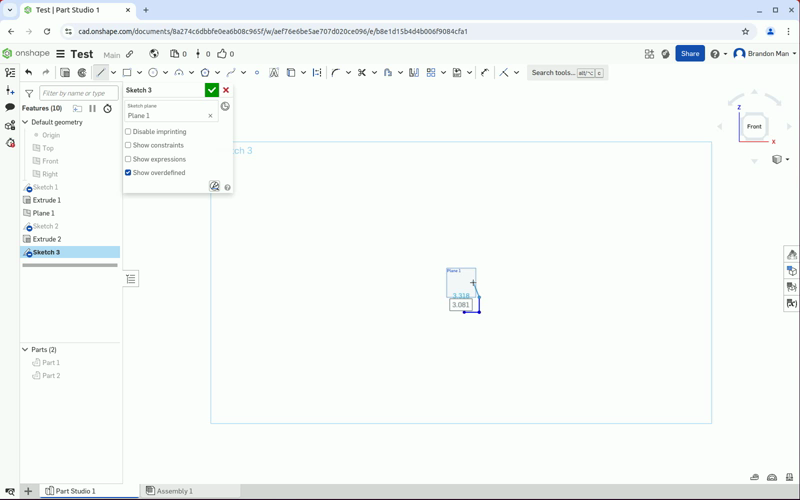
key_up(shift)
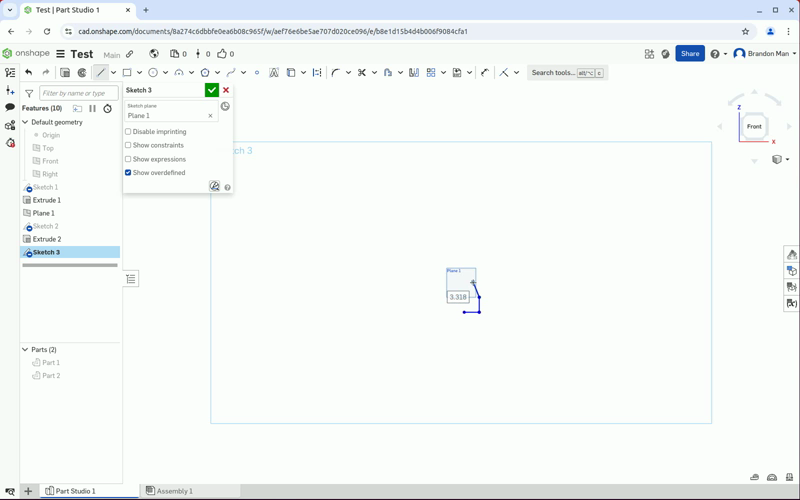
key_down(shift)
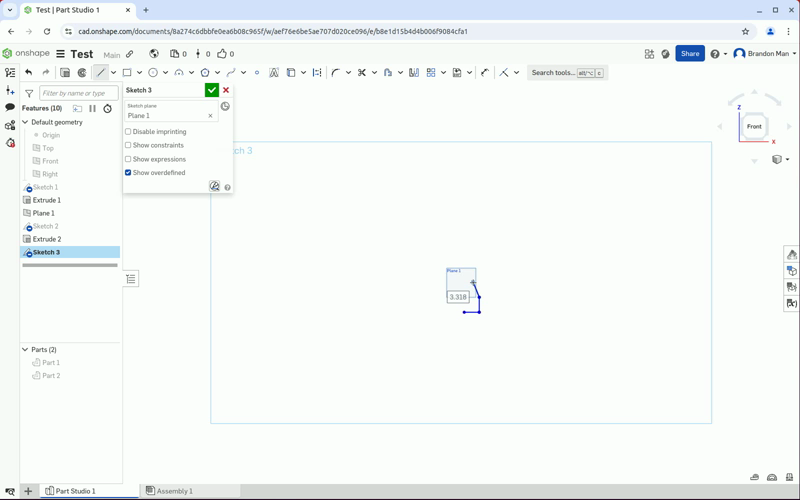
mouse_move(503, 282)
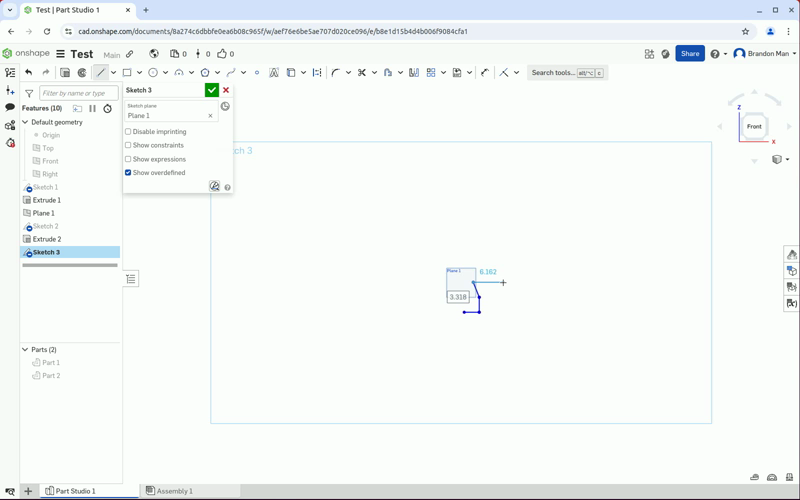
mouse_move(473, 240)
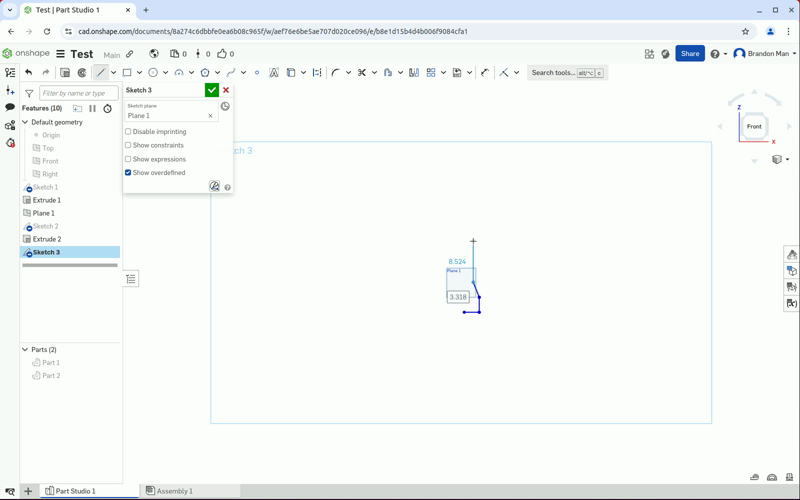
click(473, 240)
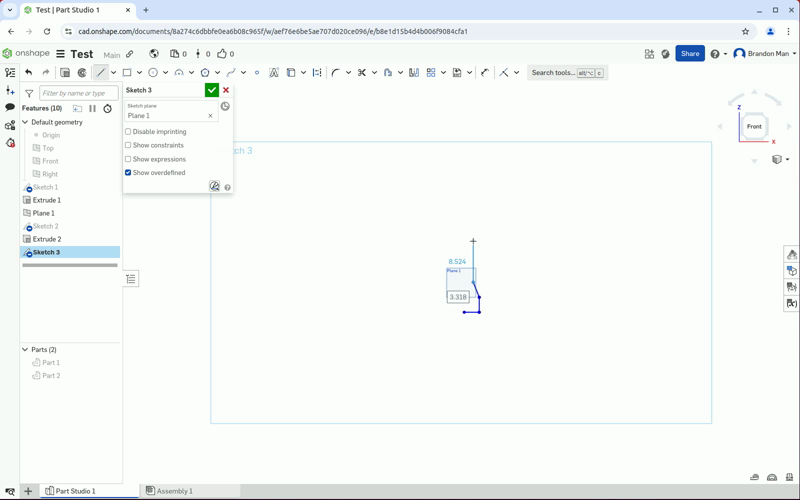
key_up(shift)
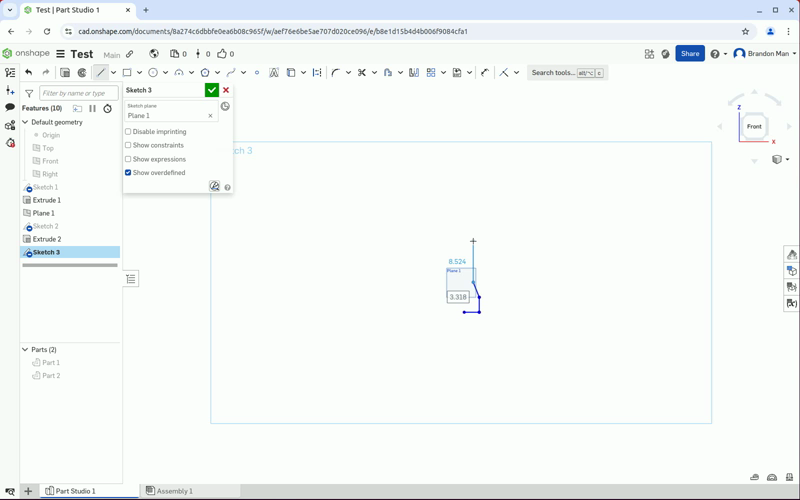
key_down(shift)
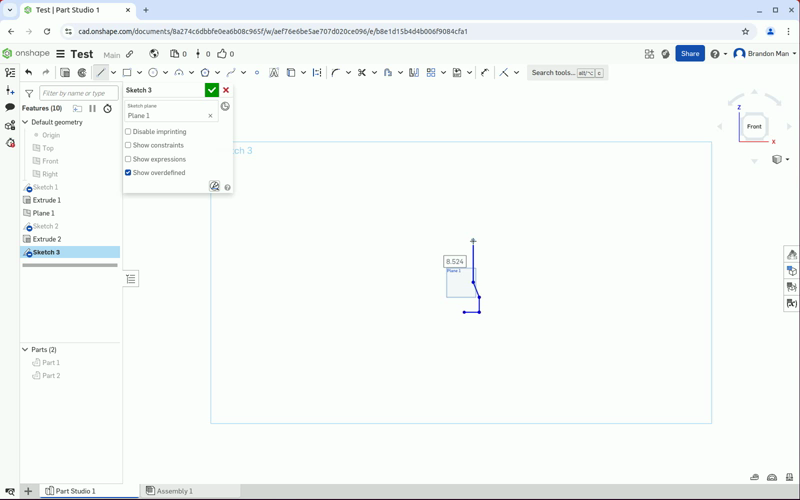
mouse_move(503, 240)
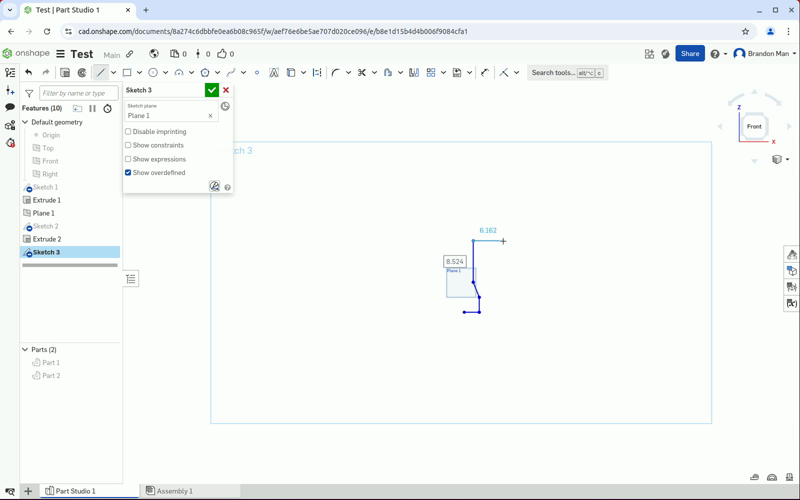
mouse_move(473, 200)
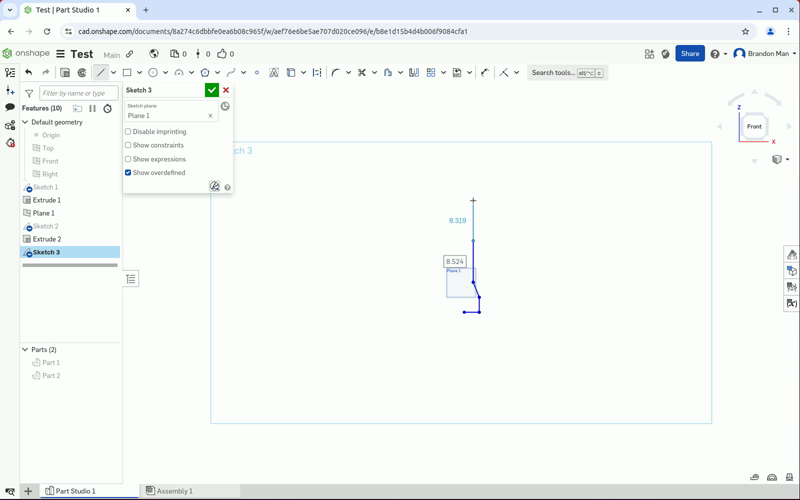
click(473, 200)
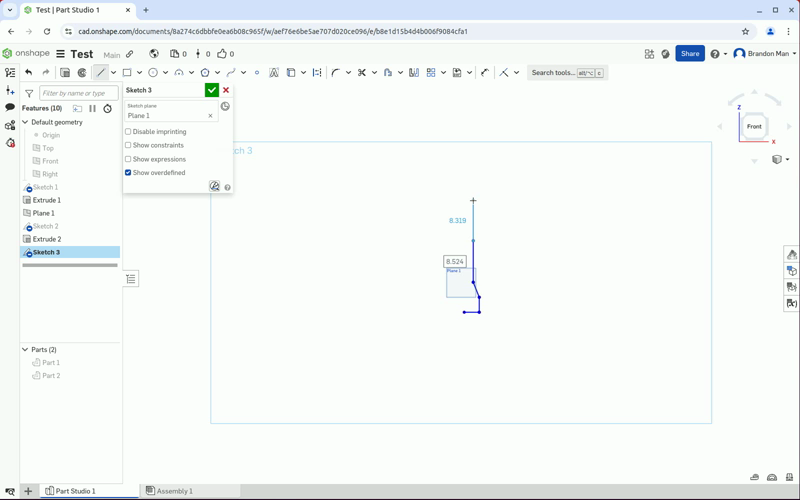
key_up(shift)
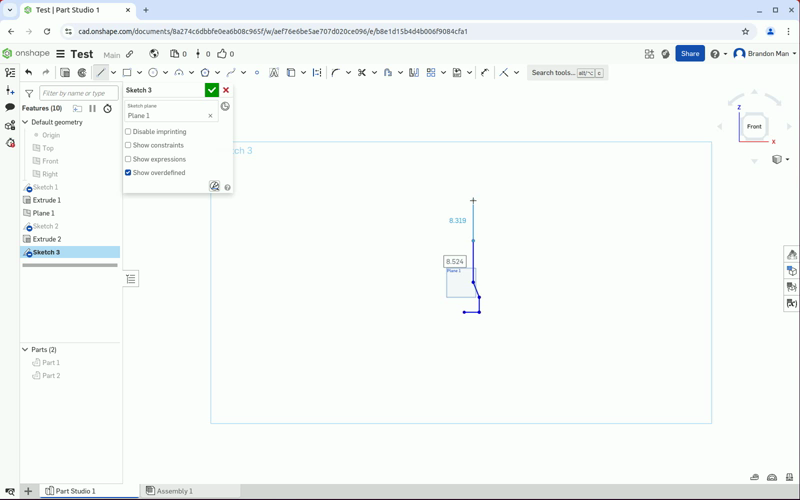
key_down(shift)
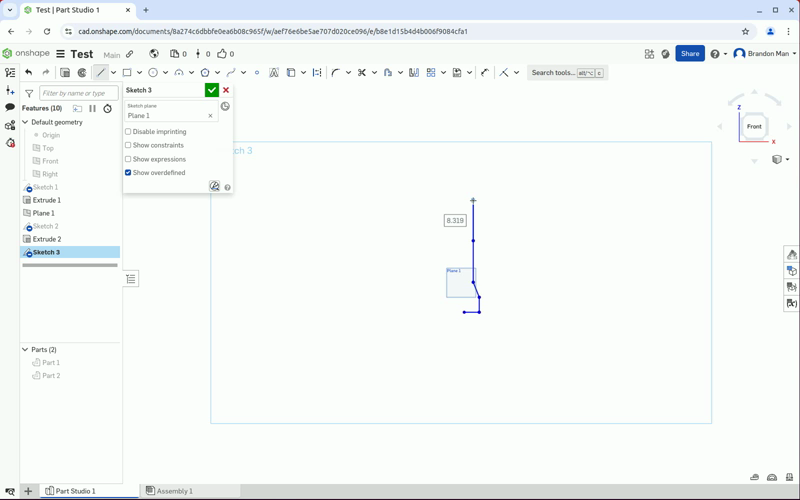
mouse_move(503, 200)
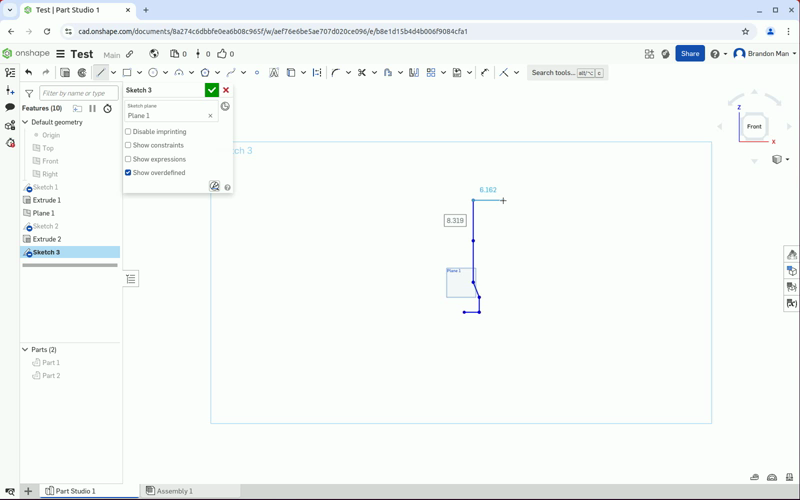
mouse_move(479, 185)
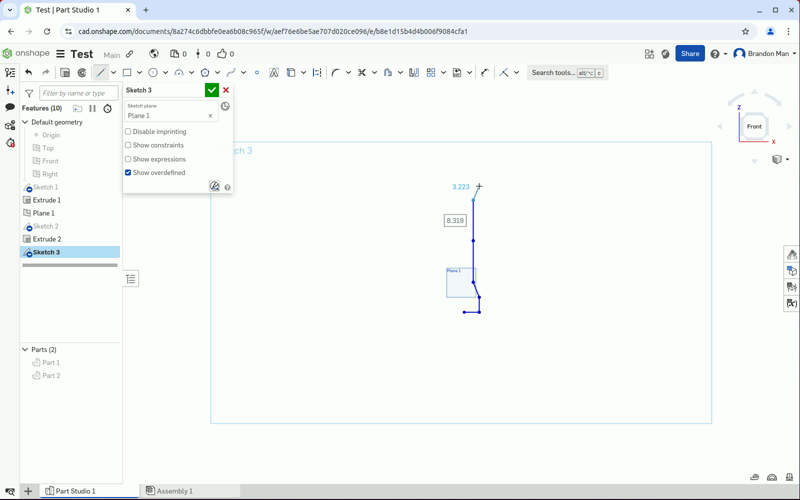
click(479, 185)
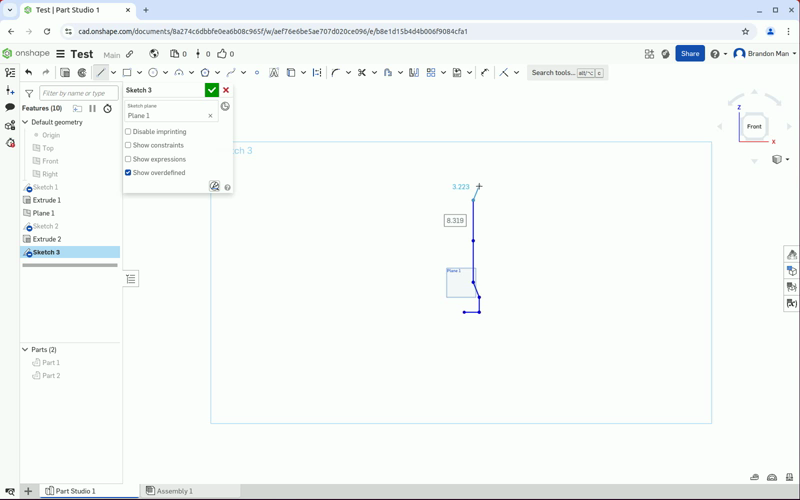
key_up(shift)
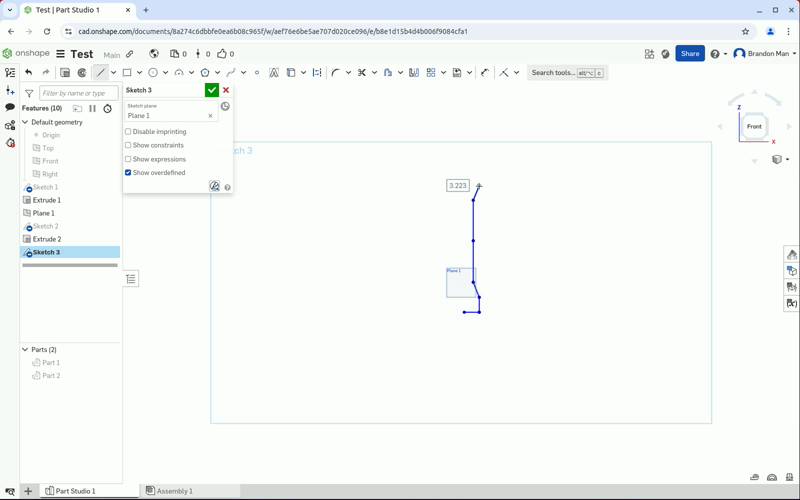
key_down(shift)
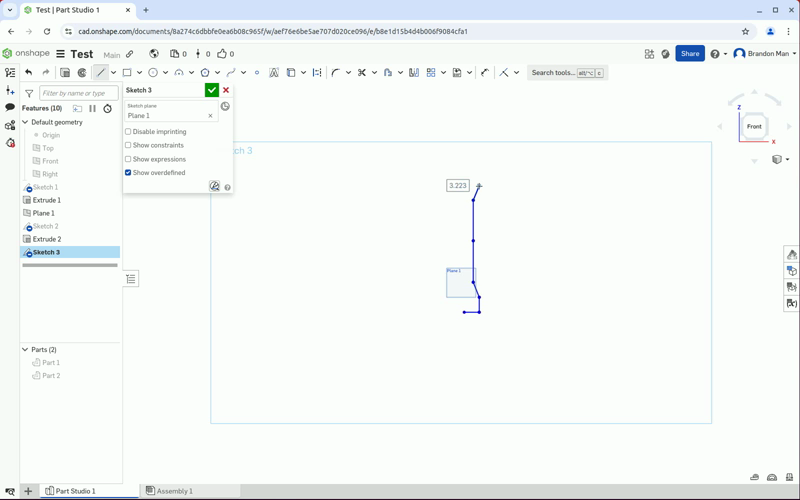
mouse_move(509, 185)
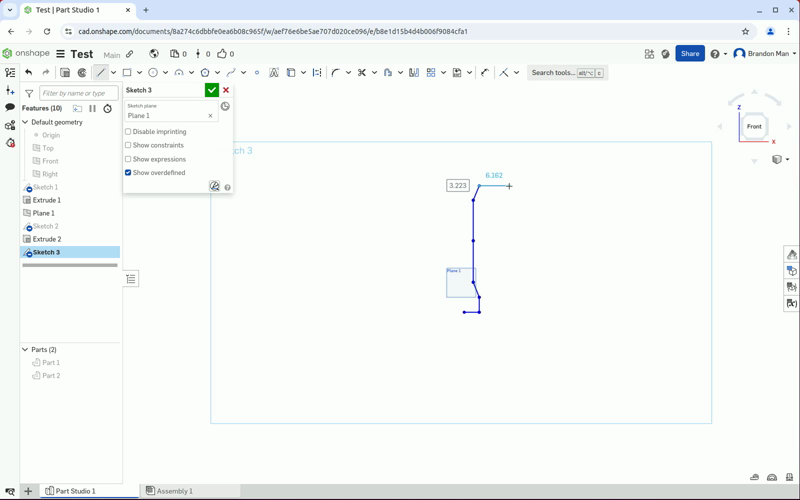
mouse_move(479, 170)
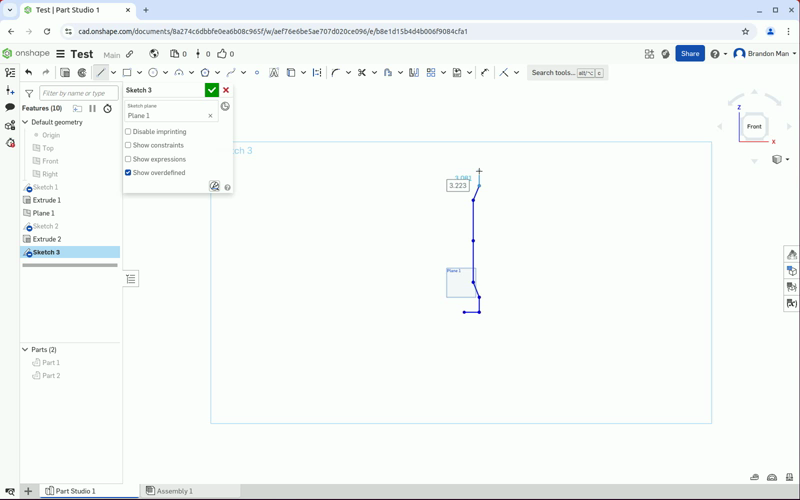
click(479, 170)
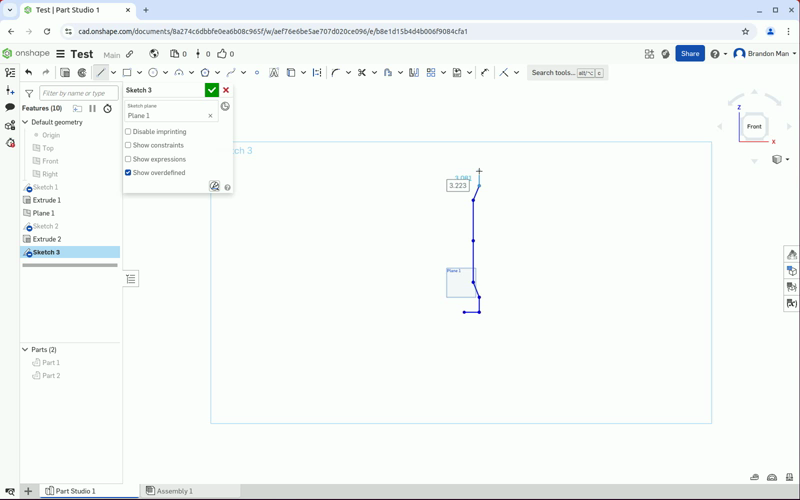
key_up(shift)
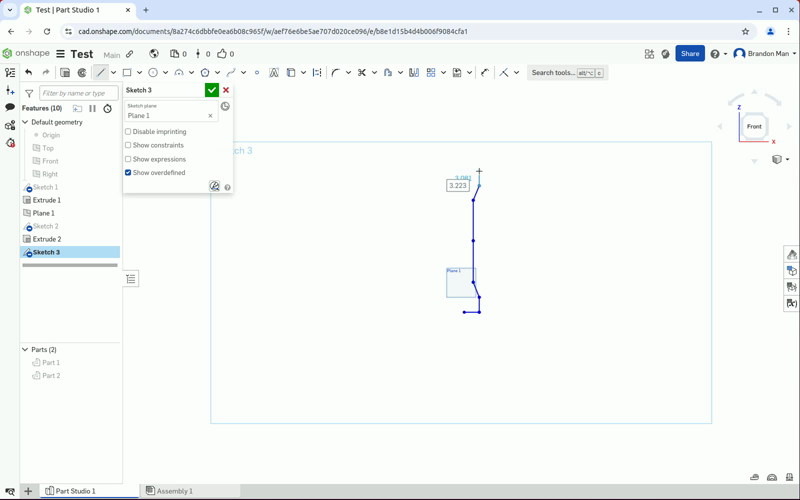
key_down(shift)
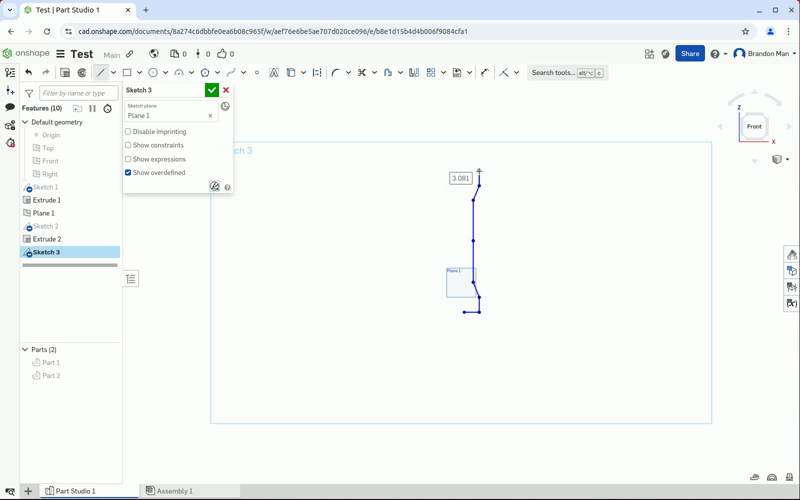
mouse_move(509, 170)
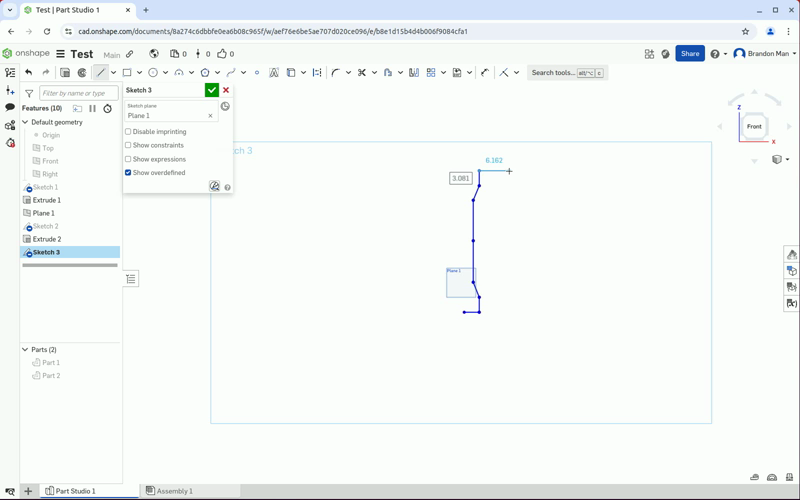
mouse_move(464, 170)
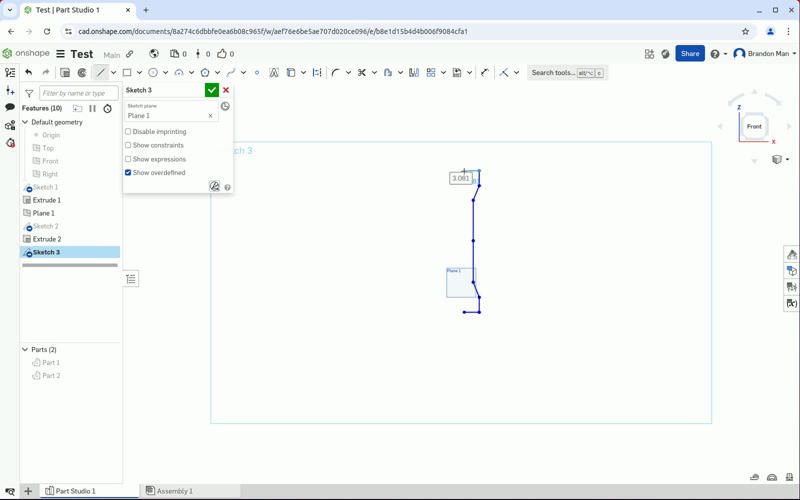
click(464, 170)
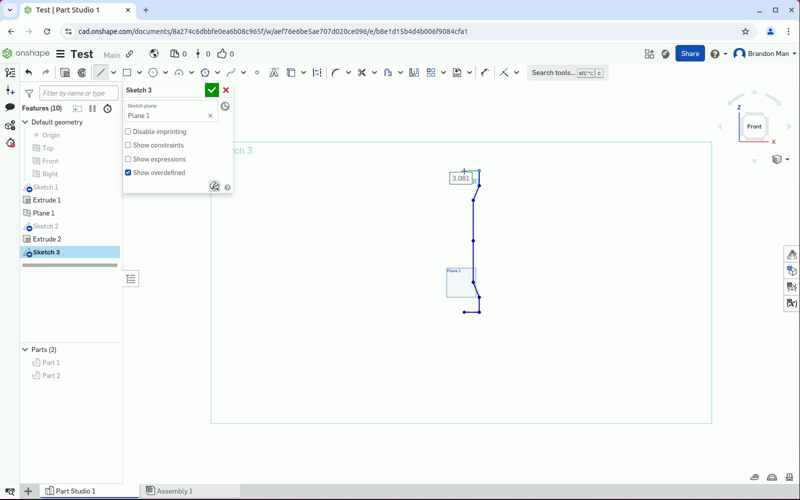
key_up(shift)
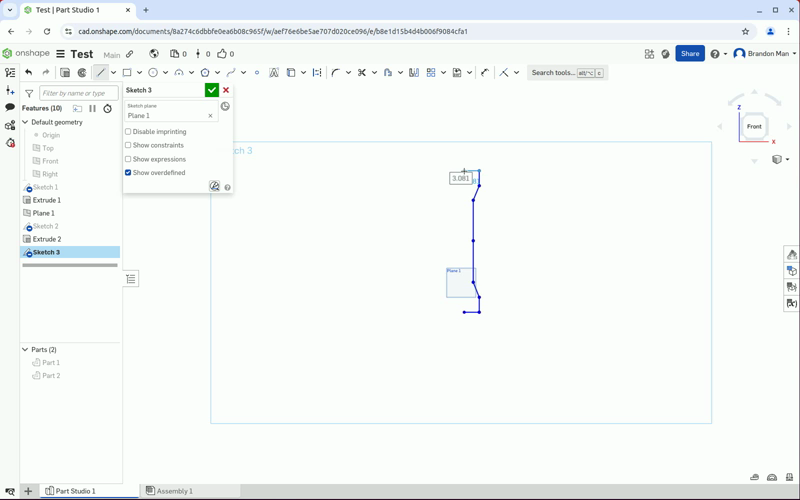
key_down(shift)
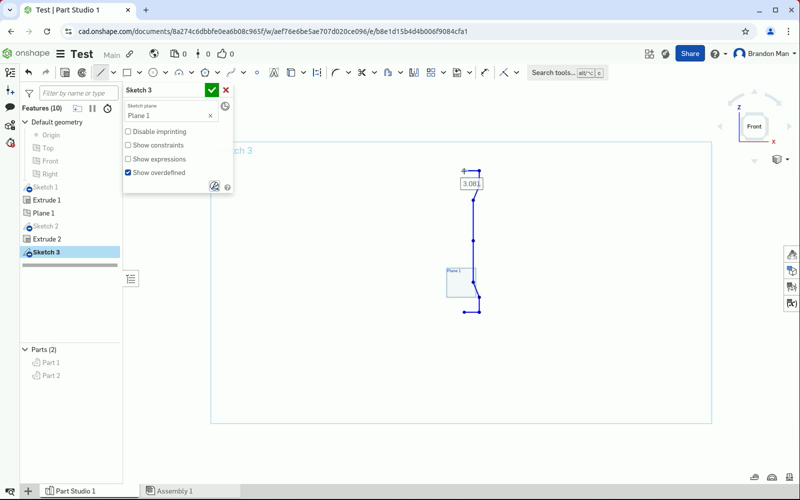
mouse_move(464, 240)
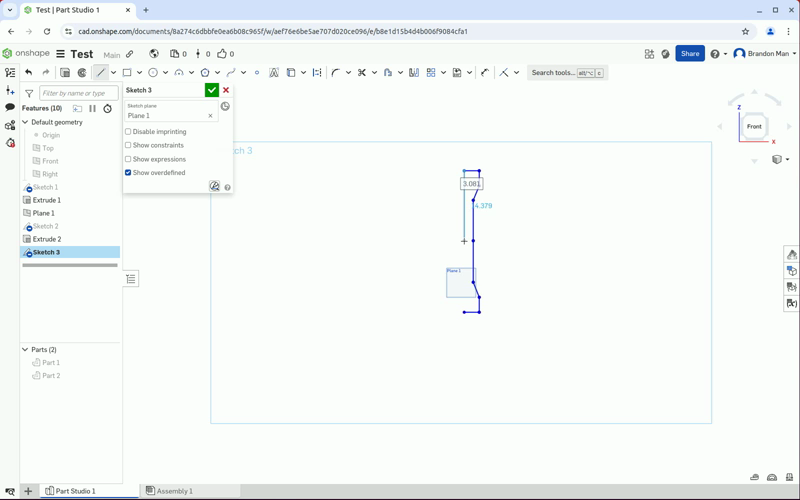
click(464, 240)
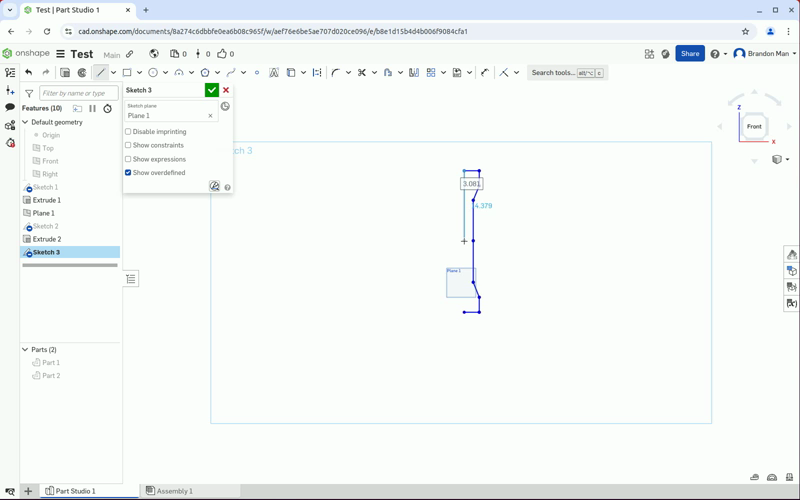
key_up(shift)
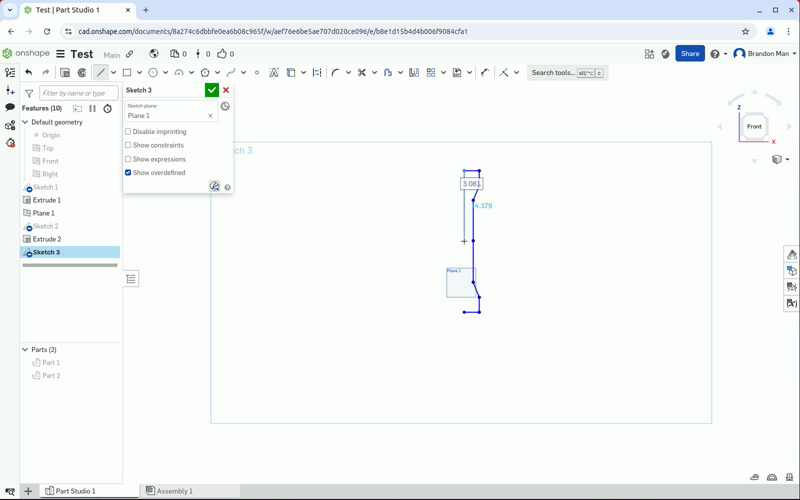
key_down(shift)
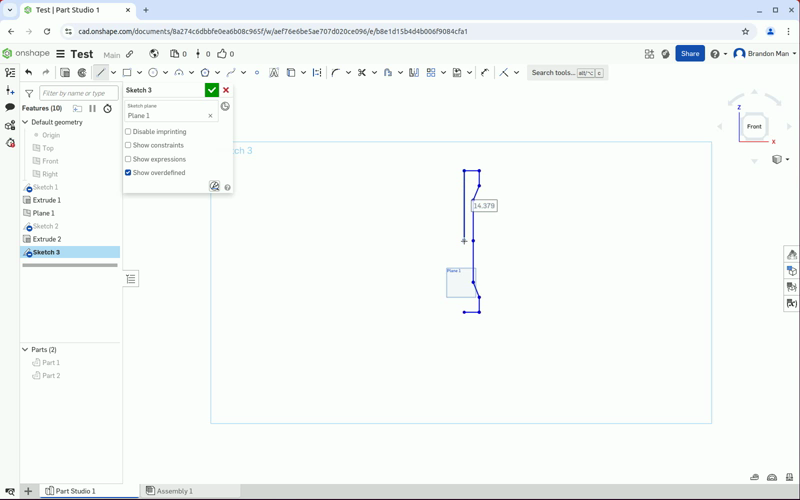
mouse_move(464, 312)
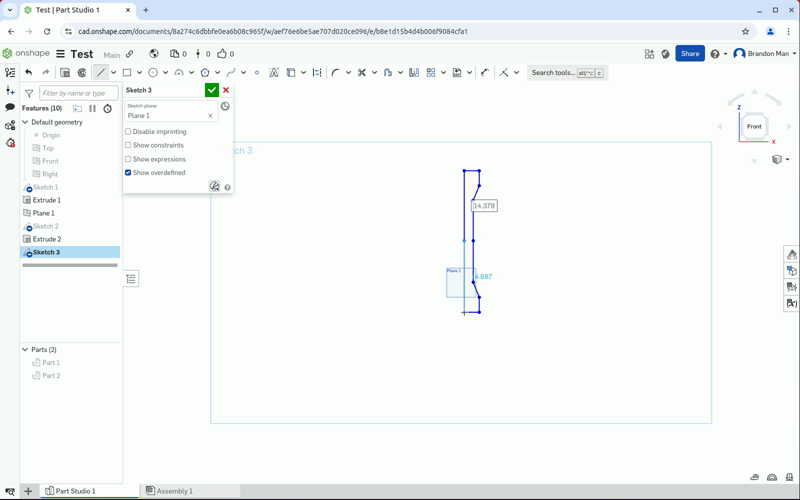
key_up(shift)
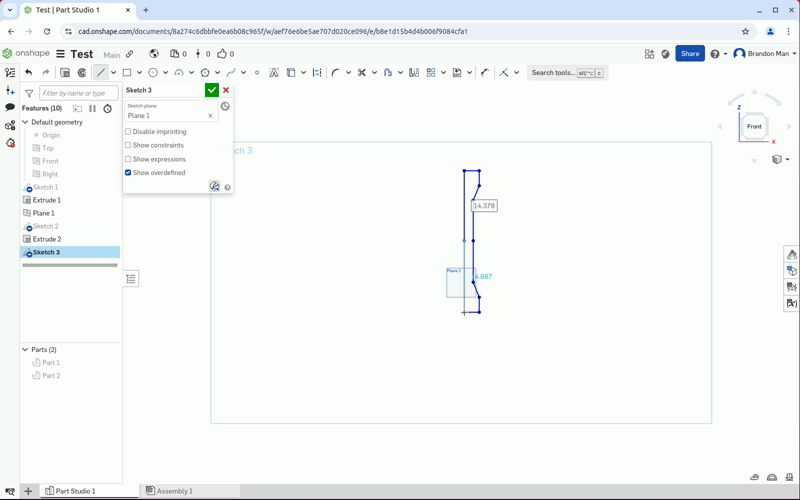
click(464, 312)
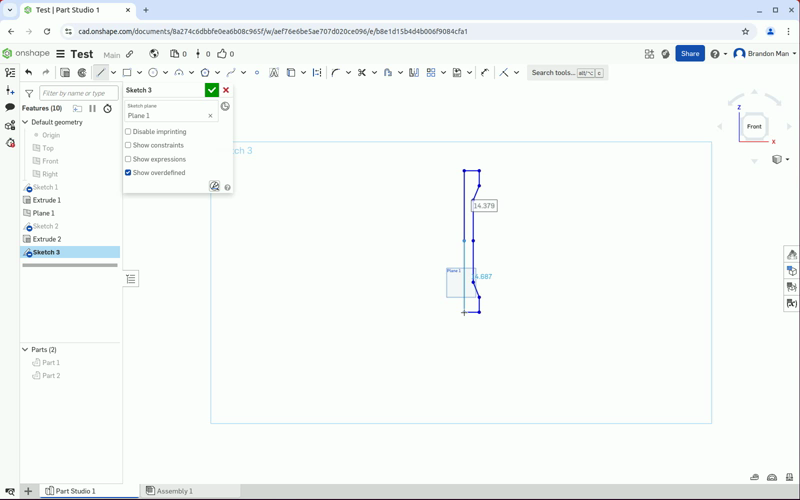
key(esc)
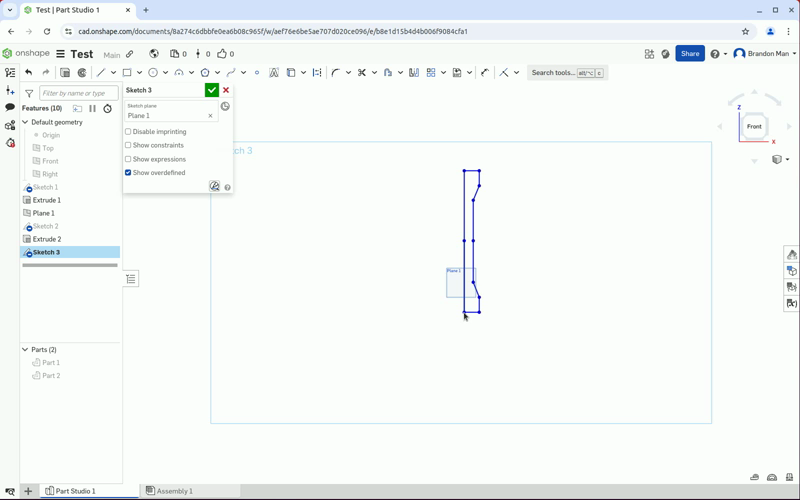
mouse_move(468, 276)
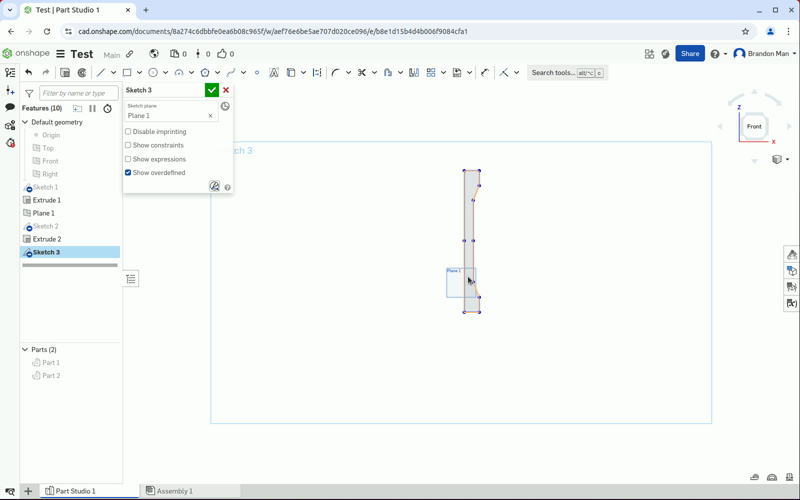
scroll(6)
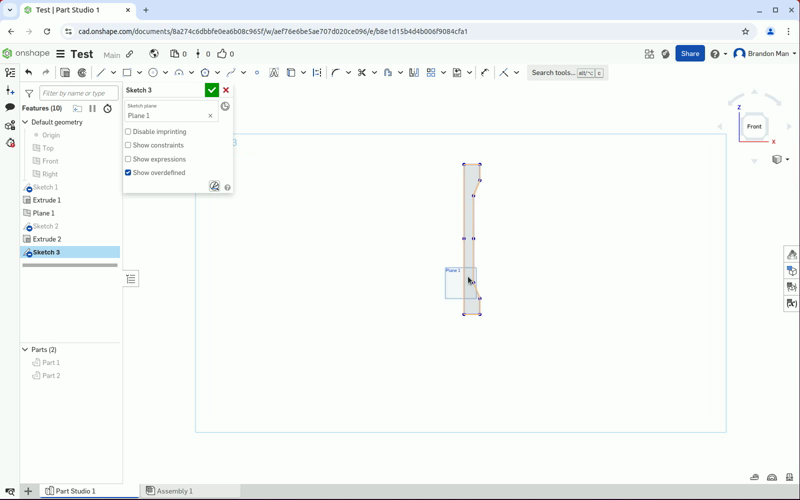
scroll(6)
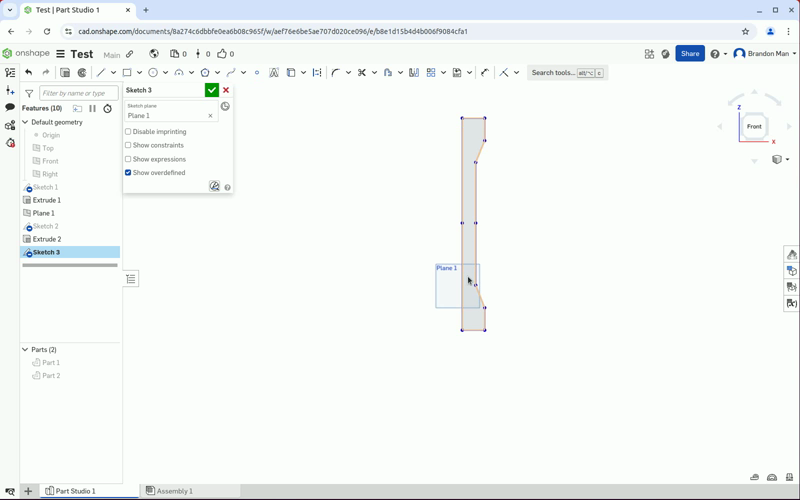
scroll(6)
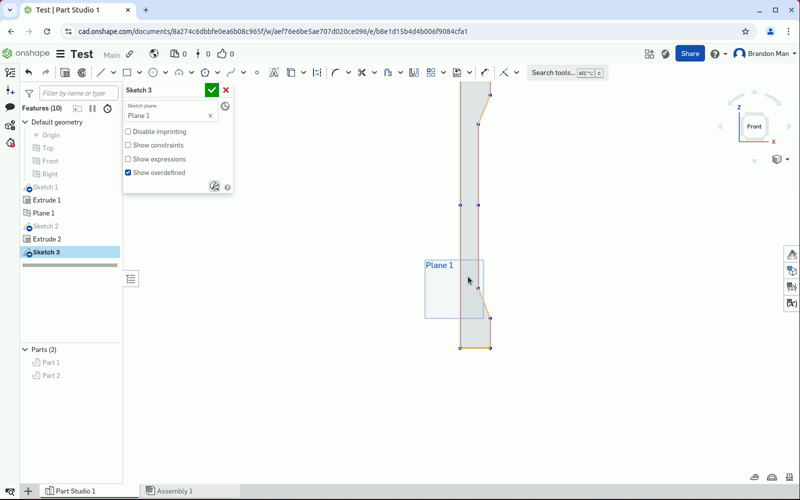
scroll(6)
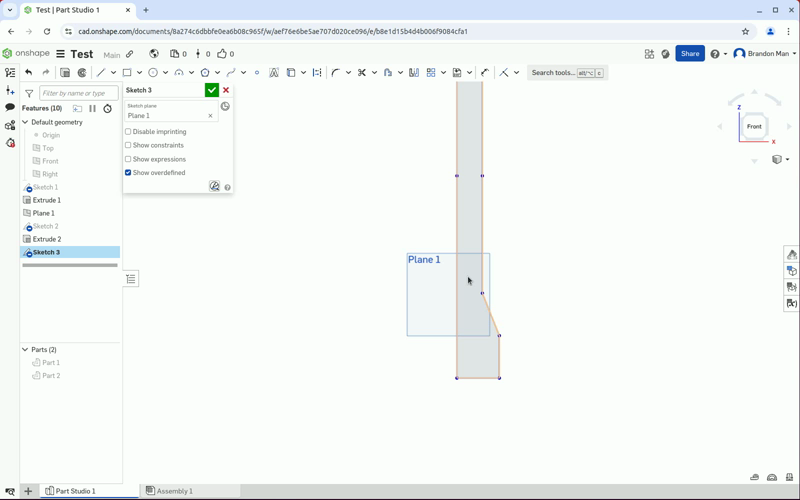
scroll(6)
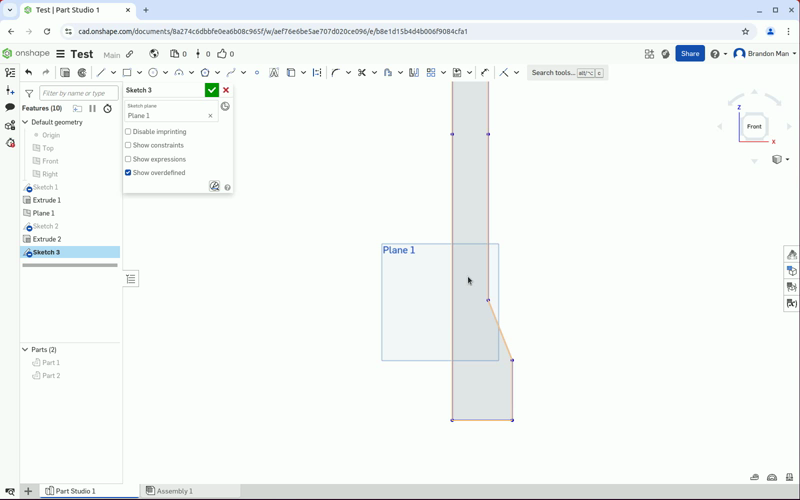
scroll(6)
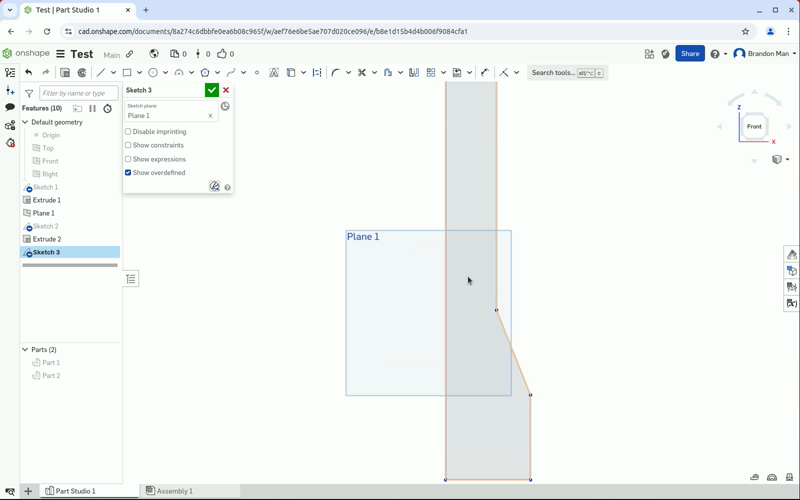
scroll(6)
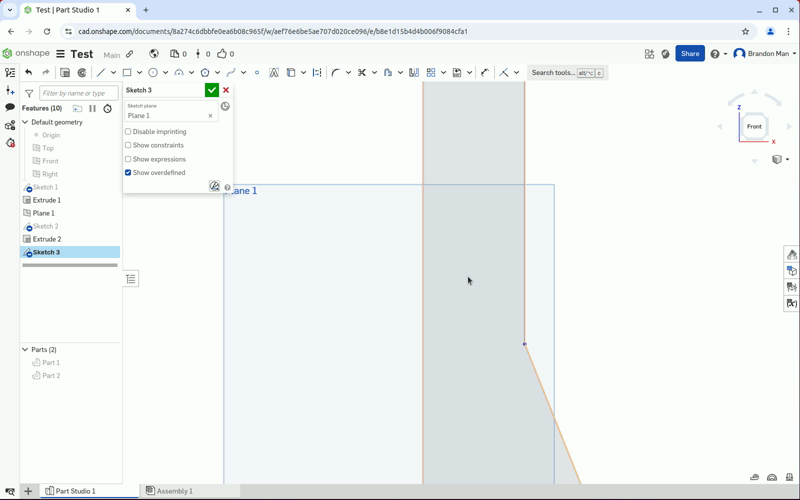
click(468, 276)
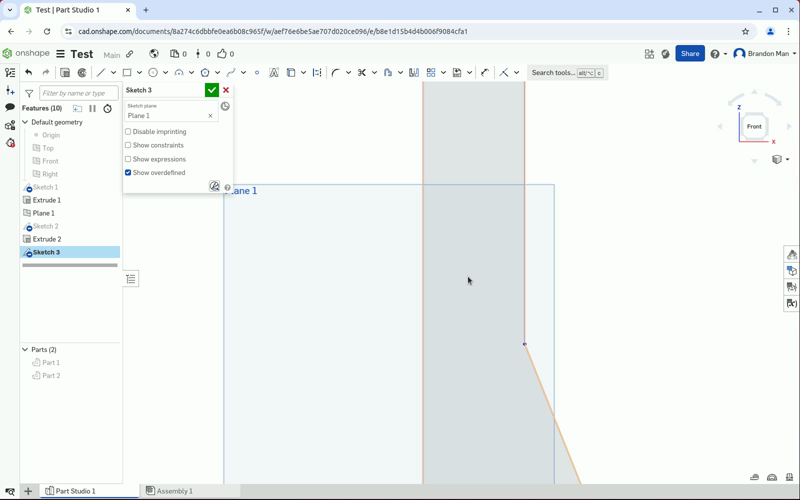
scroll(-6)
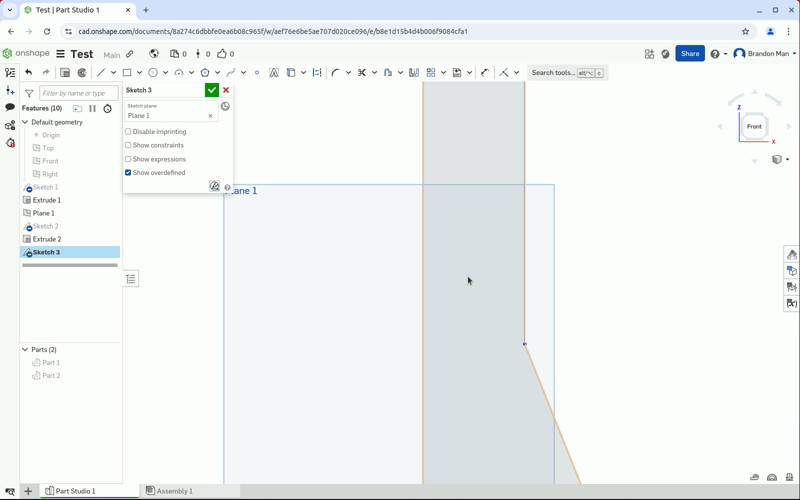
scroll(-6)
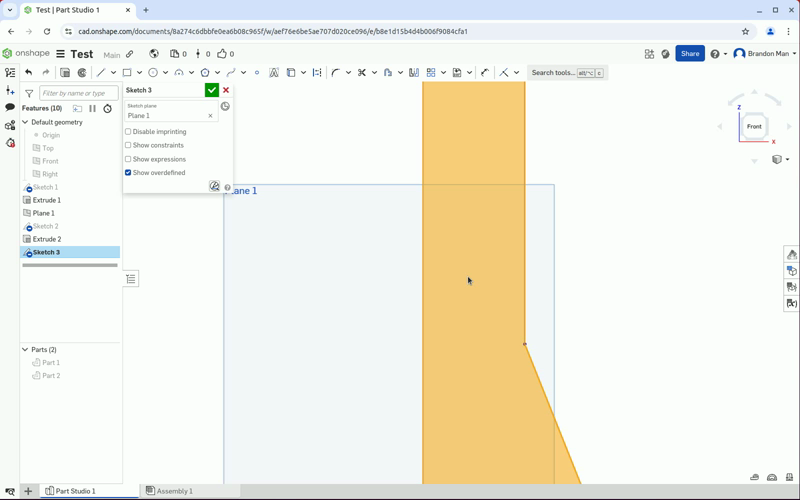
scroll(-6)
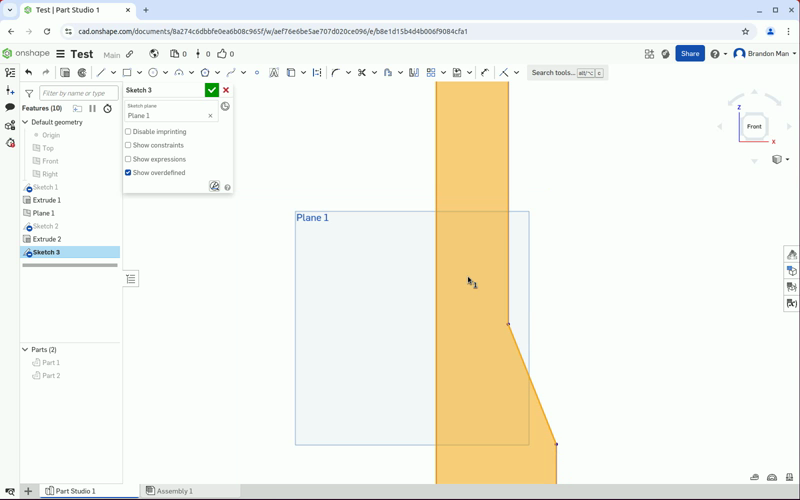
scroll(-6)
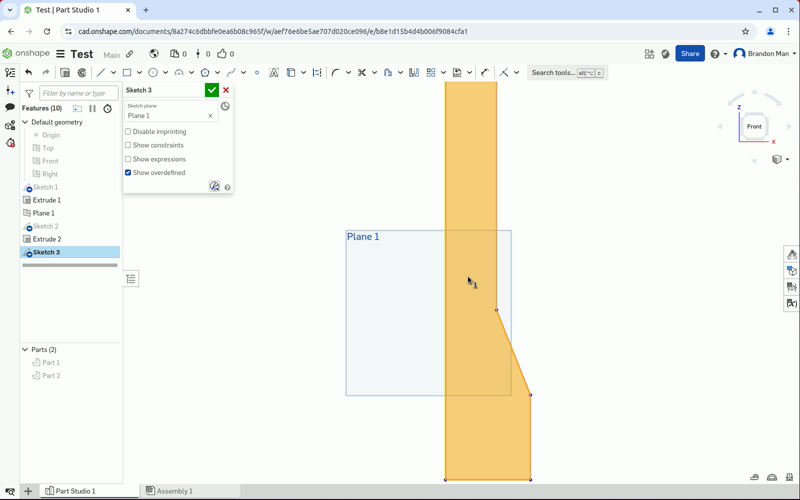
scroll(-6)
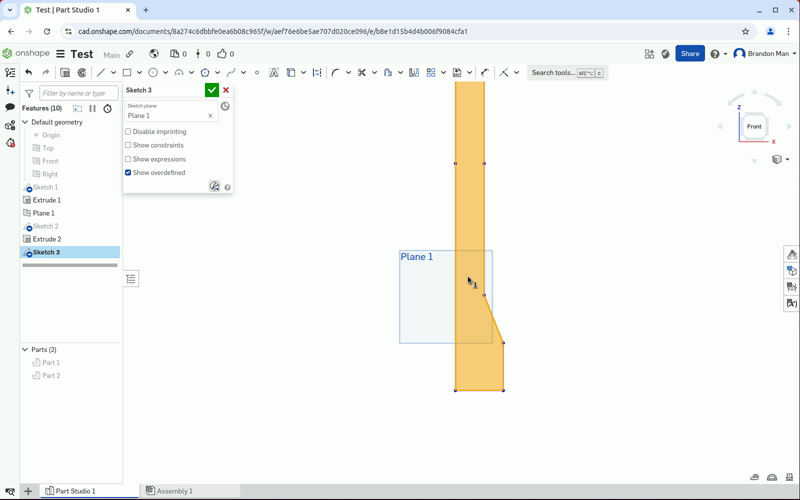
scroll(-6)
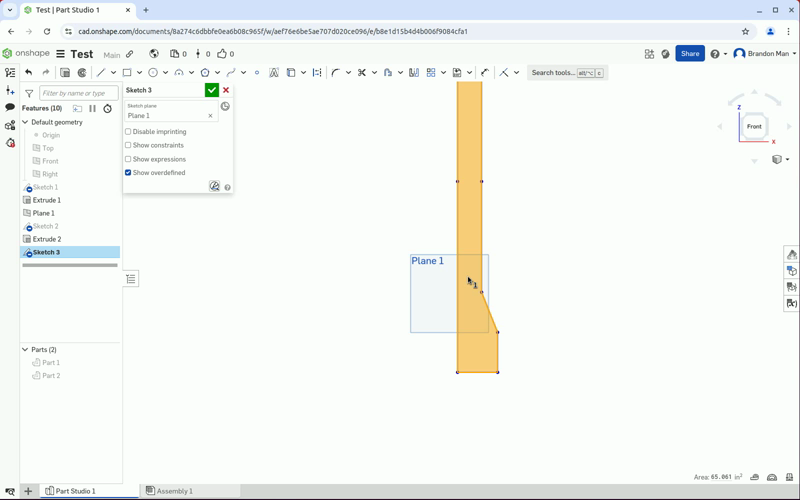
scroll(-6)
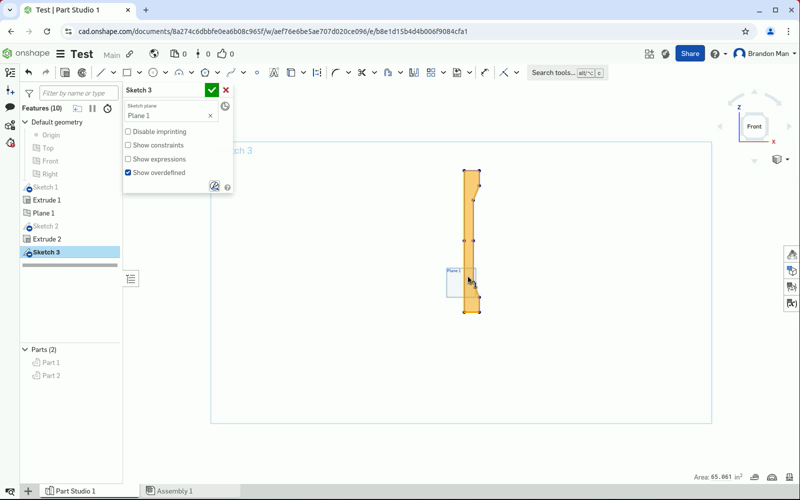
mouse_move(73, 352)
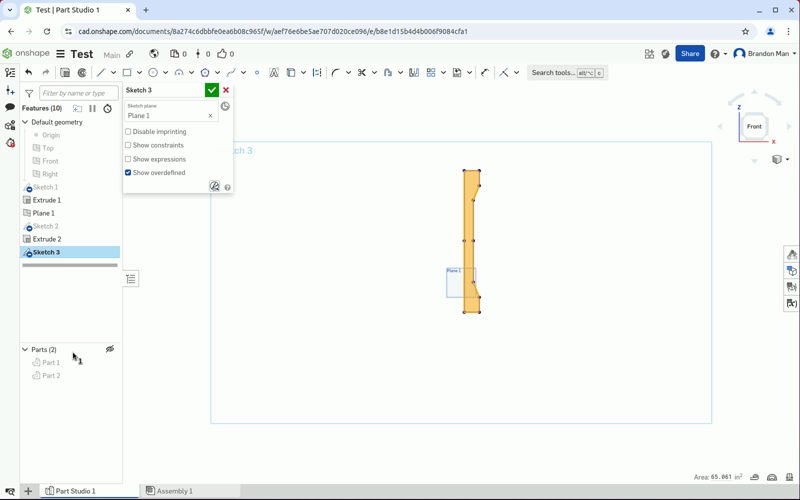
key(shift+y)
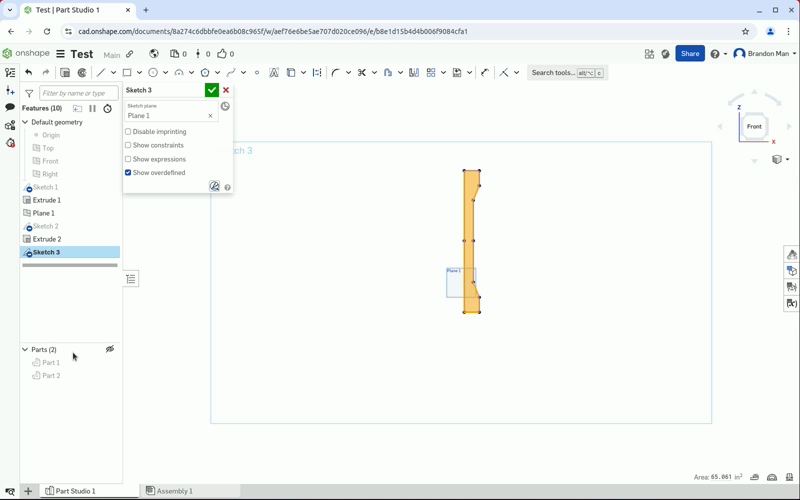
key(shift+e)
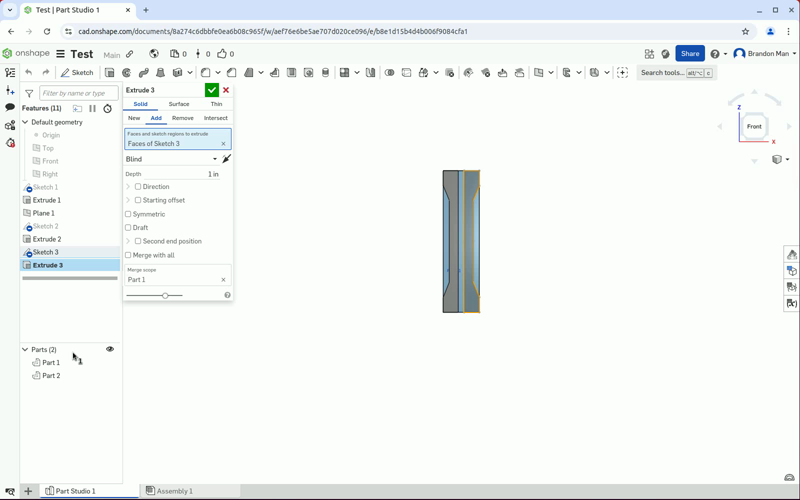
mouse_move(143, 106)
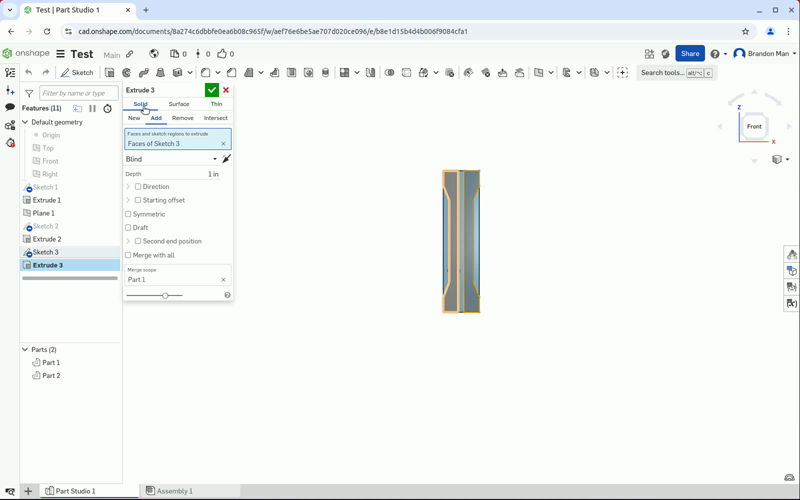
click(143, 106)
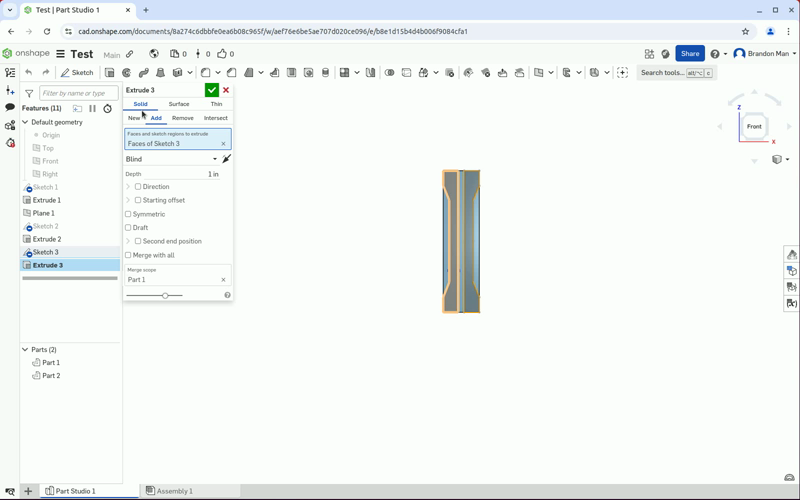
mouse_move(137, 120)
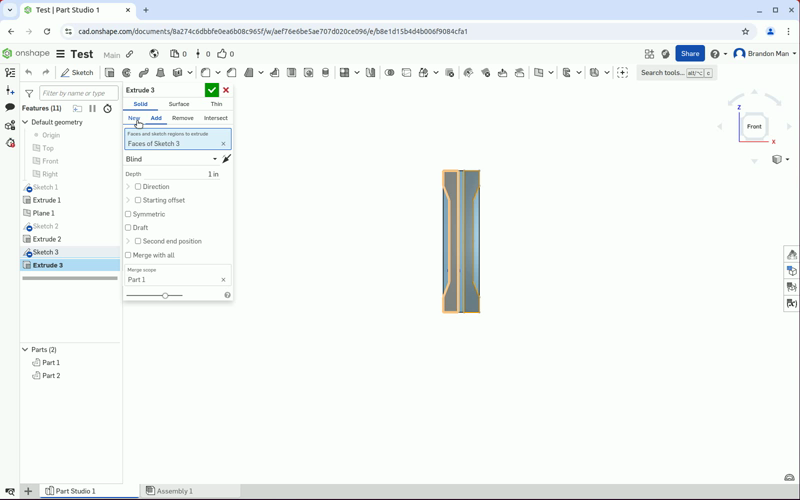
click(137, 120)
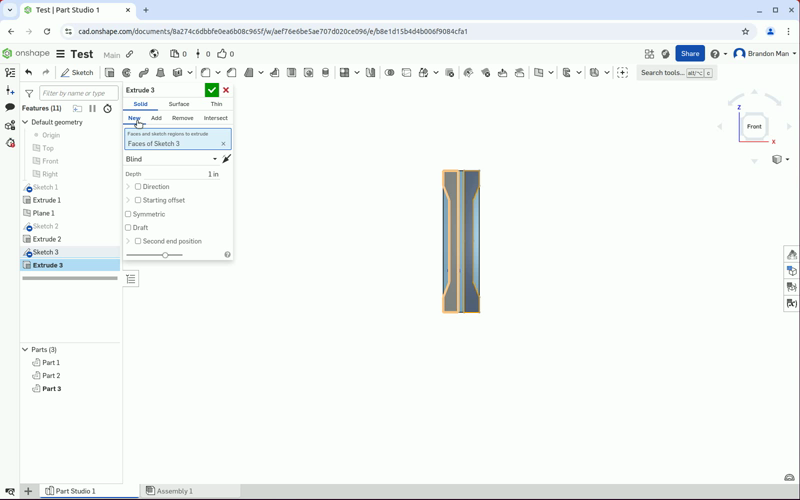
key(tab, 4)
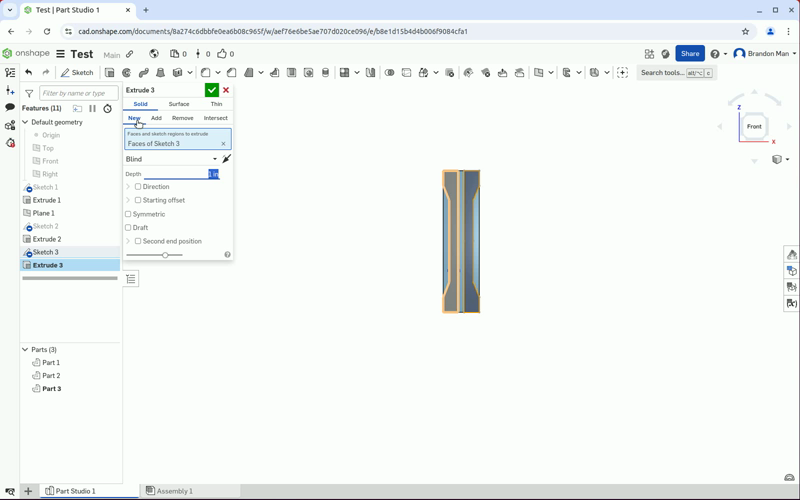
text(0.241)
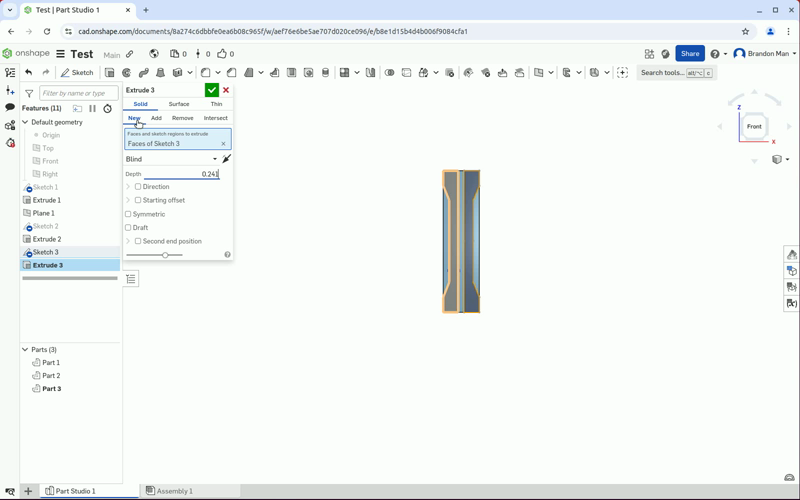
key(enter)
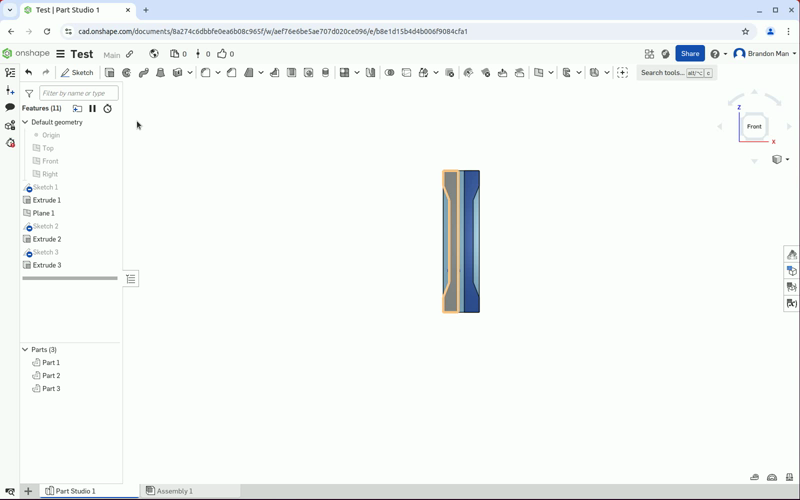
key(shift+h)
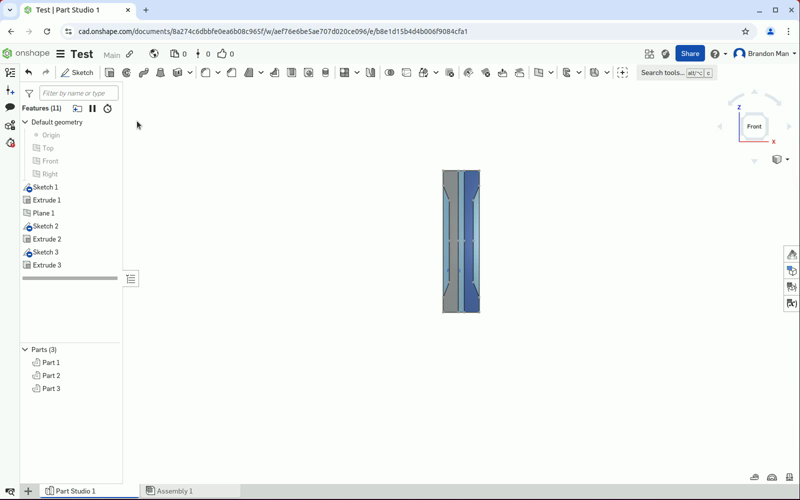
key(shift+h)
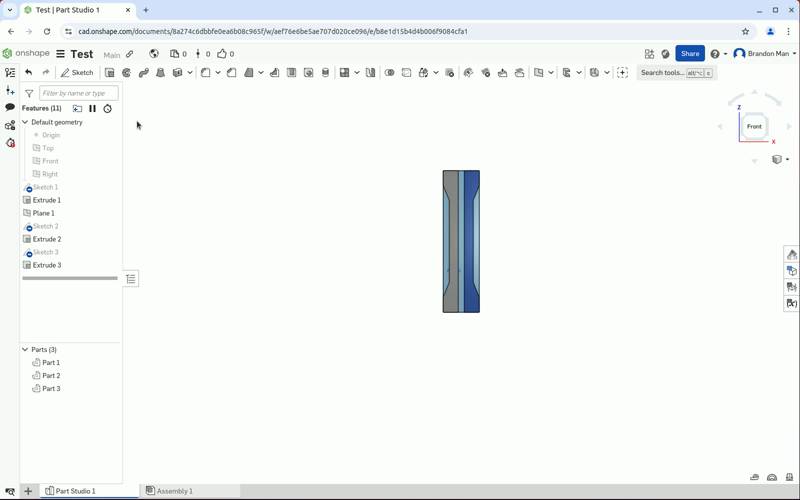
mouse_move(73, 189)
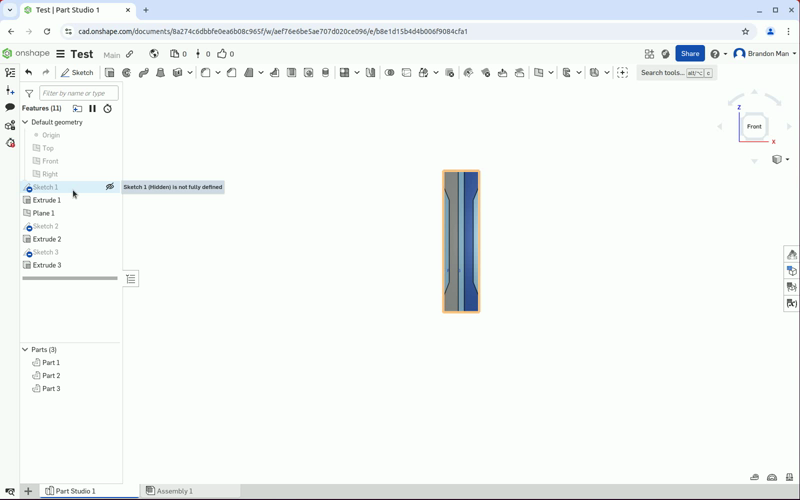
click(73, 189)
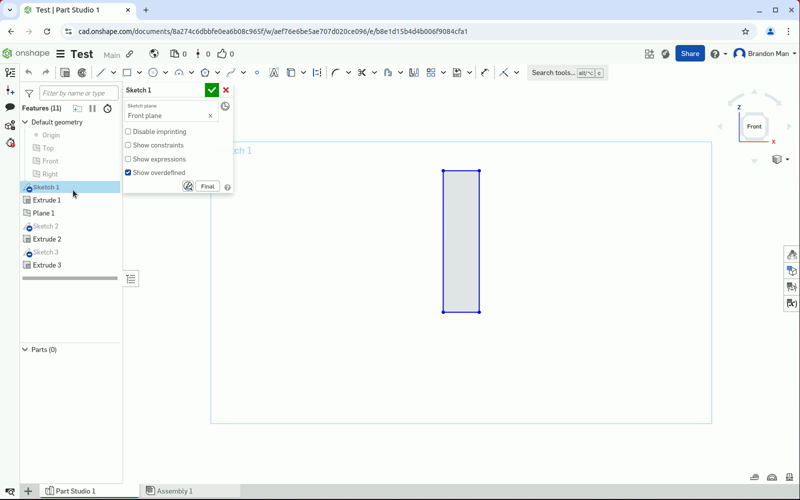
mouse_move(229, 92)
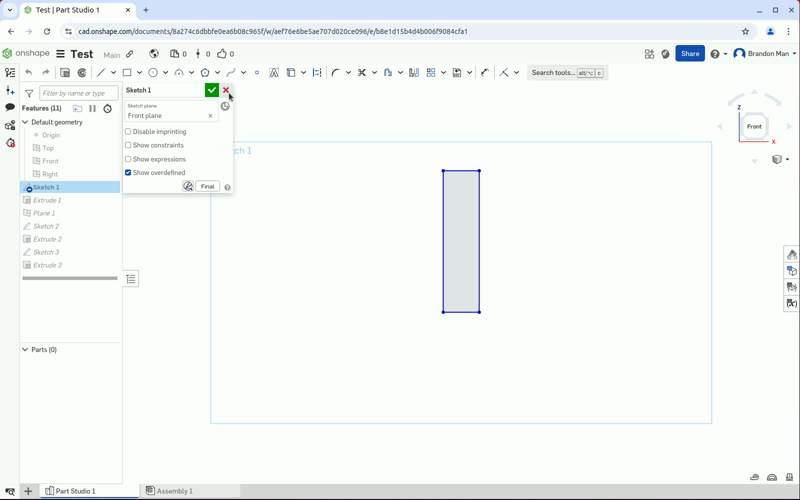
click(229, 92)
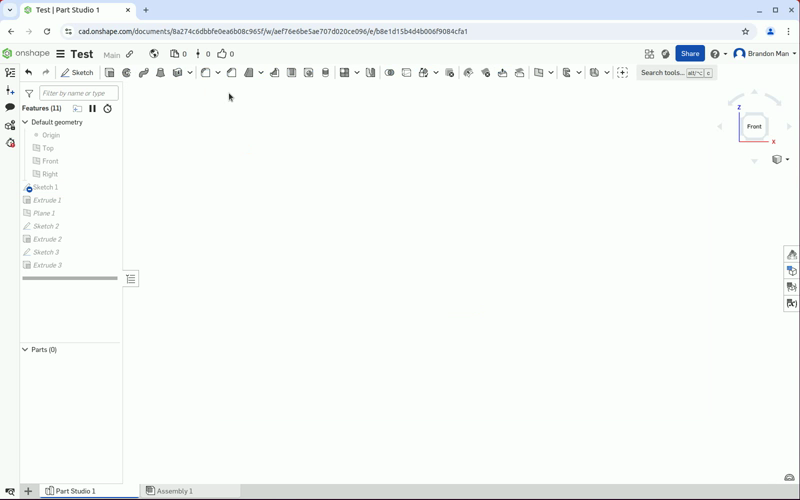
key(shift+s)
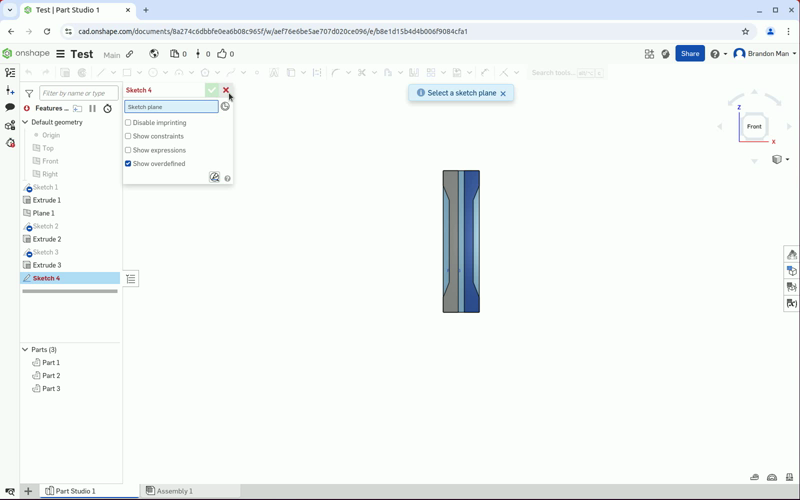
mouse_move(73, 215)
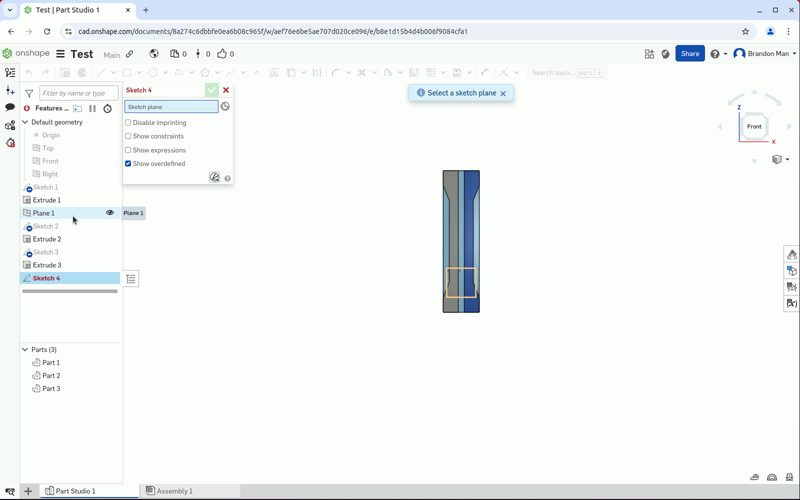
click(73, 215)
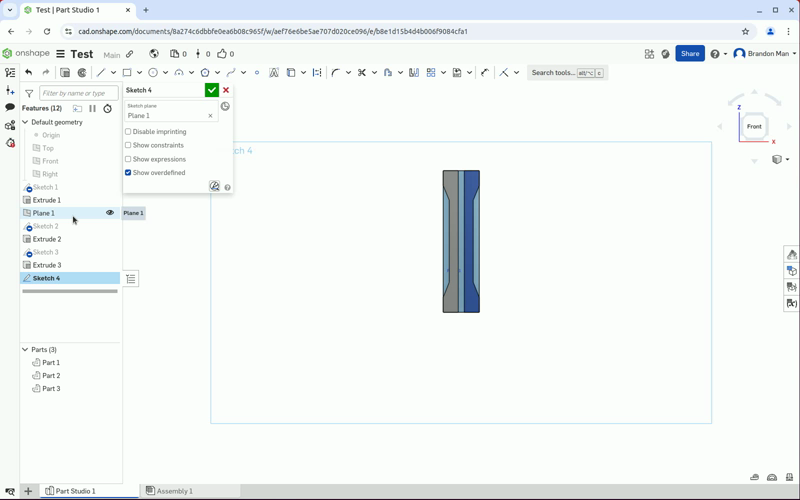
mouse_move(73, 352)
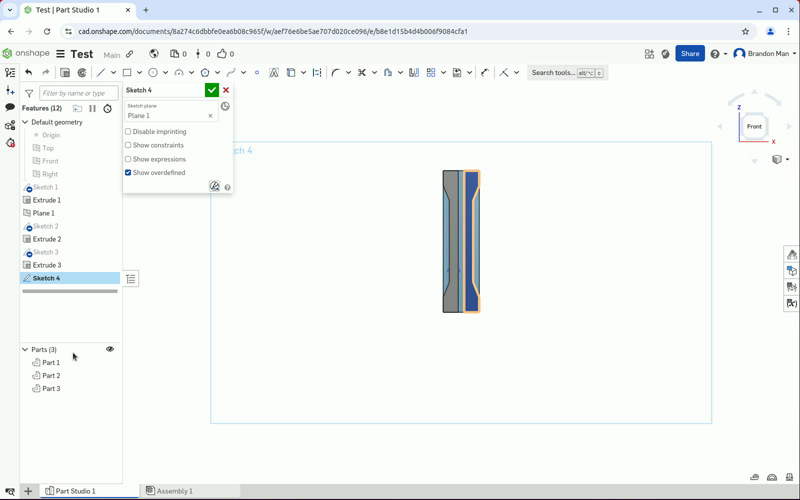
key(y)
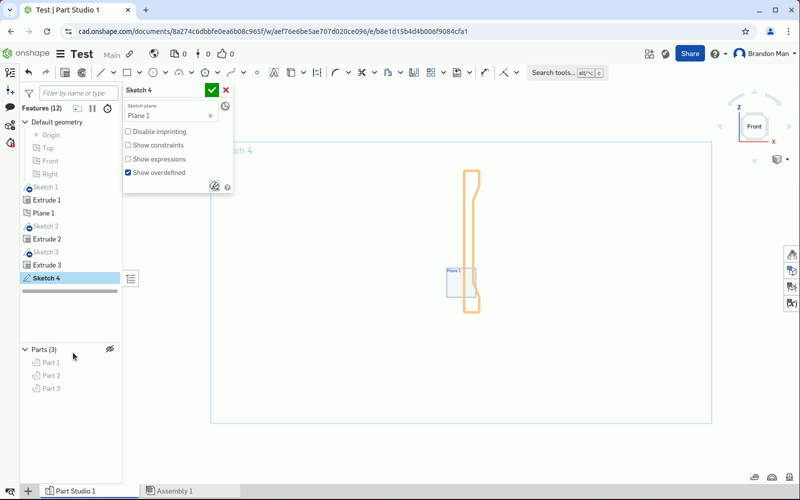
key(c)
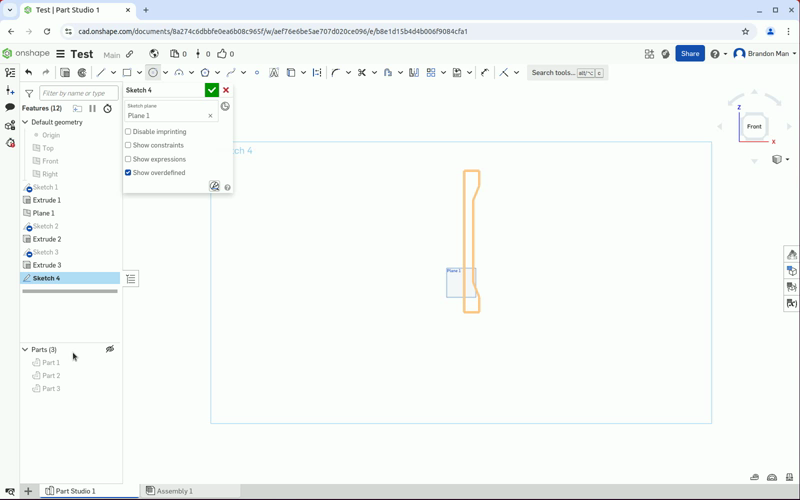
key_down(shift)
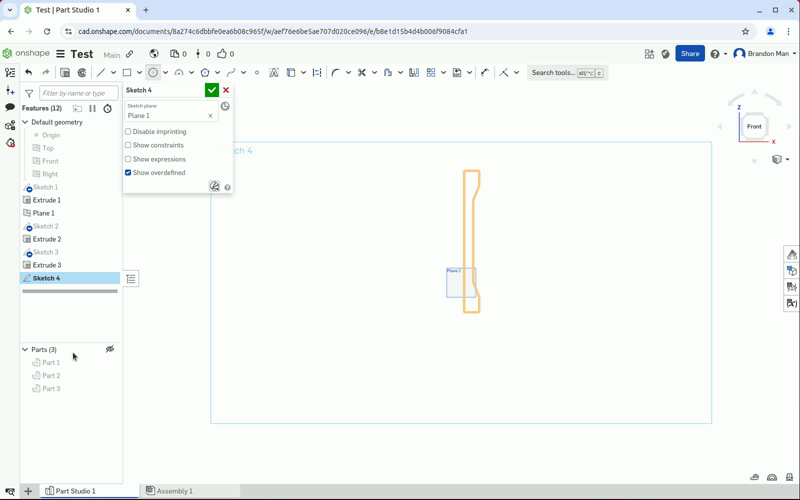
mouse_move(449, 306)
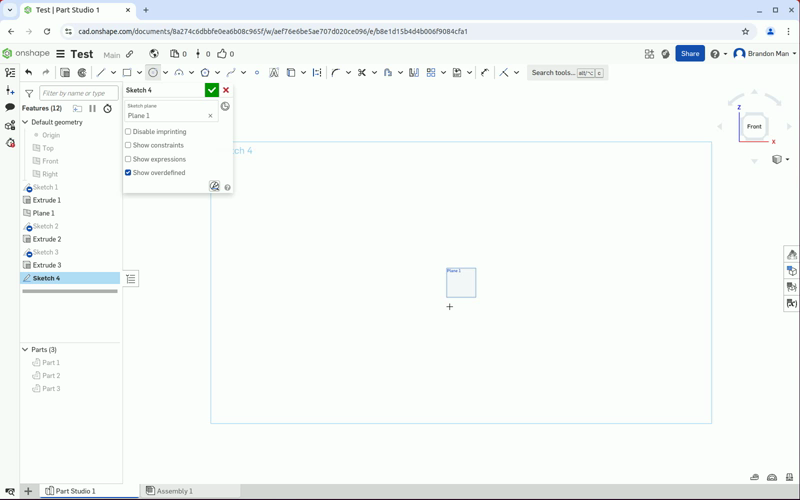
click(449, 306)
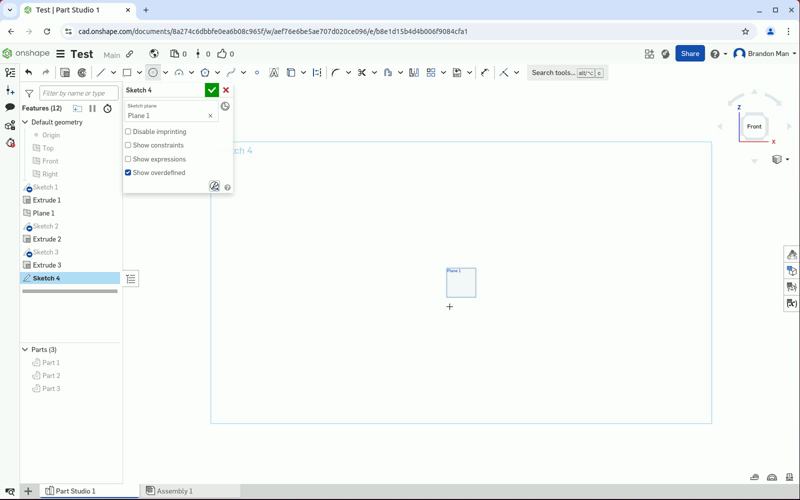
key_up(shift)
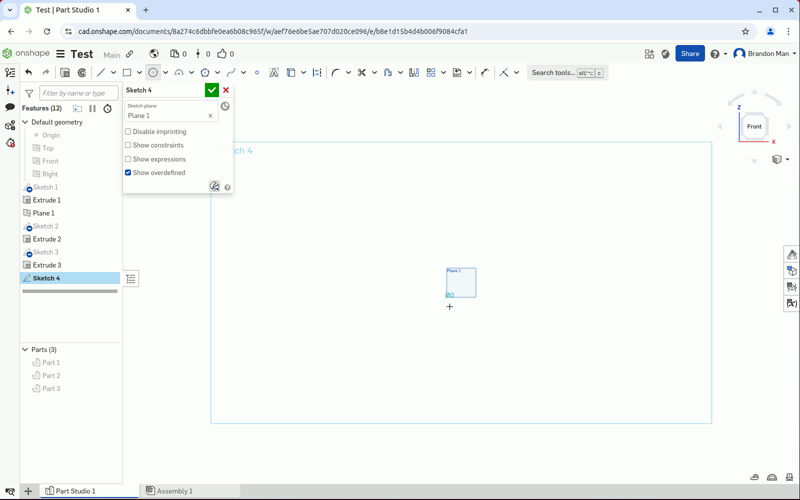
mouse_move(455, 306)
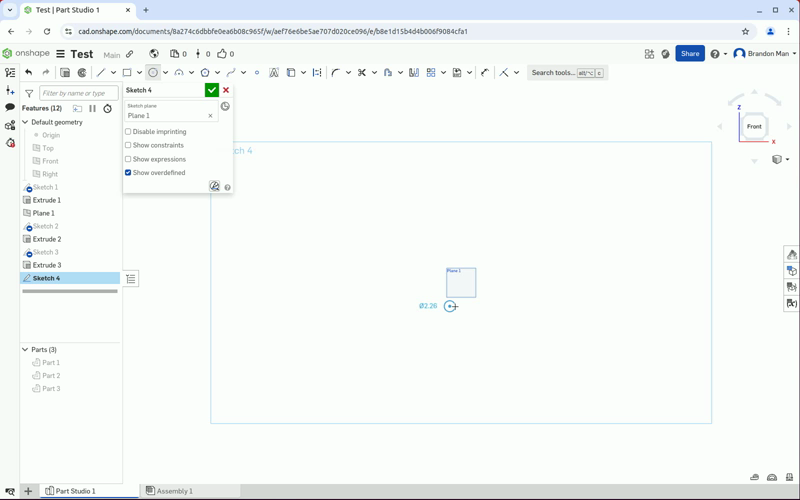
click(455, 306)
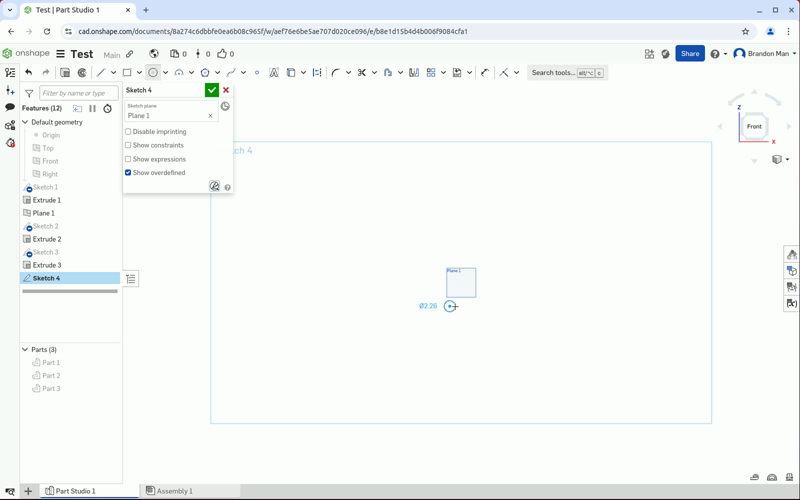
key(esc)
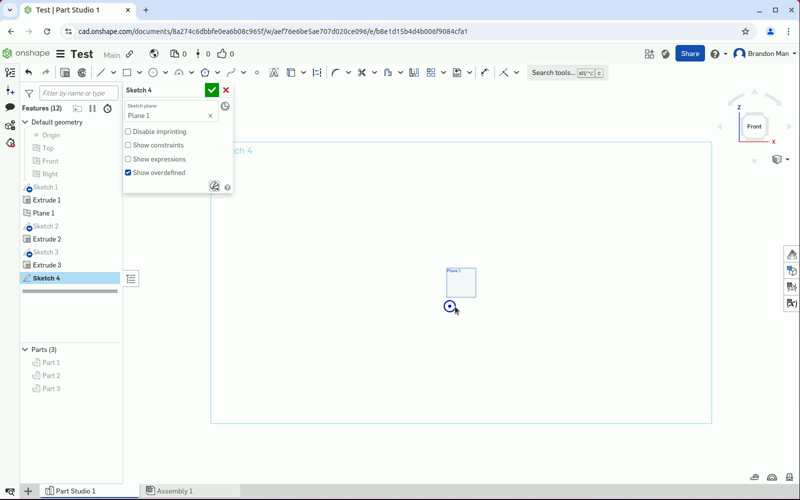
key(c)
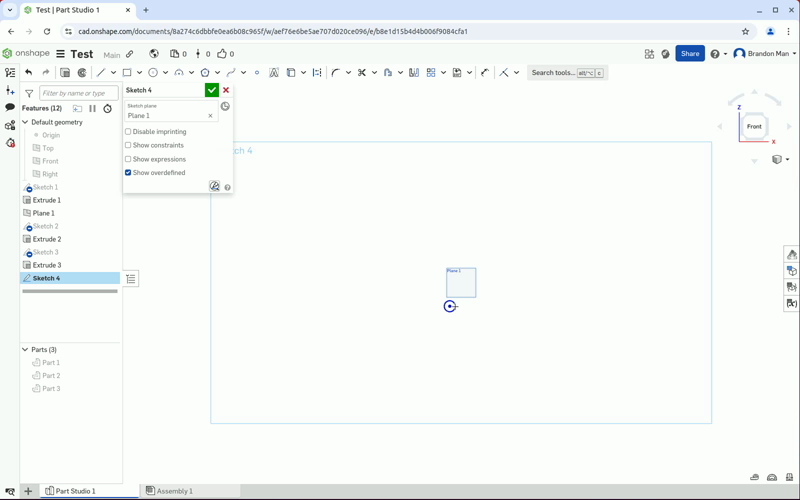
key_down(shift)
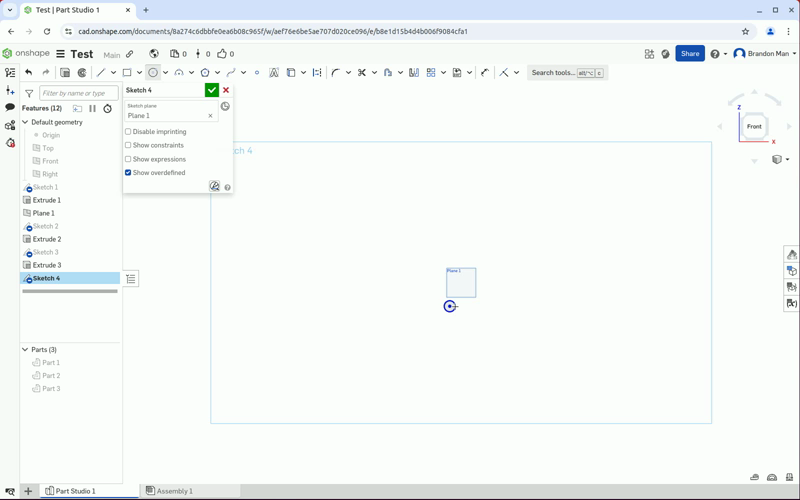
mouse_move(449, 306)
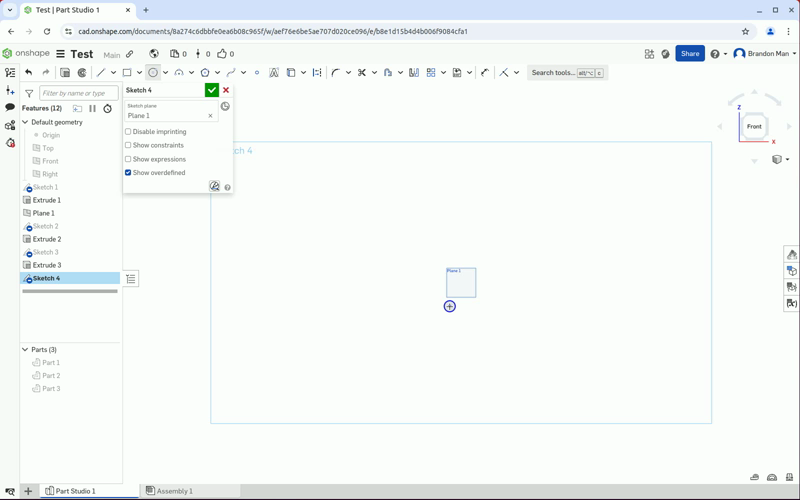
click(449, 306)
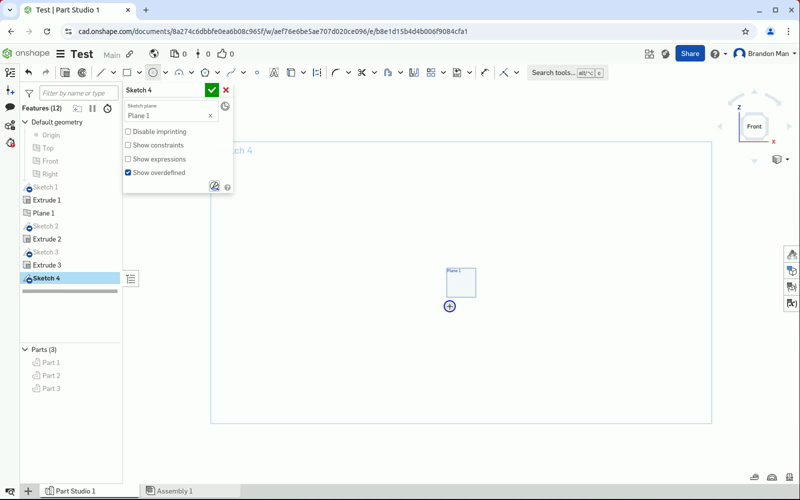
key_up(shift)
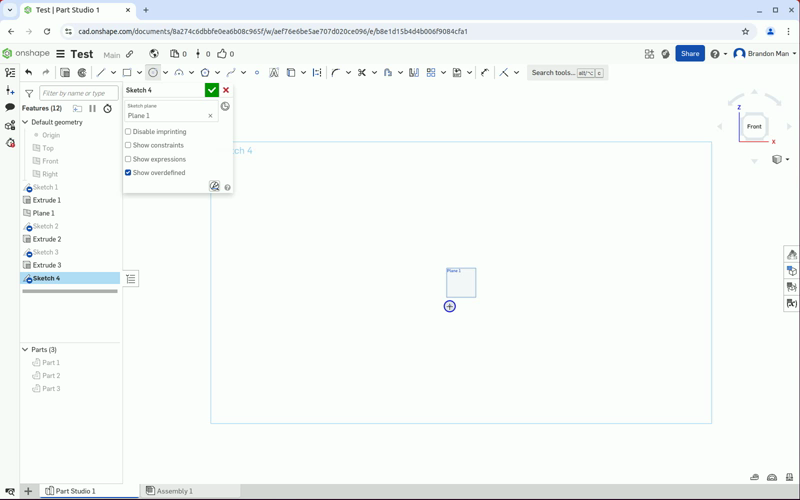
mouse_move(453, 306)
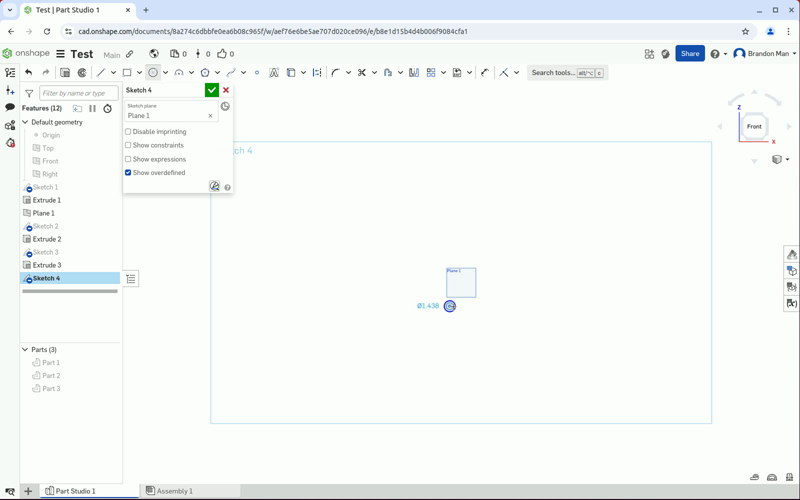
scroll(6)
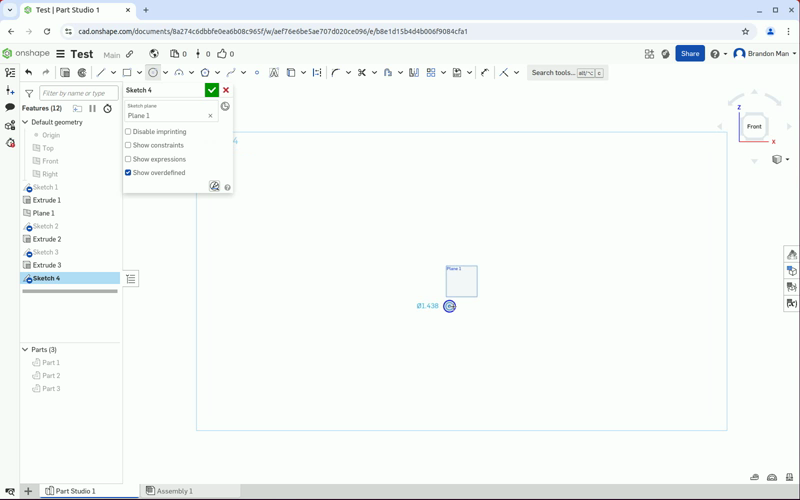
scroll(6)
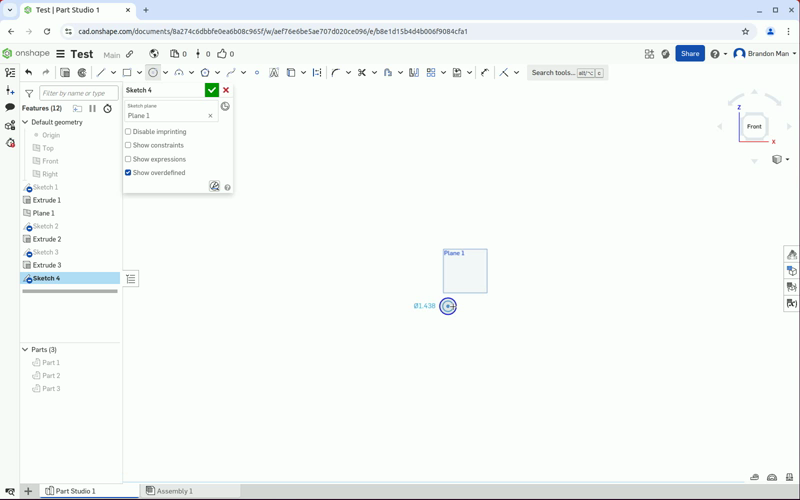
scroll(6)
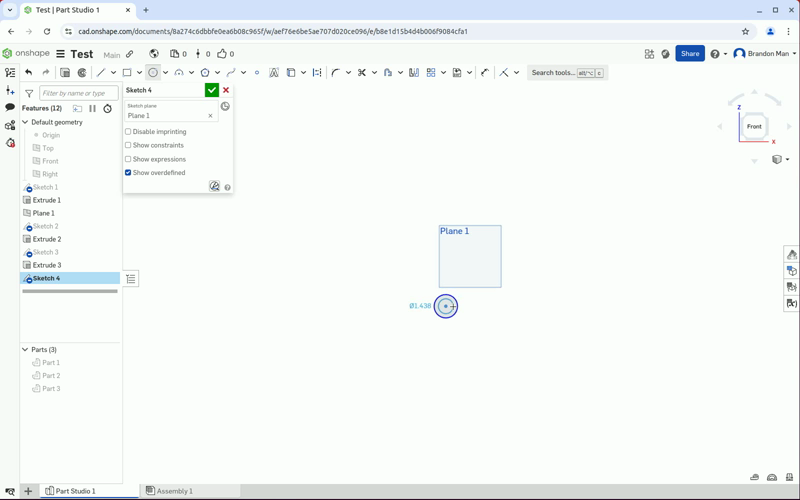
scroll(6)
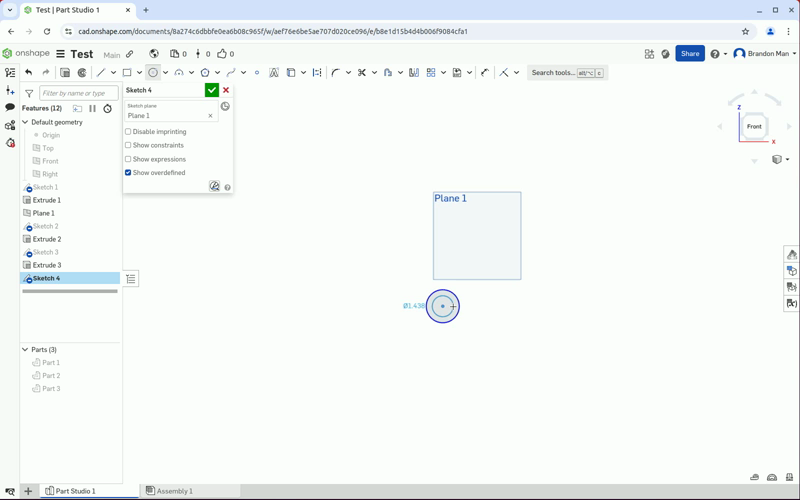
scroll(6)
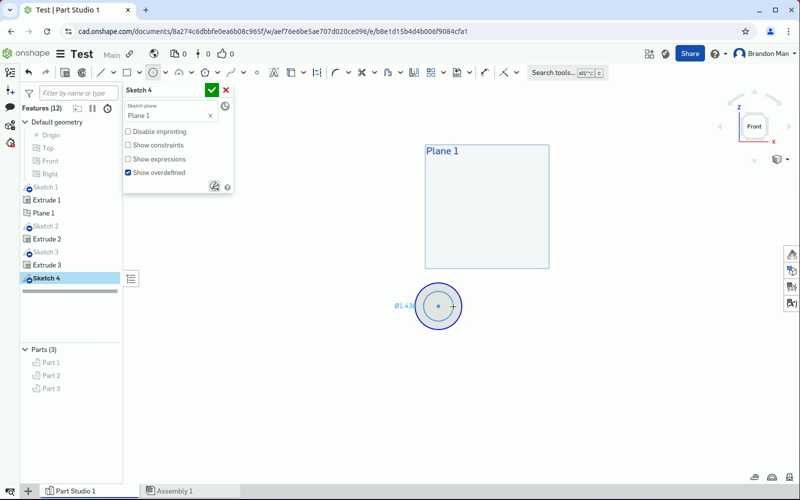
scroll(6)
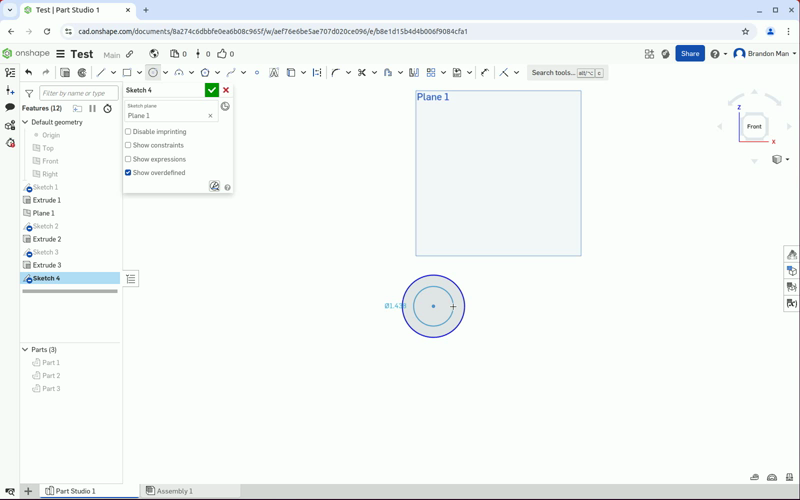
scroll(6)
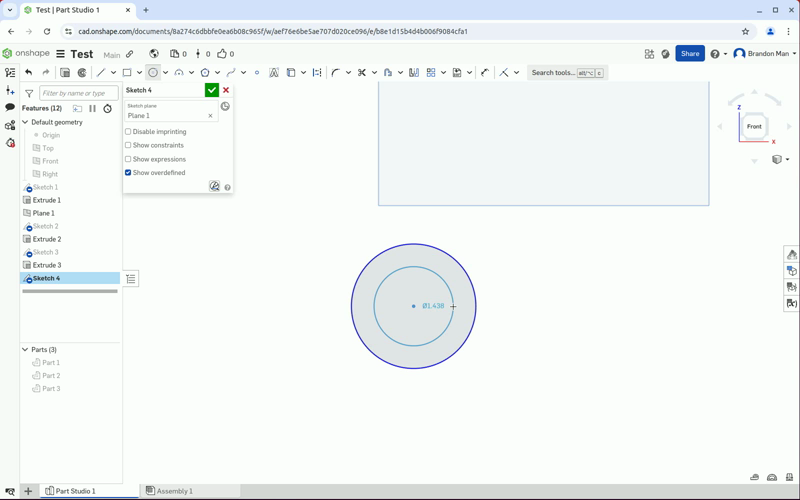
click(453, 306)
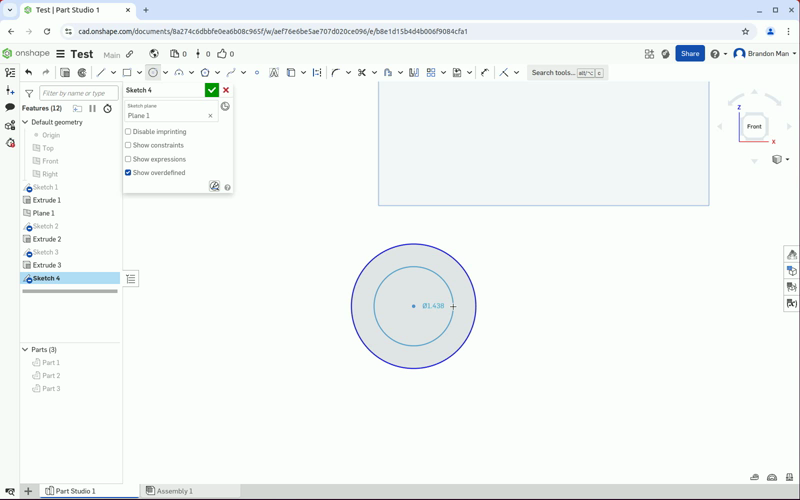
scroll(-6)
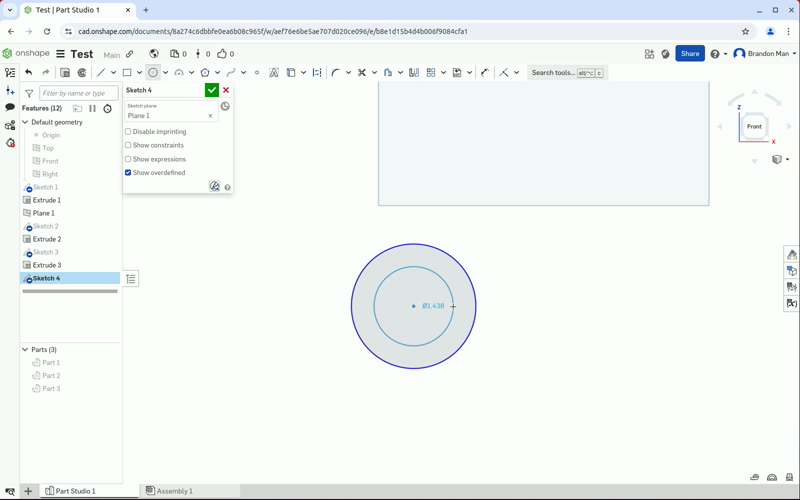
scroll(-6)
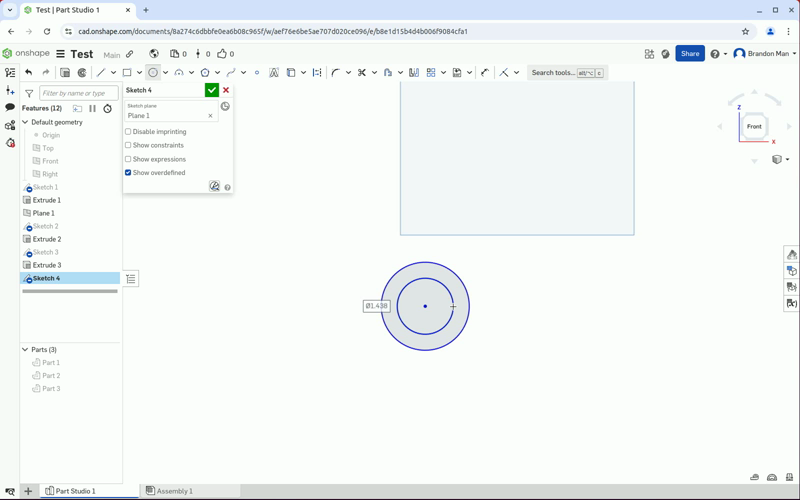
scroll(-6)
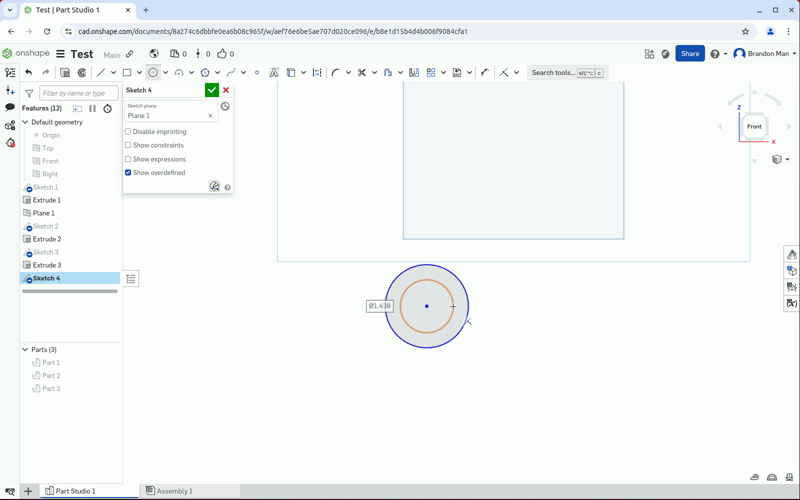
scroll(-6)
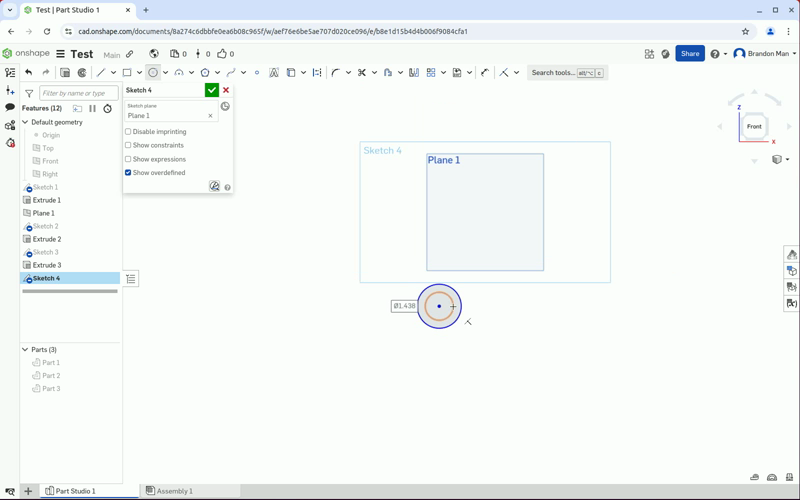
scroll(-6)
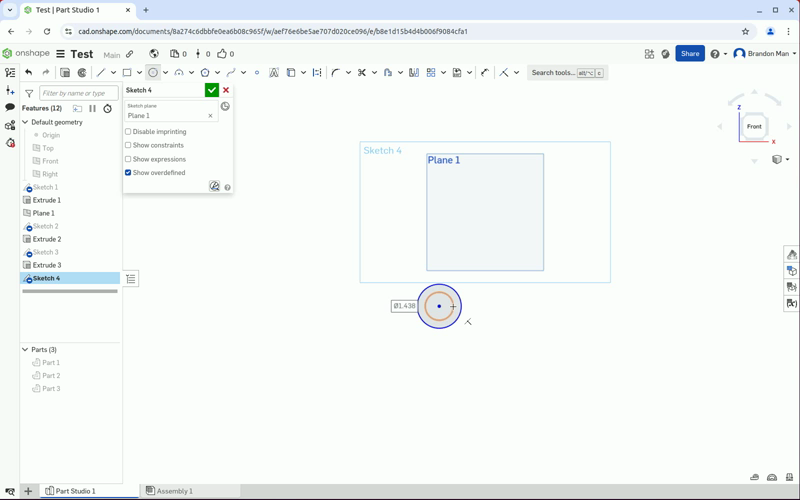
scroll(-6)
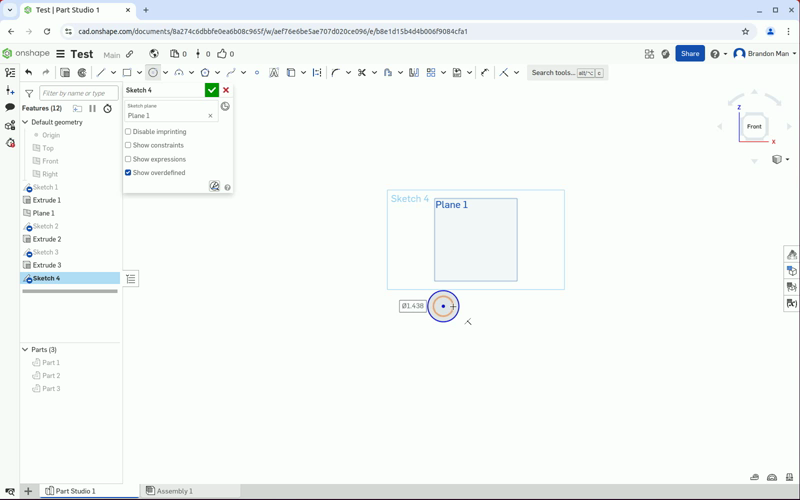
scroll(-6)
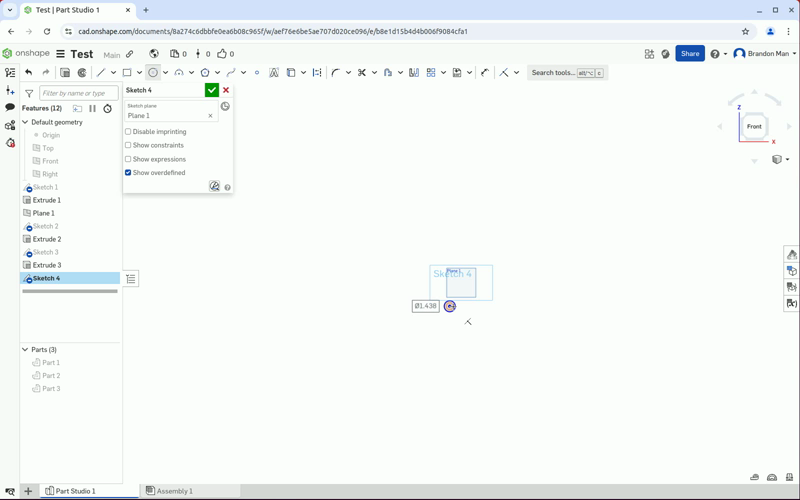
key(esc)
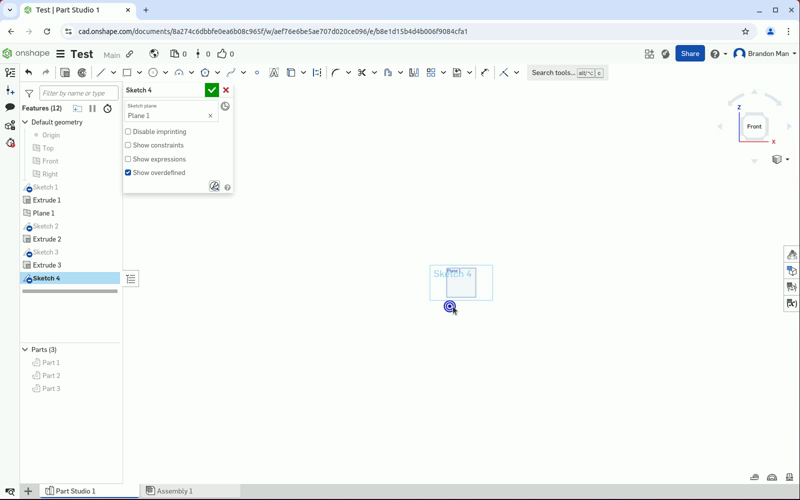
mouse_move(451, 303)
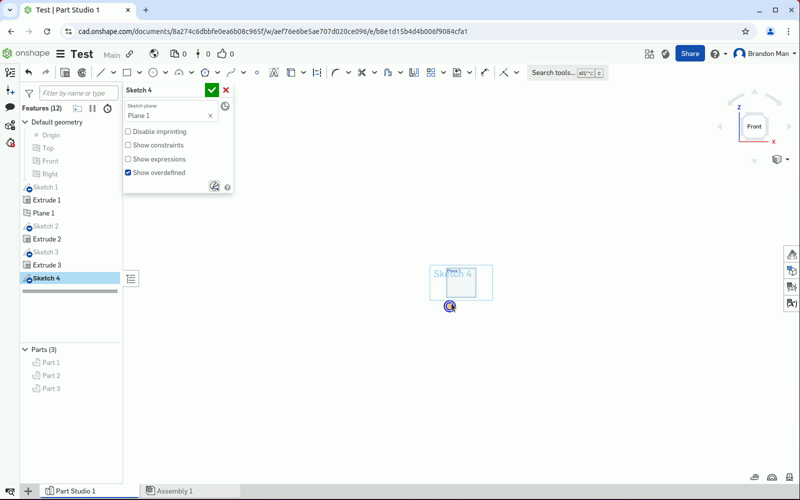
scroll(6)
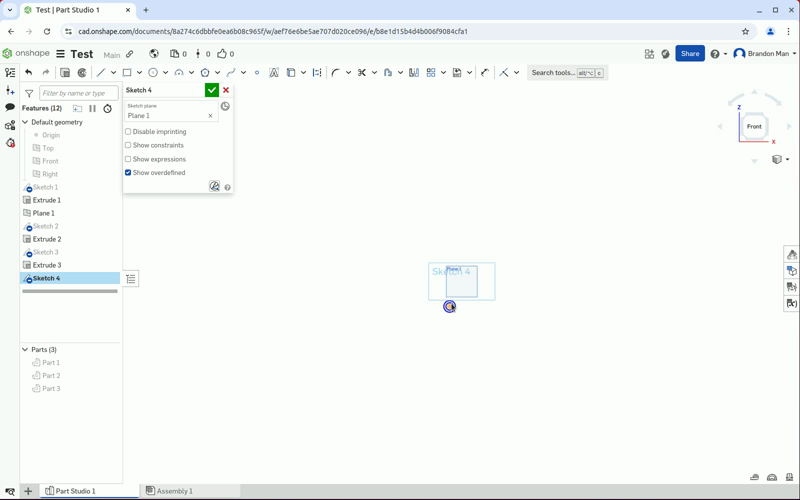
scroll(6)
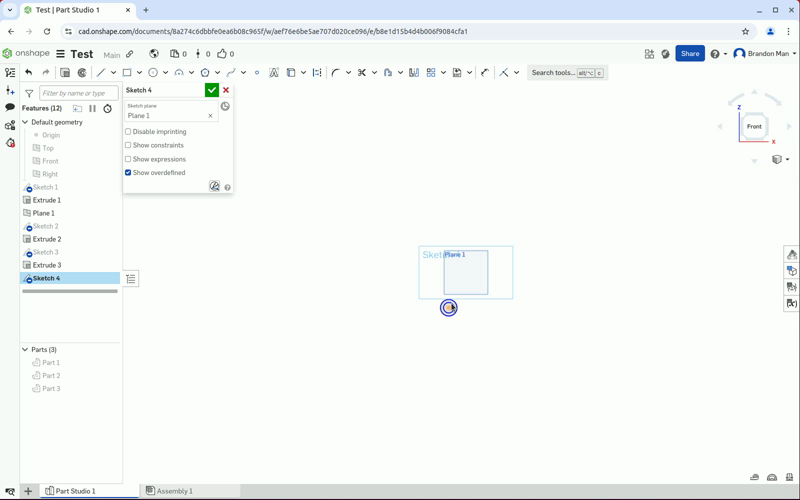
scroll(6)
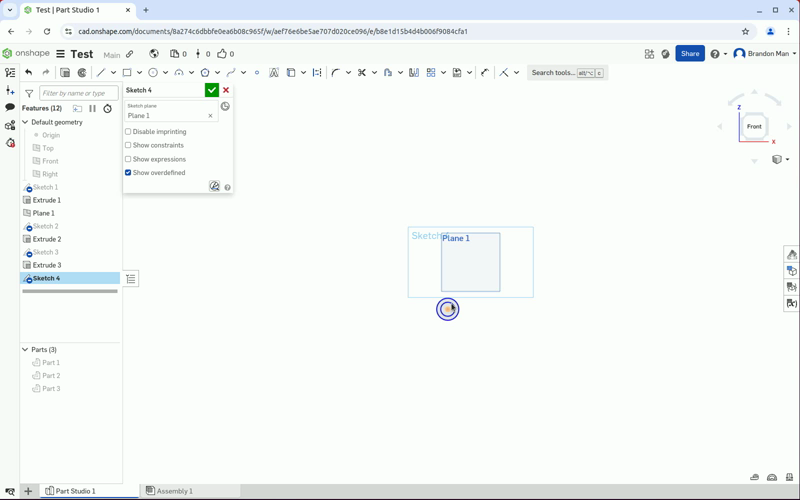
scroll(6)
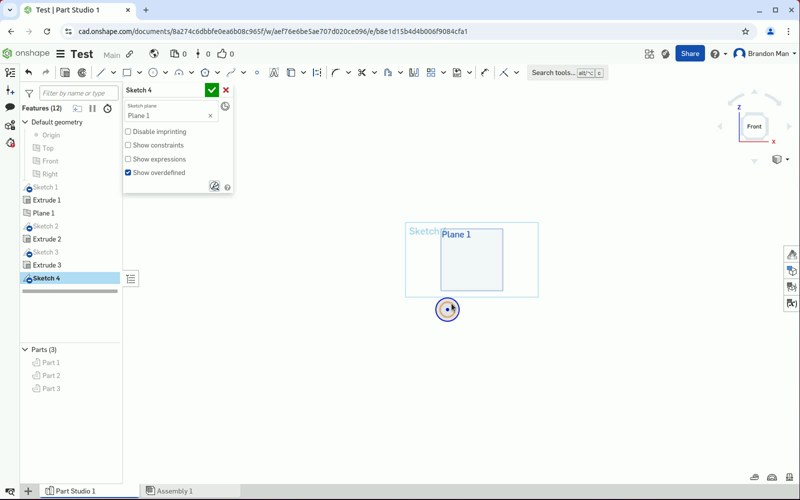
scroll(6)
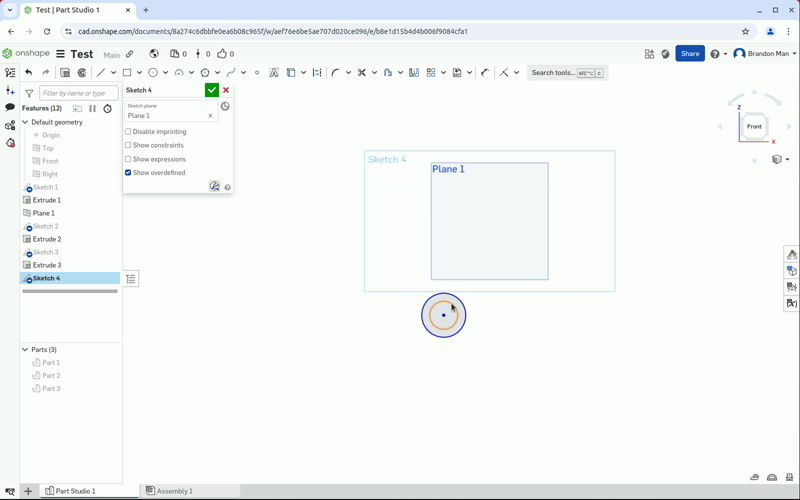
scroll(6)
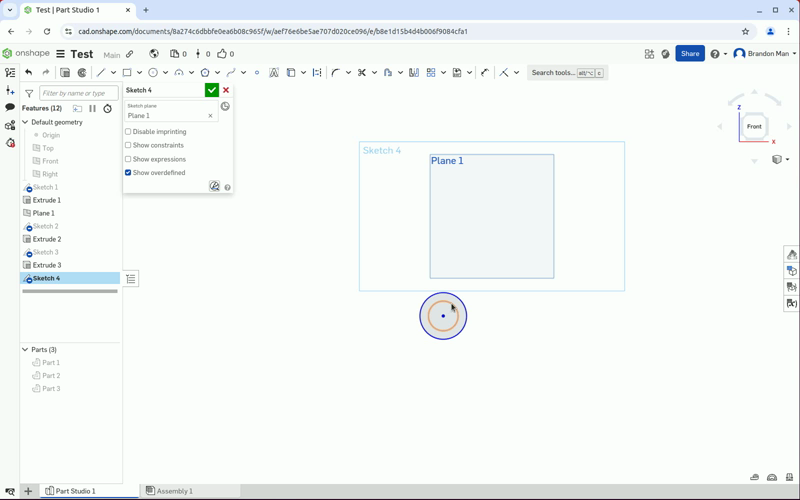
scroll(6)
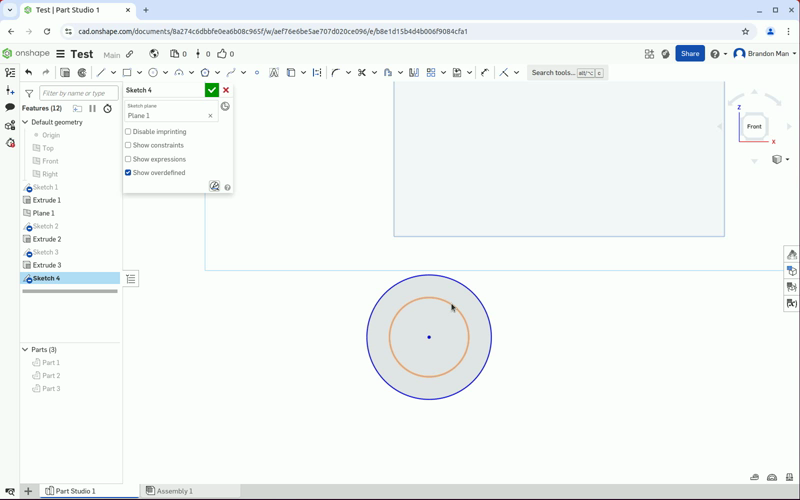
click(451, 303)
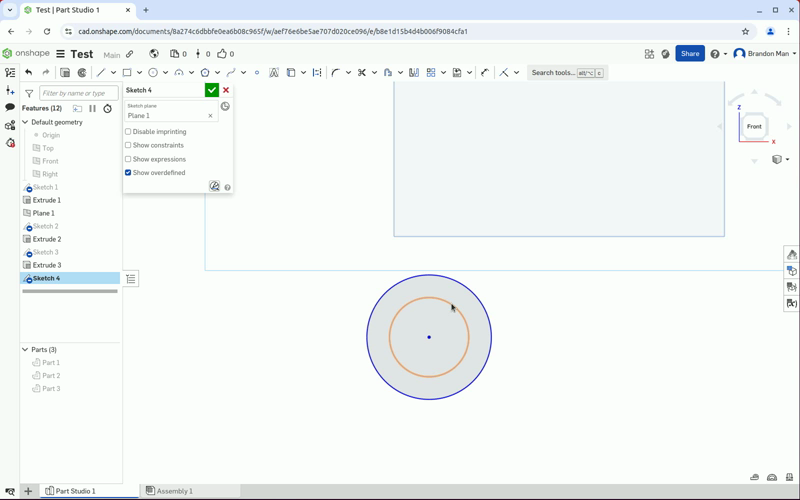
scroll(-6)
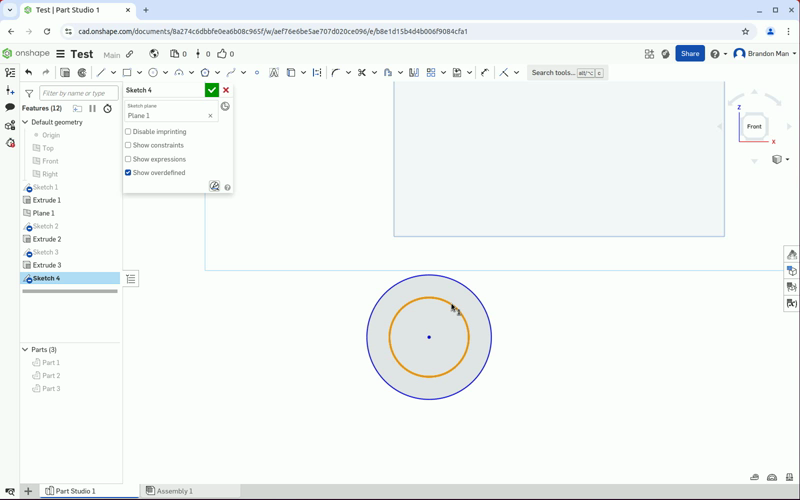
scroll(-6)
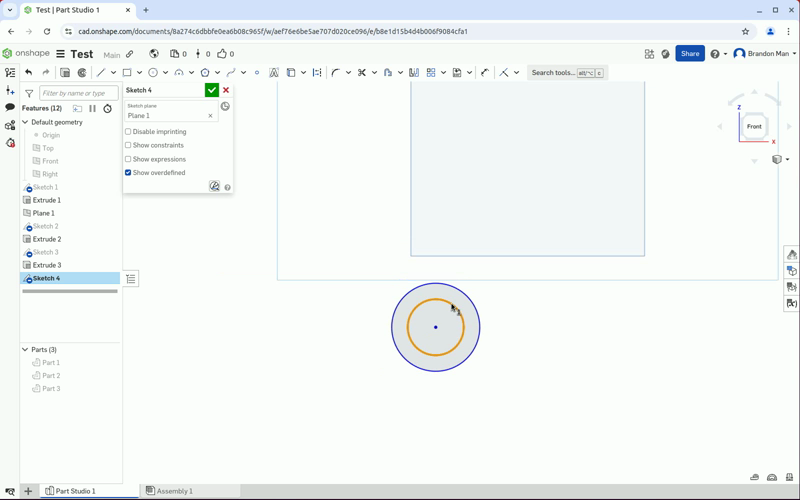
scroll(-6)
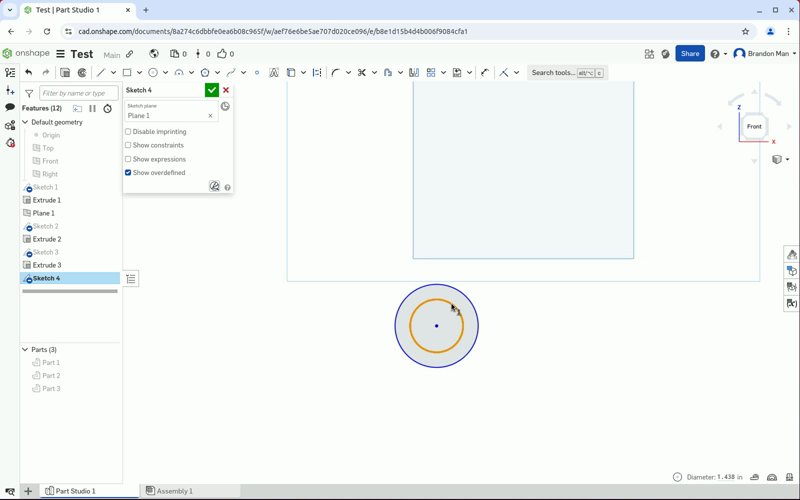
scroll(-6)
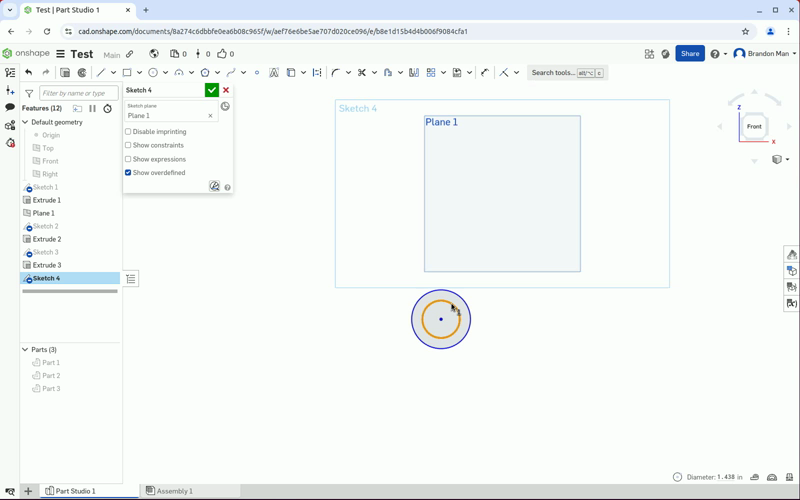
scroll(-6)
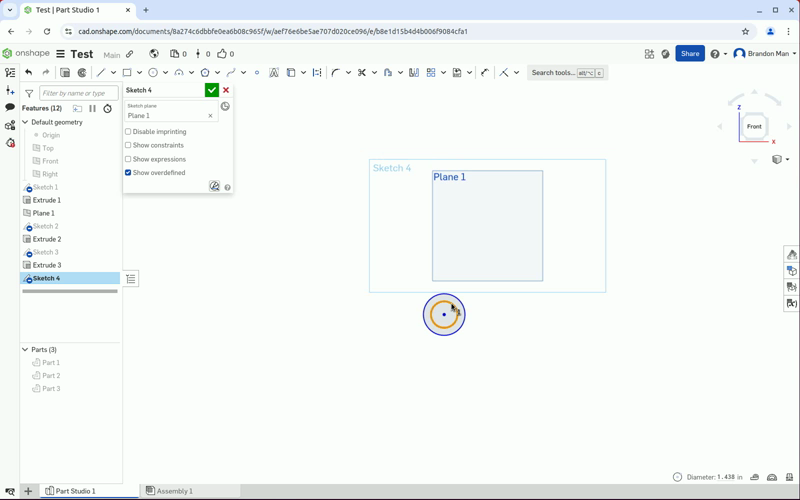
scroll(-6)
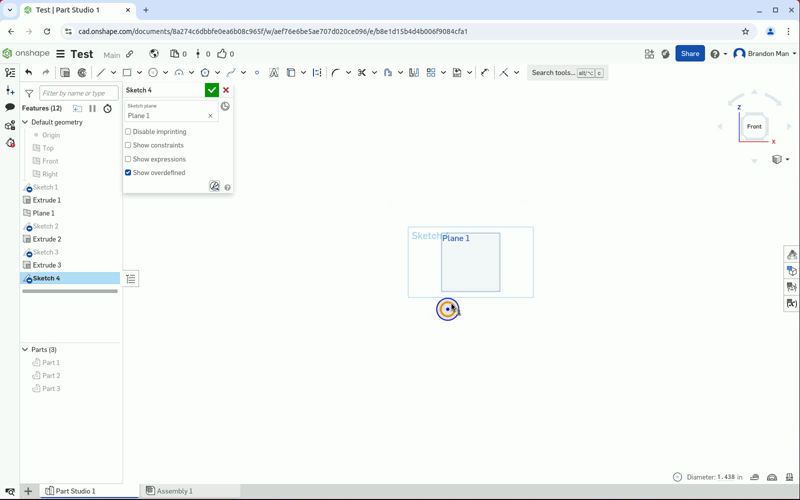
scroll(-6)
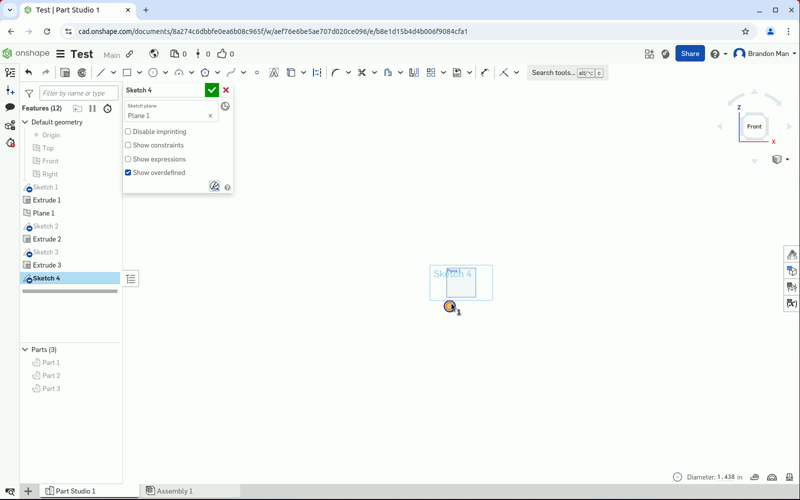
mouse_move(73, 352)
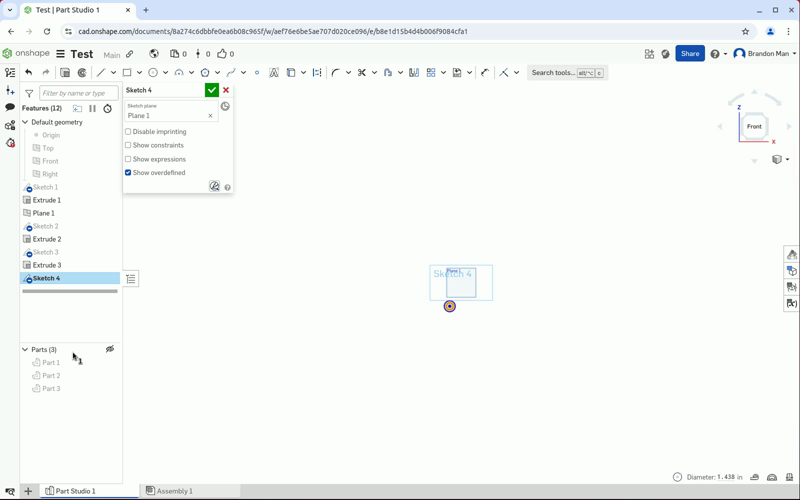
key(shift+y)
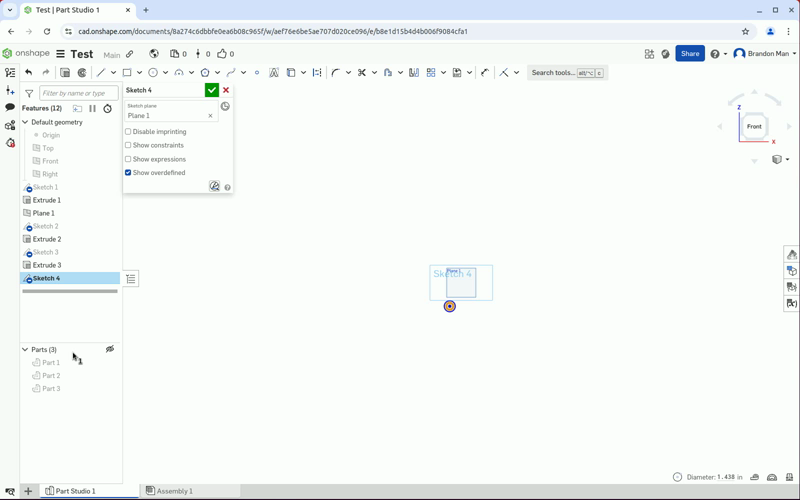
key(shift+e)
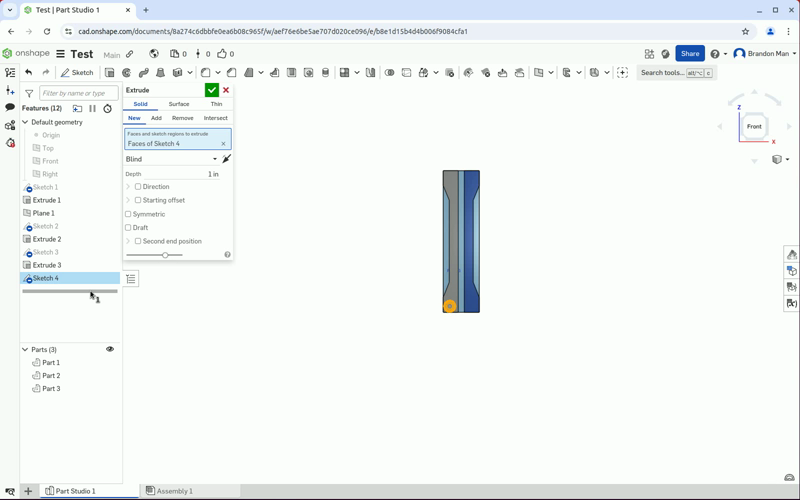
mouse_move(143, 106)
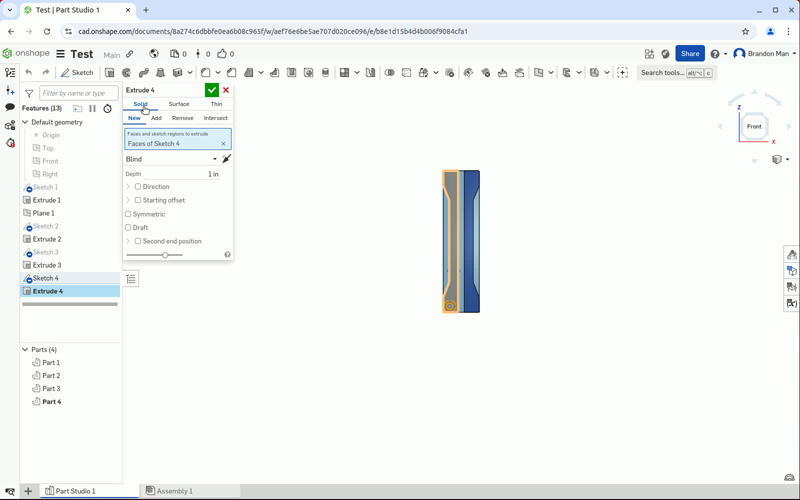
click(143, 106)
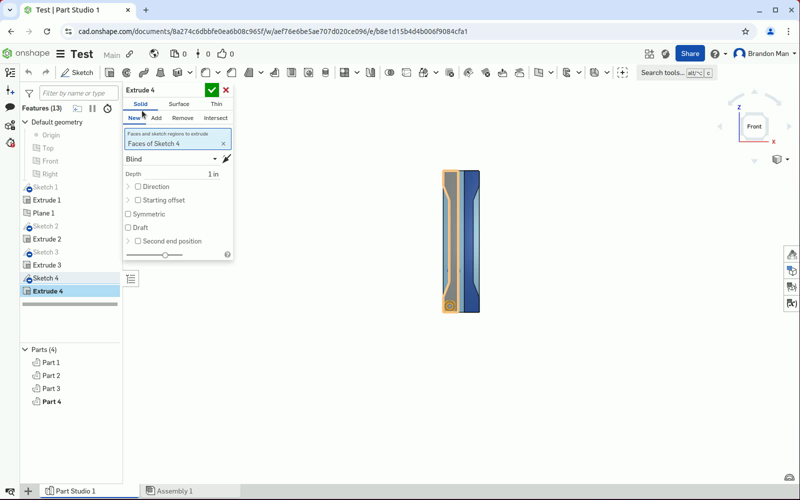
mouse_move(137, 120)
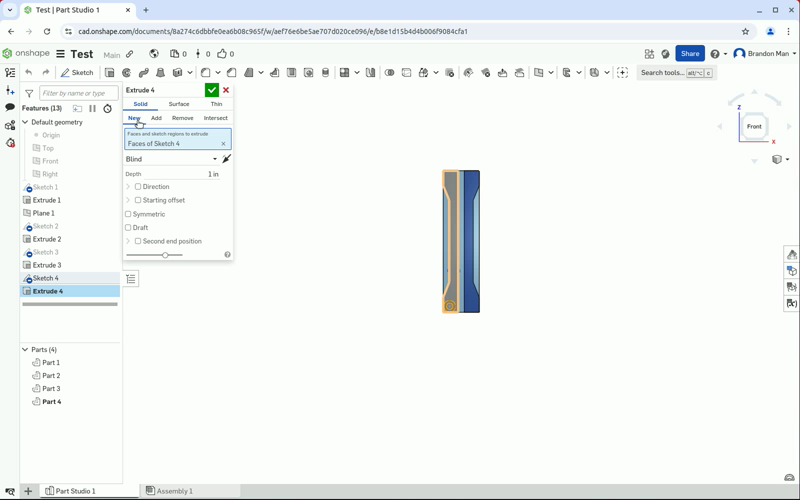
click(137, 120)
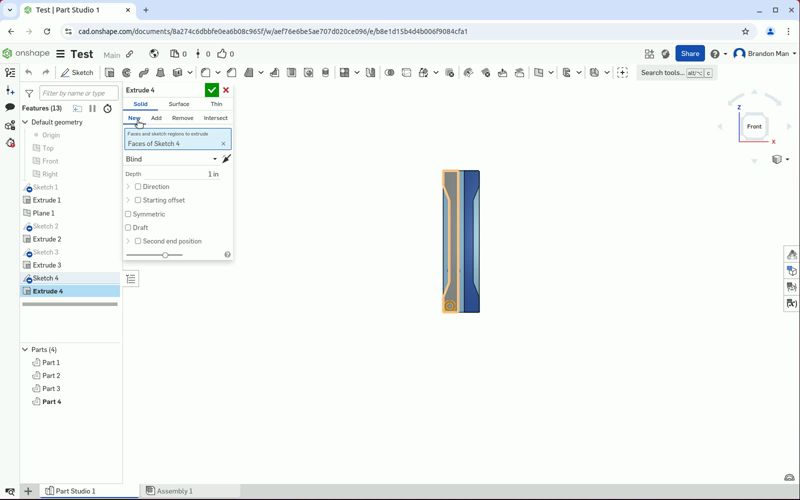
key(tab, 4)
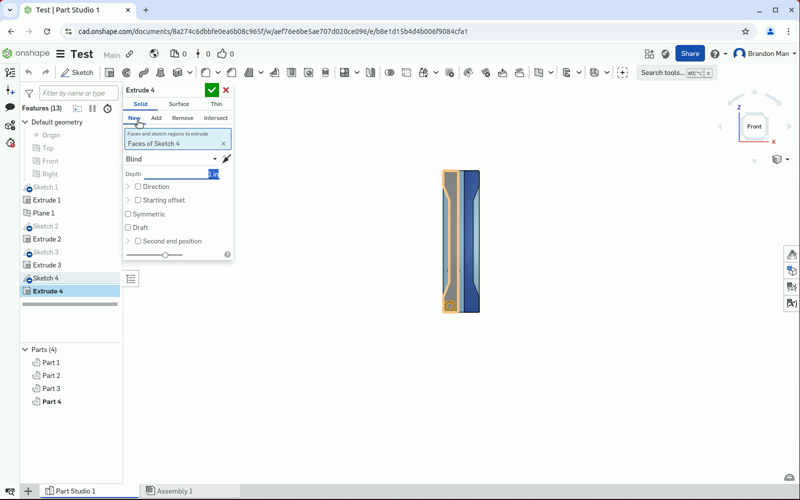
text(1.204)
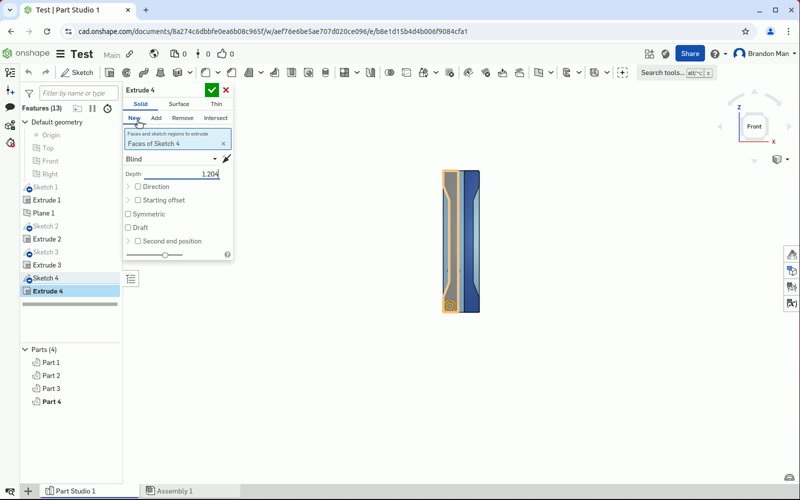
key(enter)
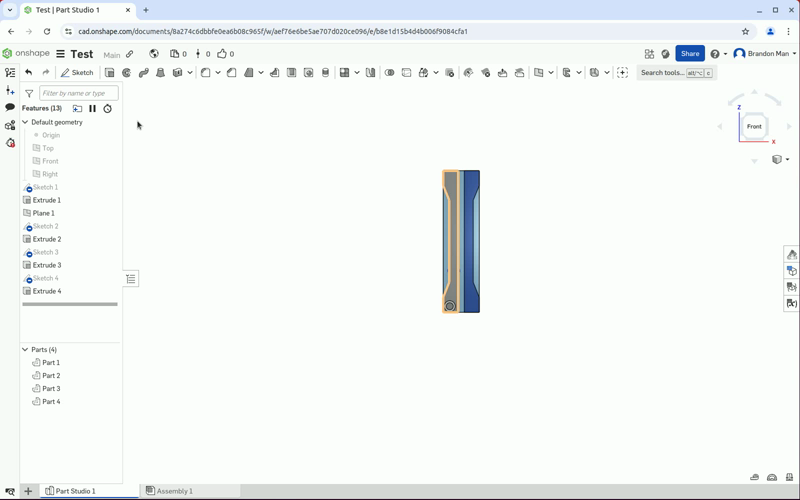
key(shift+h)
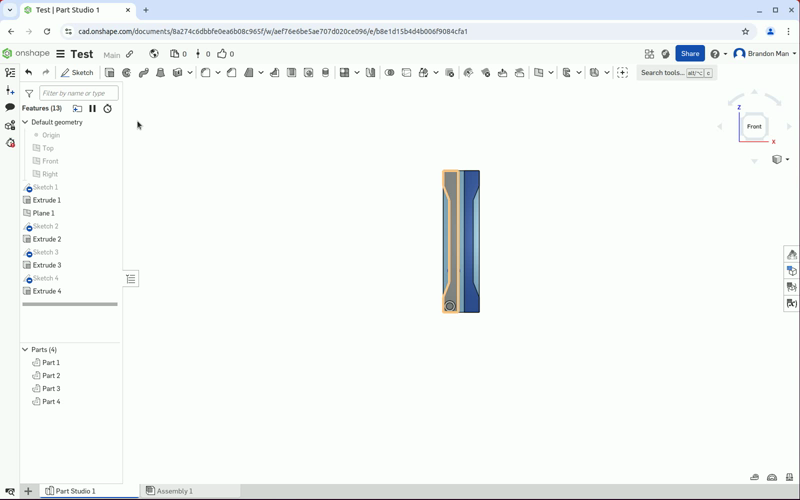
key(shift+h)
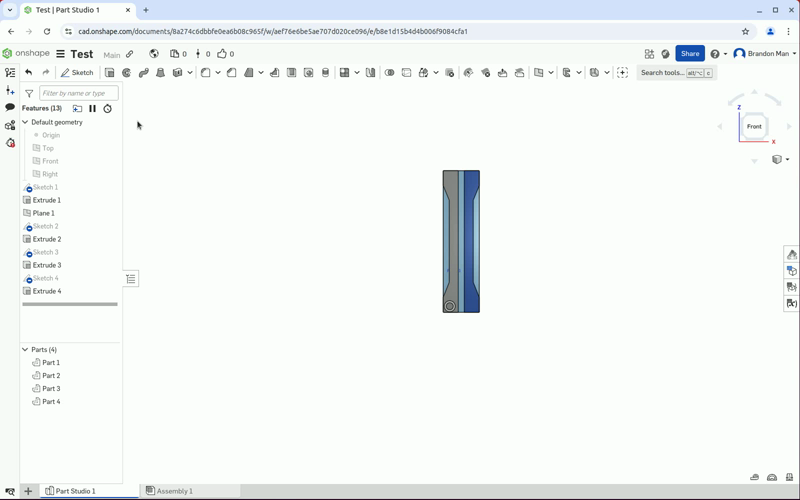
mouse_move(73, 189)
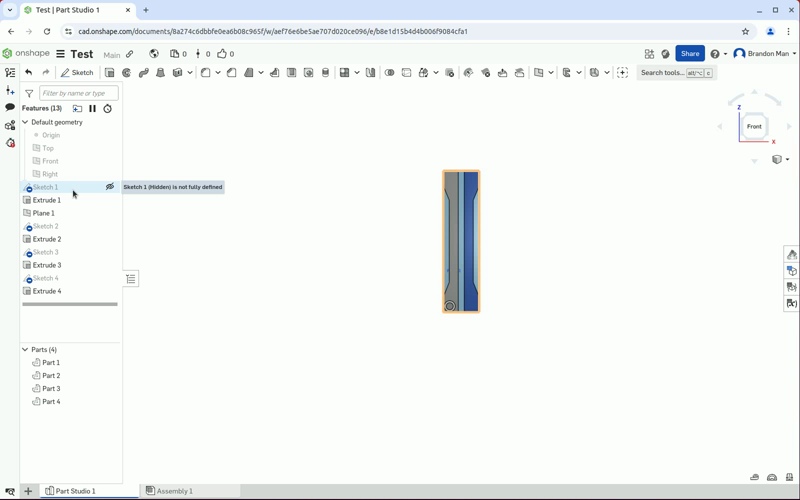
click(73, 189)
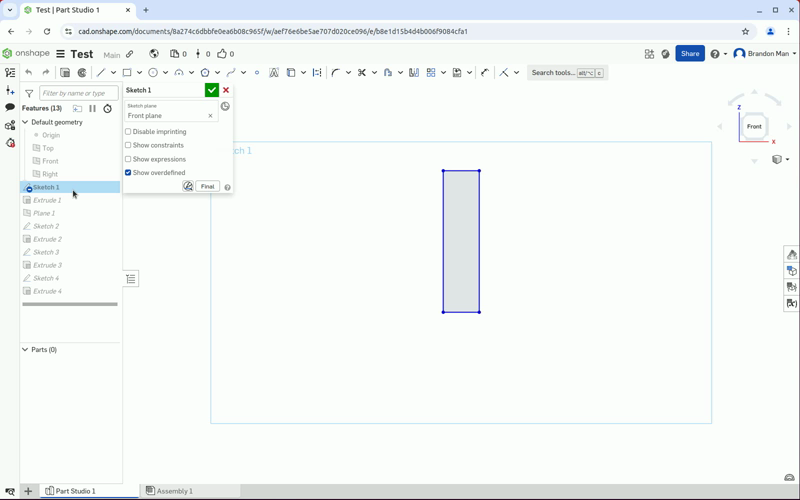
mouse_move(229, 92)
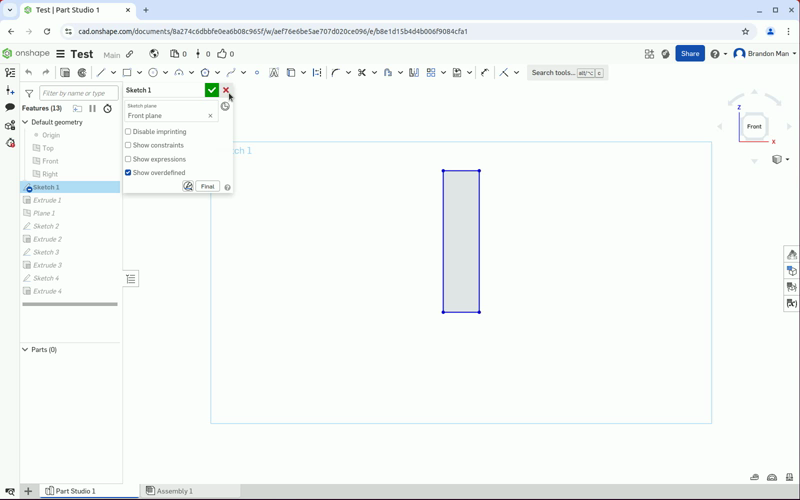
click(229, 92)
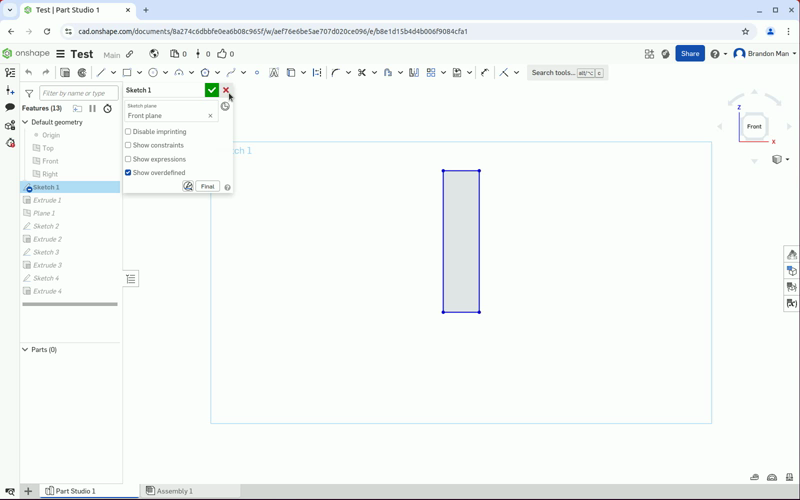
key(shift+s)
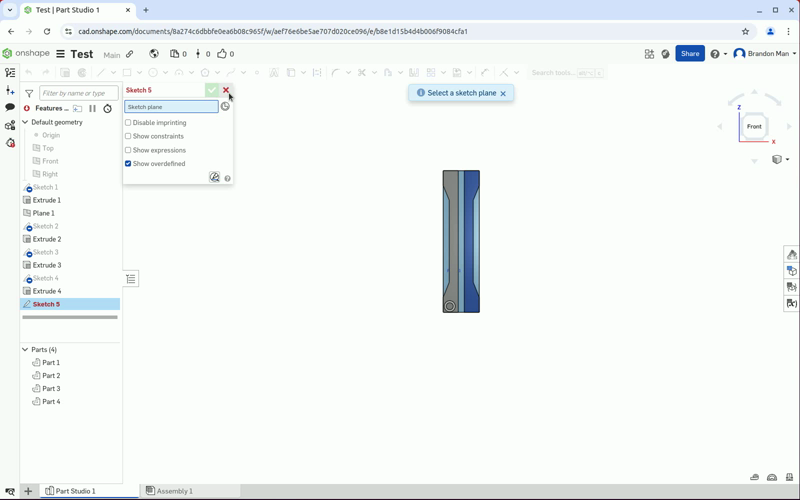
mouse_move(73, 215)
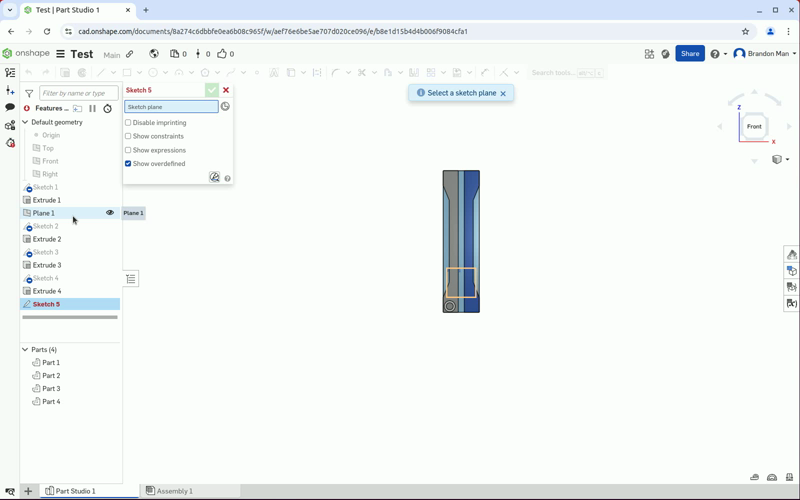
click(73, 215)
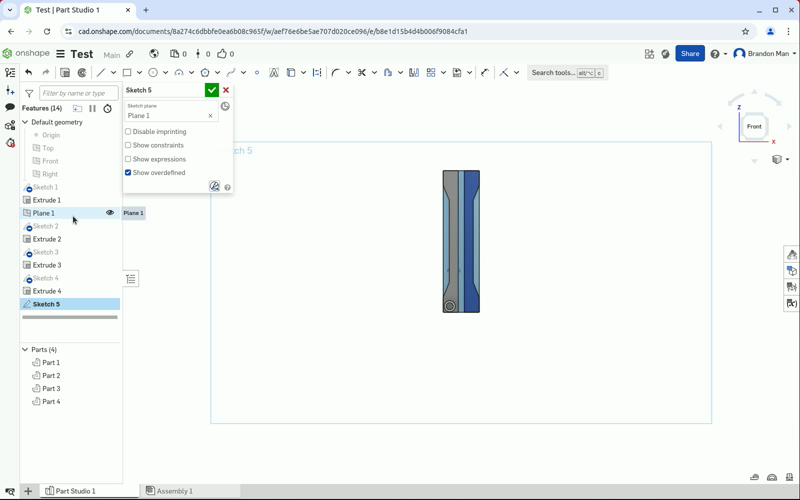
mouse_move(73, 352)
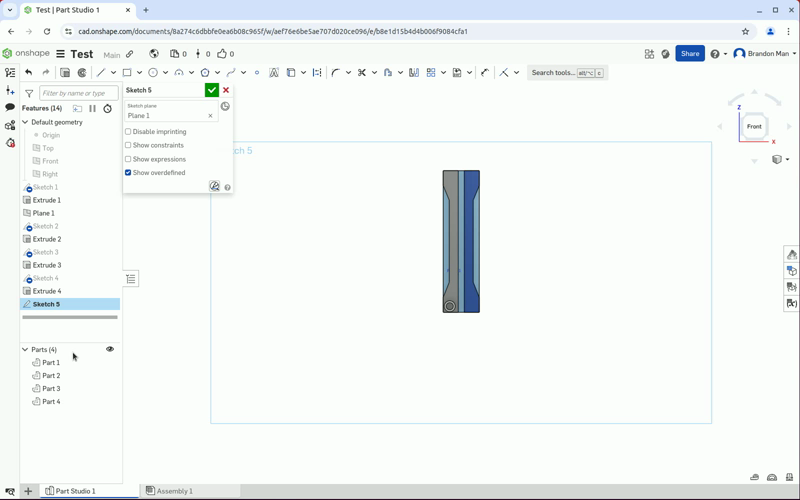
key(y)
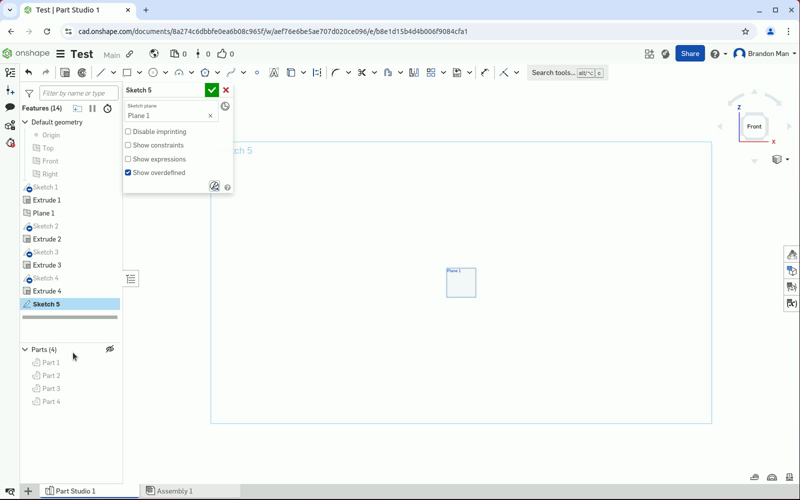
key(c)
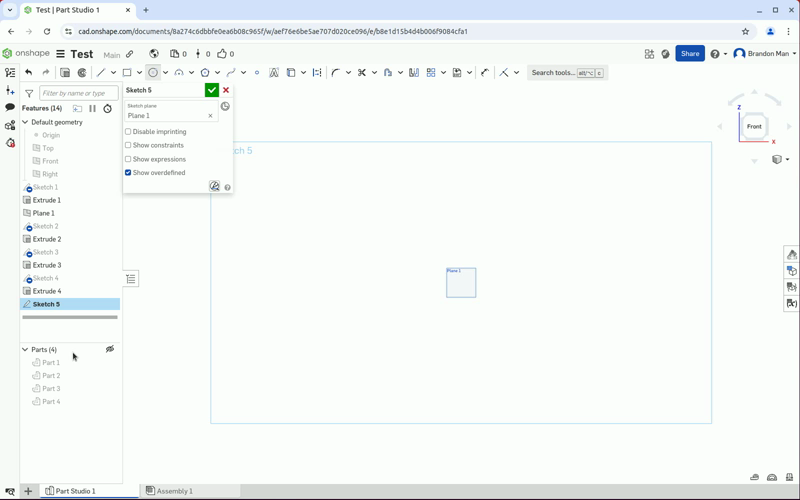
key_down(shift)
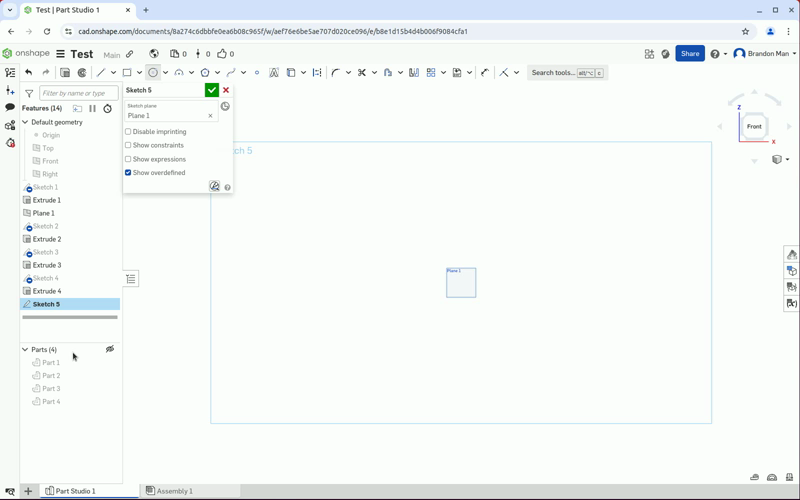
mouse_move(473, 306)
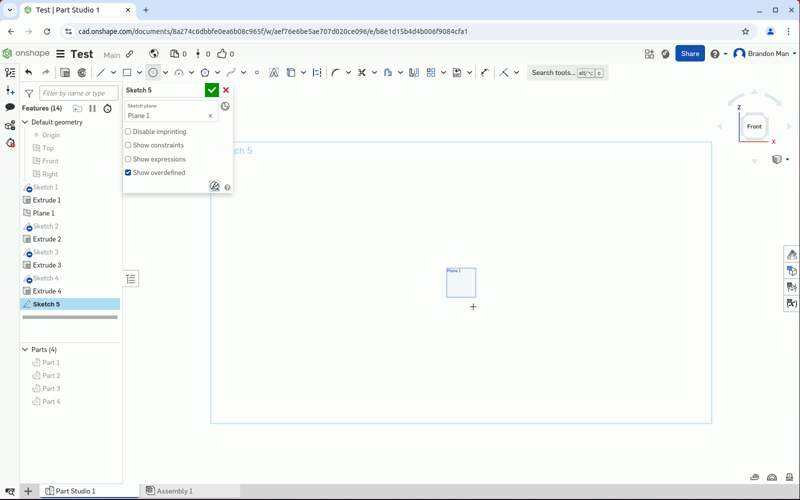
click(473, 306)
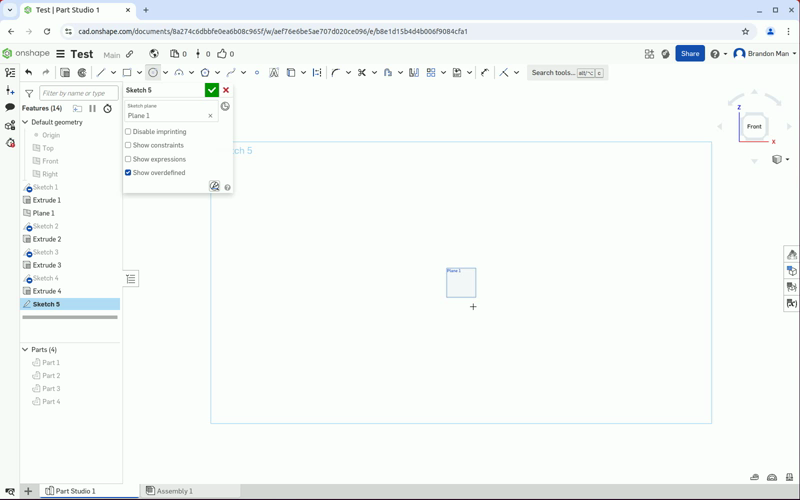
key_up(shift)
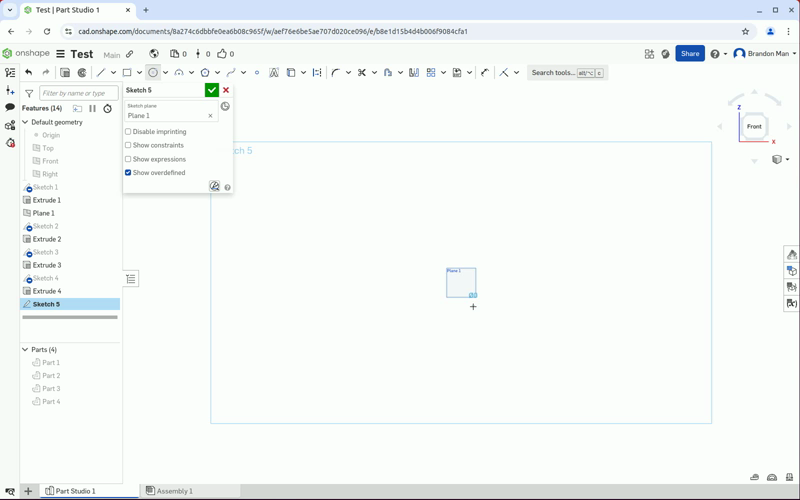
mouse_move(478, 306)
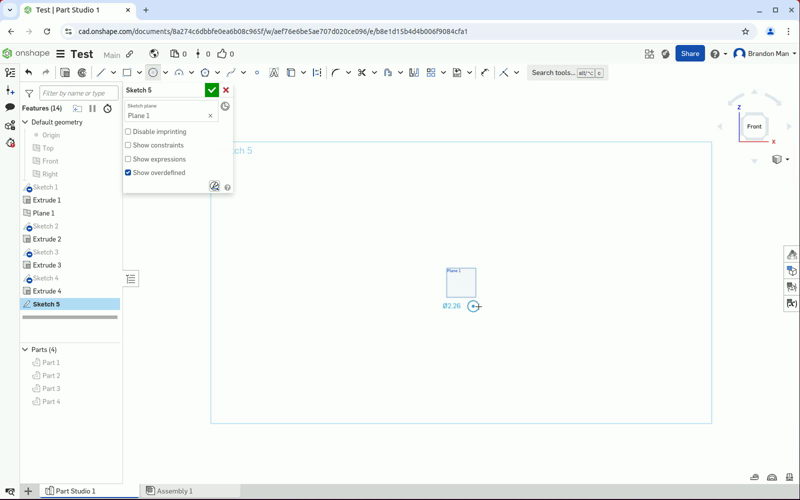
click(478, 306)
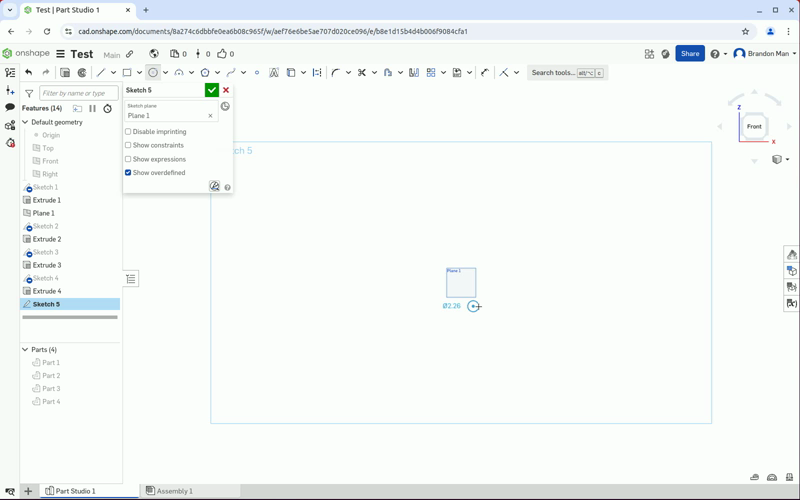
key(esc)
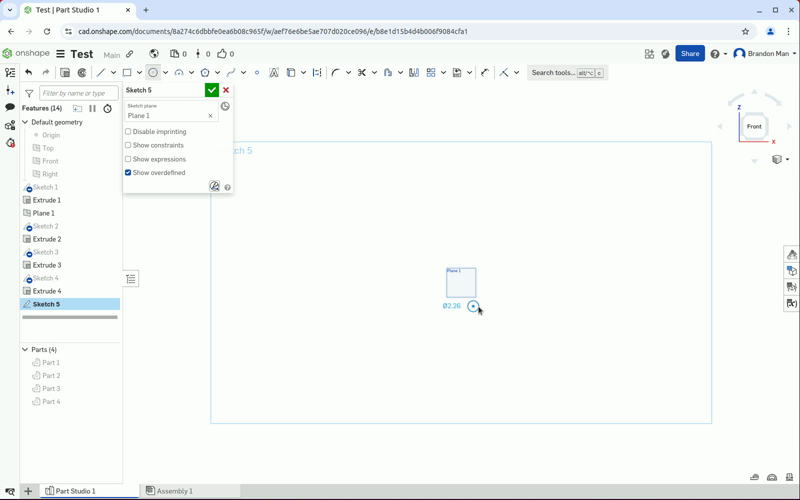
key(c)
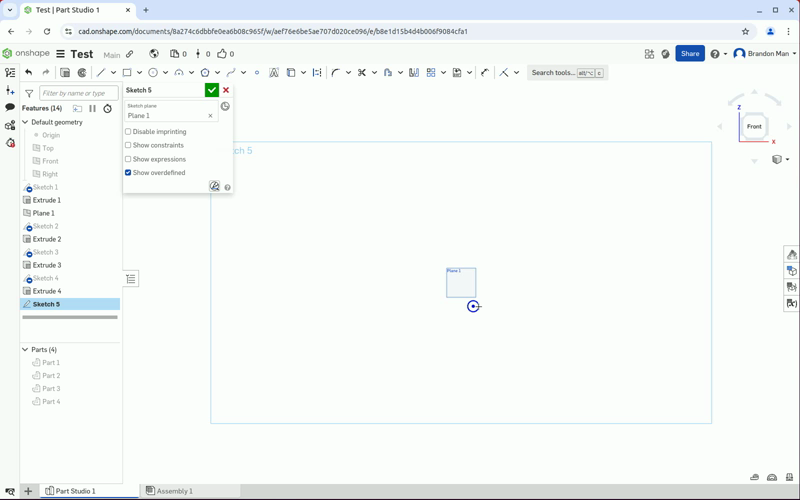
key_down(shift)
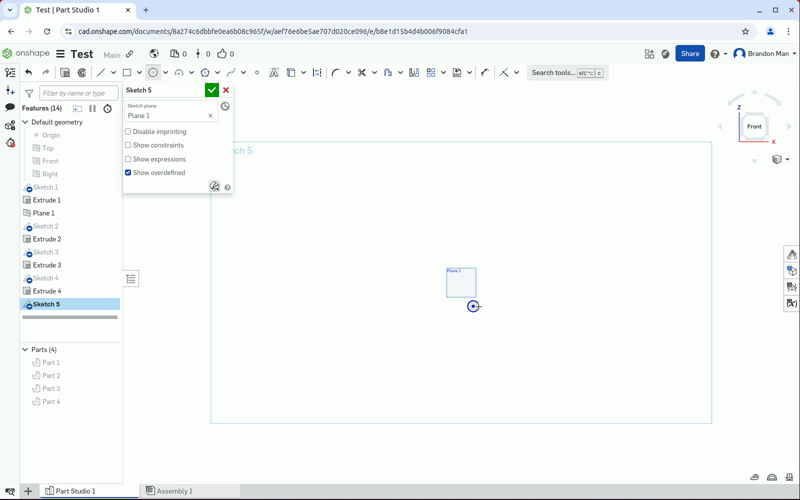
mouse_move(473, 306)
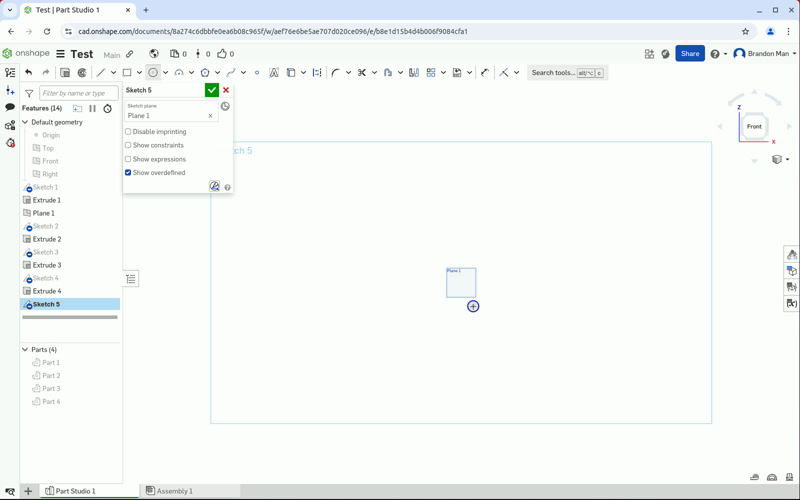
click(473, 306)
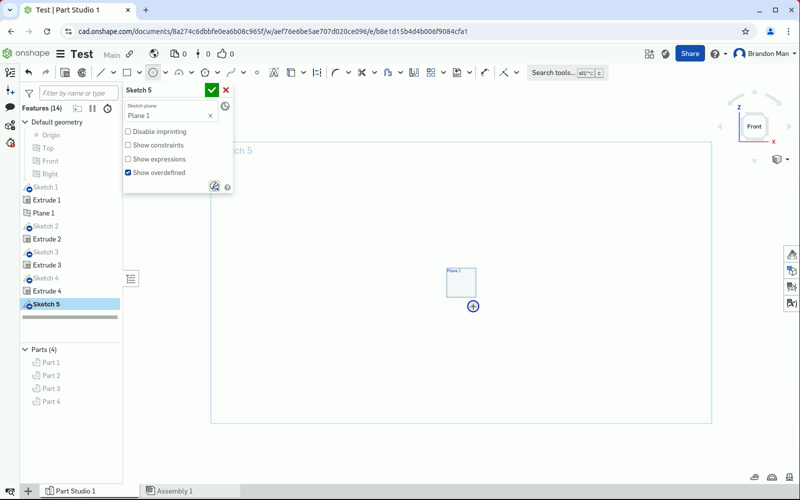
key_up(shift)
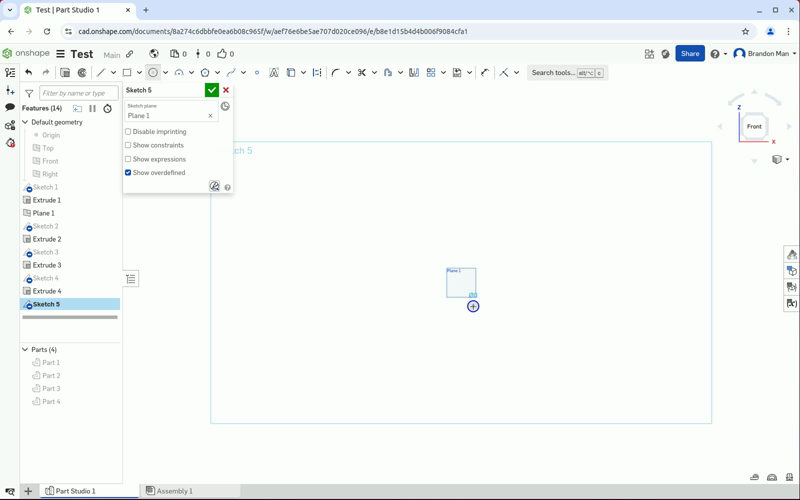
mouse_move(476, 306)
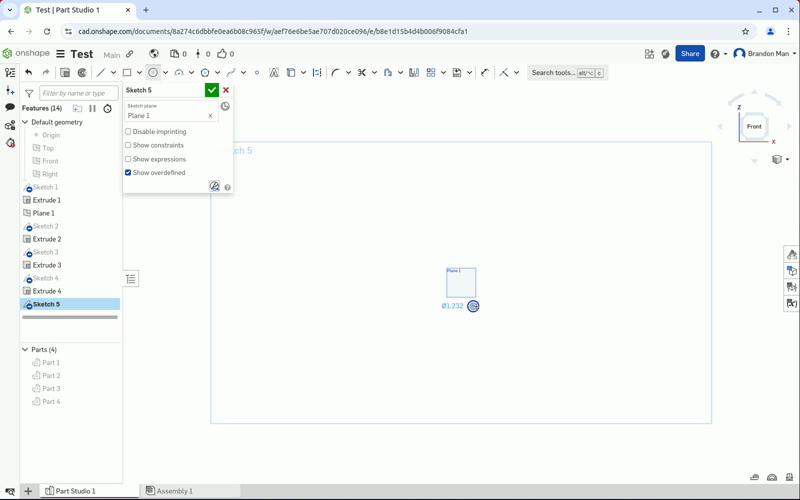
scroll(6)
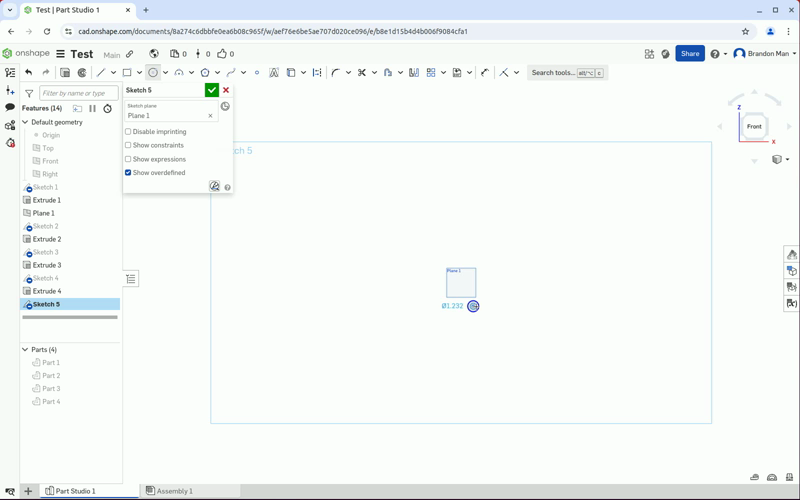
scroll(6)
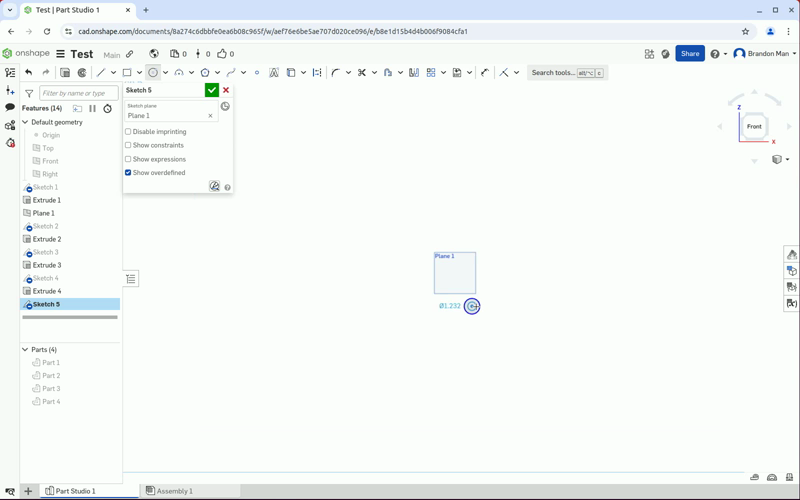
scroll(6)
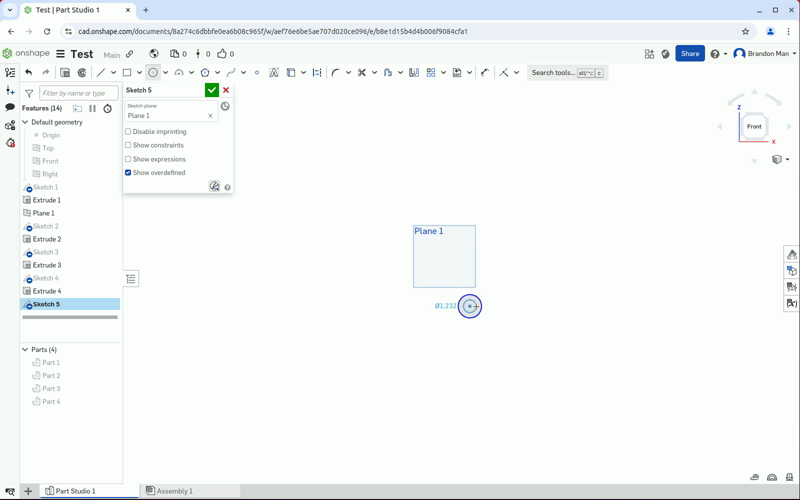
scroll(6)
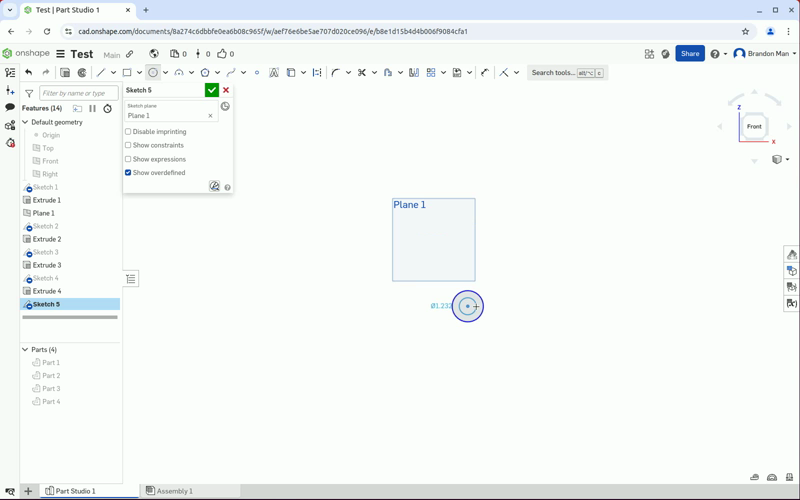
scroll(6)
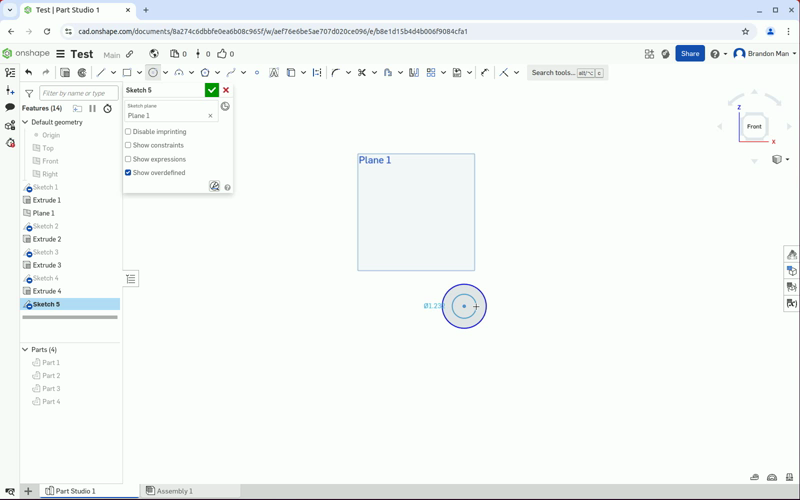
scroll(6)
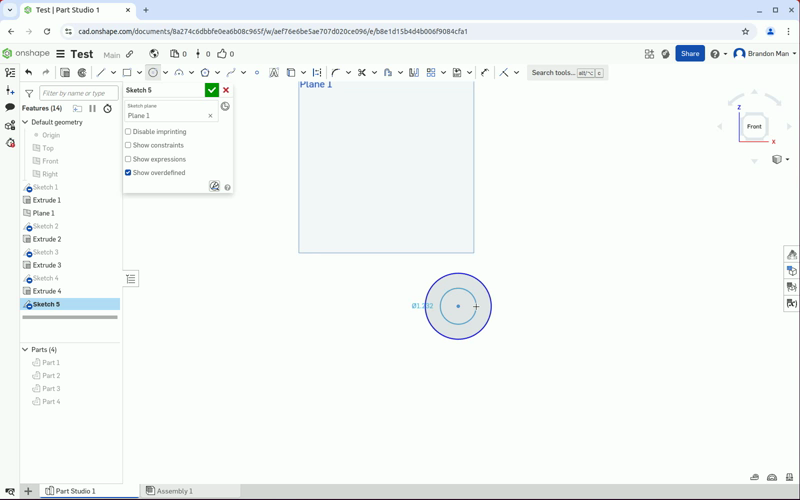
scroll(6)
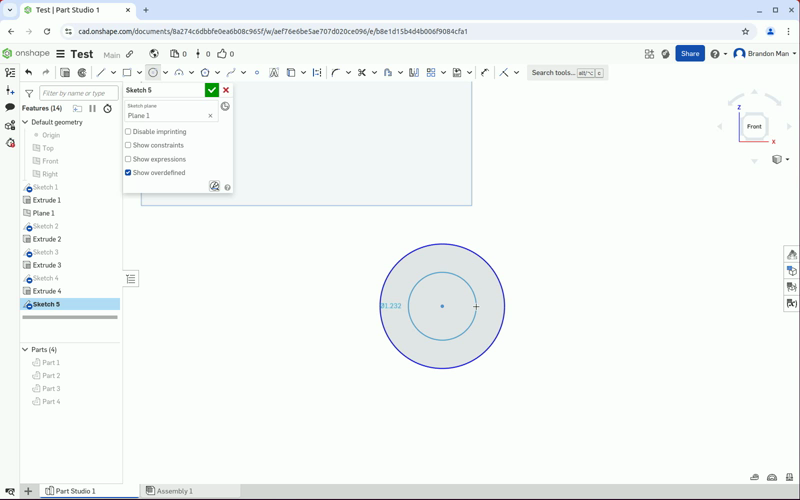
click(476, 306)
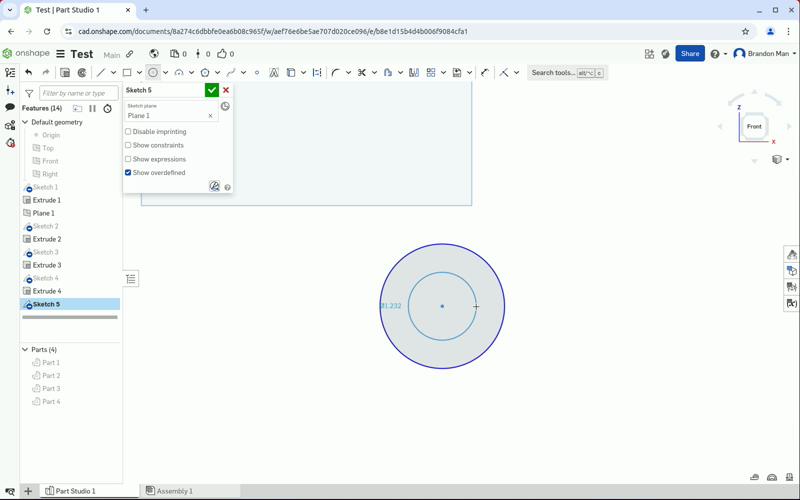
scroll(-6)
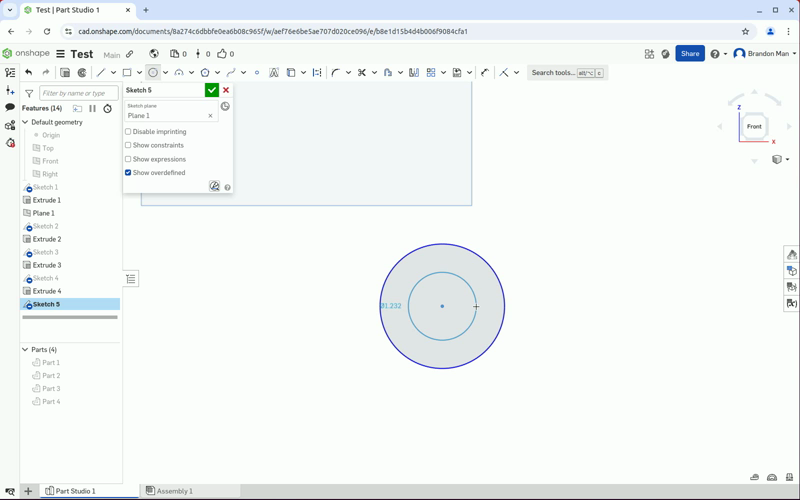
scroll(-6)
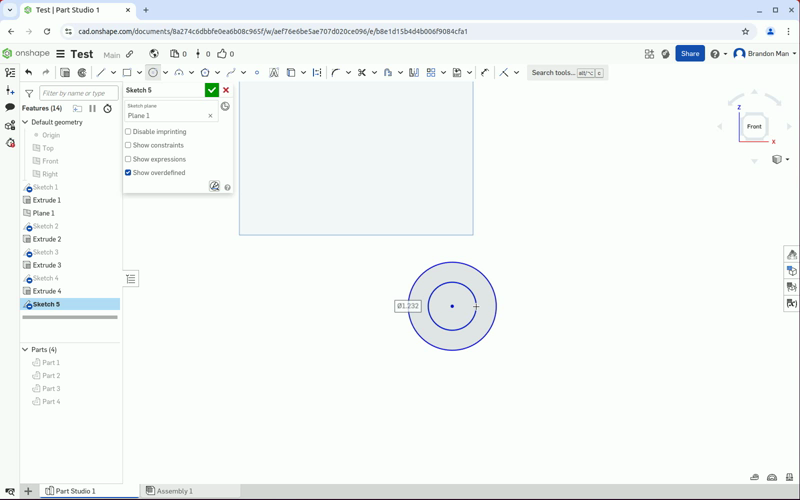
scroll(-6)
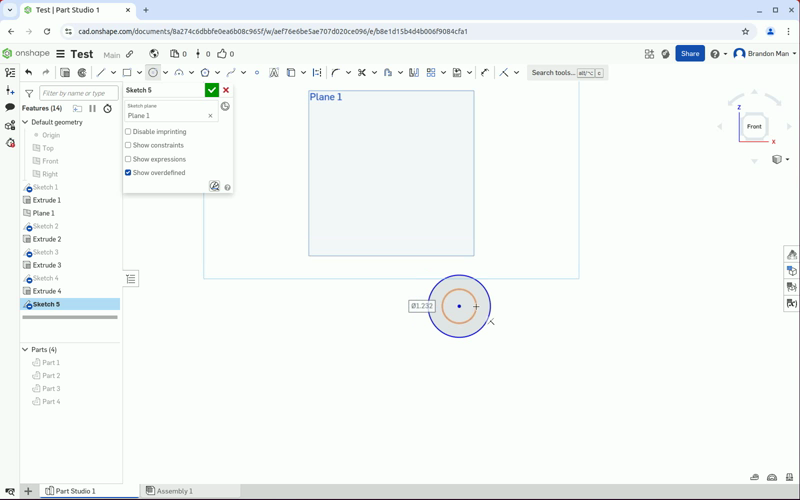
scroll(-6)
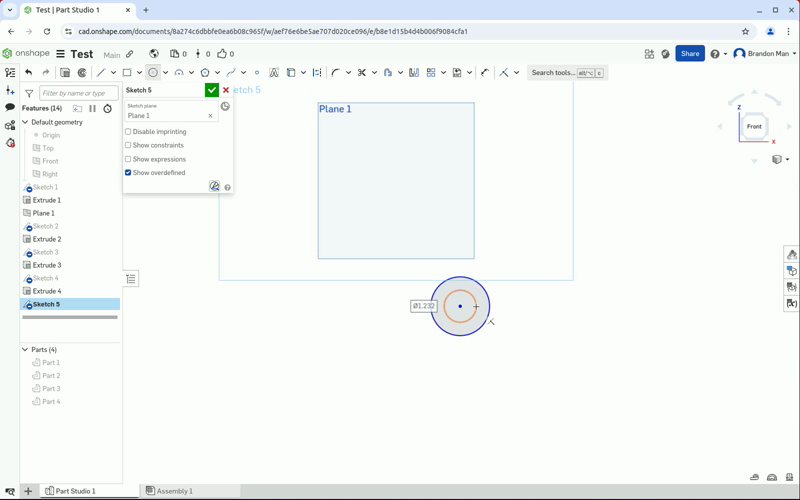
scroll(-6)
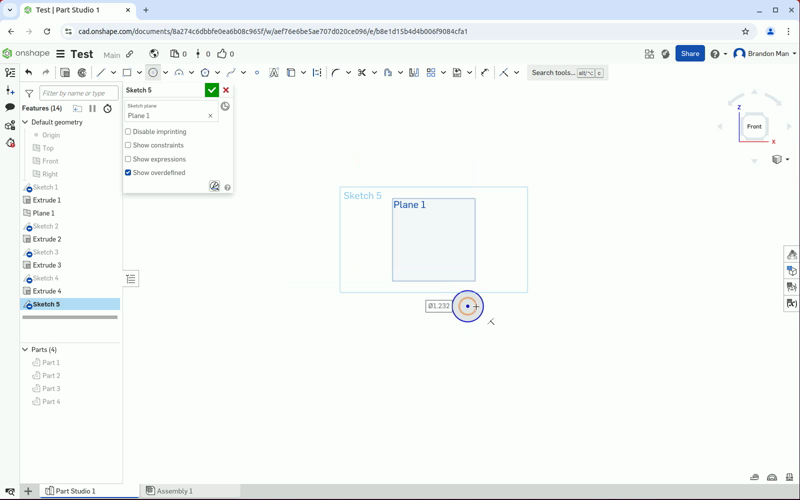
scroll(-6)
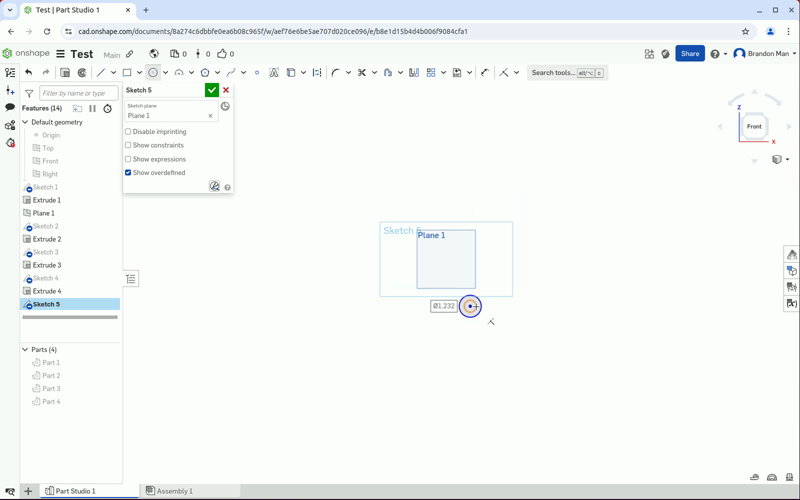
scroll(-6)
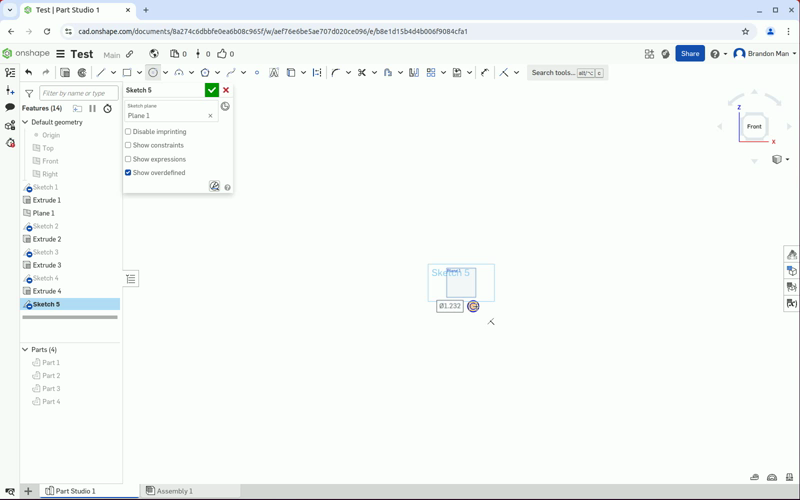
key(esc)
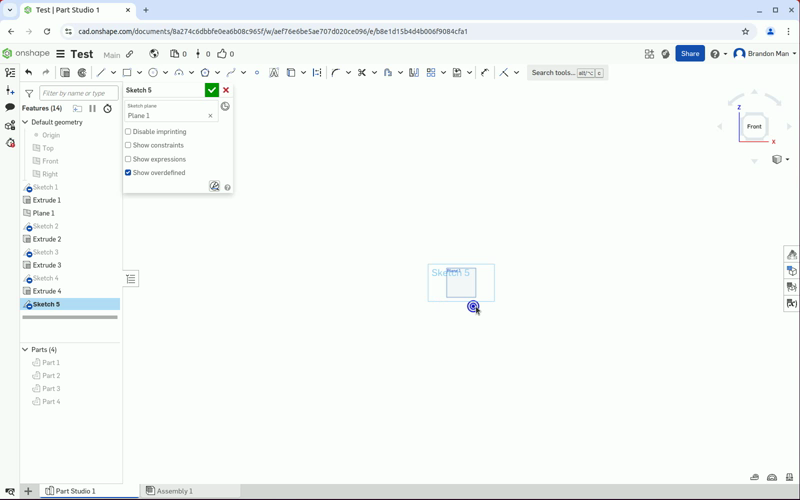
mouse_move(471, 310)
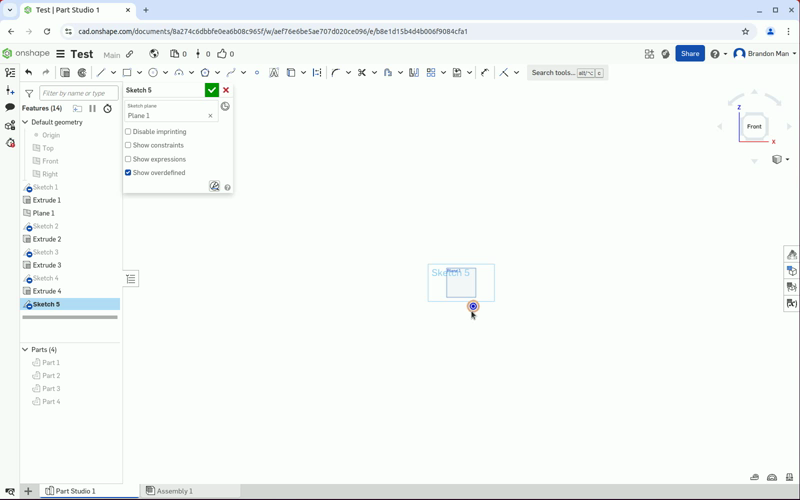
scroll(6)
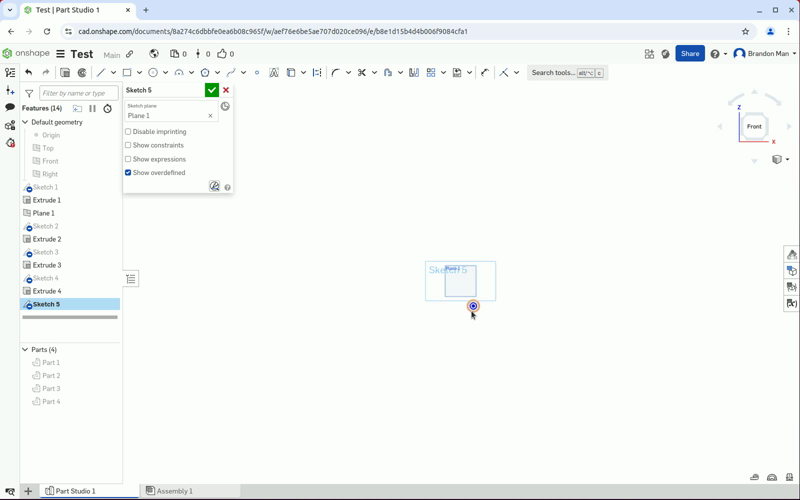
scroll(6)
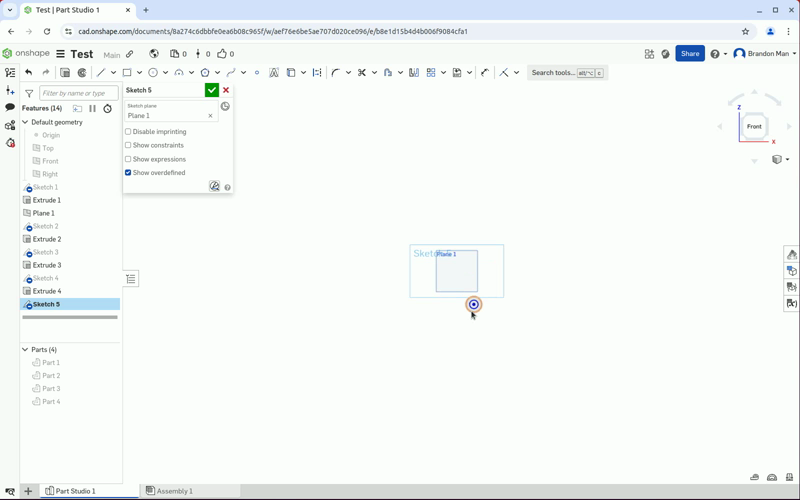
scroll(6)
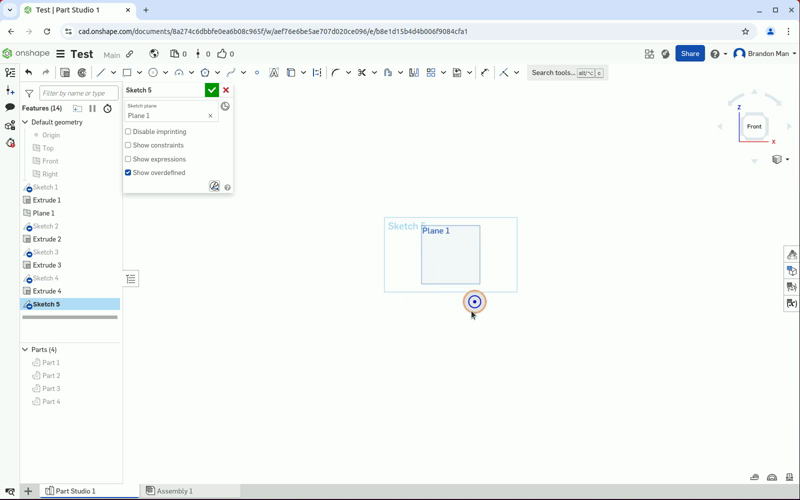
scroll(6)
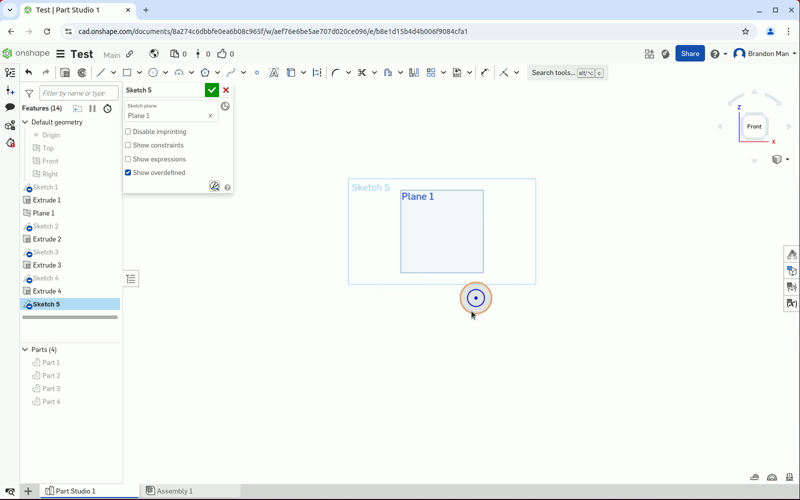
scroll(6)
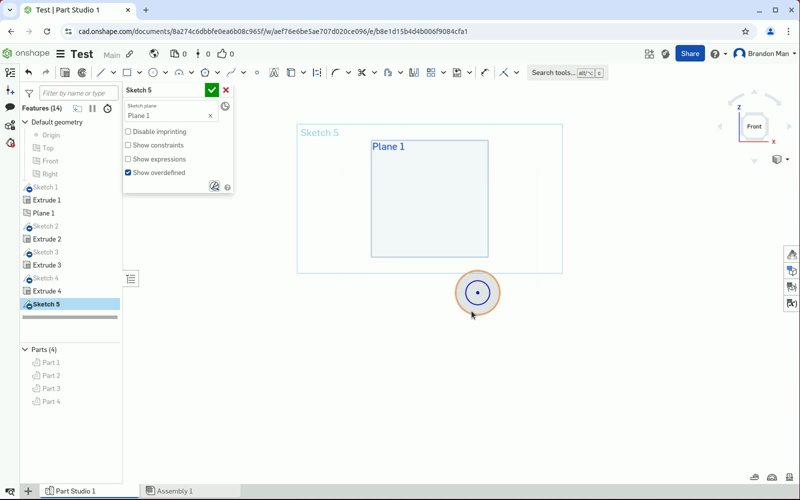
scroll(6)
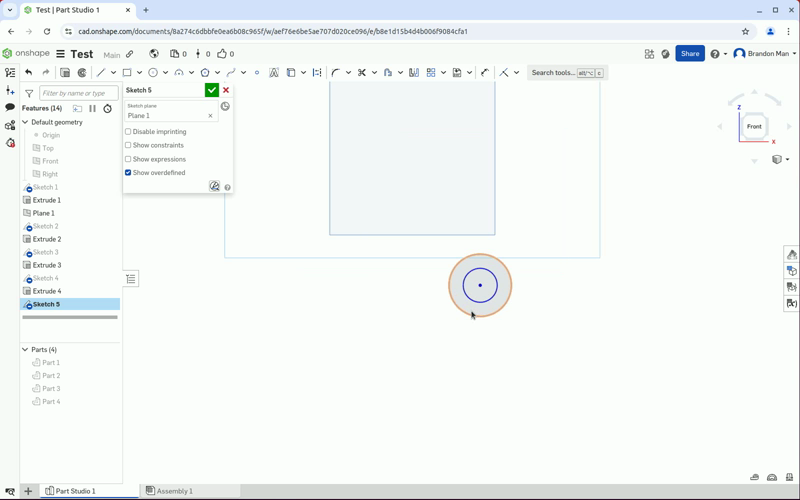
scroll(6)
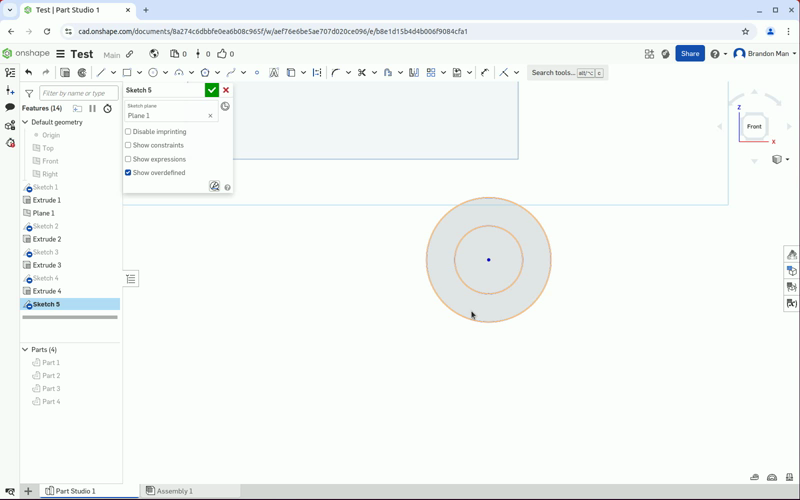
click(471, 310)
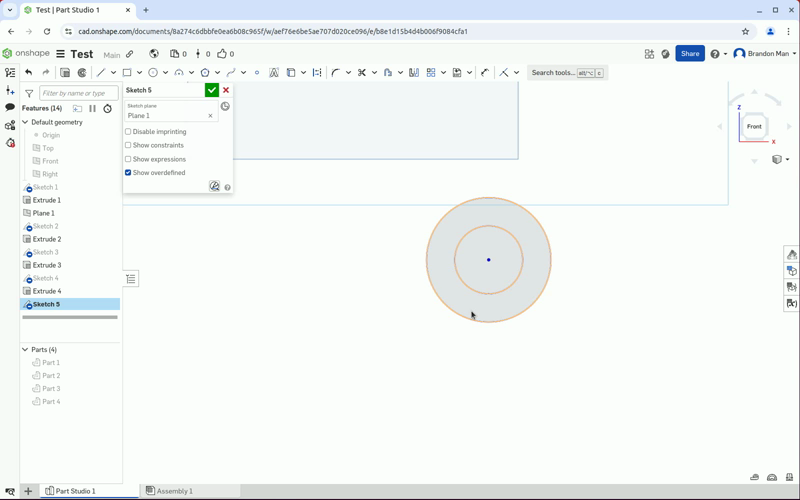
scroll(-6)
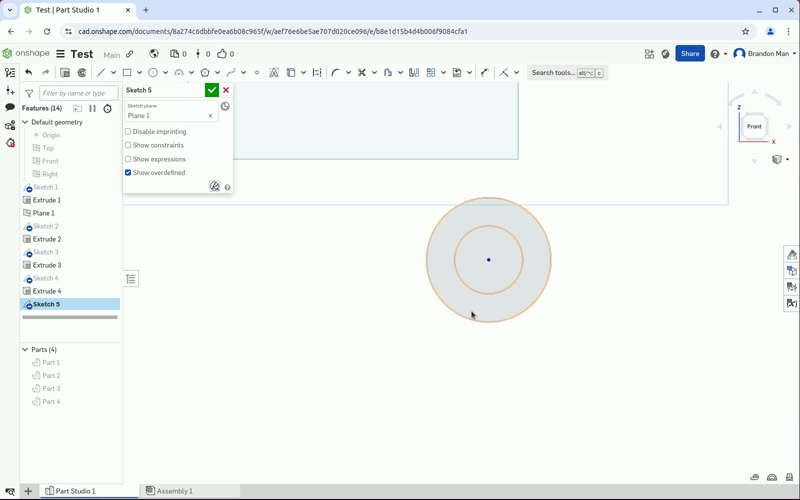
scroll(-6)
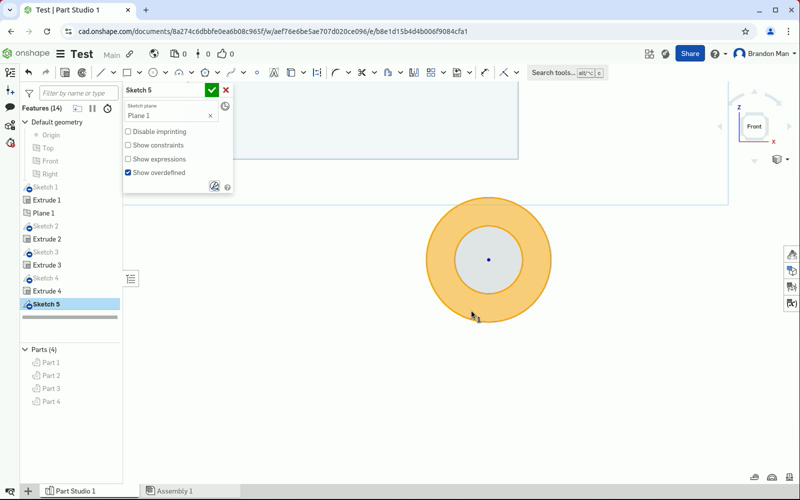
scroll(-6)
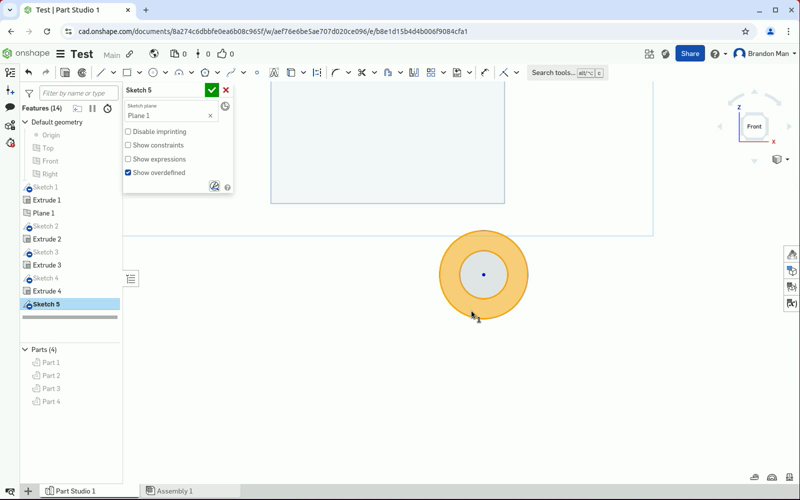
scroll(-6)
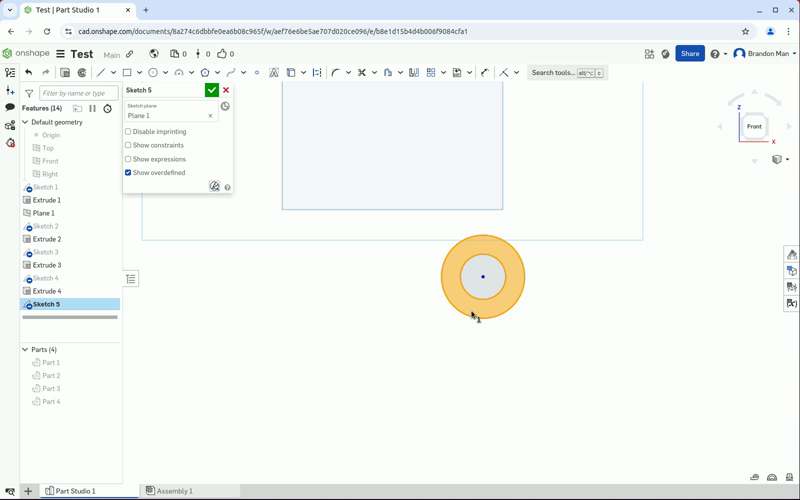
scroll(-6)
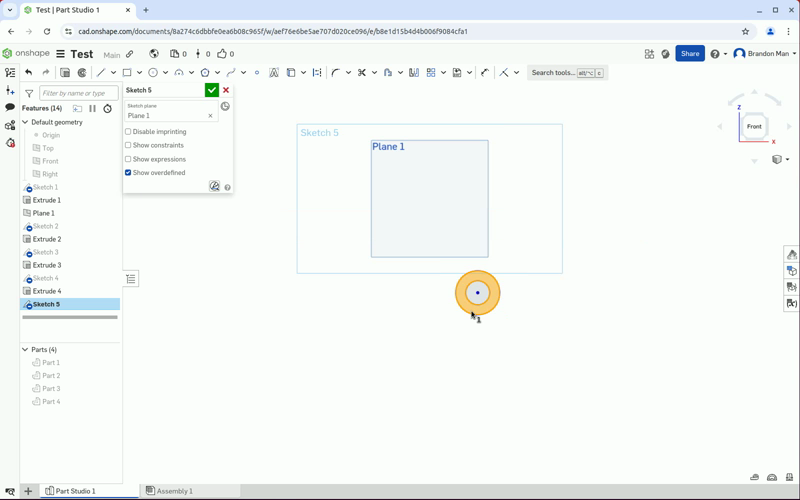
scroll(-6)
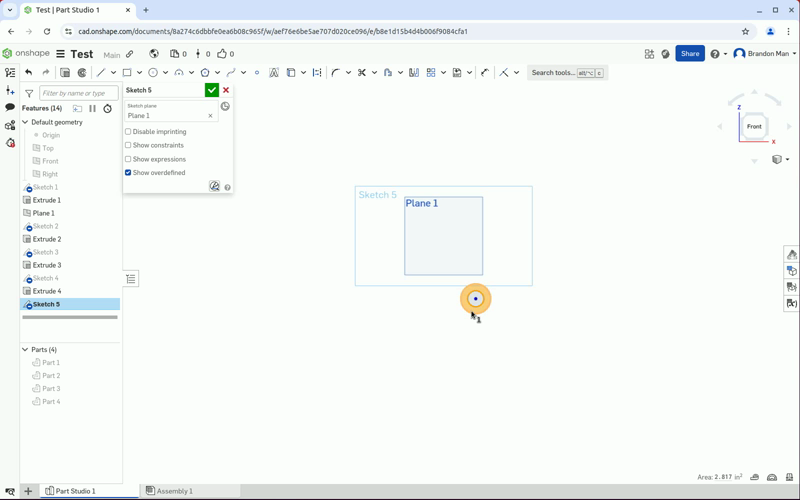
scroll(-6)
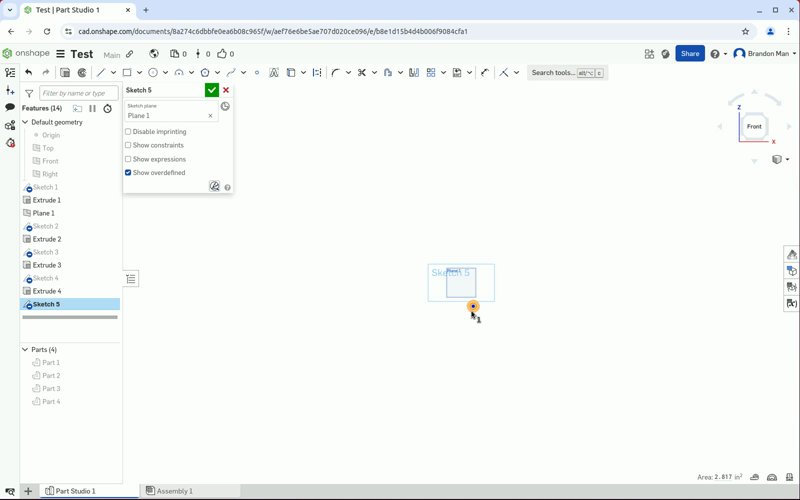
mouse_move(73, 352)
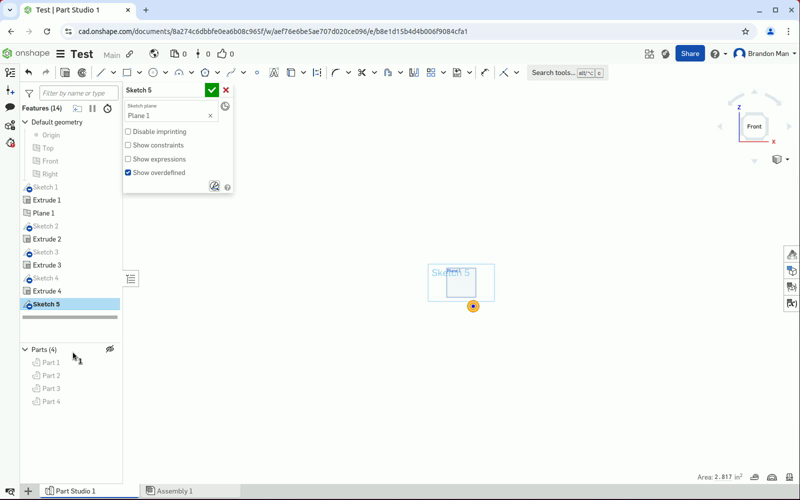
key(shift+y)
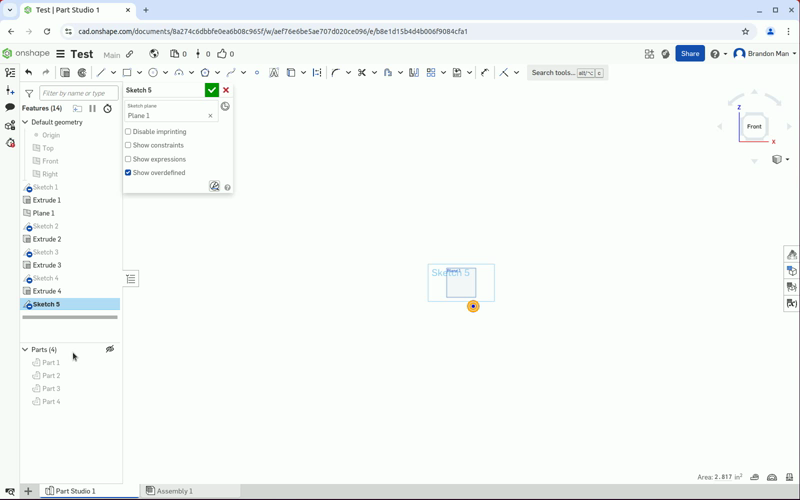
key(shift+e)
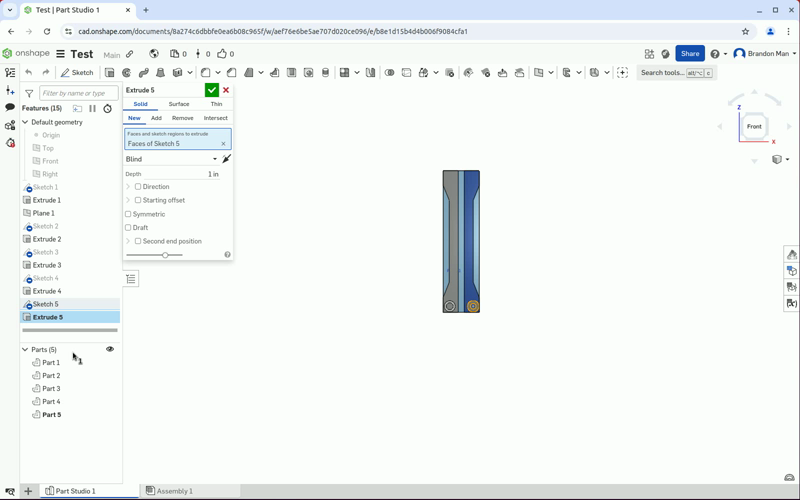
mouse_move(143, 106)
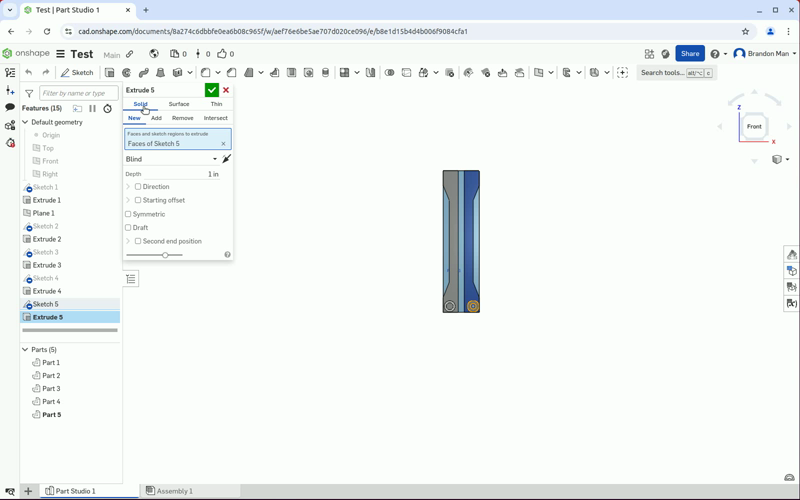
click(143, 106)
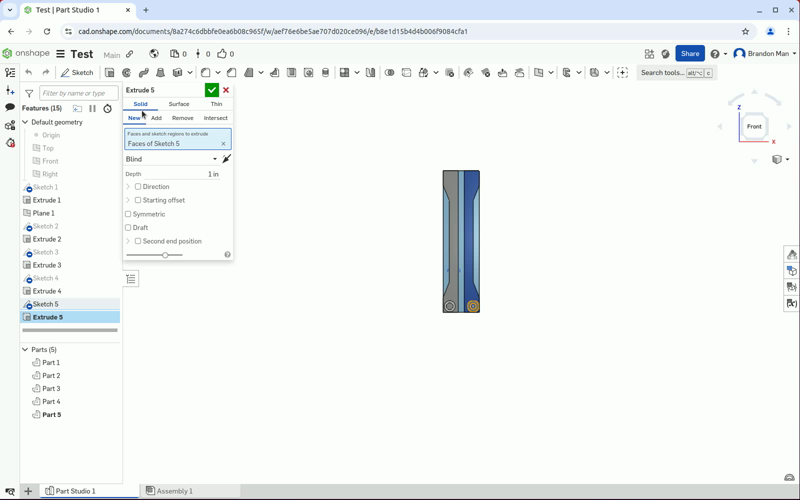
mouse_move(137, 120)
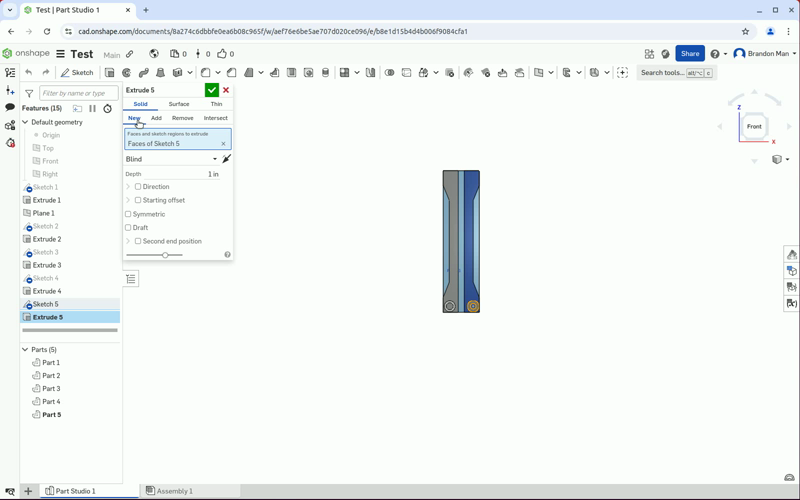
click(137, 120)
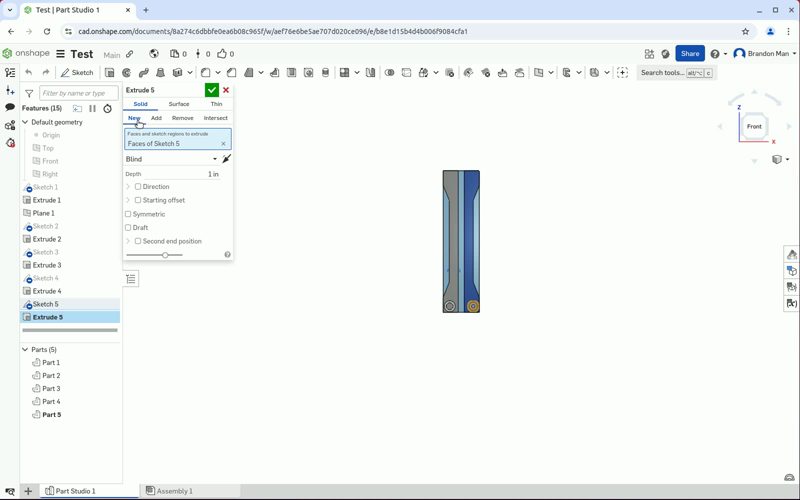
key(tab, 4)
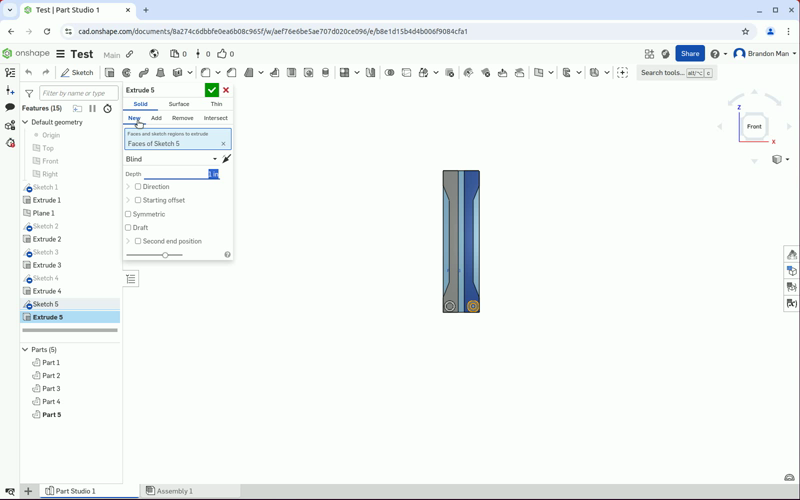
text(1.204)
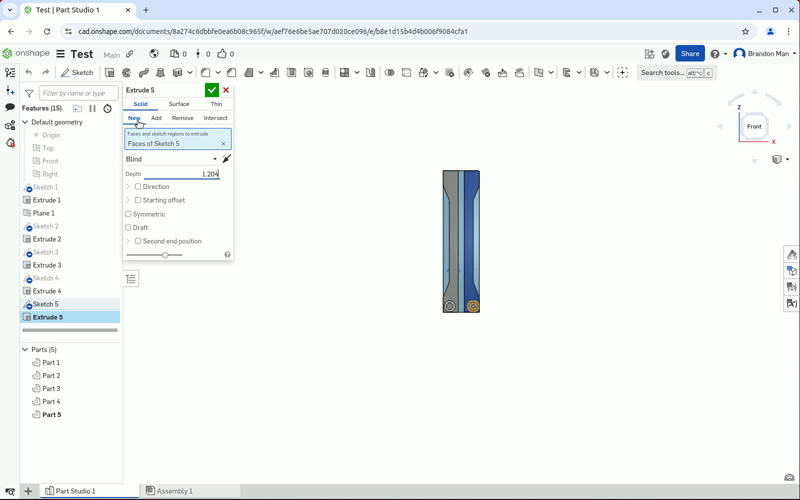
key(enter)
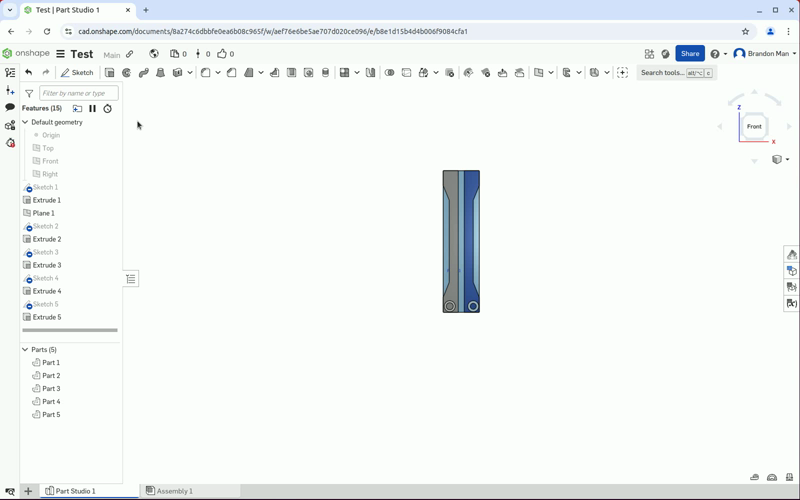
key(shift+h)
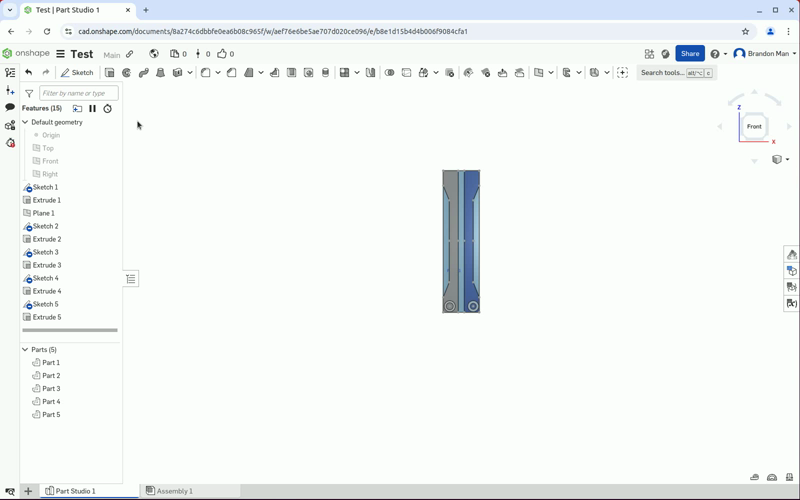
key(shift+h)
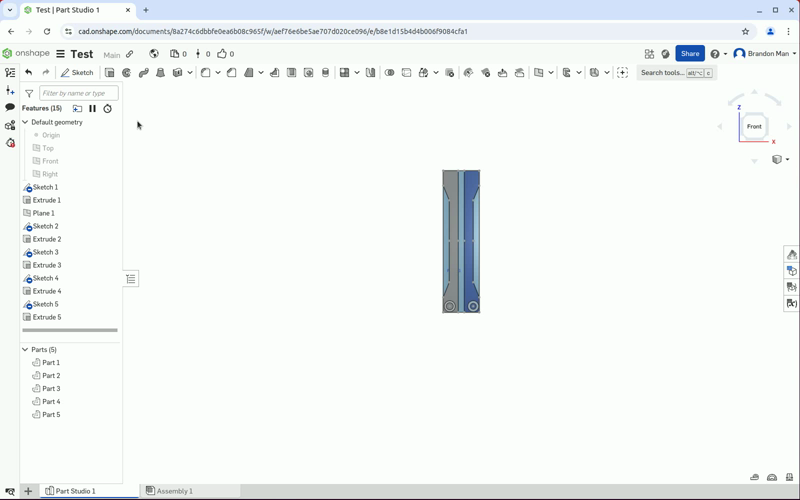
key(shift+7)
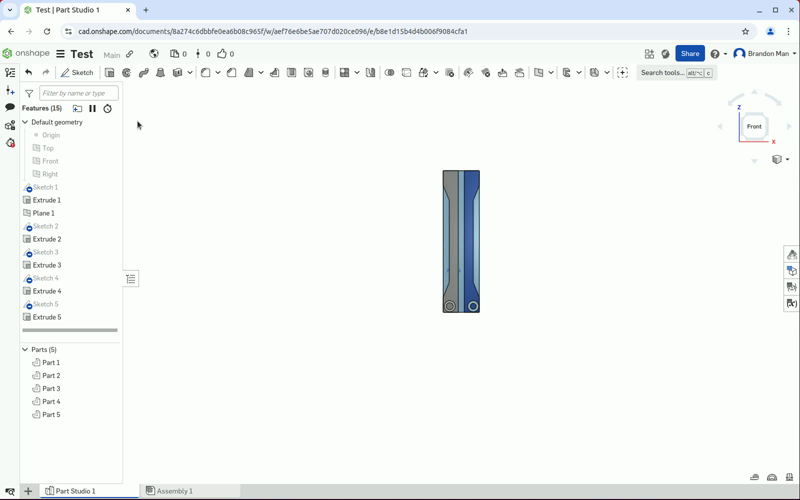
key(left, 2)
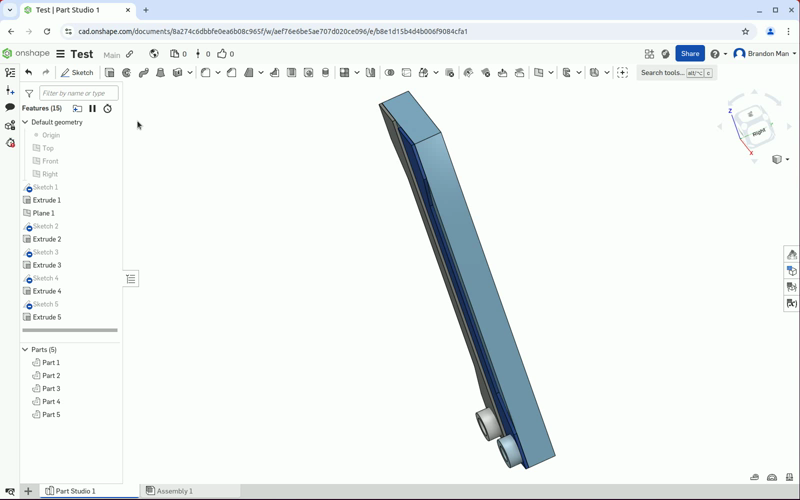
key(down, 2)
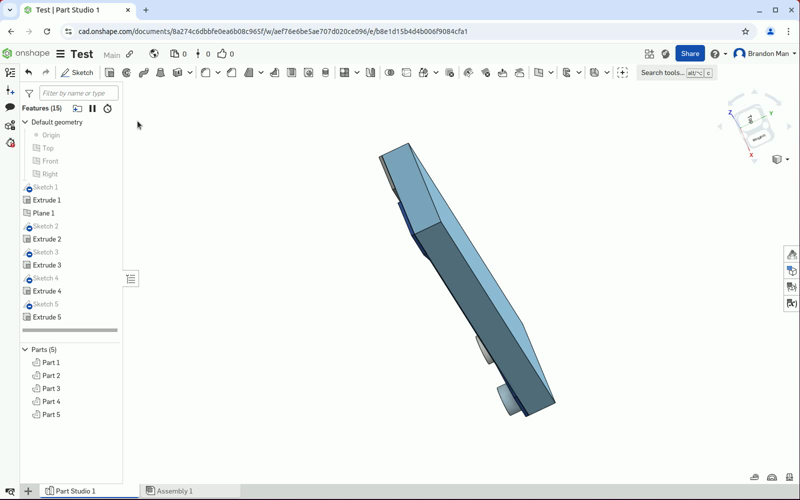
key(up, 2)
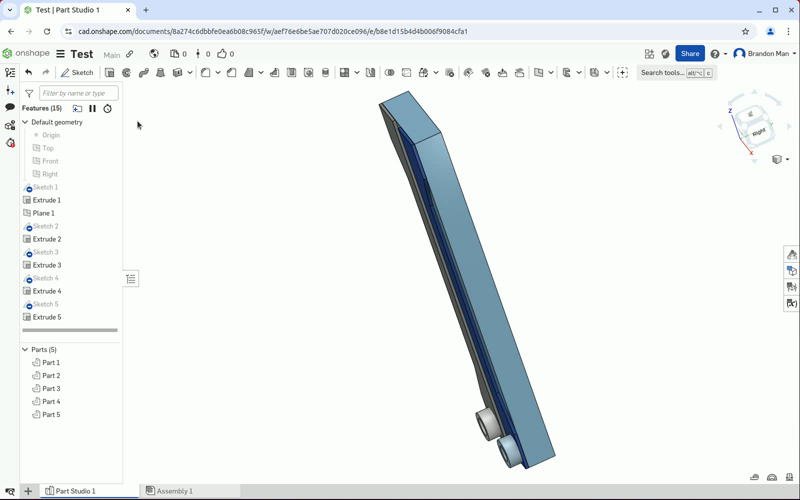
key(right, 2)
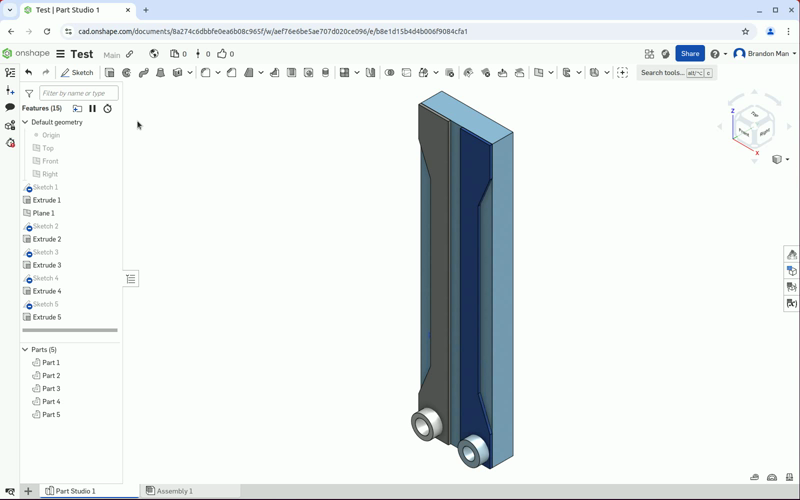
mouse_move(73, 189)
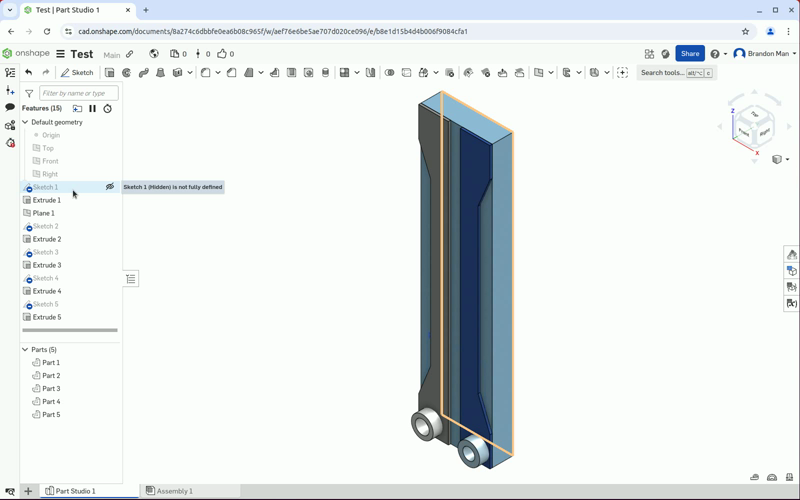
click(73, 189)